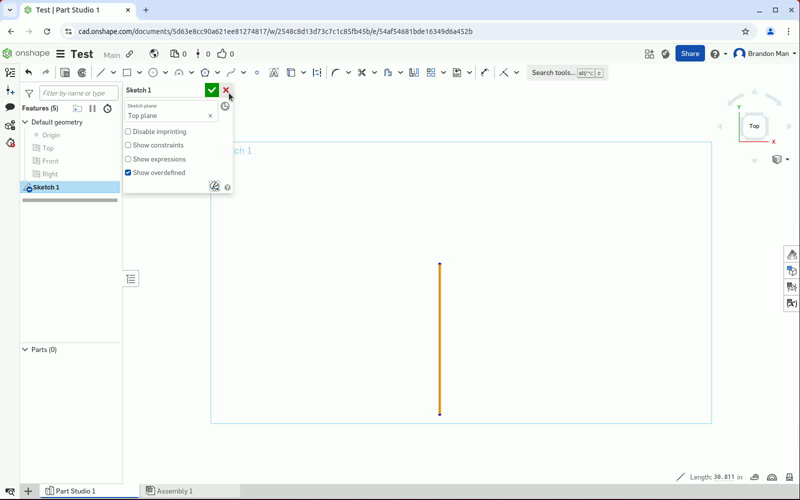
key(shift+h)
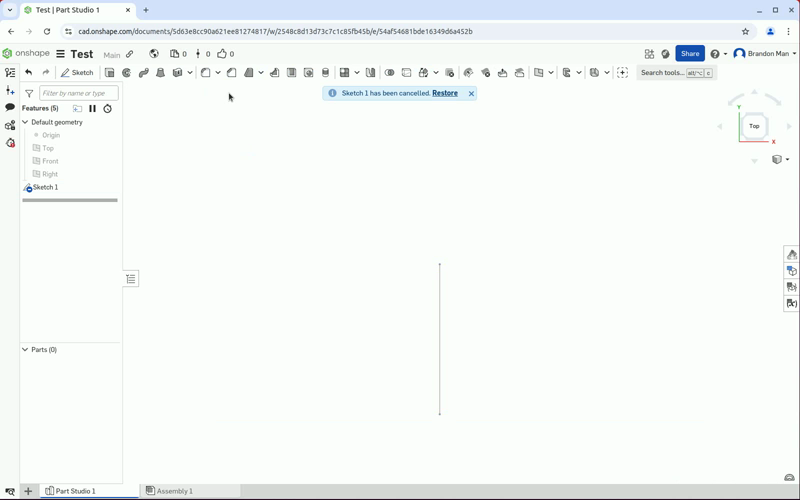
key(shift+s)
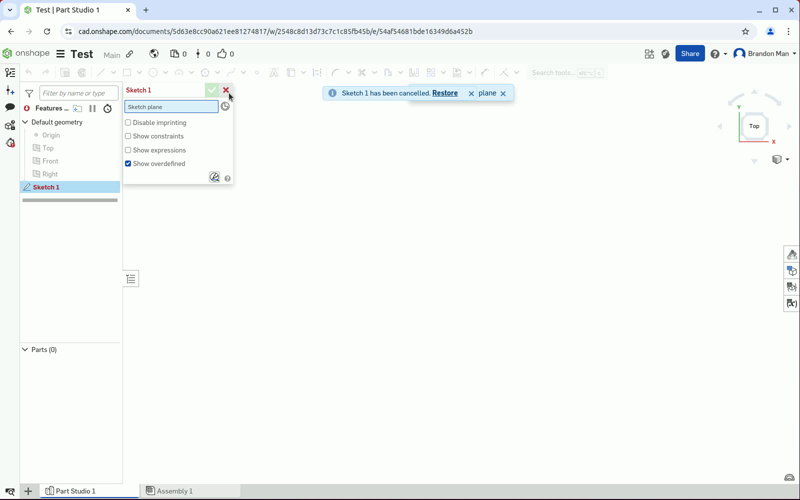
mouse_move(73, 150)
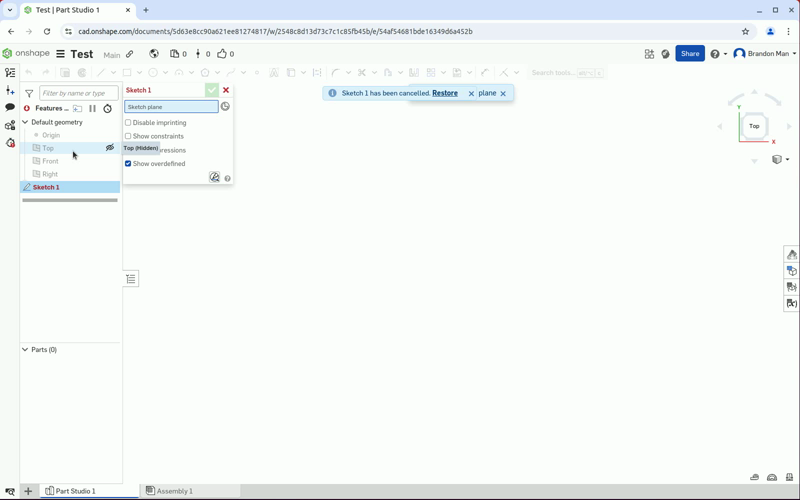
click(73, 150)
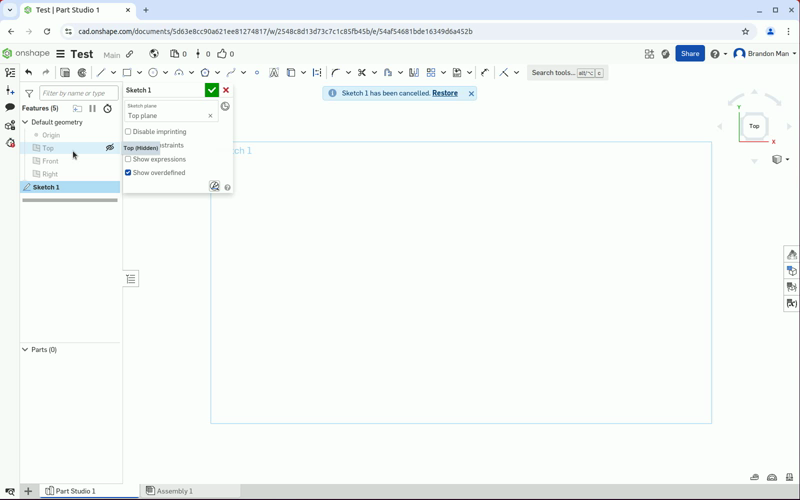
mouse_move(73, 352)
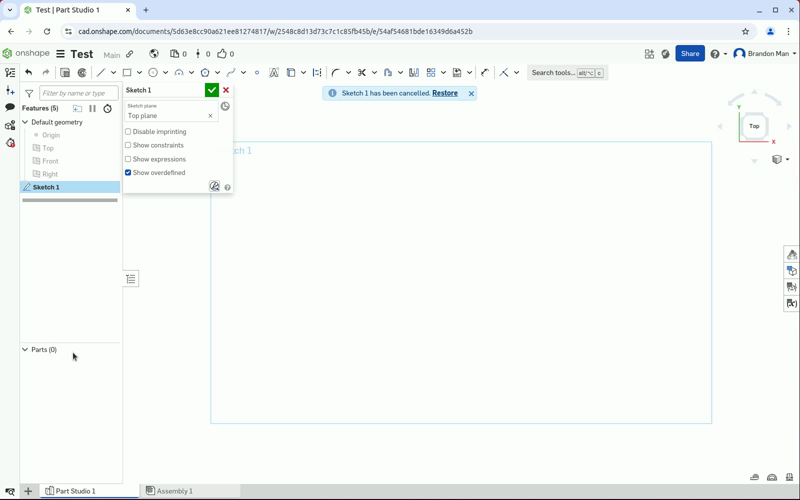
key(y)
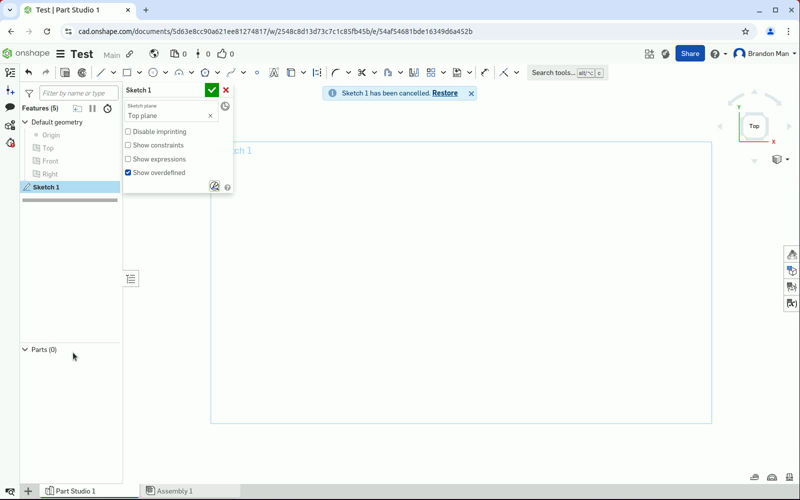
key(l)
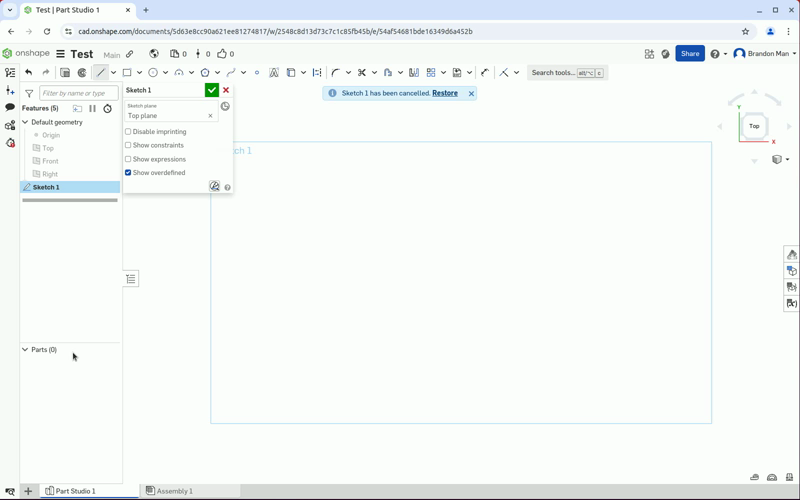
key_down(shift)
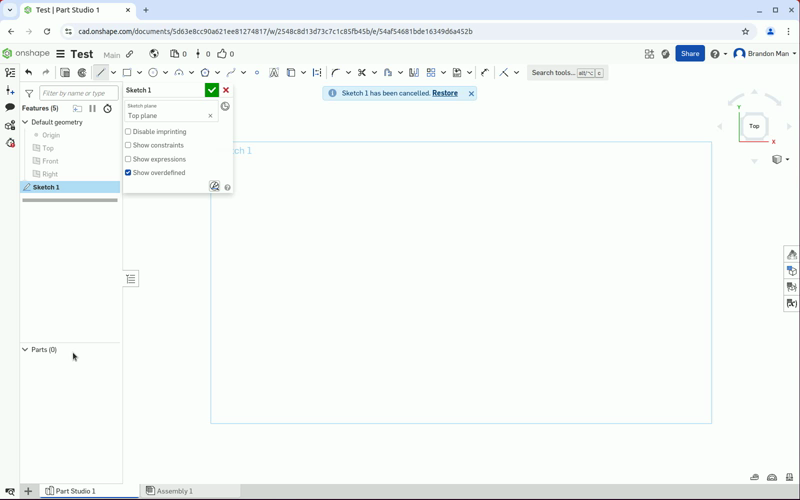
mouse_move(470, 207)
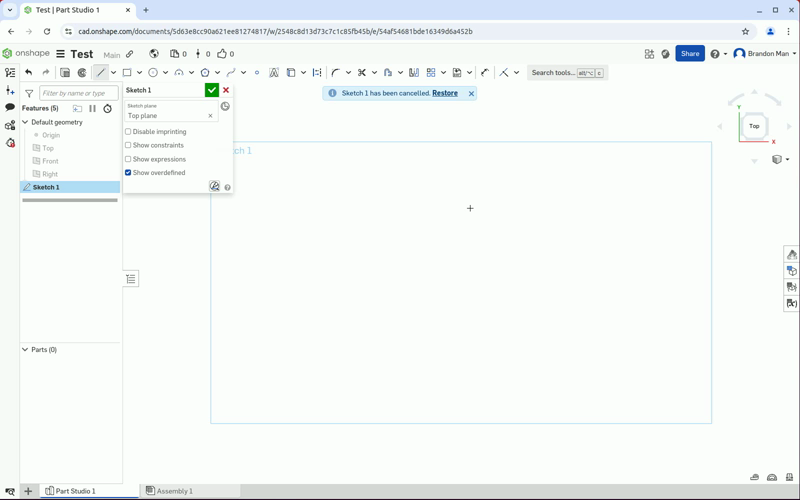
click(470, 207)
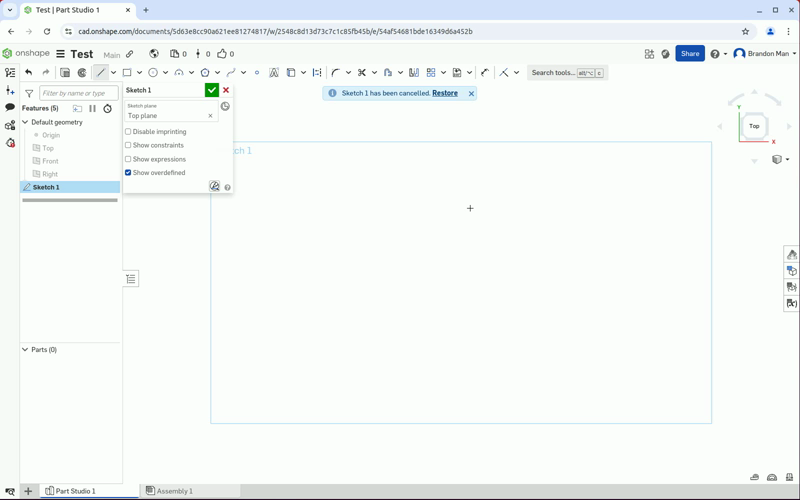
key_up(shift)
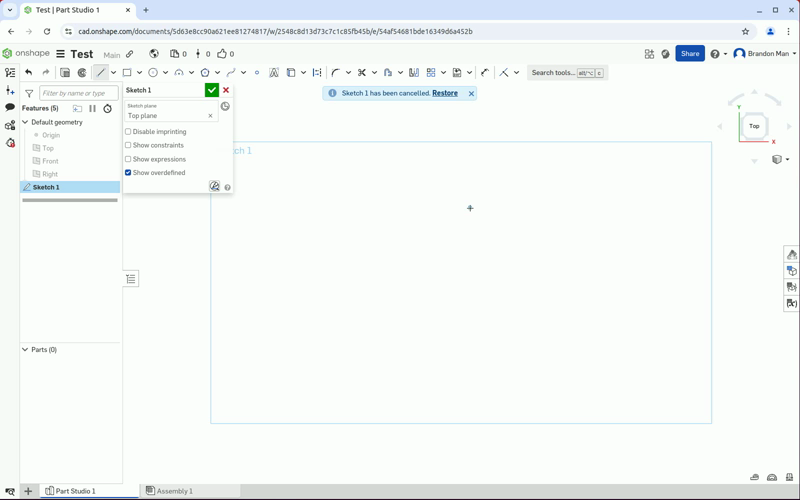
key_down(shift)
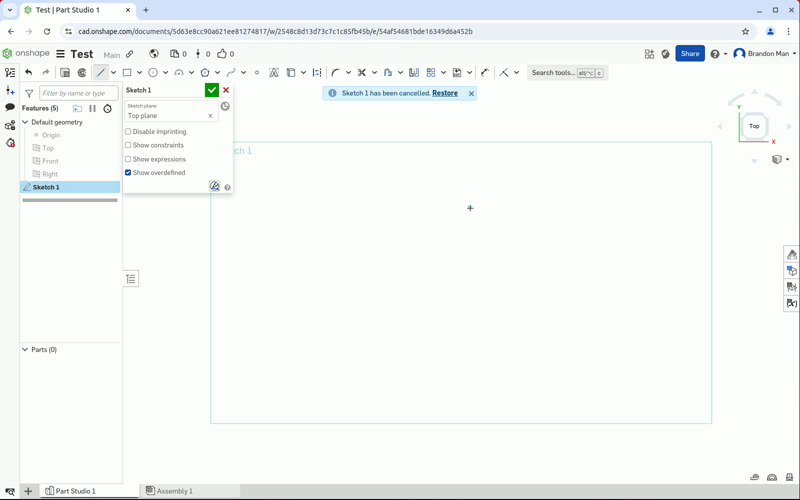
mouse_move(500, 207)
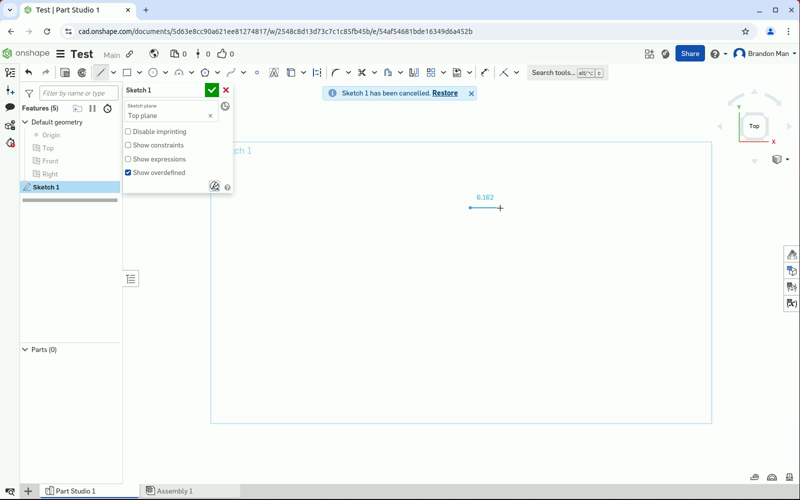
mouse_move(486, 207)
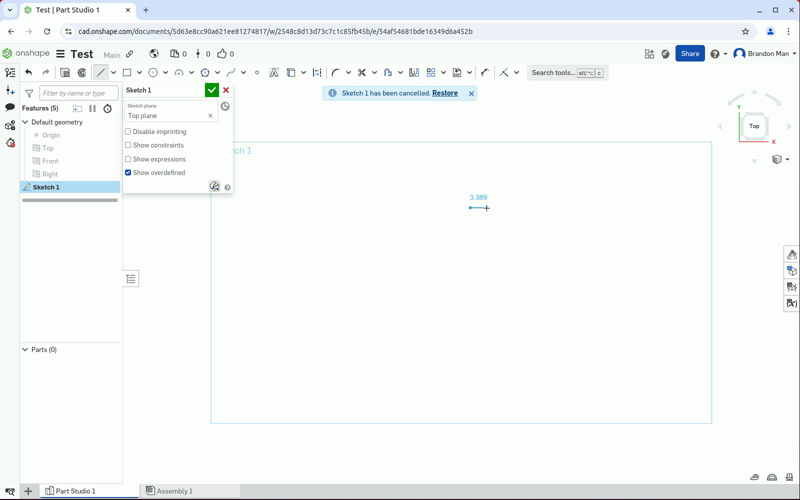
click(486, 207)
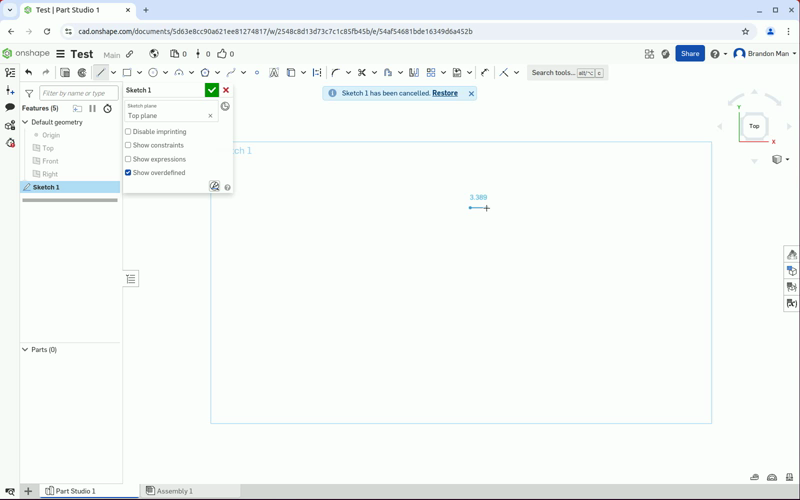
key_up(shift)
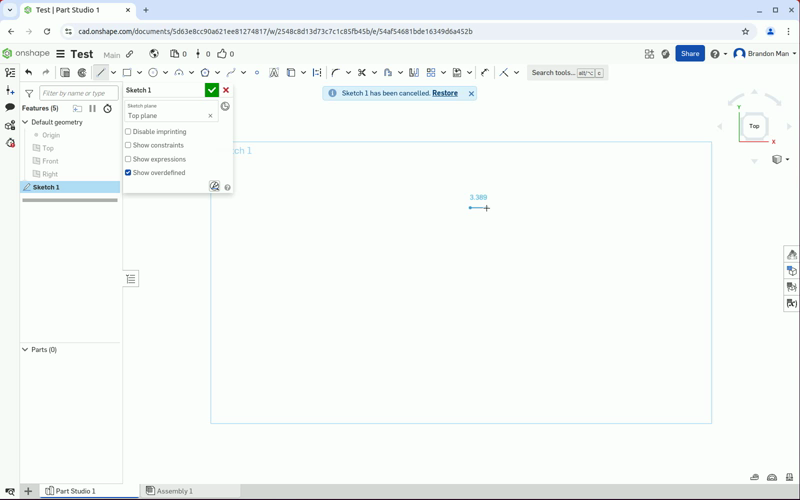
key_down(shift)
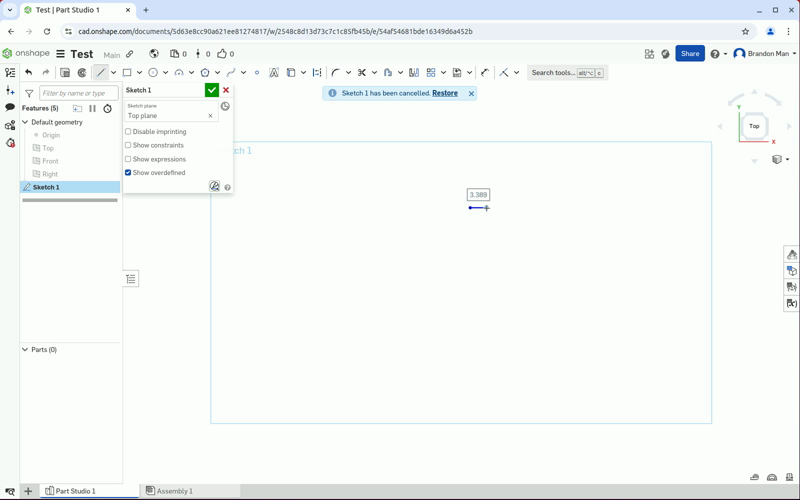
mouse_move(516, 207)
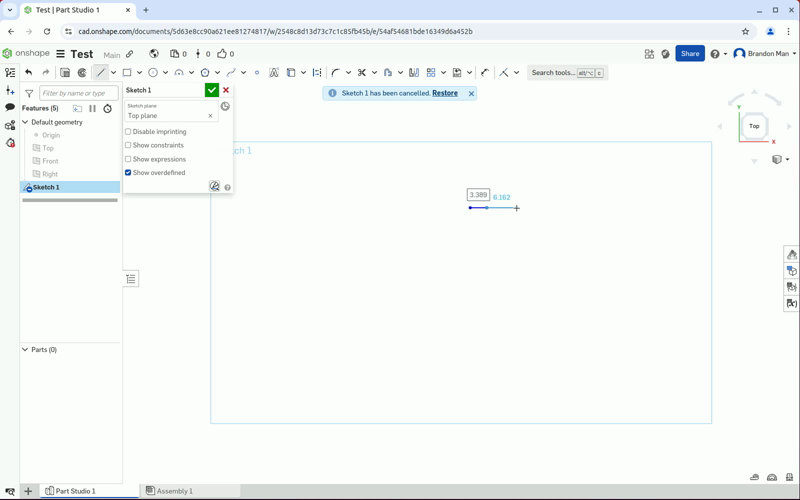
mouse_move(486, 176)
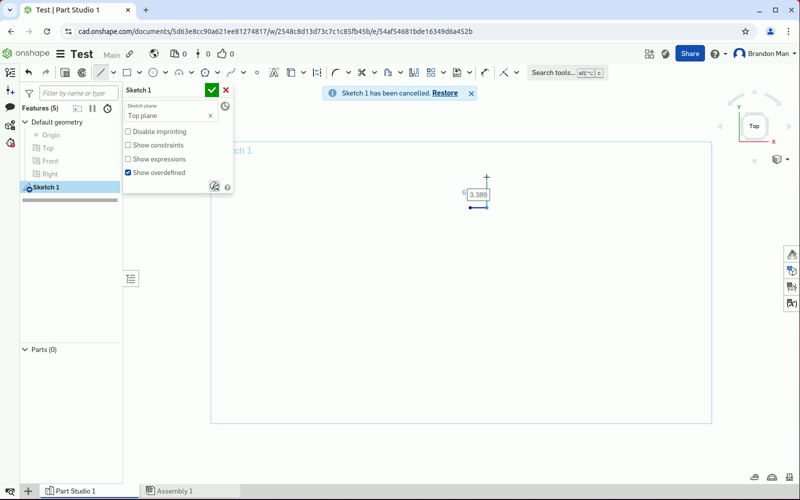
click(486, 176)
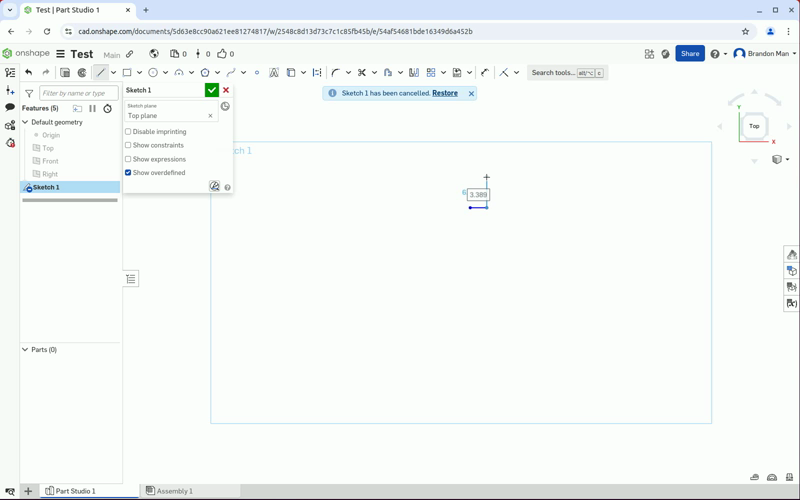
key_up(shift)
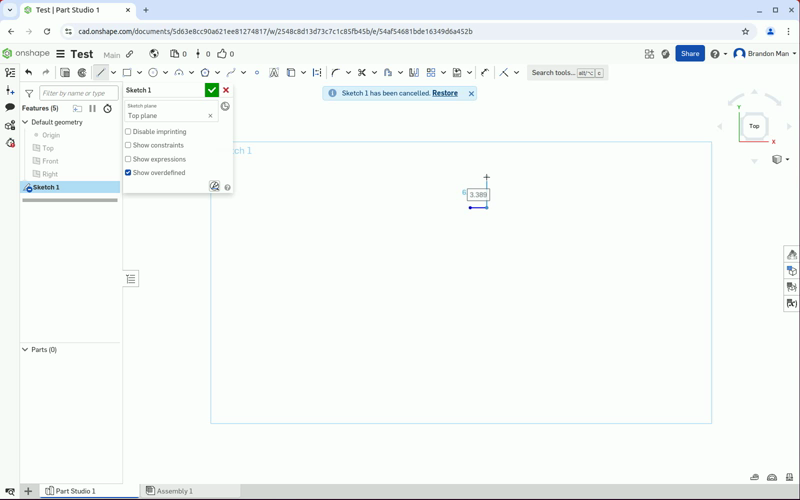
key_down(shift)
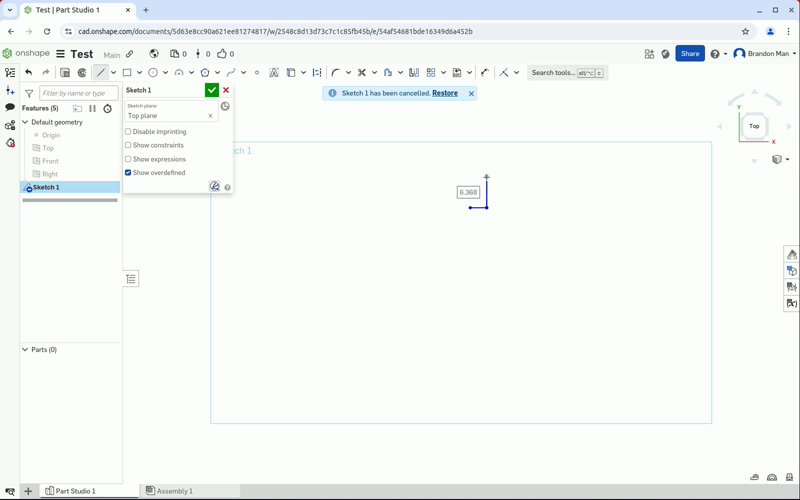
mouse_move(516, 176)
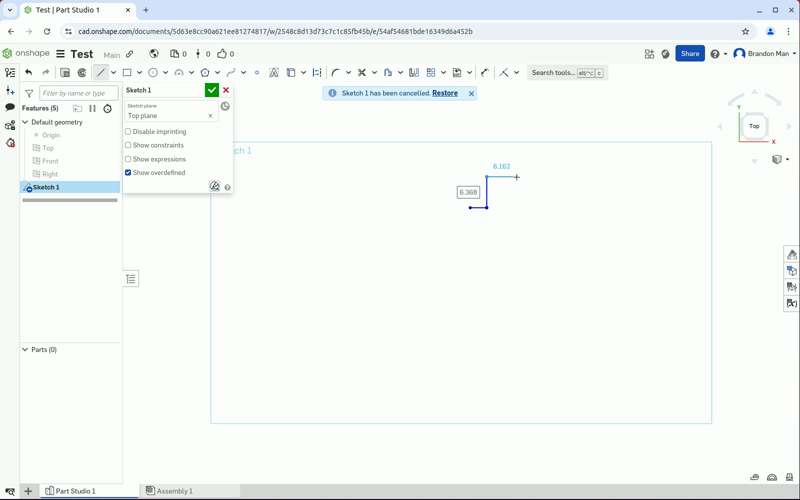
mouse_move(470, 176)
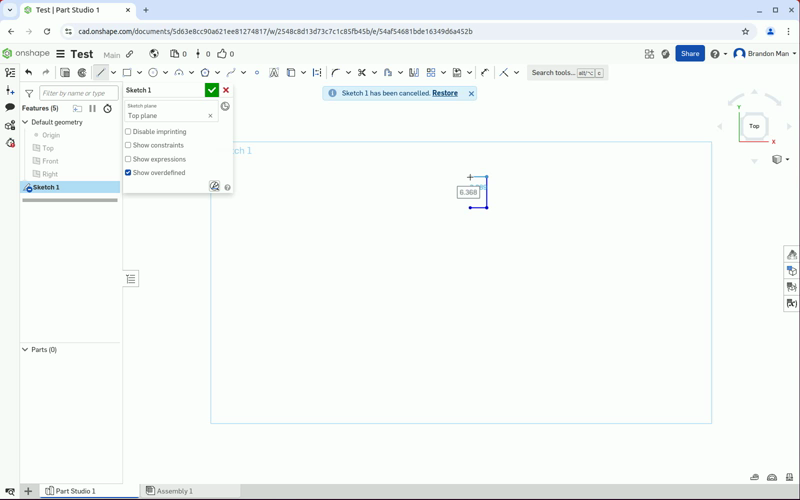
click(470, 176)
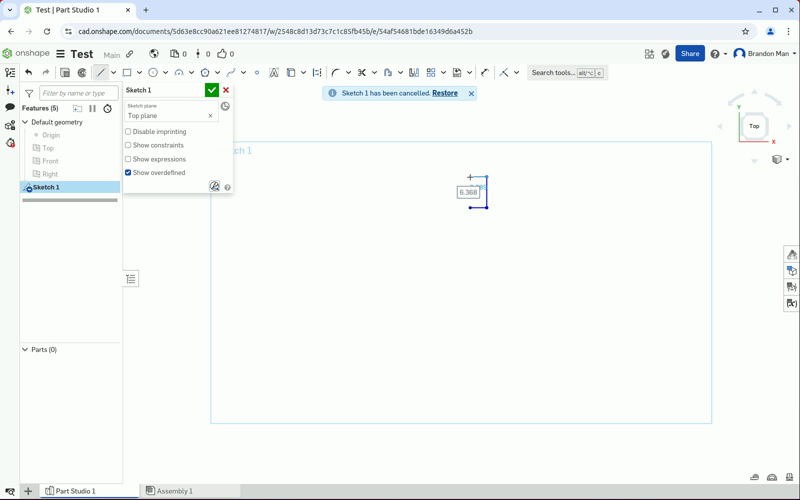
key_up(shift)
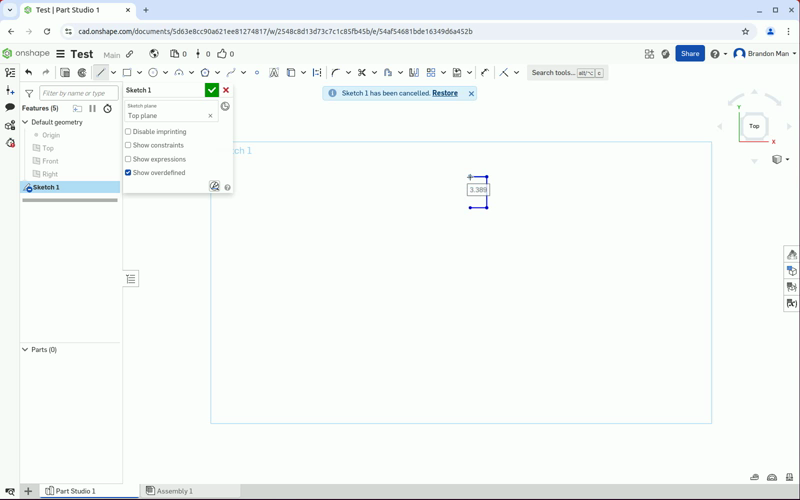
mouse_move(500, 176)
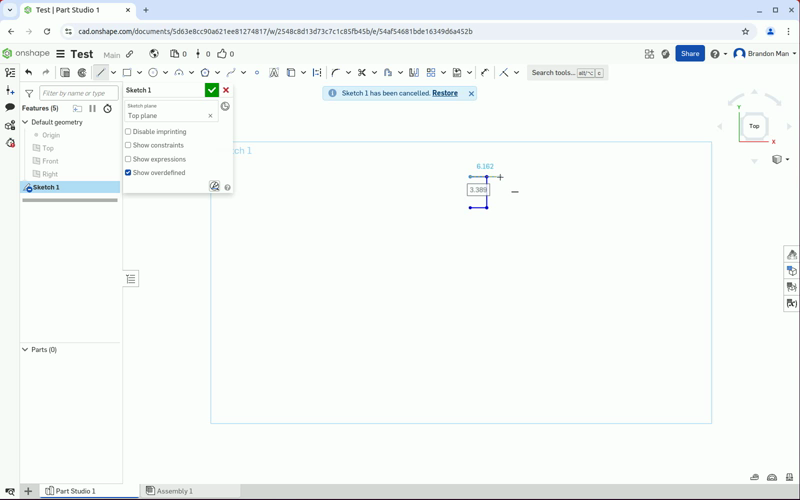
key_down(shift)
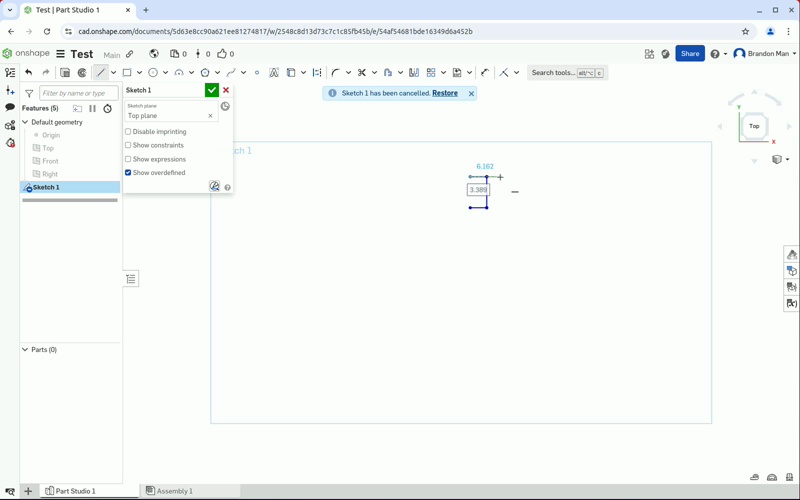
mouse_move(470, 207)
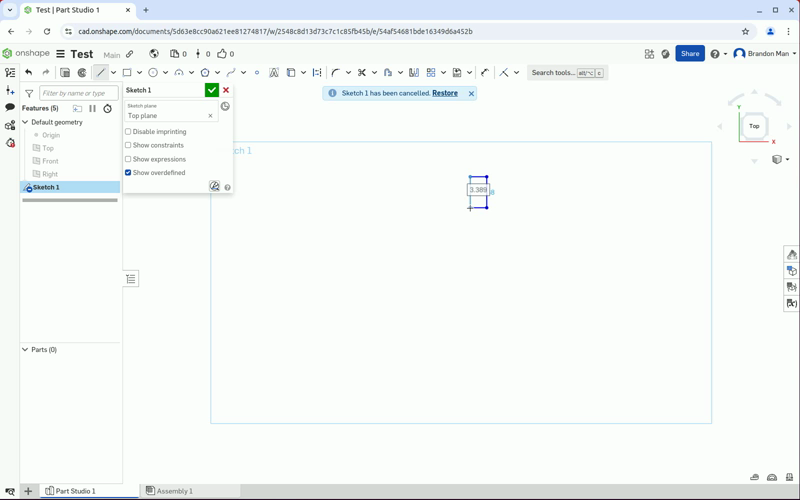
key_up(shift)
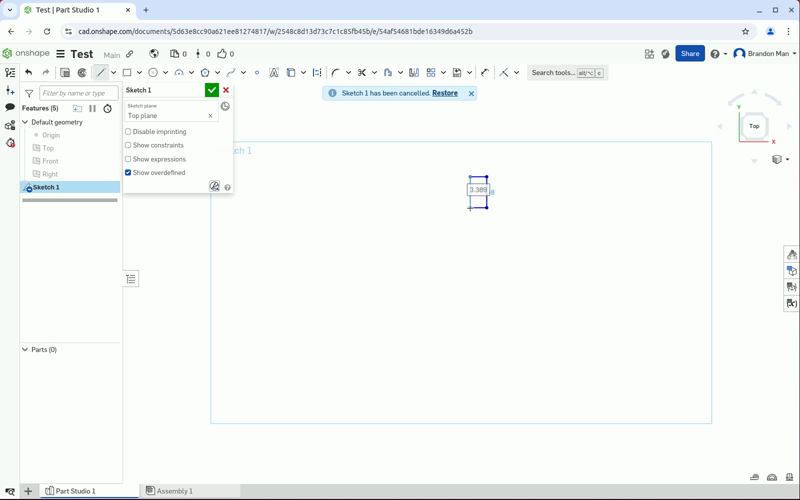
click(470, 207)
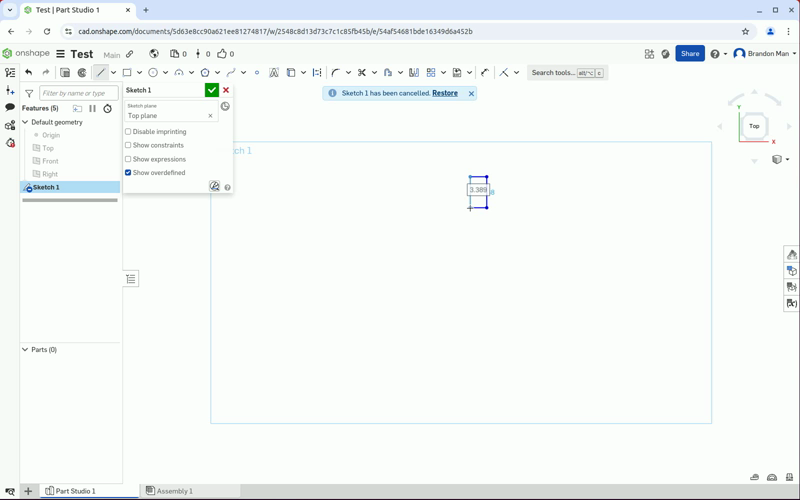
key(esc)
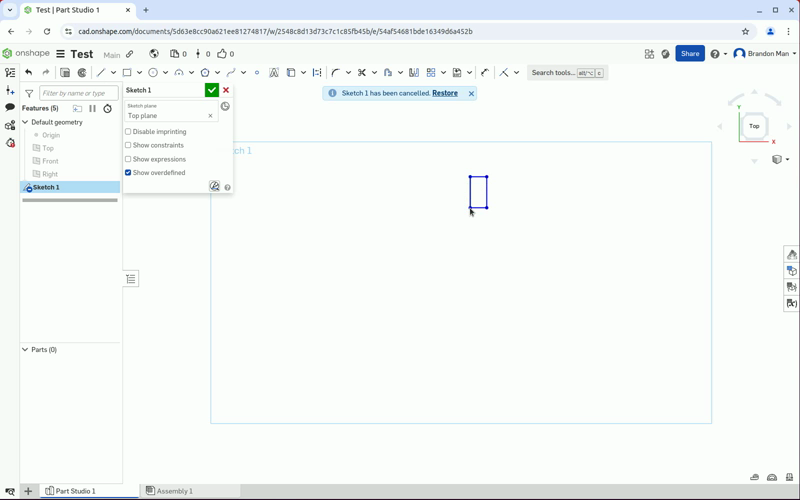
mouse_move(483, 199)
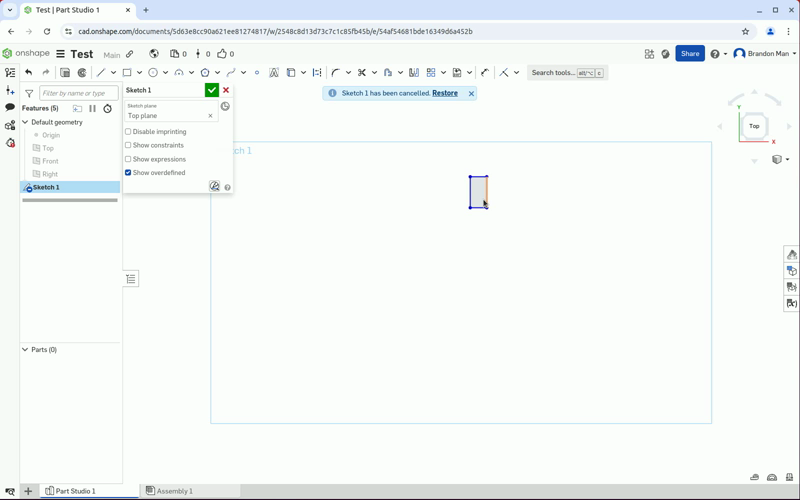
scroll(6)
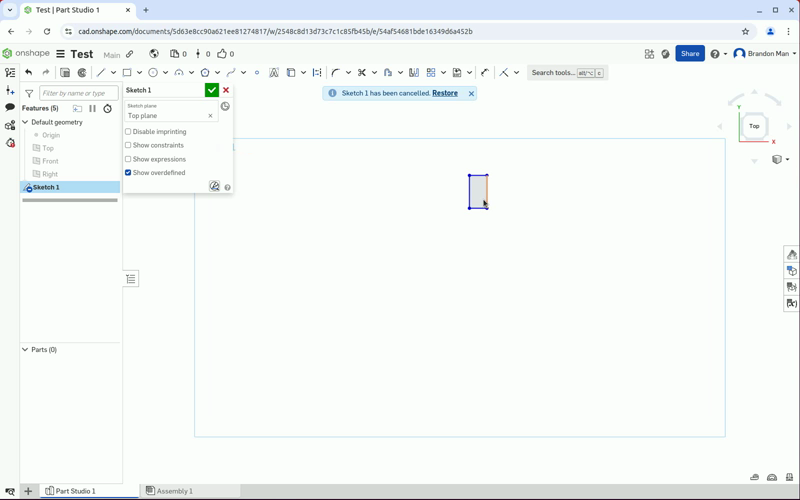
scroll(6)
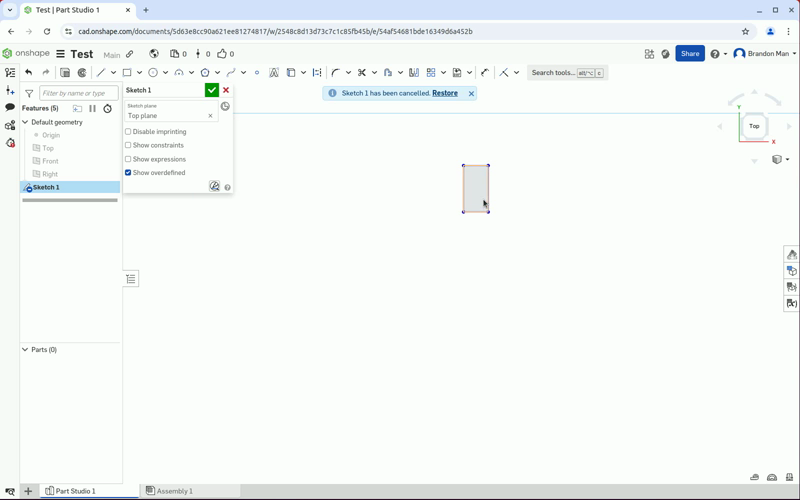
scroll(6)
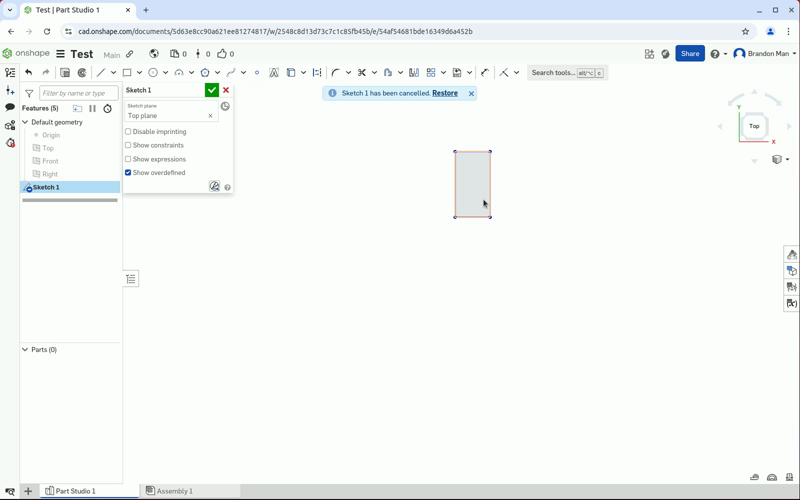
scroll(6)
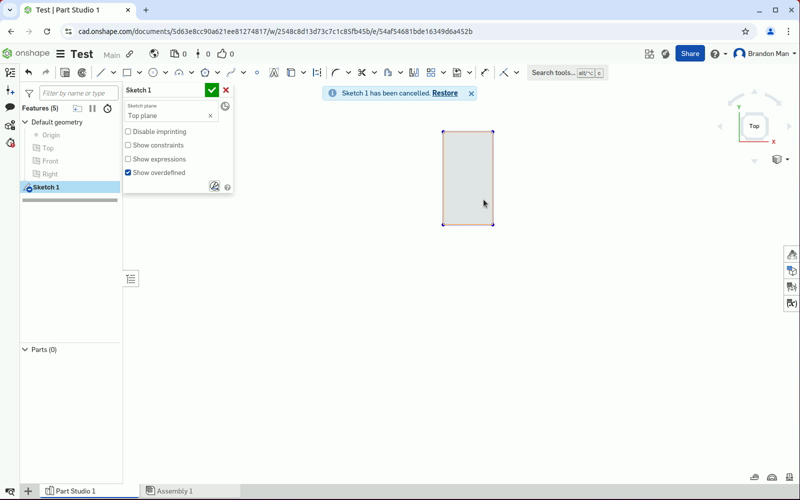
scroll(6)
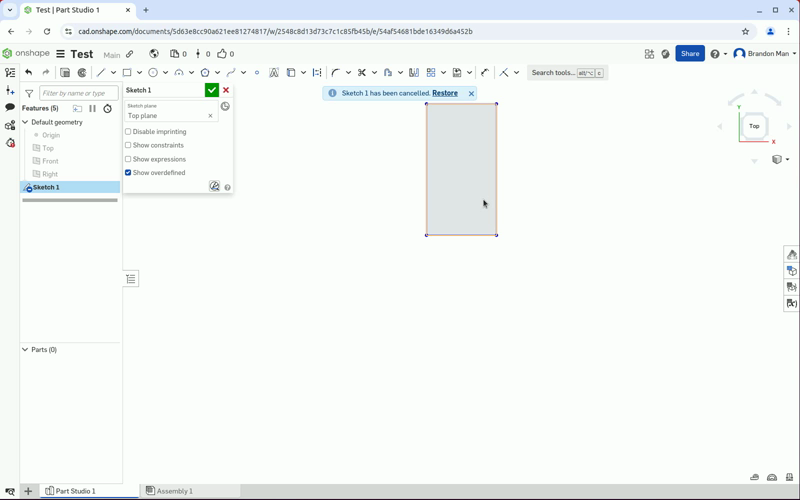
scroll(6)
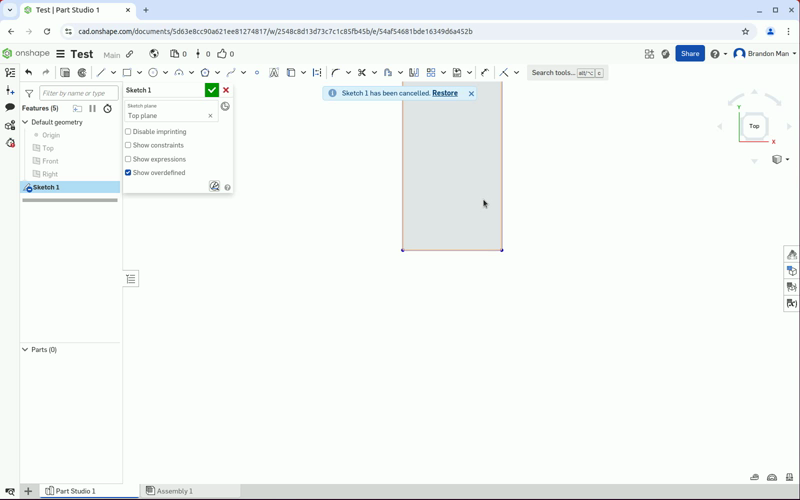
scroll(6)
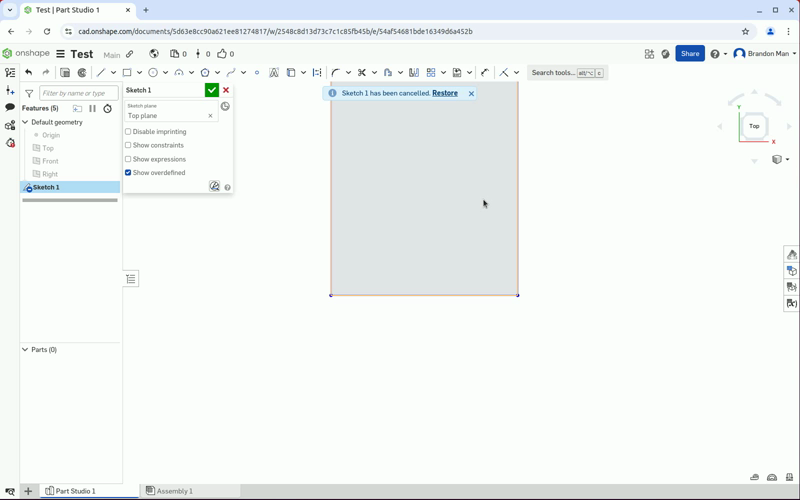
click(483, 199)
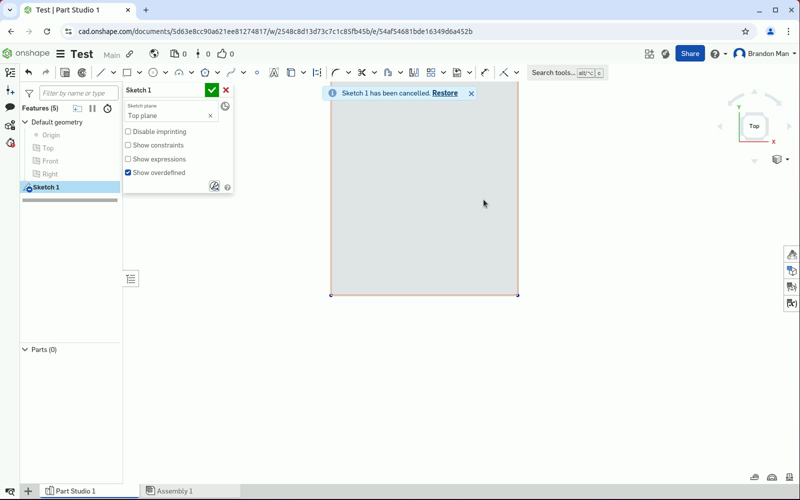
scroll(-6)
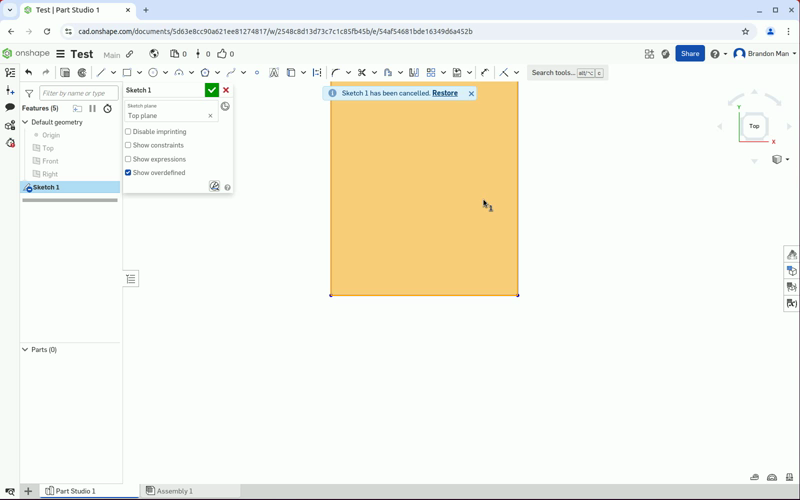
scroll(-6)
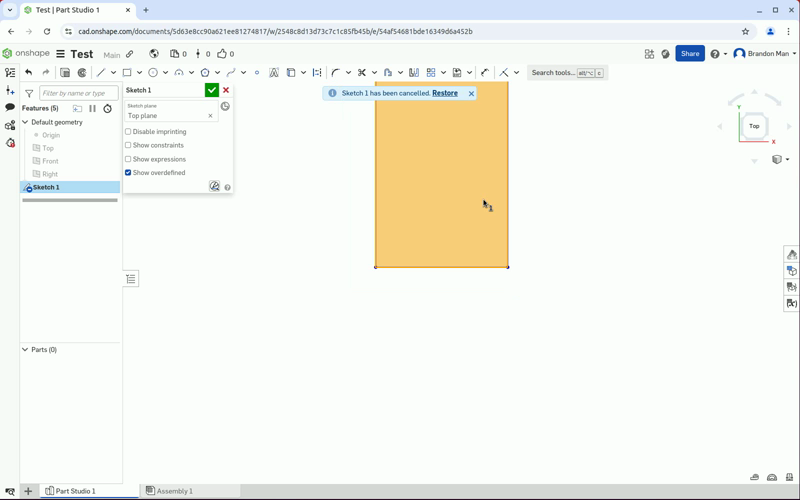
scroll(-6)
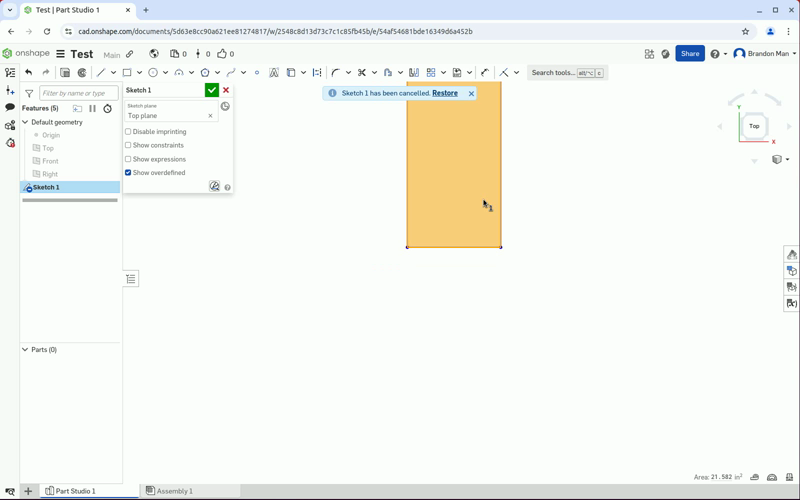
scroll(-6)
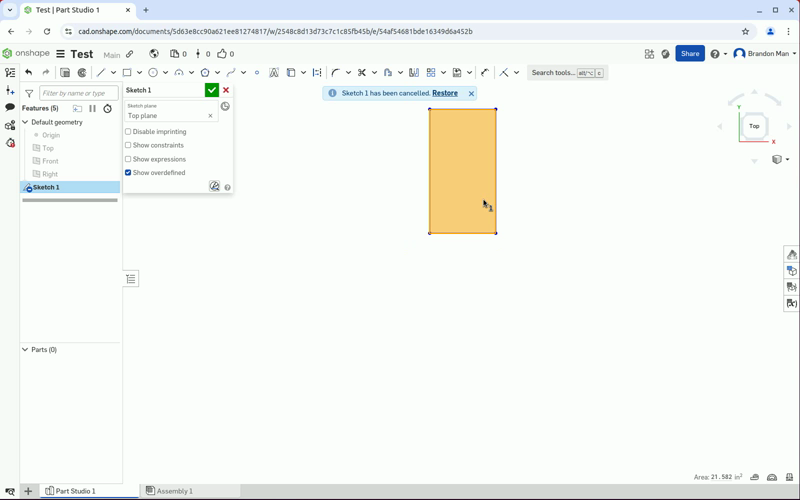
scroll(-6)
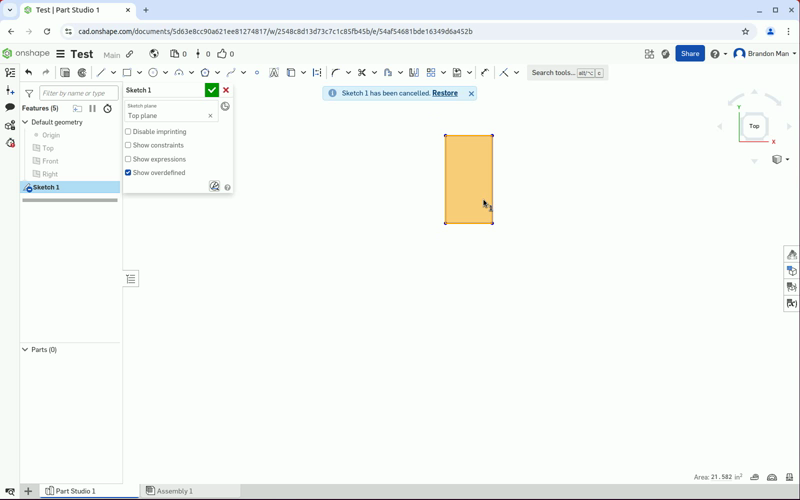
scroll(-6)
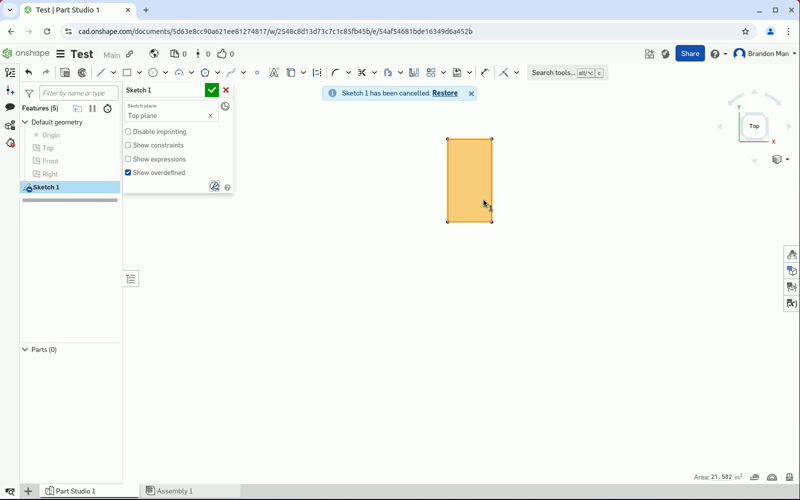
scroll(-6)
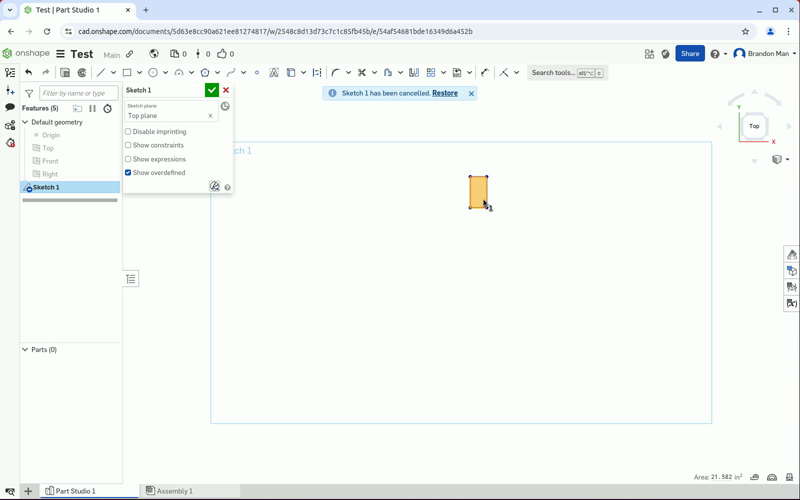
mouse_move(73, 352)
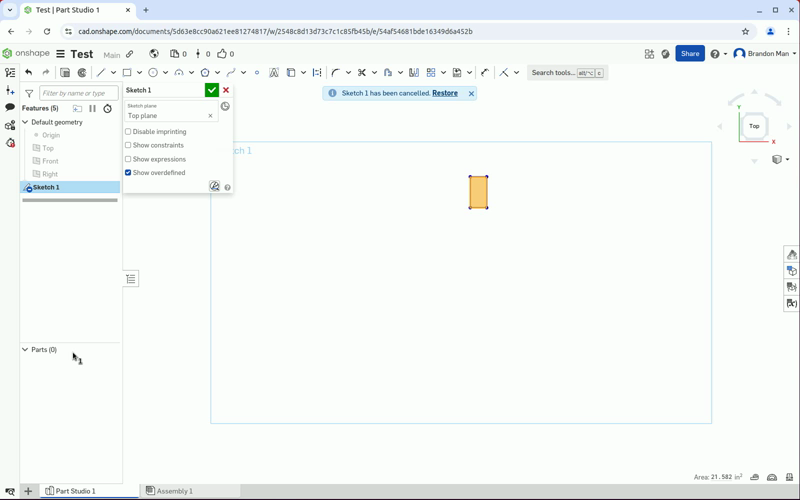
key(shift+y)
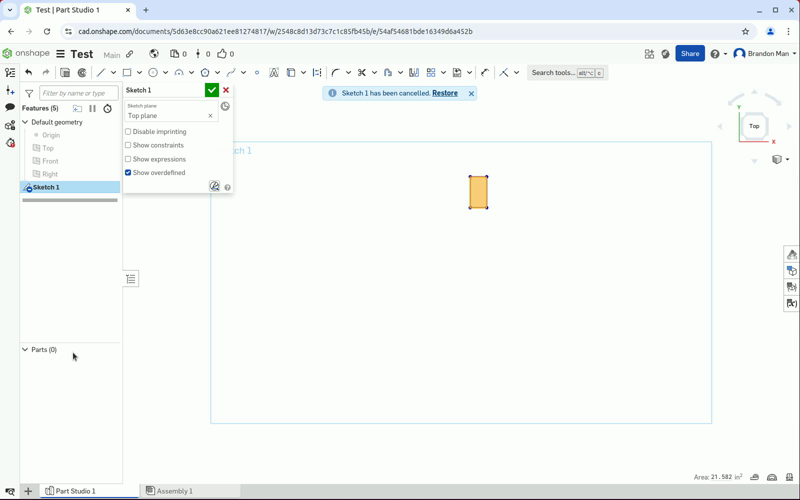
key(shift+e)
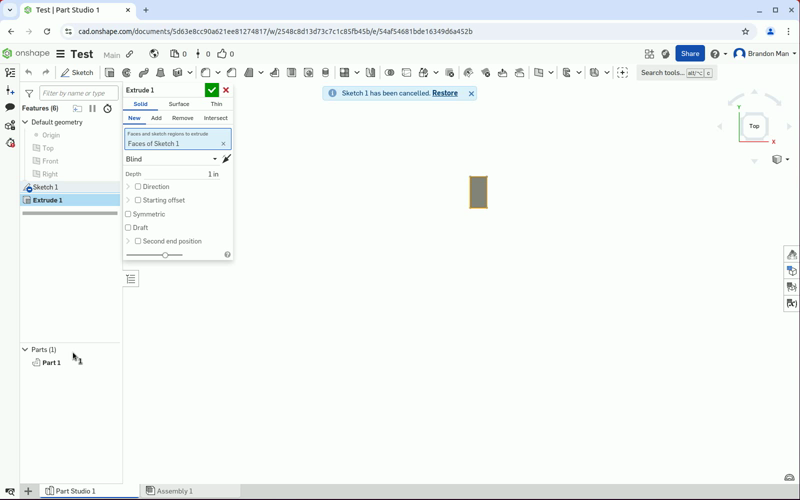
mouse_move(143, 106)
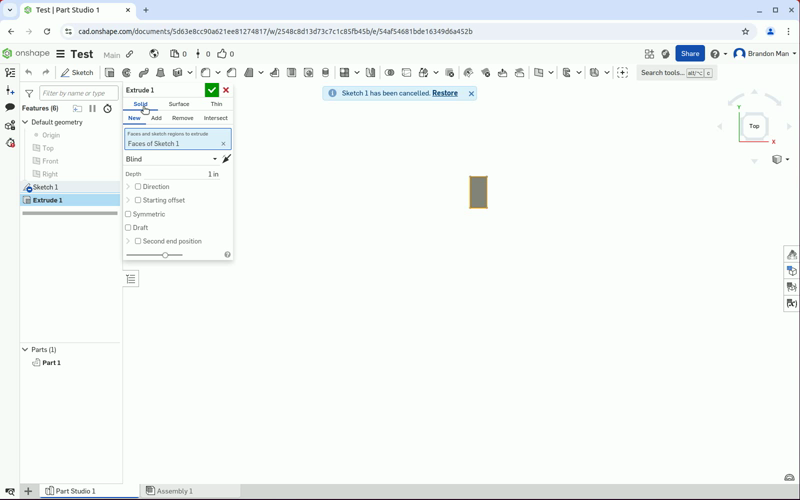
click(143, 106)
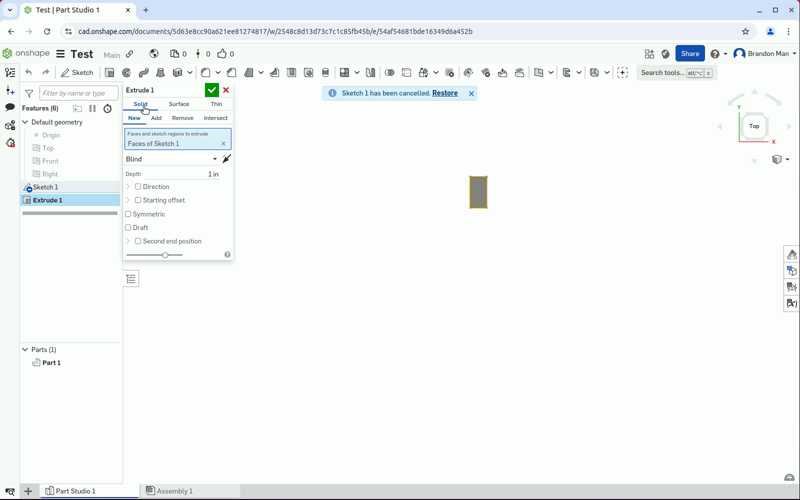
mouse_move(137, 120)
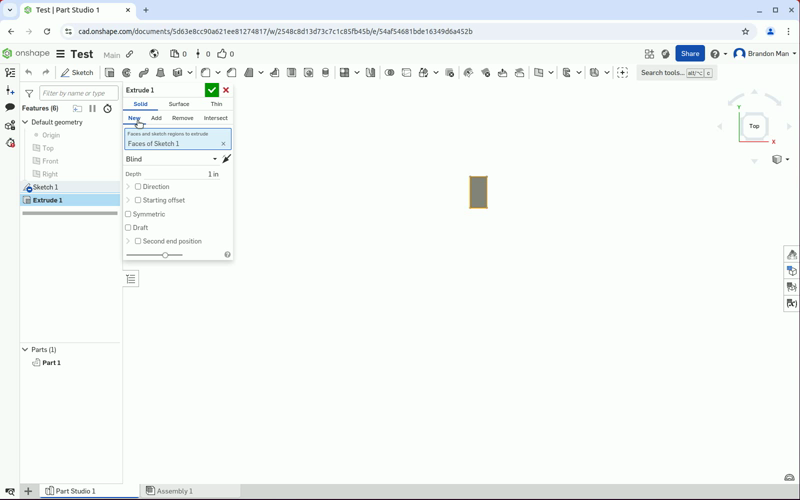
click(137, 120)
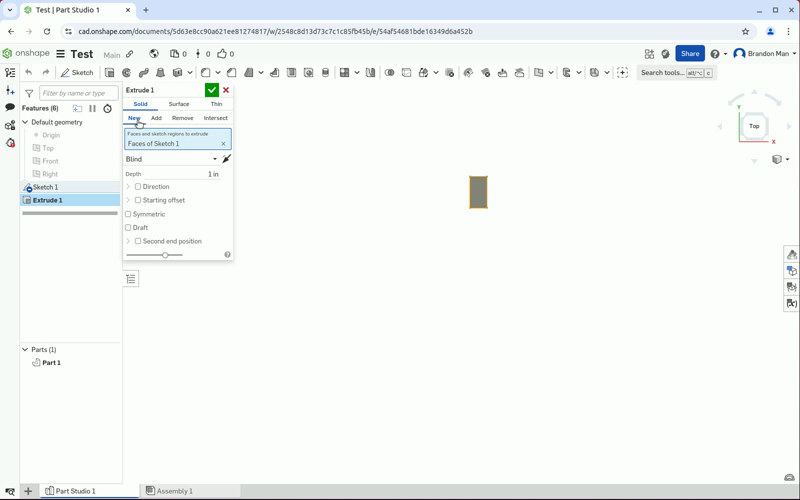
key(tab, 4)
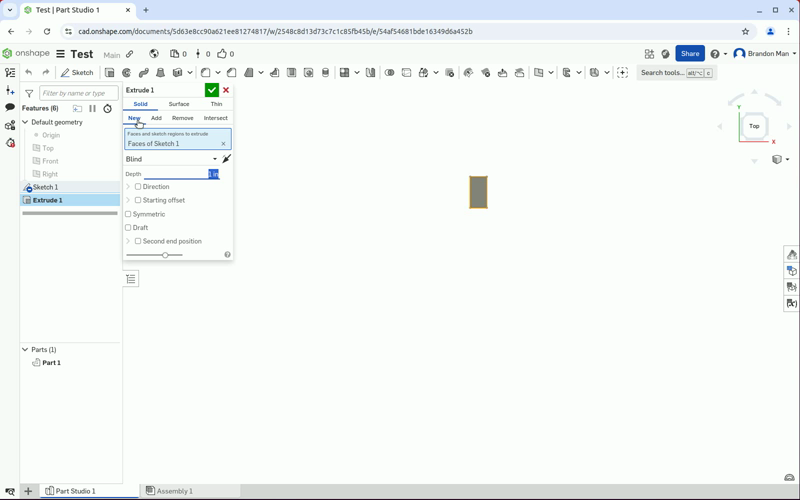
text(0.241)
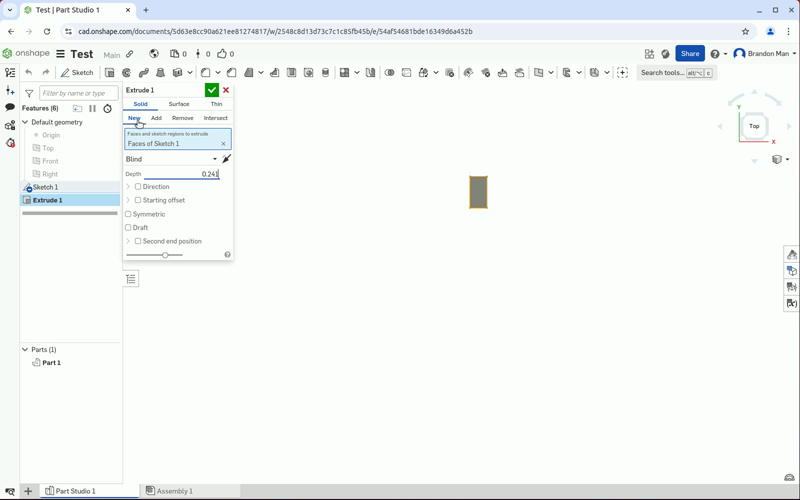
key(enter)
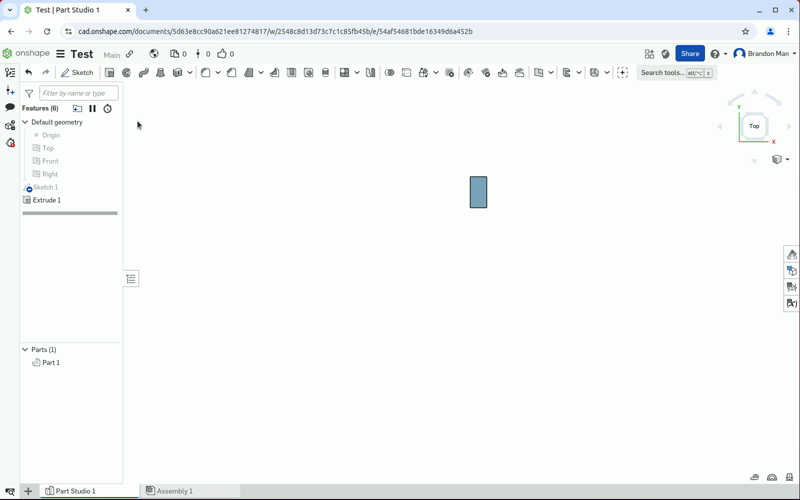
key(shift+h)
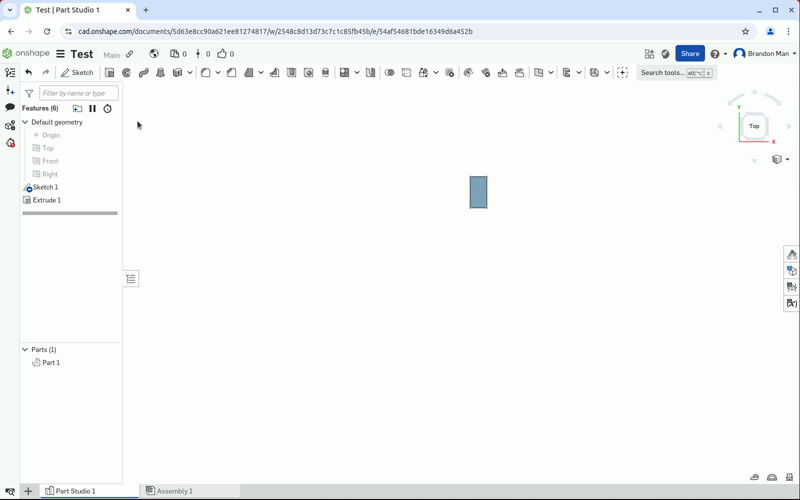
key(shift+h)
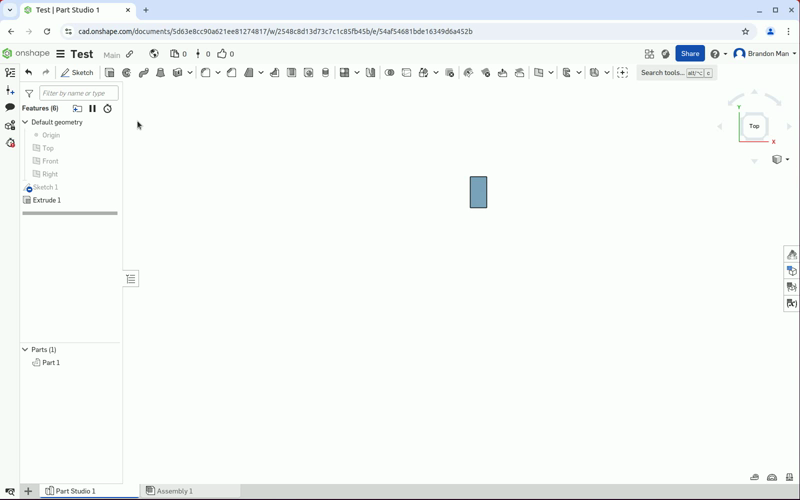
mouse_move(73, 189)
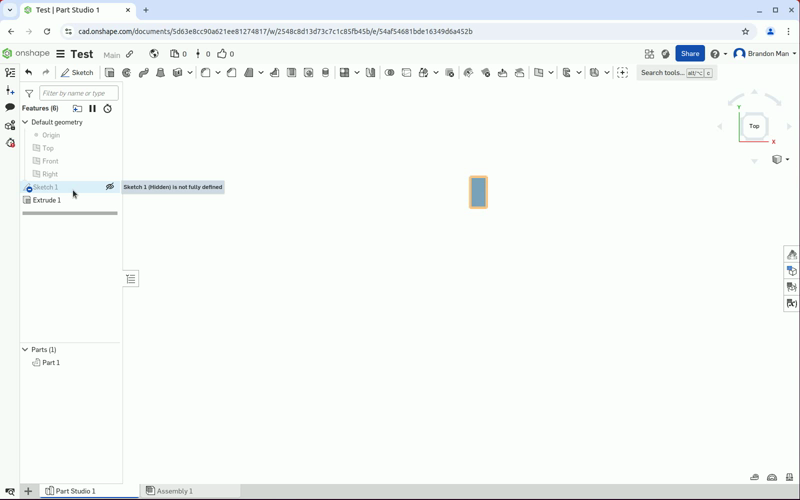
click(73, 189)
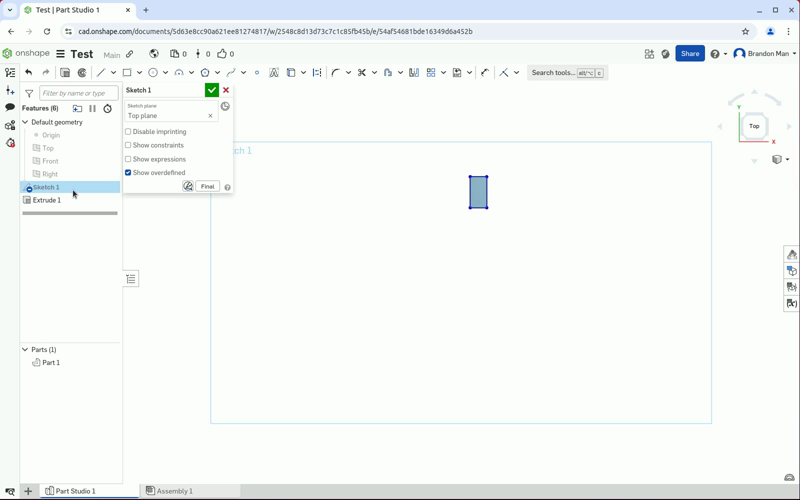
mouse_move(229, 92)
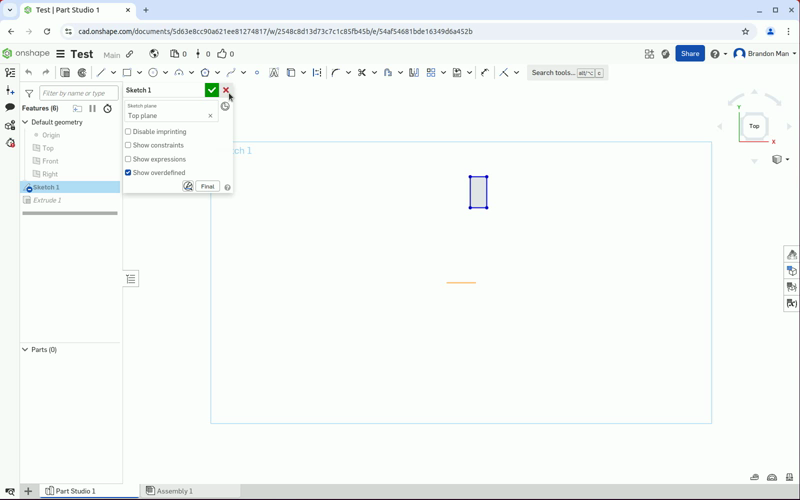
click(229, 92)
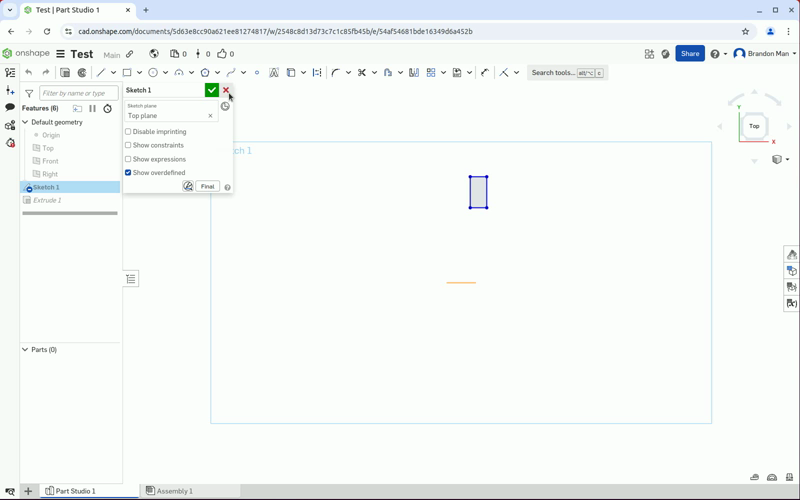
key(shift+s)
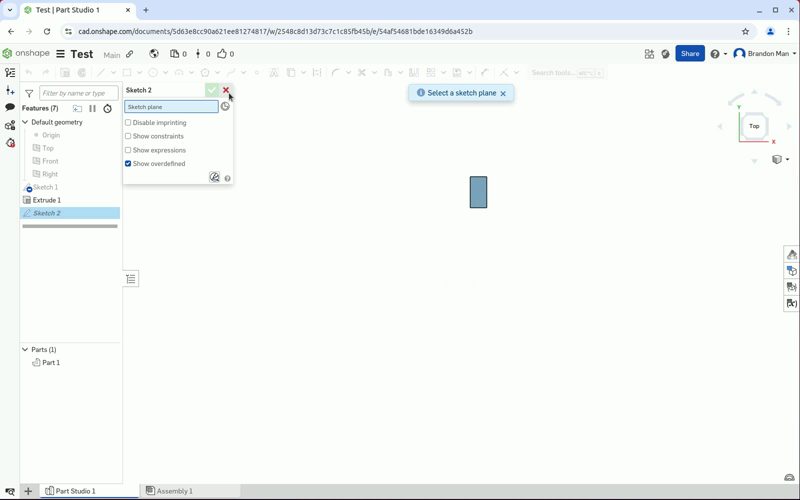
mouse_move(73, 150)
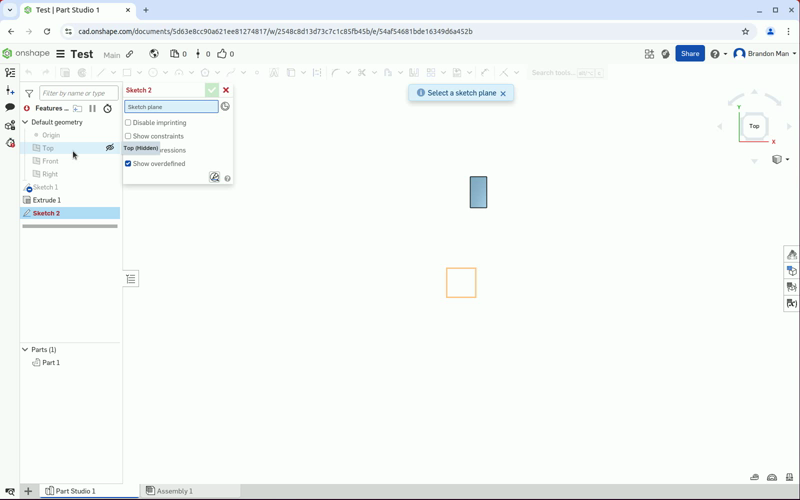
click(73, 150)
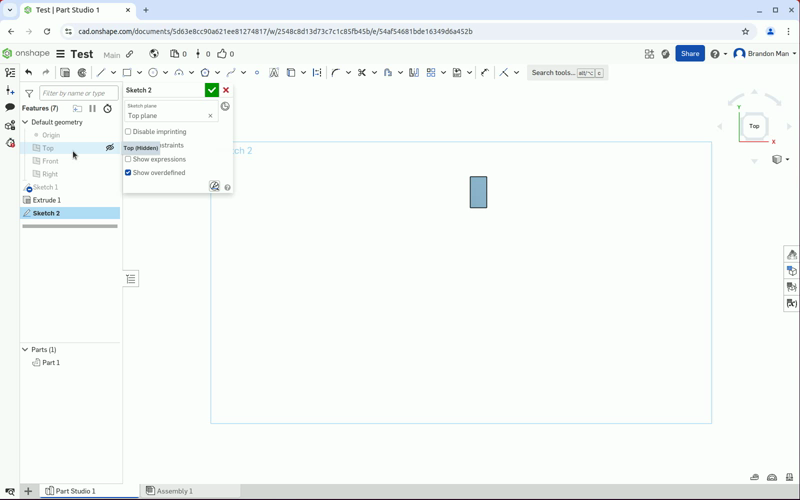
mouse_move(73, 352)
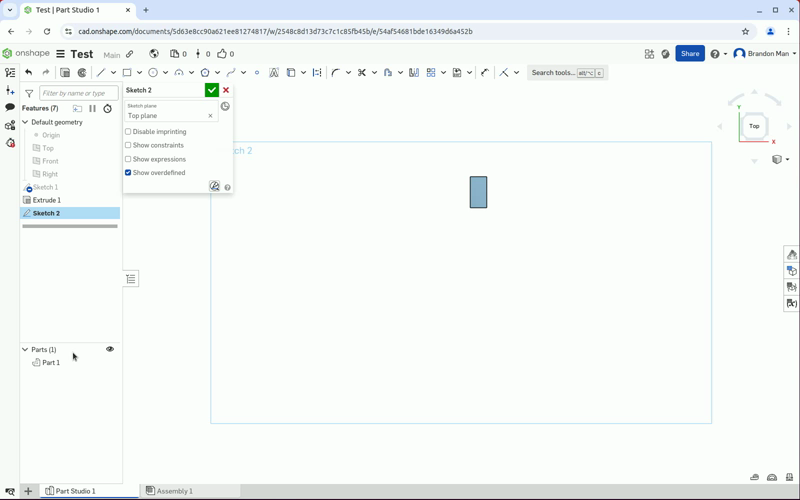
key(y)
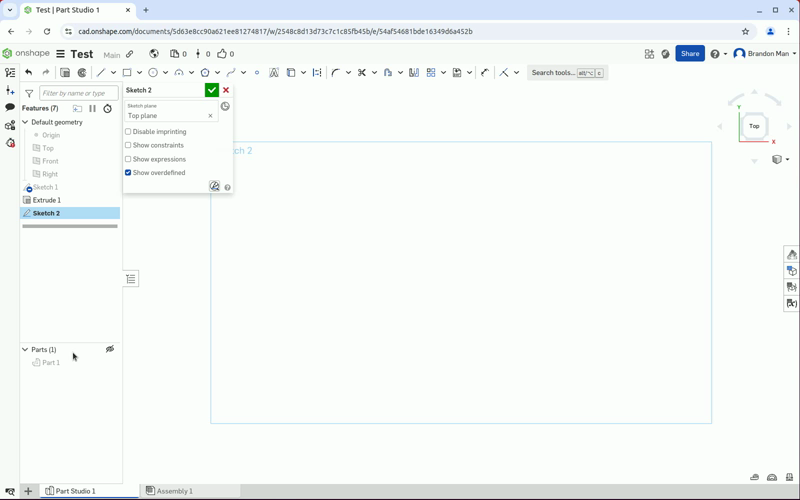
key(l)
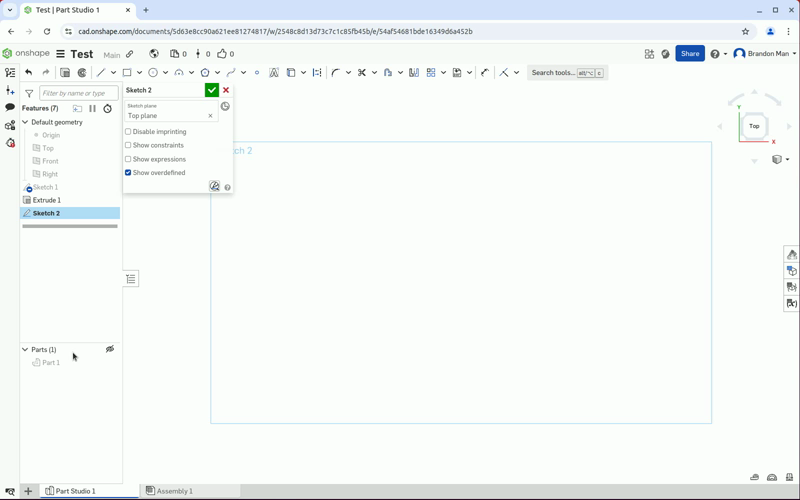
key_down(shift)
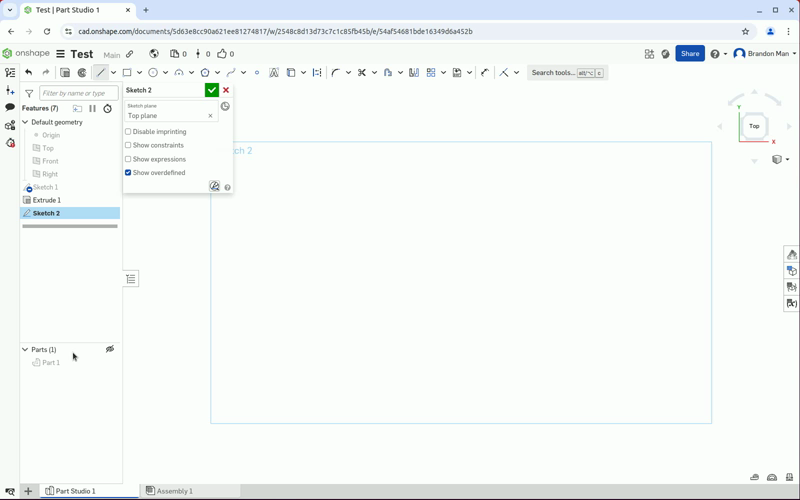
mouse_move(460, 257)
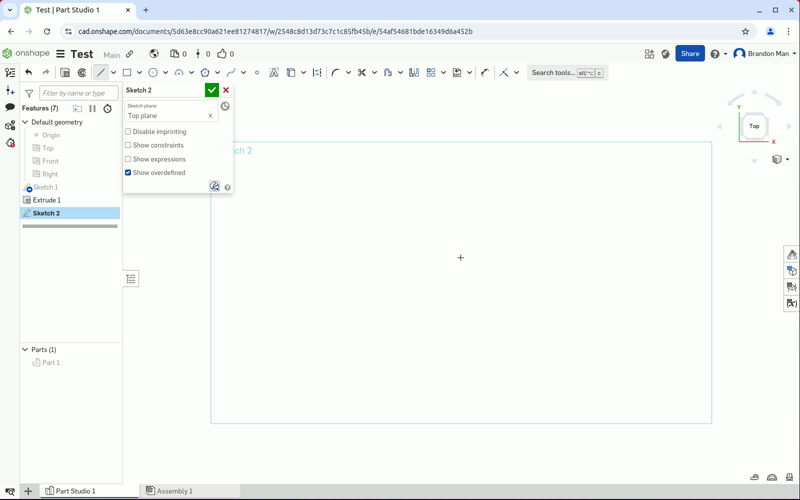
click(460, 257)
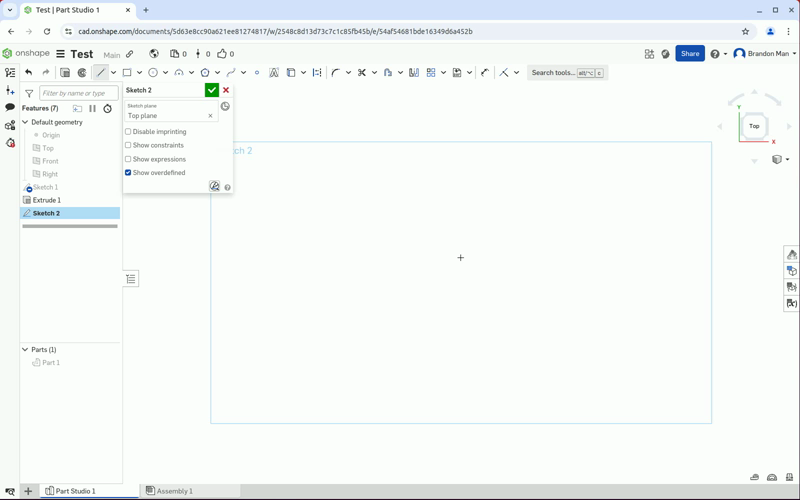
key_up(shift)
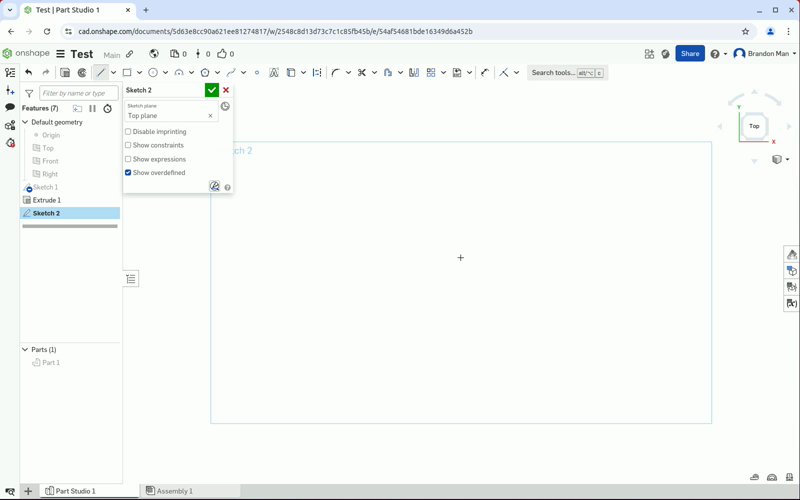
key_down(shift)
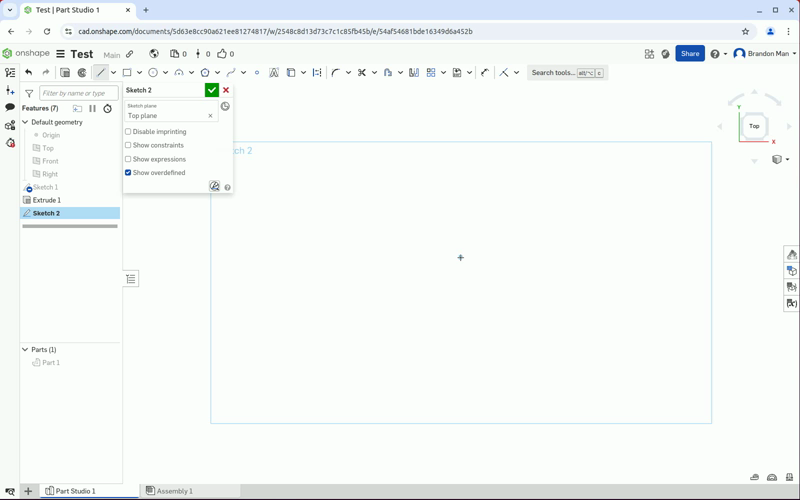
mouse_move(490, 257)
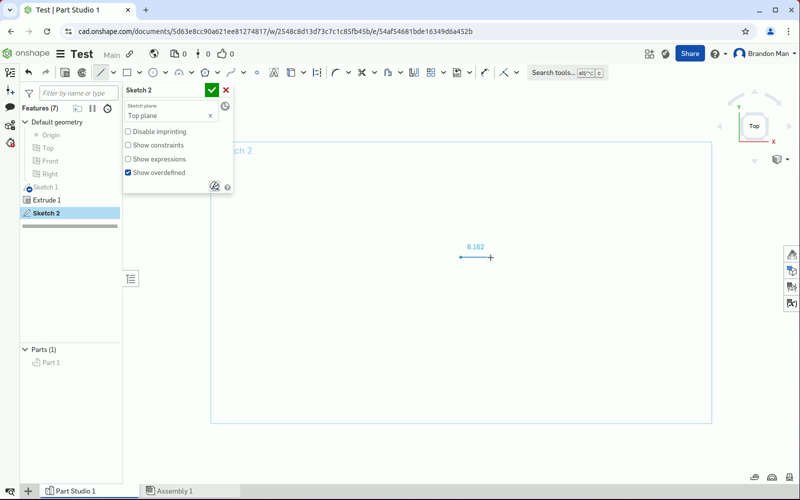
mouse_move(474, 257)
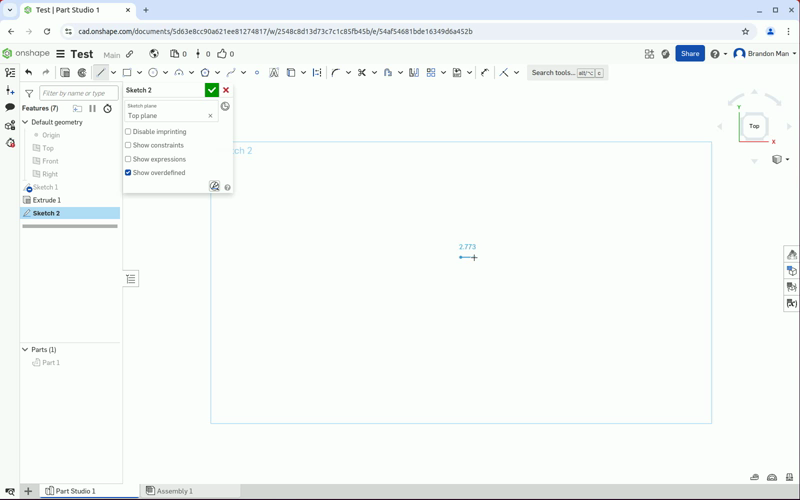
click(474, 257)
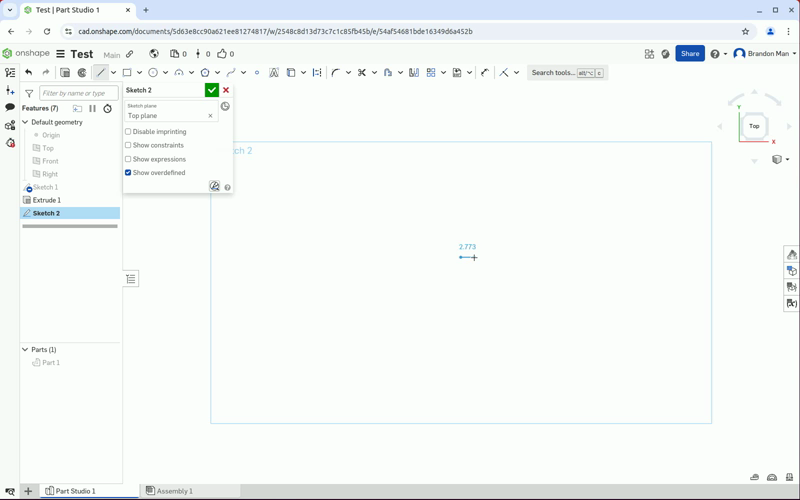
key_up(shift)
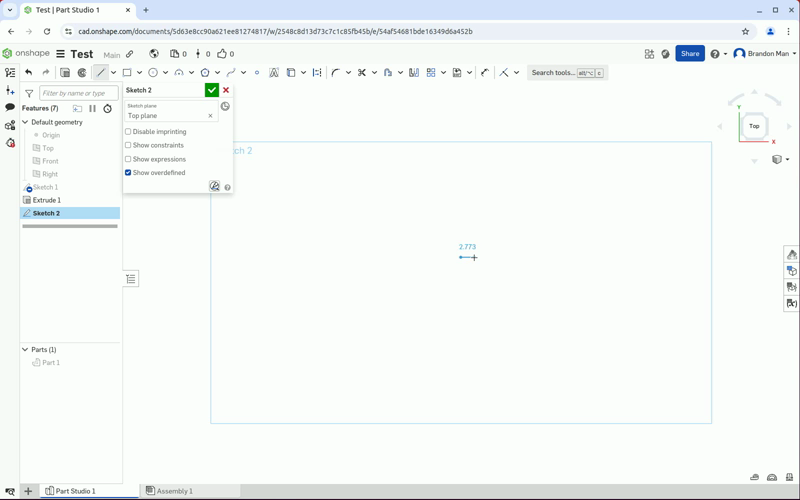
key_down(shift)
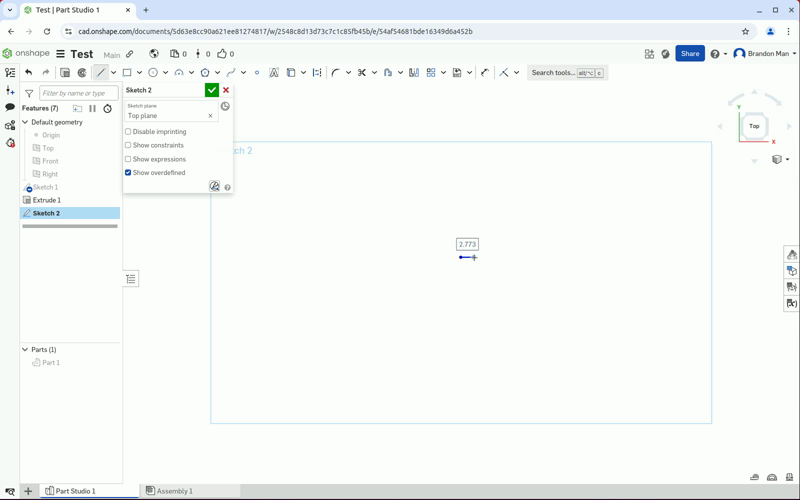
mouse_move(504, 257)
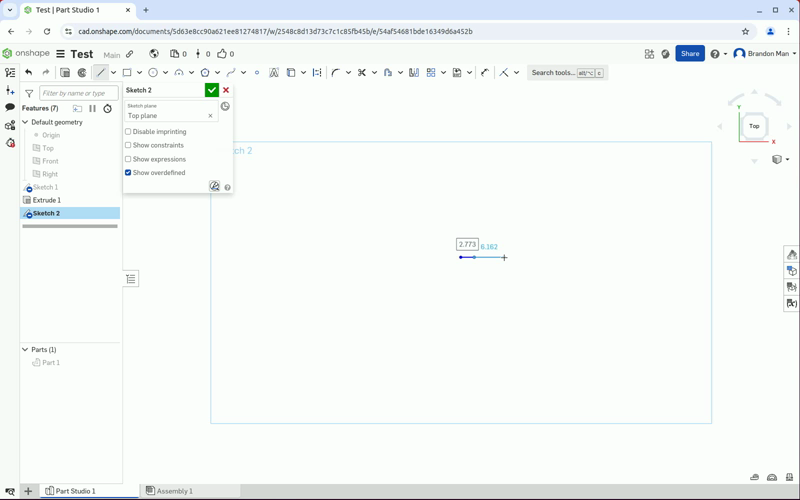
mouse_move(482, 257)
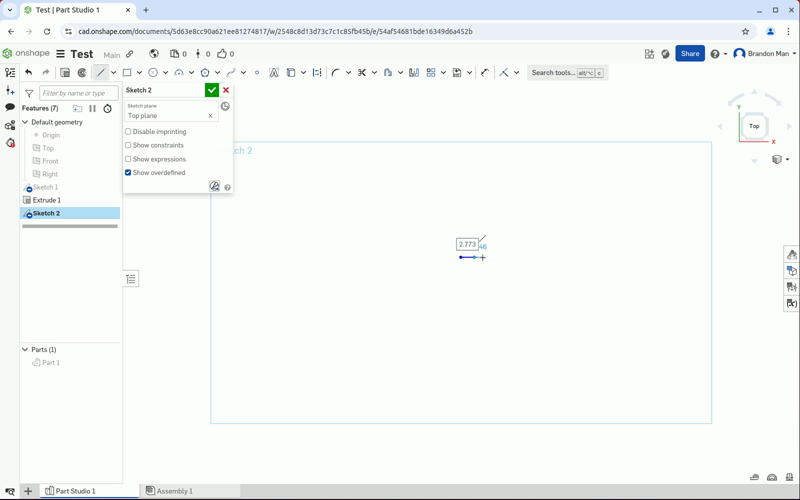
click(482, 257)
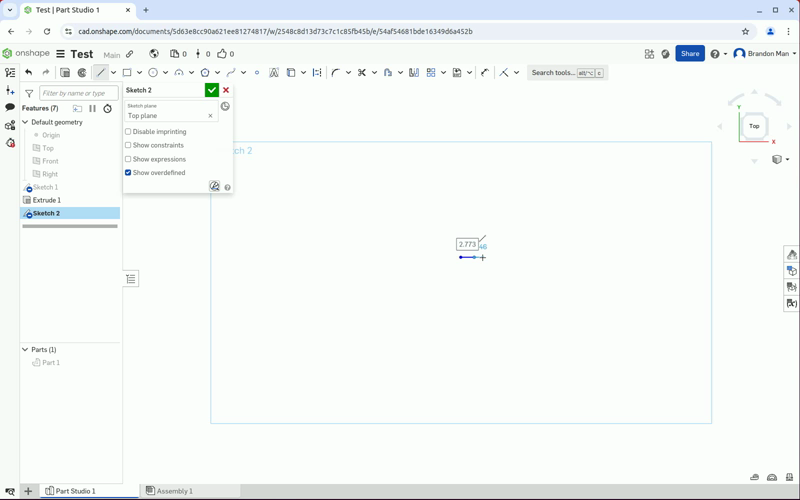
key_up(shift)
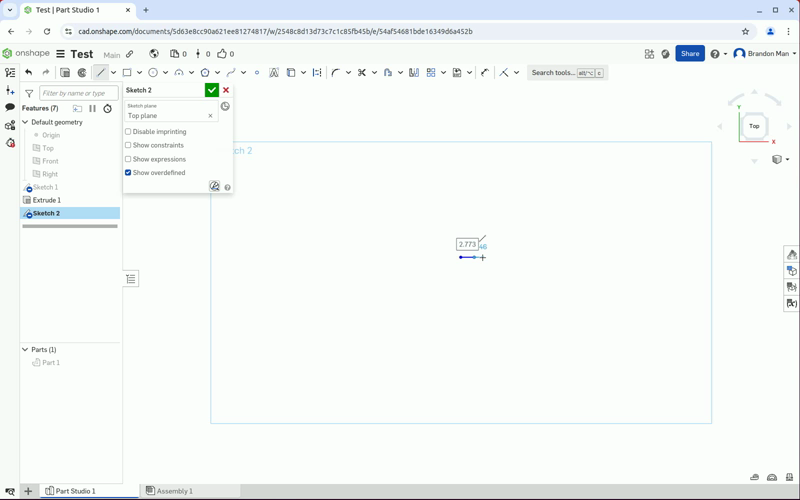
key_down(shift)
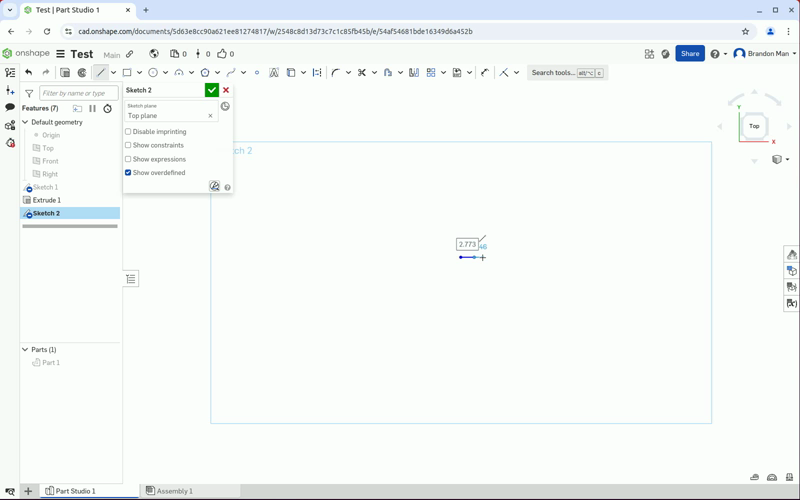
mouse_move(512, 257)
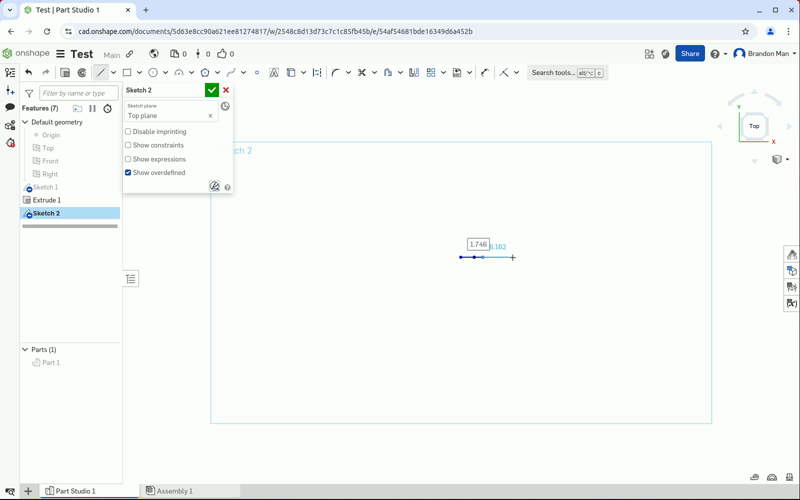
mouse_move(495, 257)
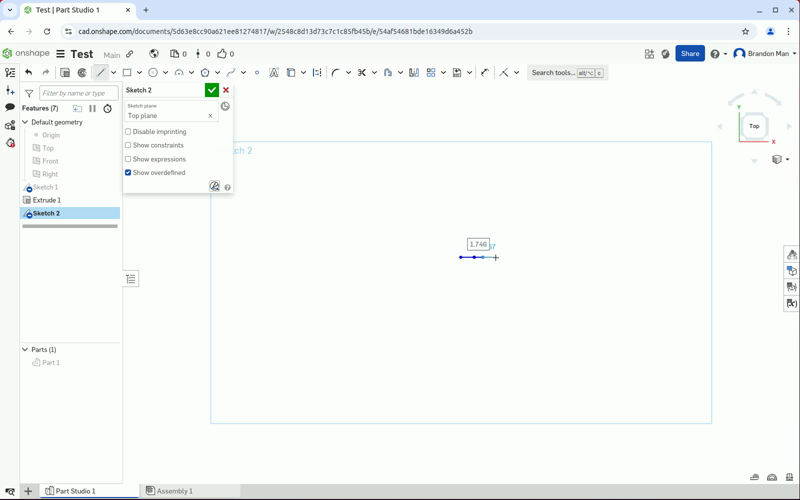
click(495, 257)
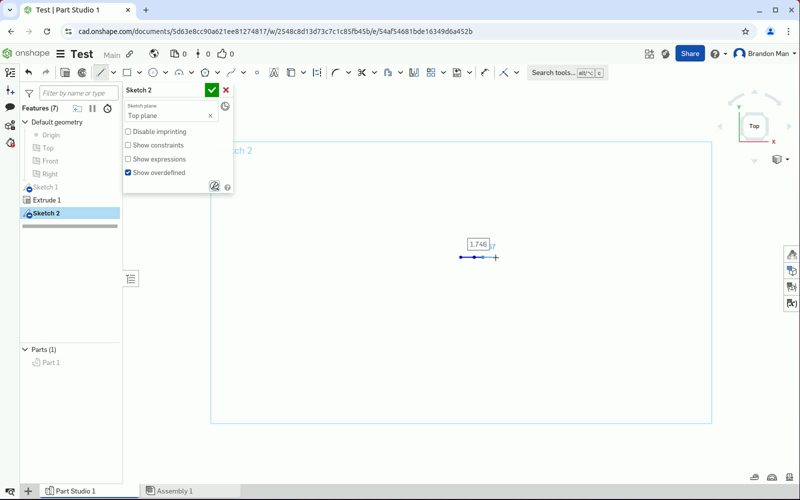
key_up(shift)
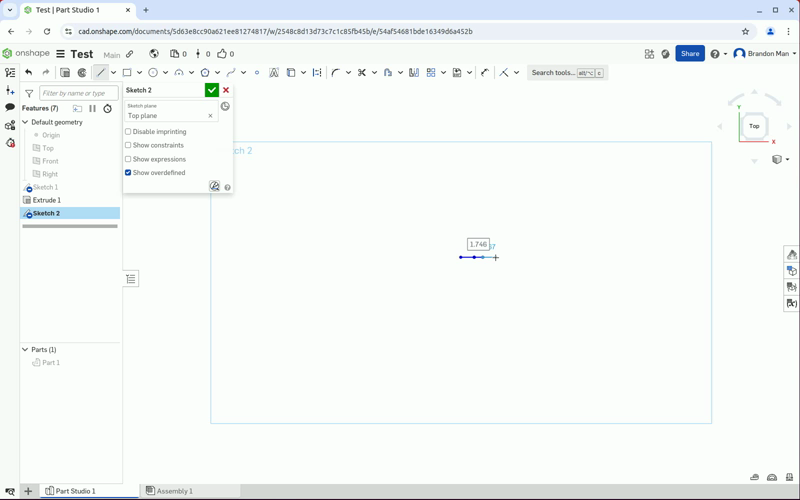
key_down(shift)
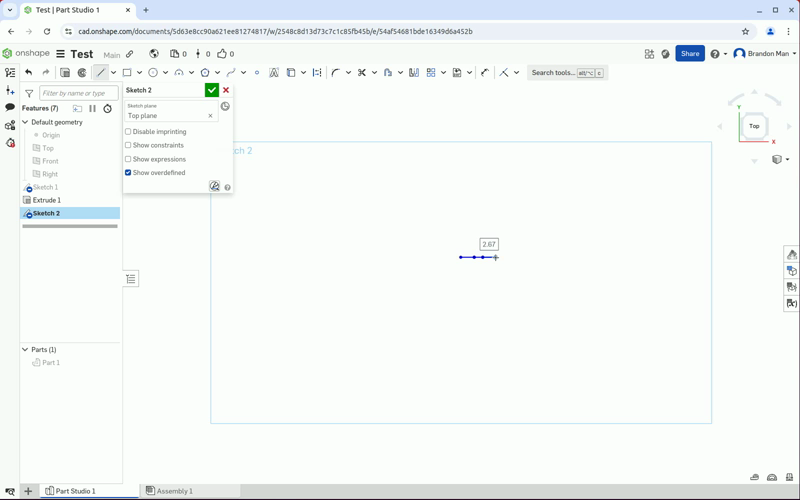
mouse_move(525, 257)
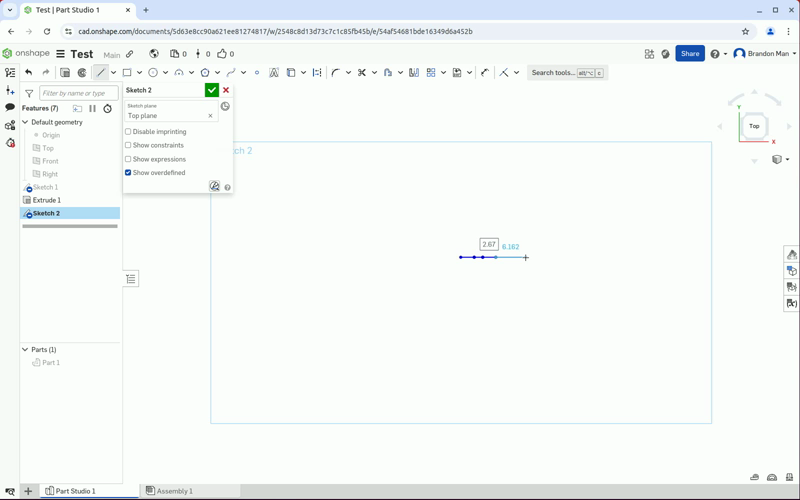
mouse_move(495, 215)
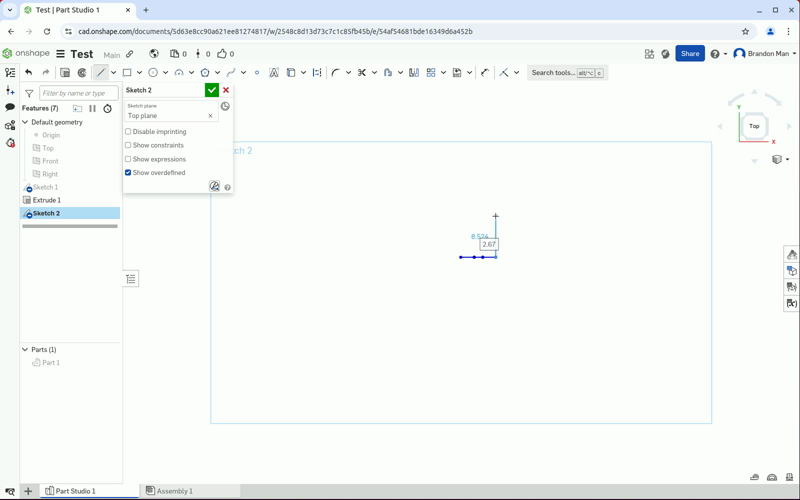
click(495, 215)
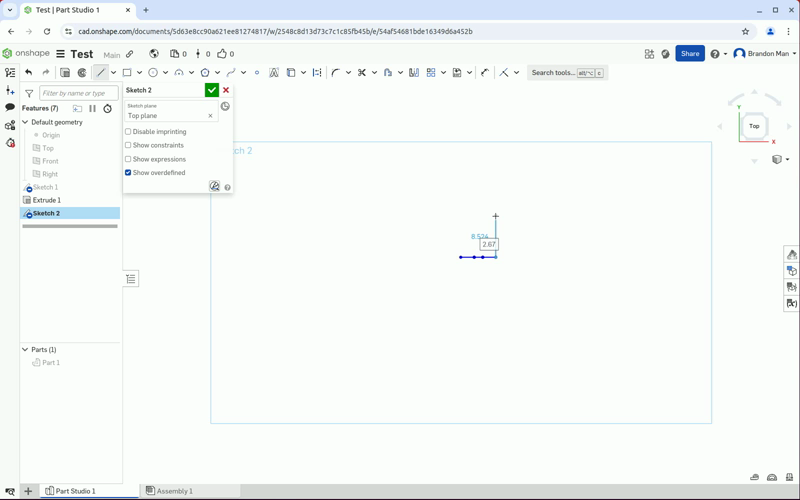
key_up(shift)
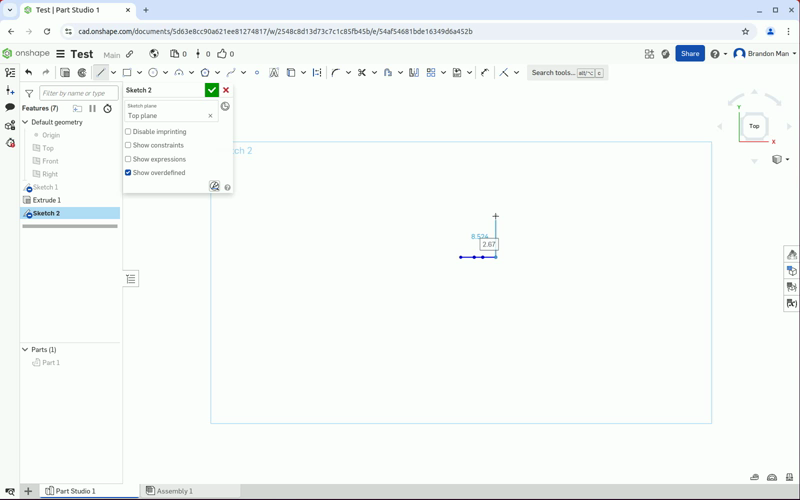
key_down(shift)
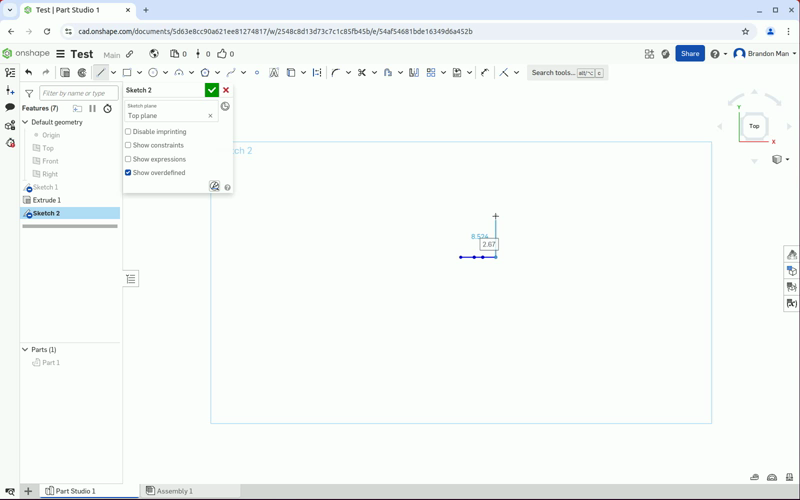
mouse_move(525, 215)
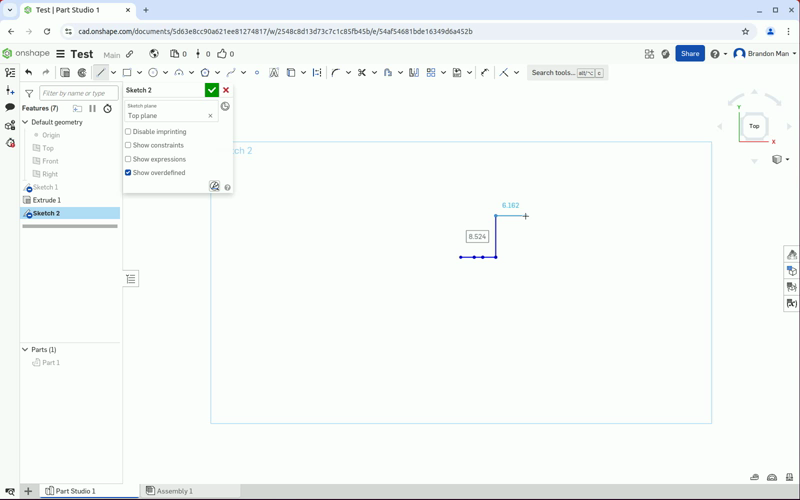
mouse_move(495, 207)
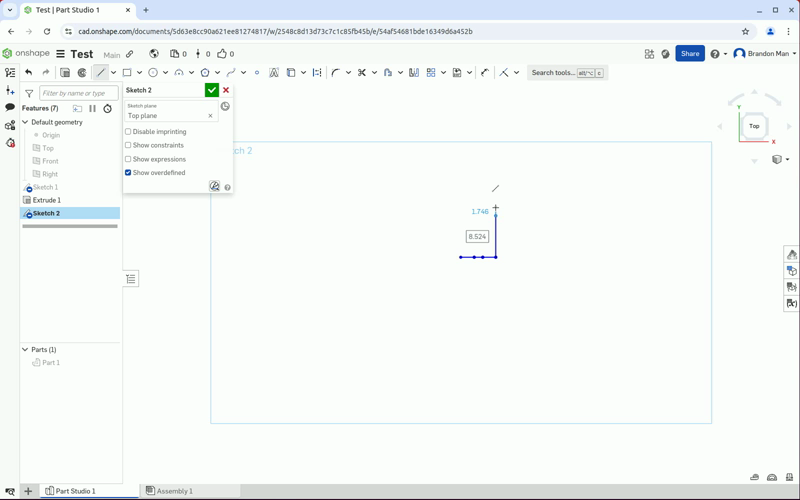
click(495, 207)
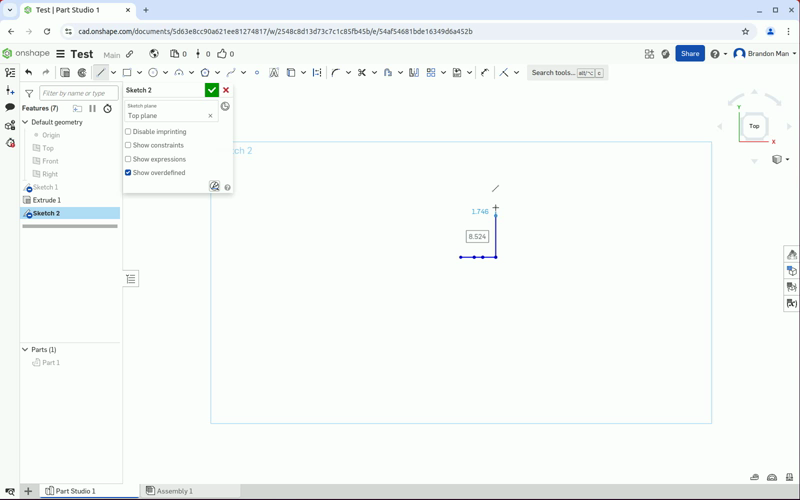
key_up(shift)
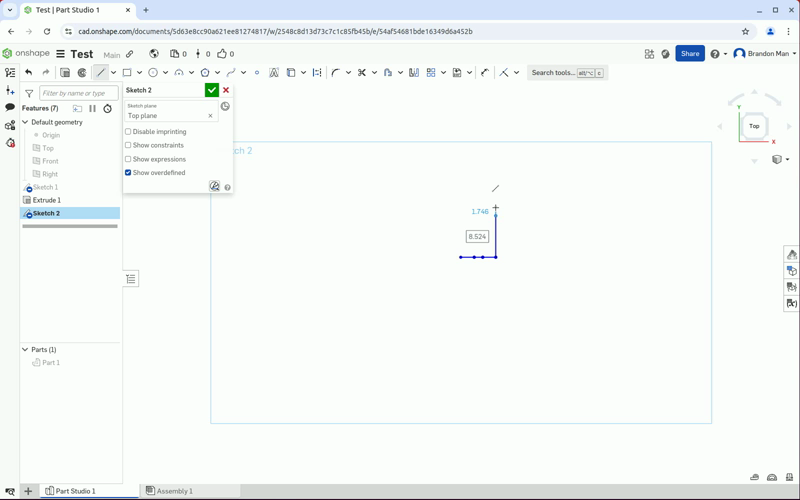
key_down(shift)
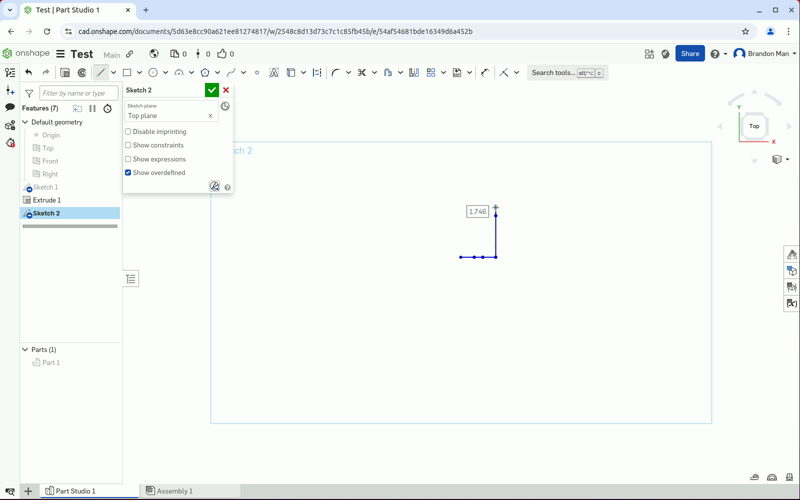
mouse_move(525, 207)
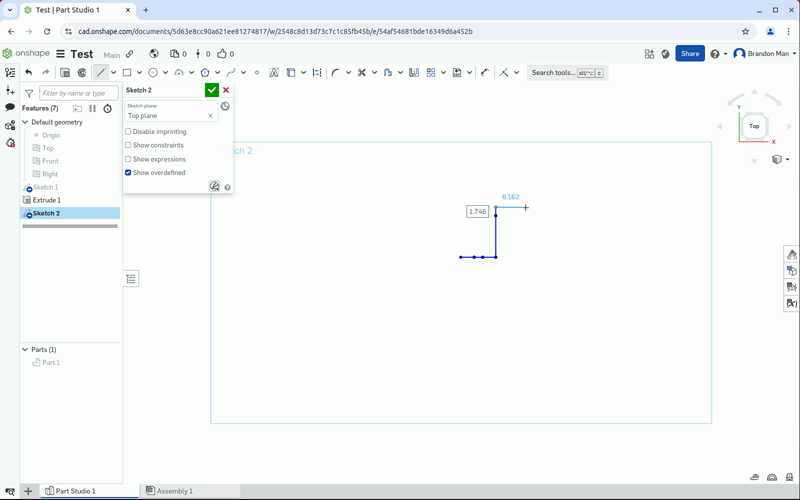
mouse_move(486, 207)
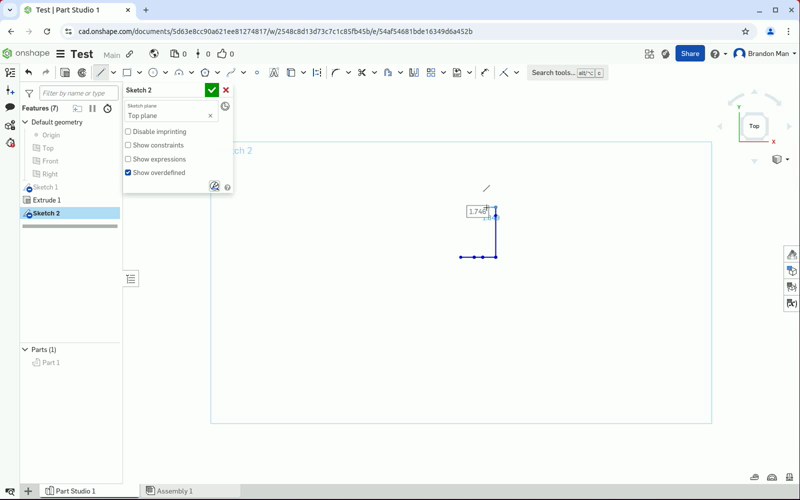
click(486, 207)
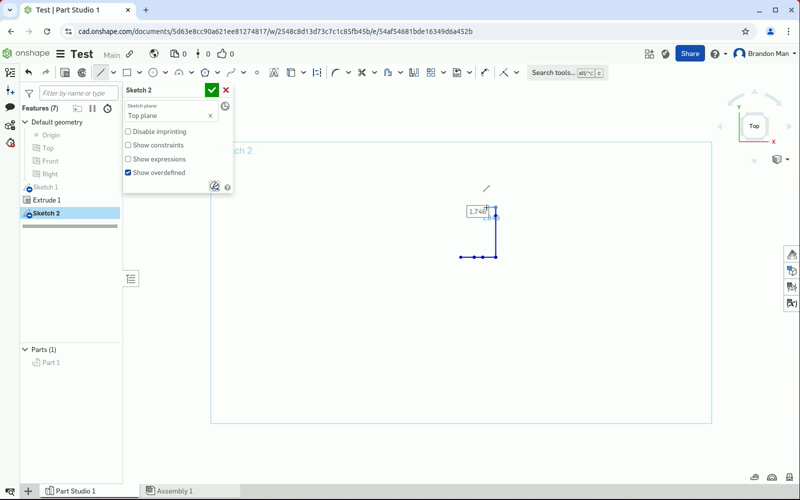
key_up(shift)
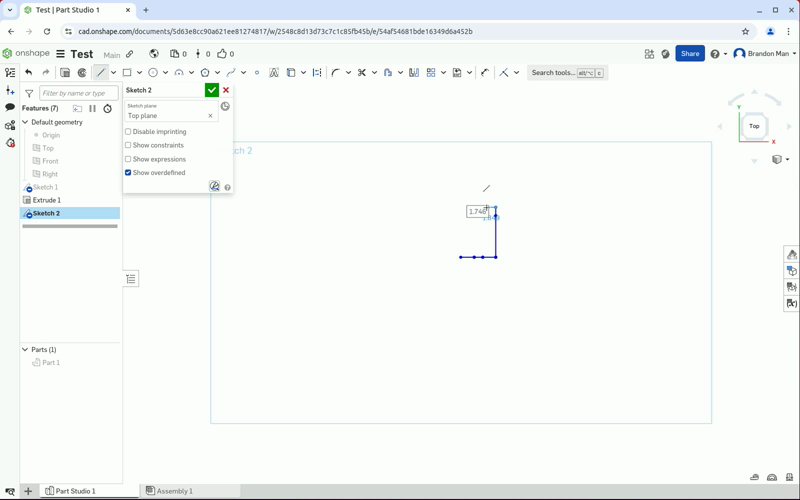
key_down(shift)
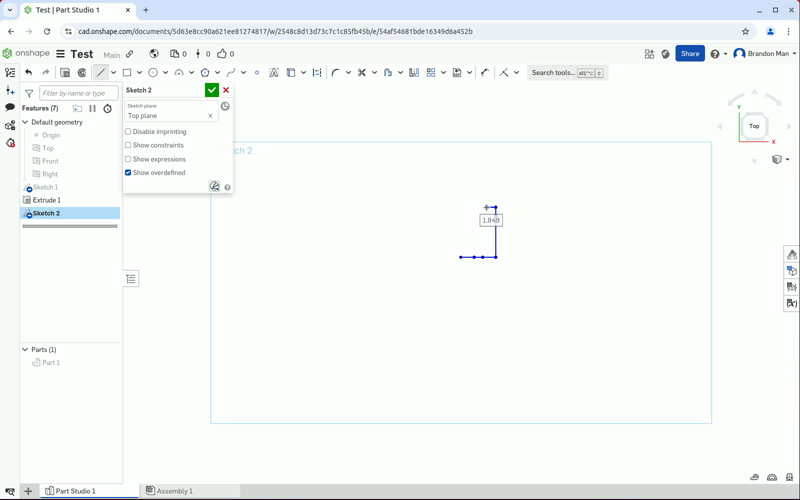
mouse_move(516, 207)
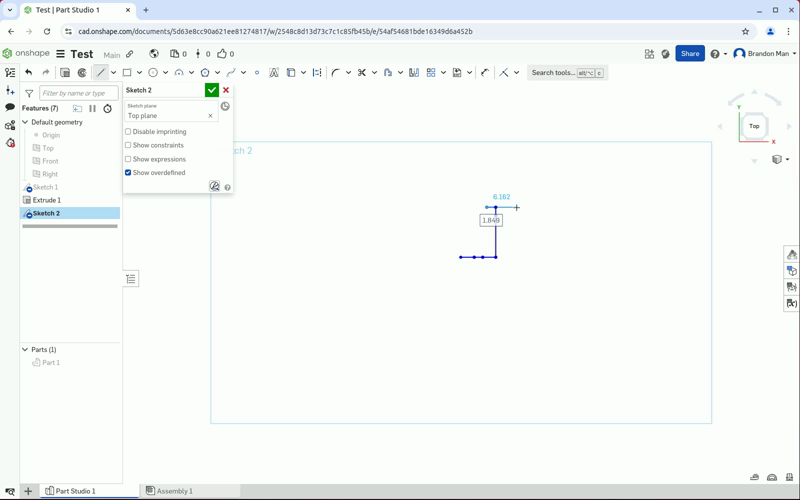
mouse_move(470, 207)
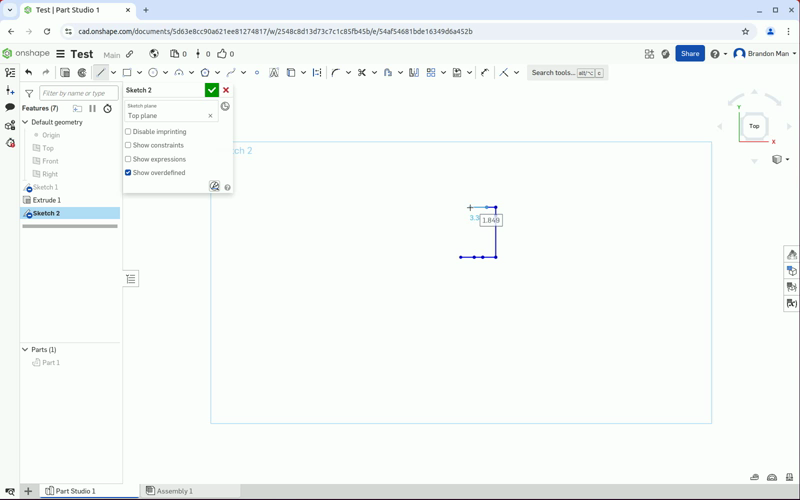
click(470, 207)
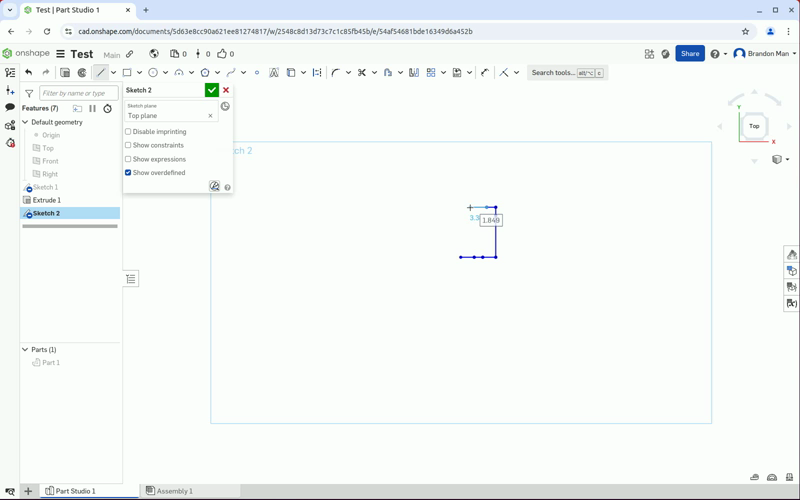
key_up(shift)
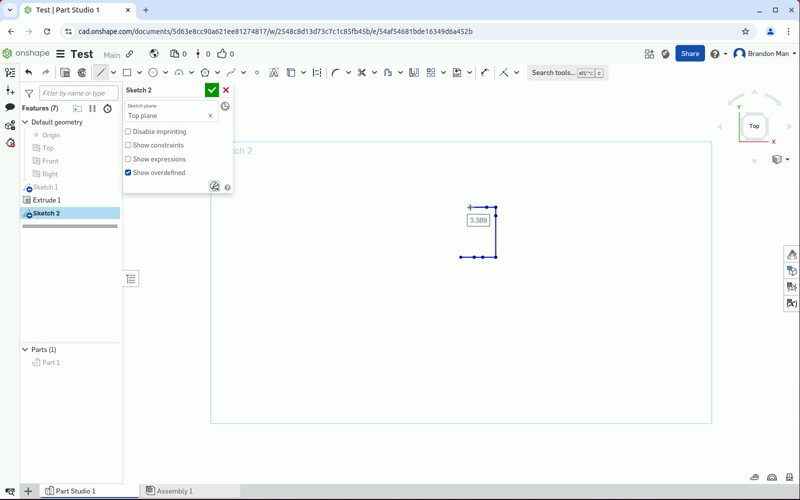
key_down(shift)
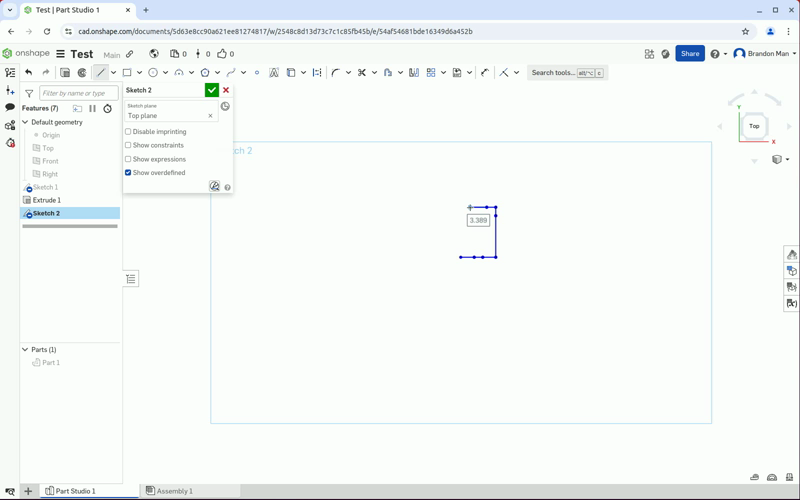
mouse_move(500, 207)
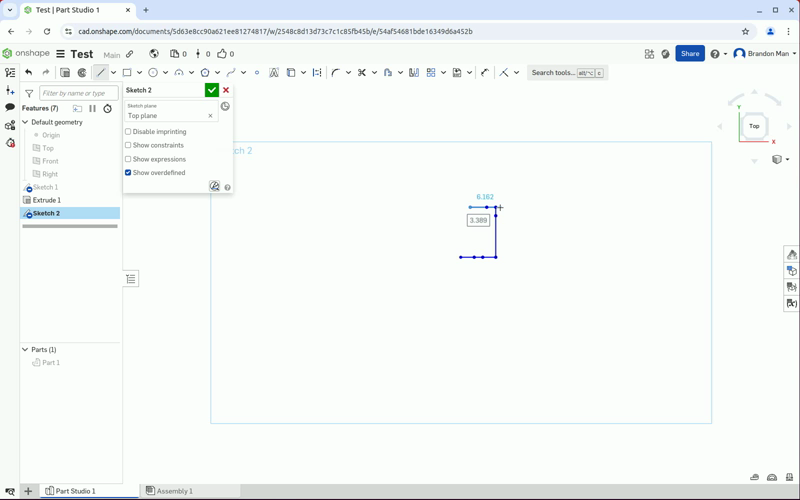
mouse_move(460, 207)
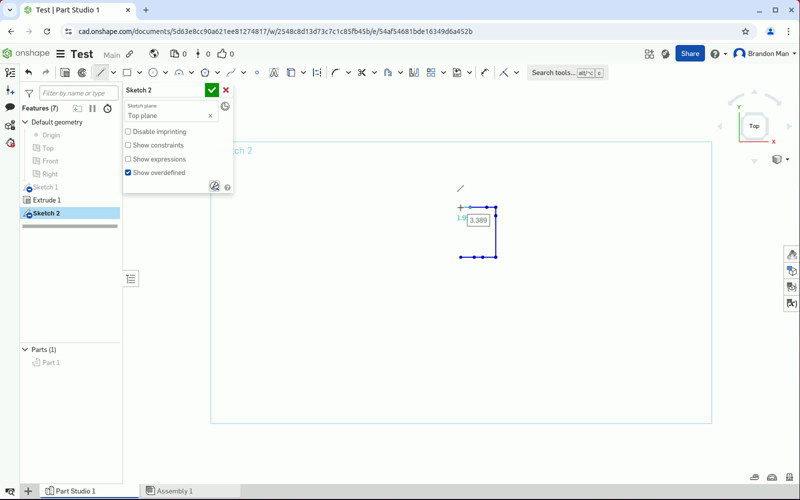
click(460, 207)
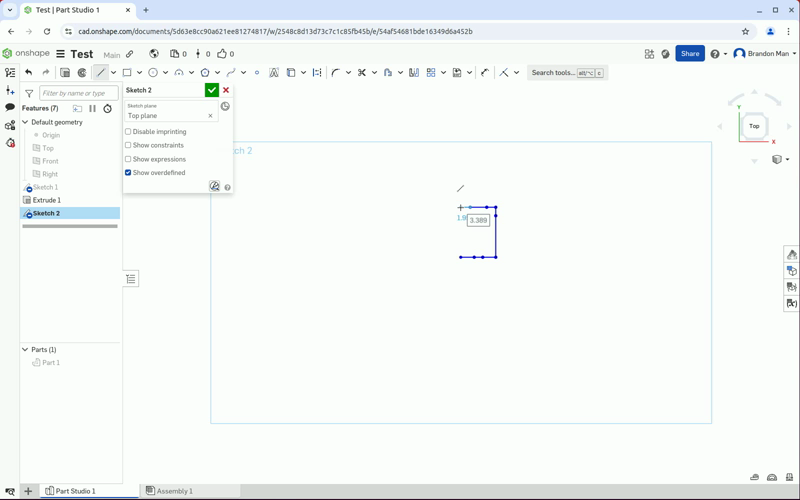
key_up(shift)
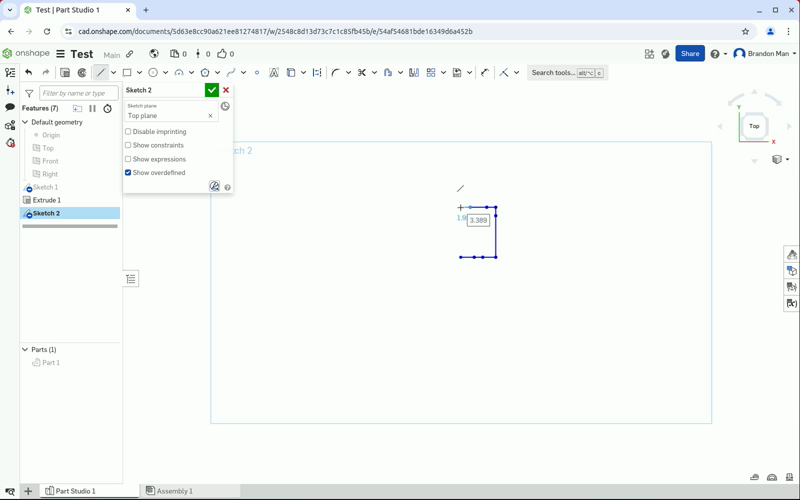
key_down(shift)
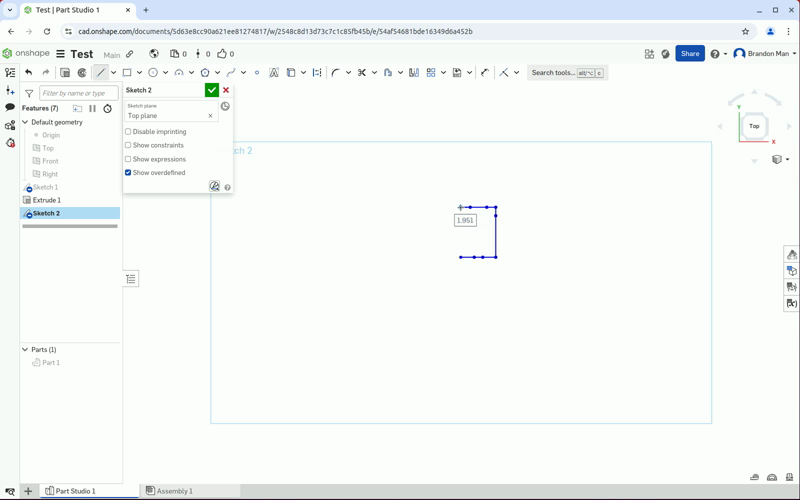
mouse_move(490, 207)
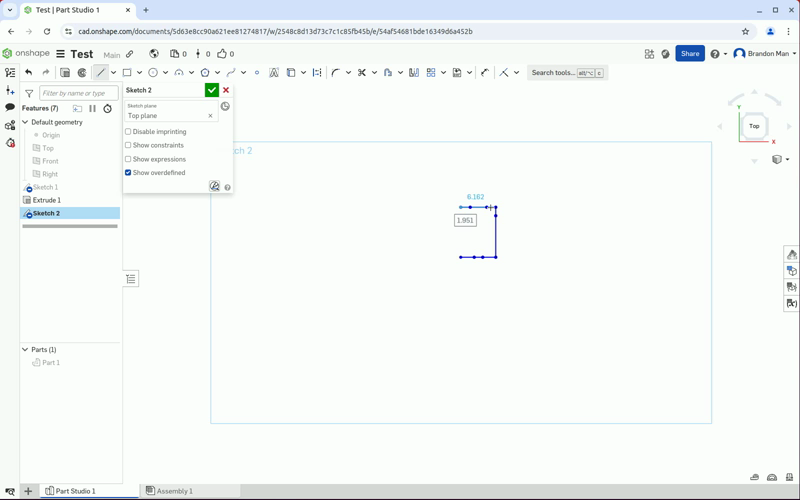
mouse_move(460, 215)
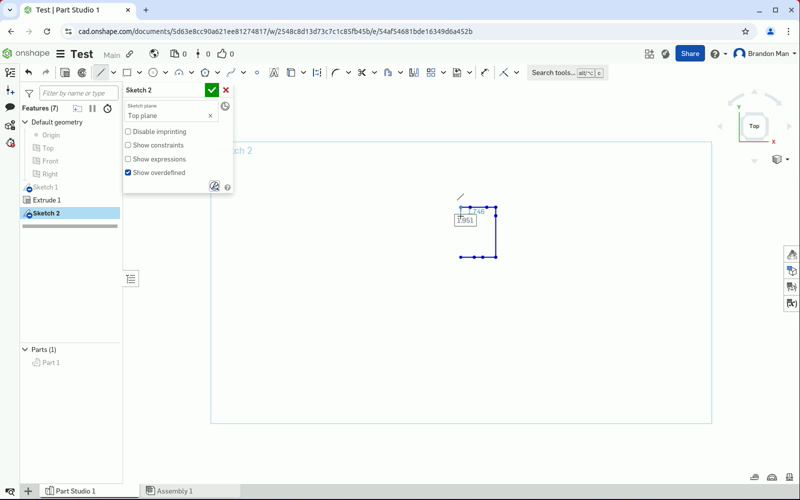
click(460, 215)
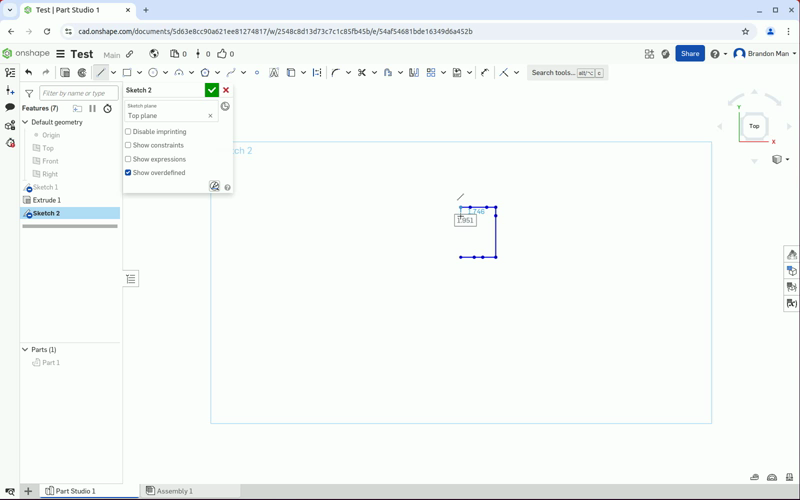
key_up(shift)
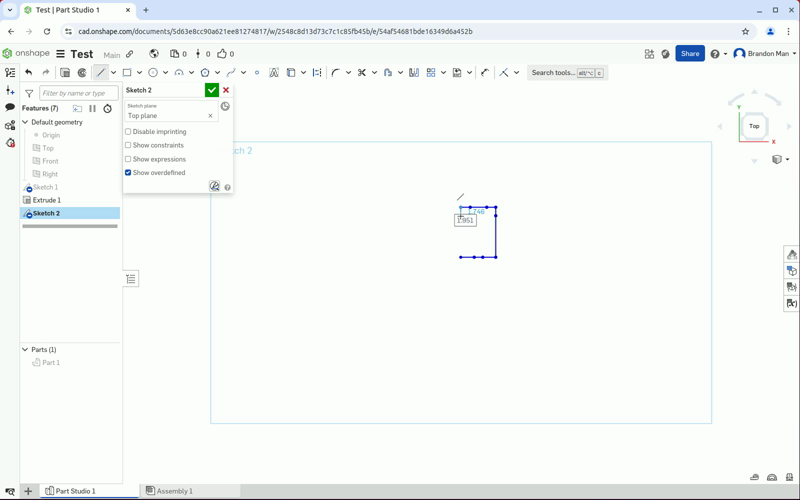
mouse_move(490, 215)
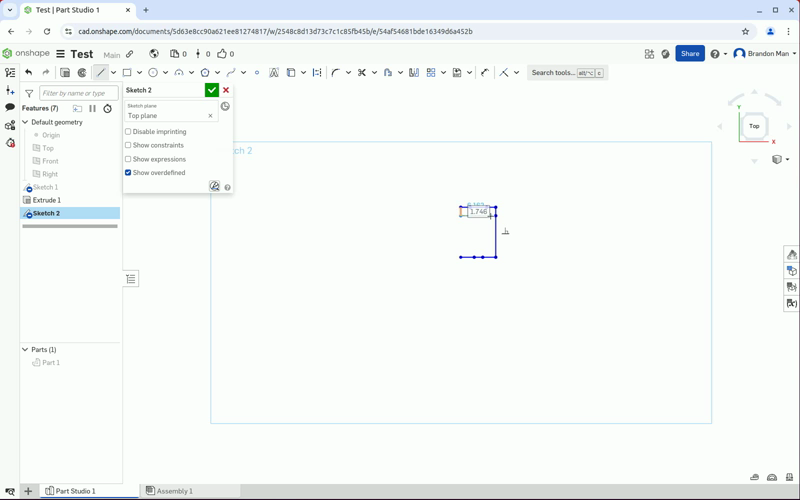
key_down(shift)
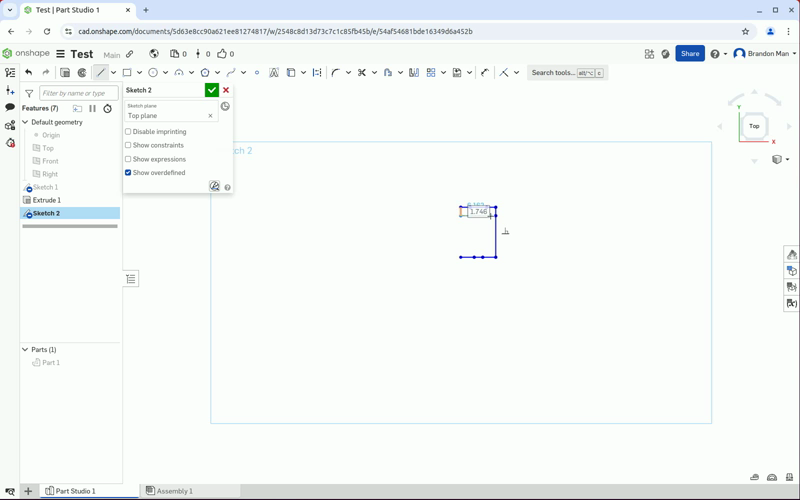
mouse_move(460, 257)
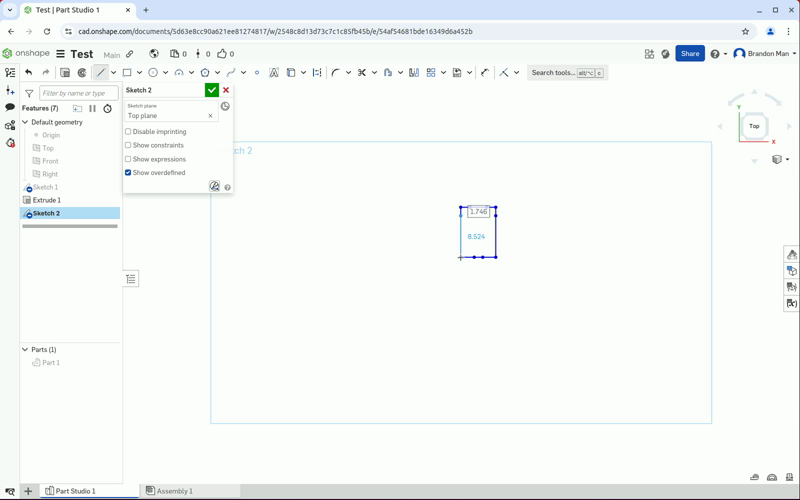
key_up(shift)
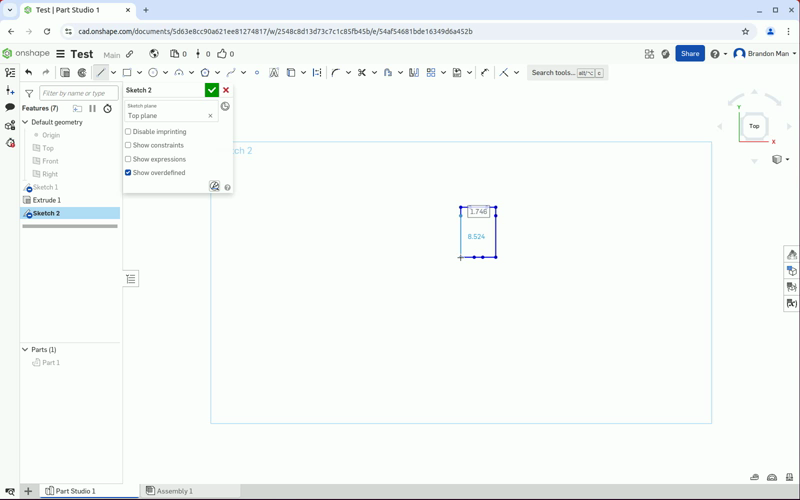
click(460, 257)
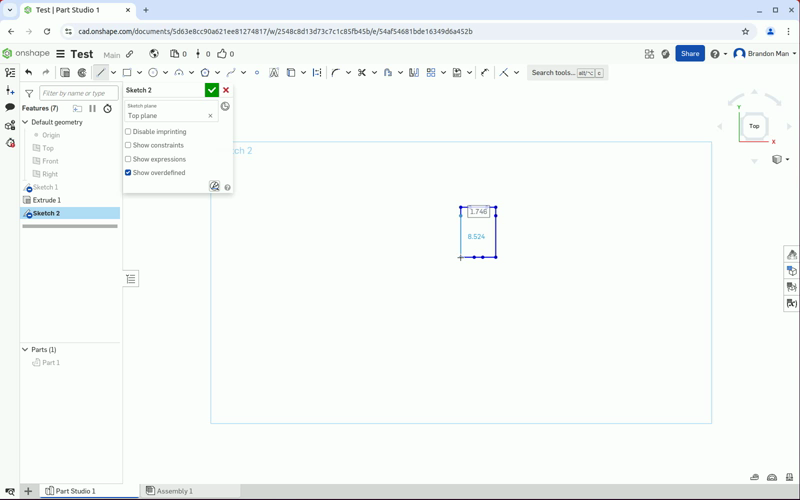
key(esc)
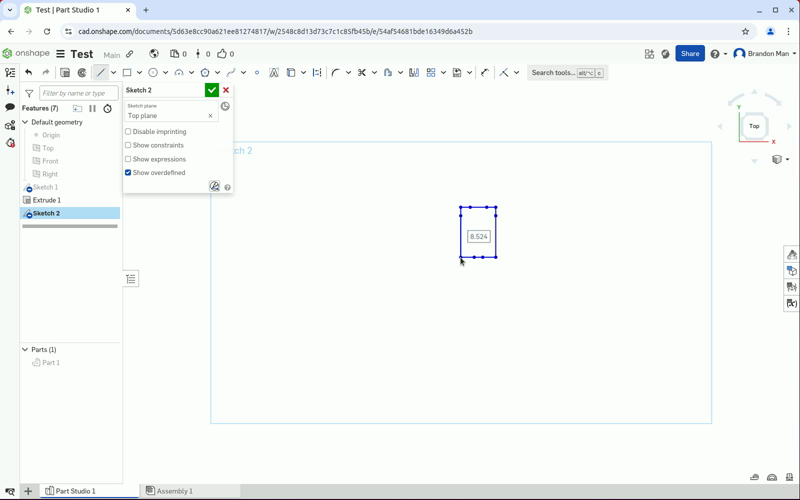
mouse_move(476, 237)
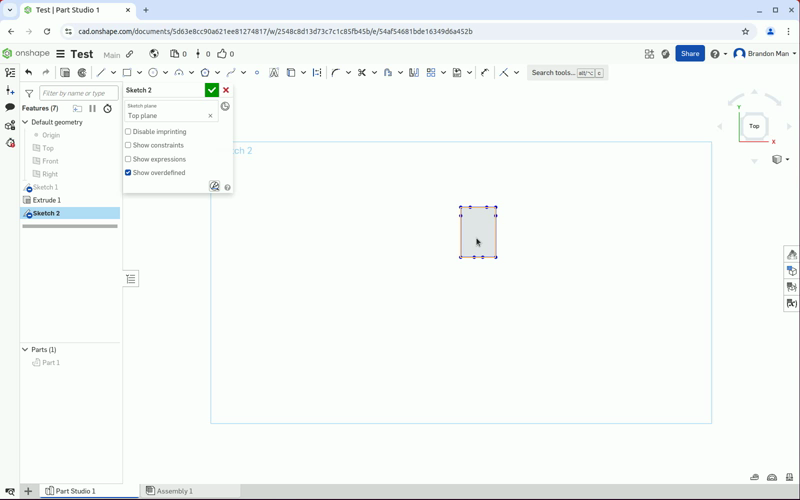
scroll(6)
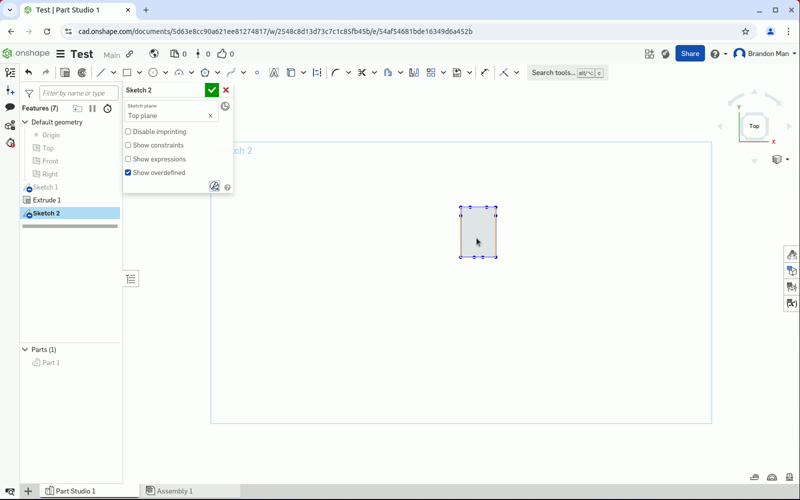
scroll(6)
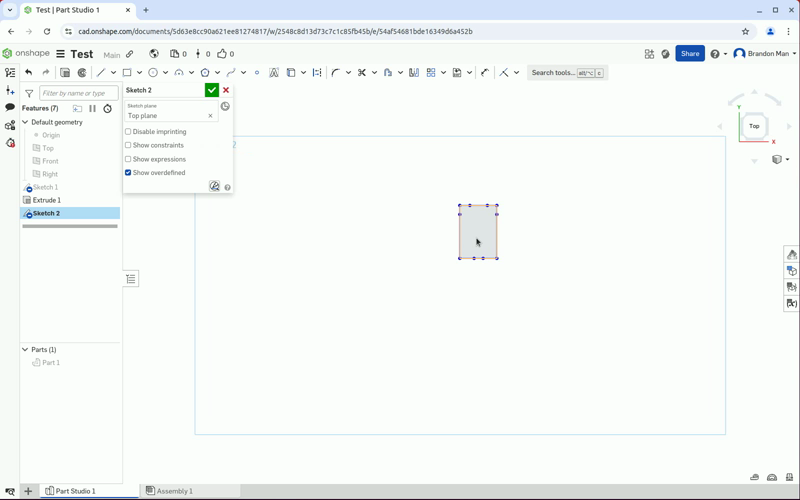
scroll(6)
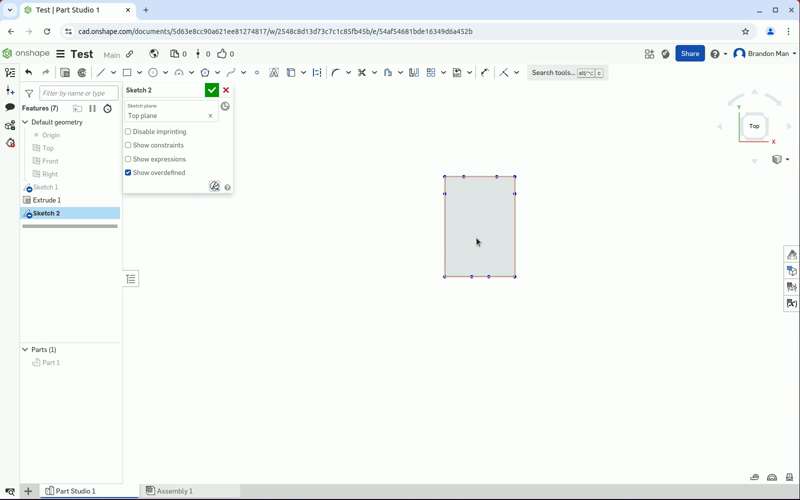
scroll(6)
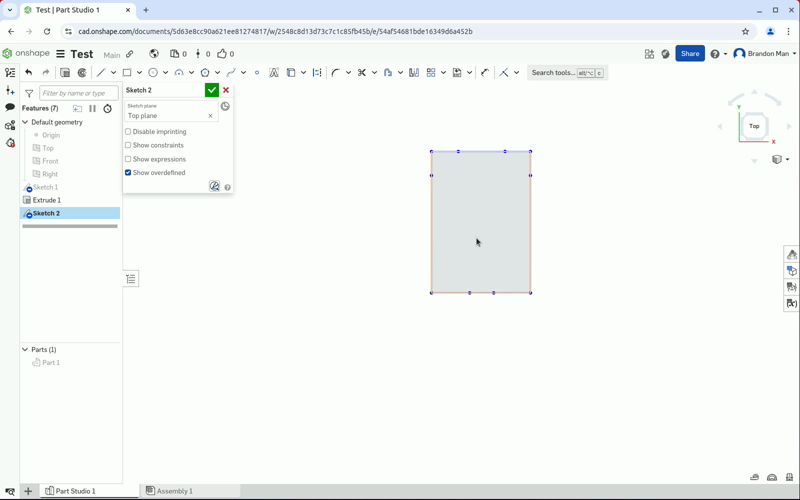
scroll(6)
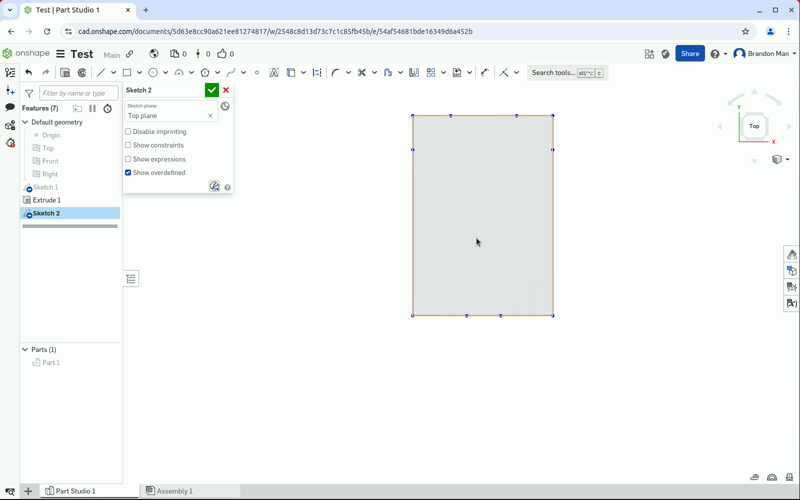
scroll(6)
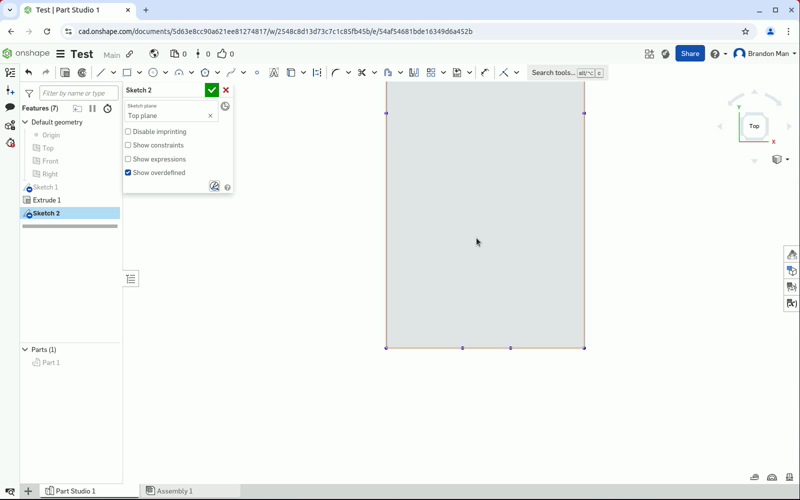
scroll(6)
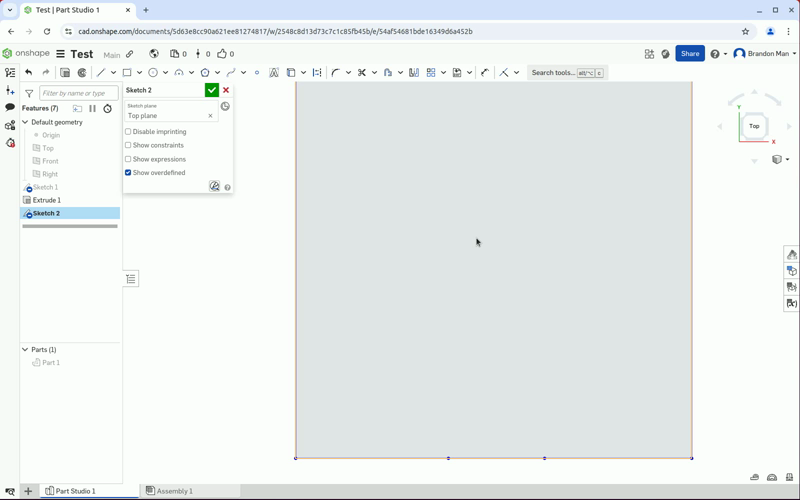
click(476, 237)
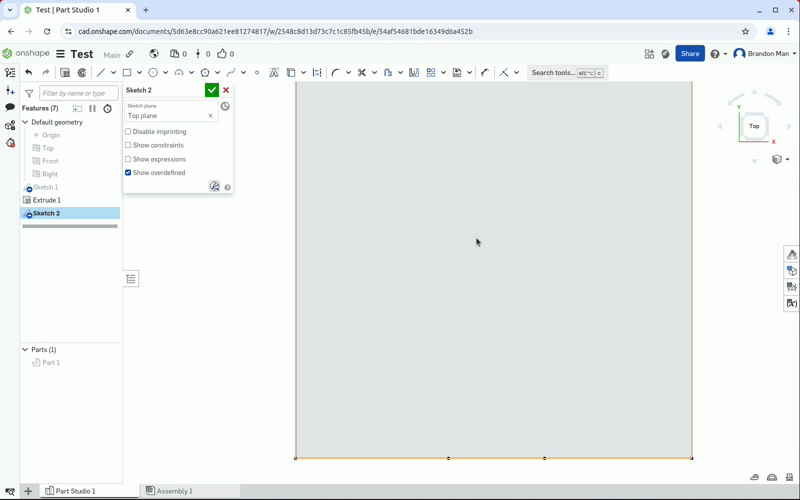
scroll(-6)
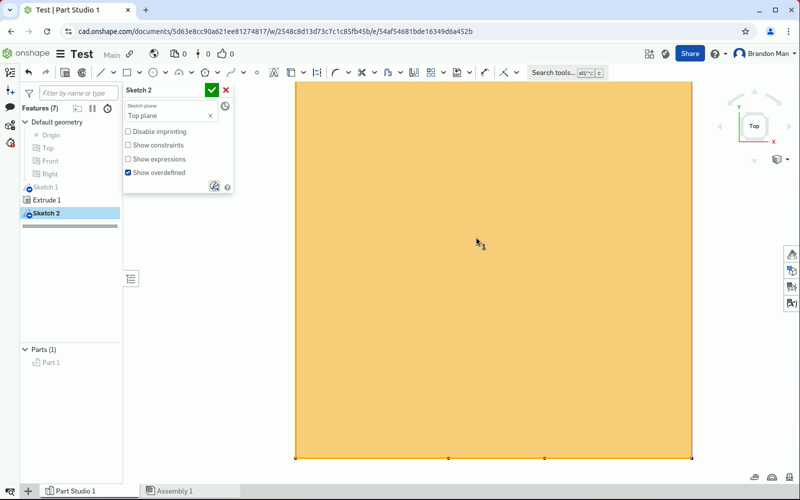
scroll(-6)
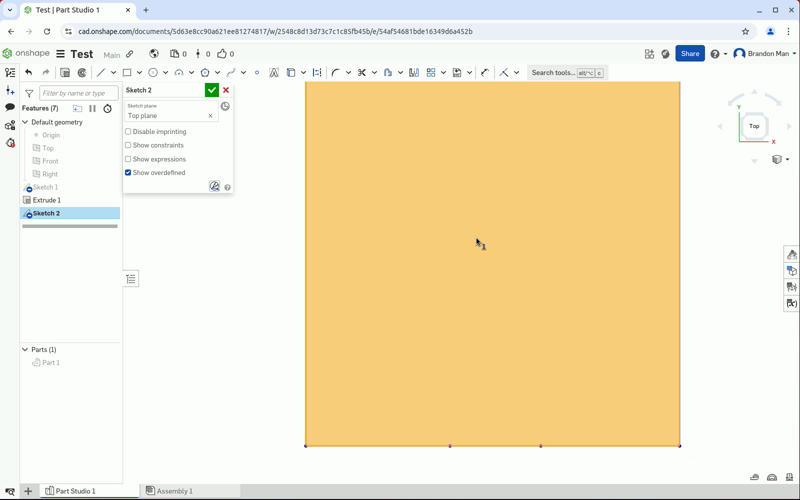
scroll(-6)
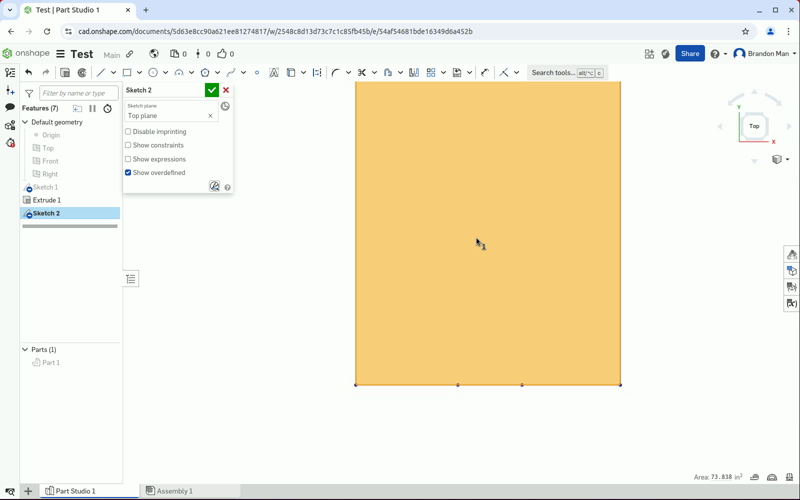
scroll(-6)
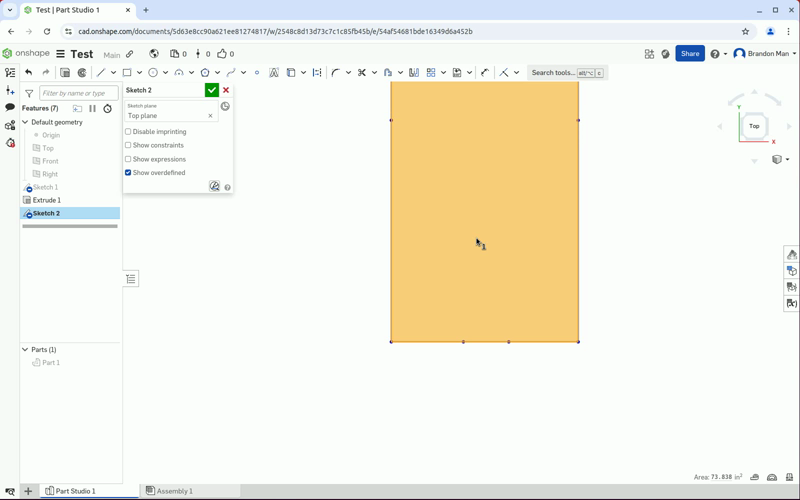
scroll(-6)
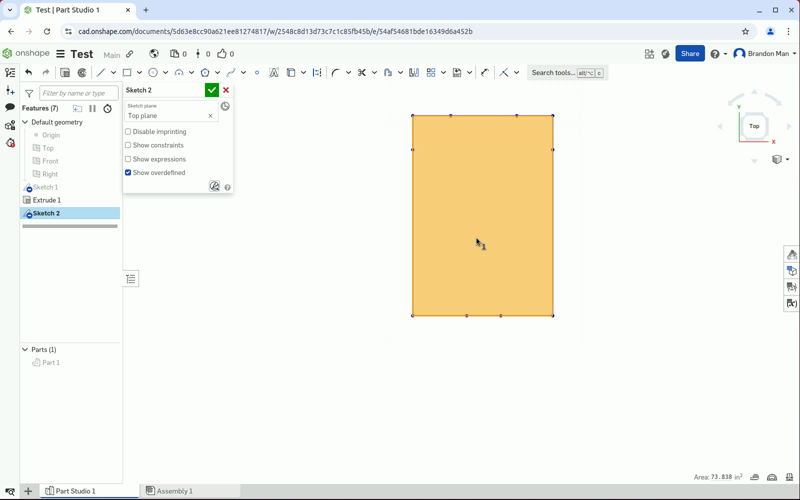
scroll(-6)
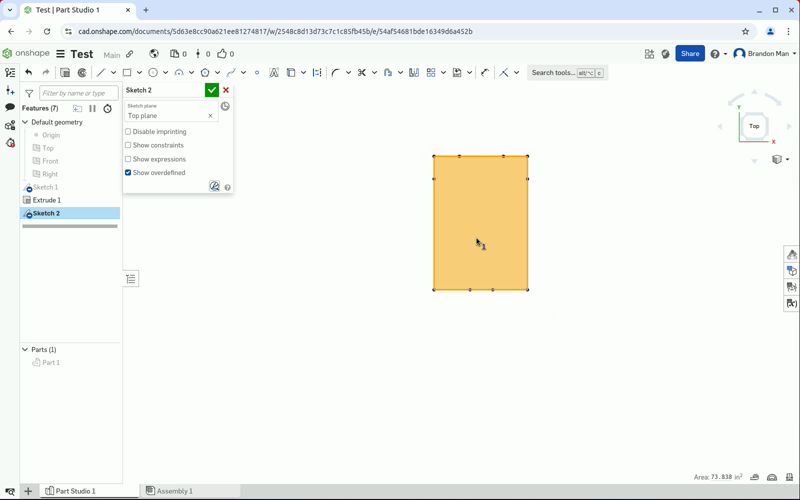
scroll(-6)
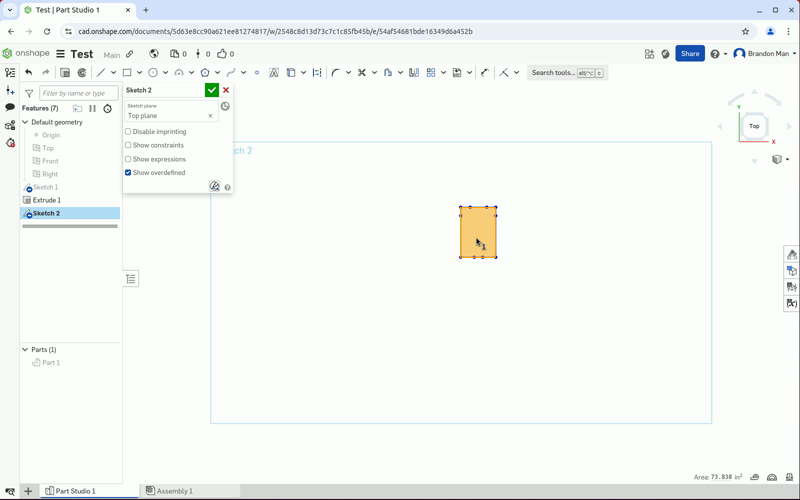
mouse_move(73, 352)
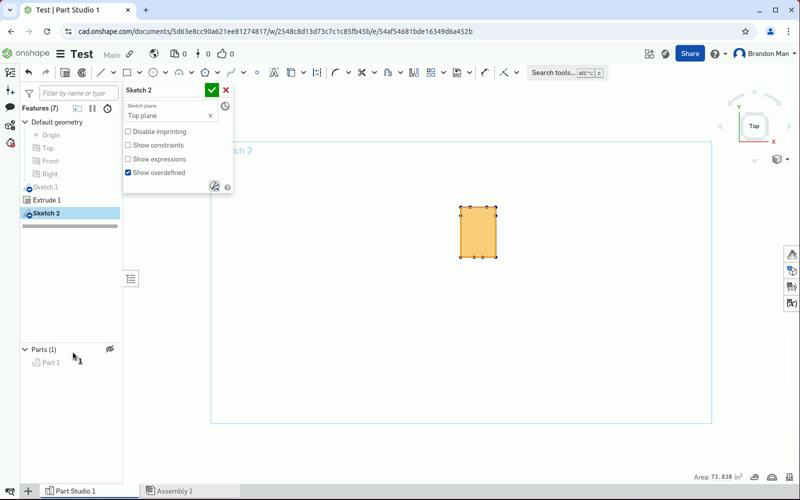
key(shift+y)
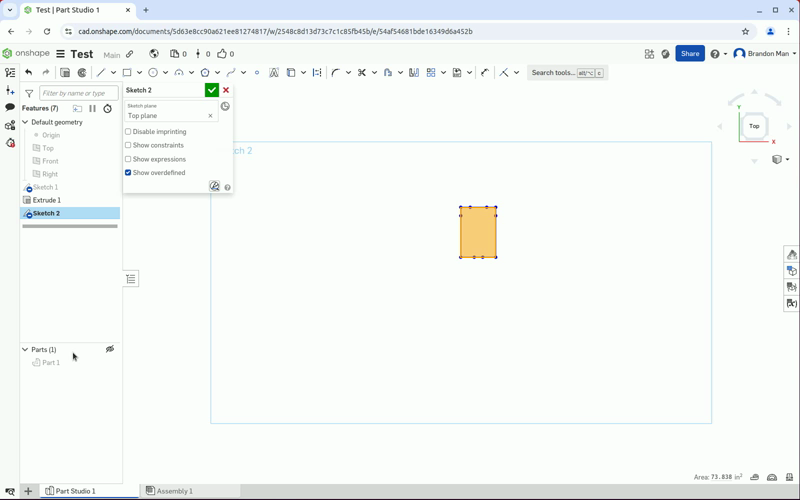
key(shift+e)
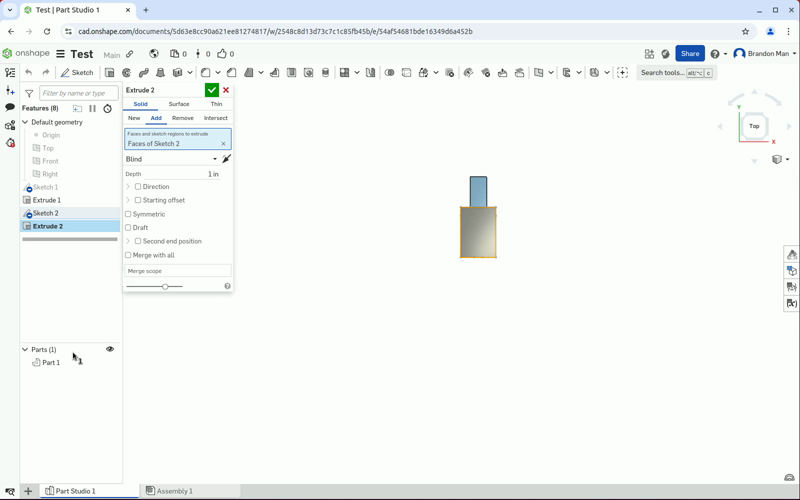
mouse_move(143, 106)
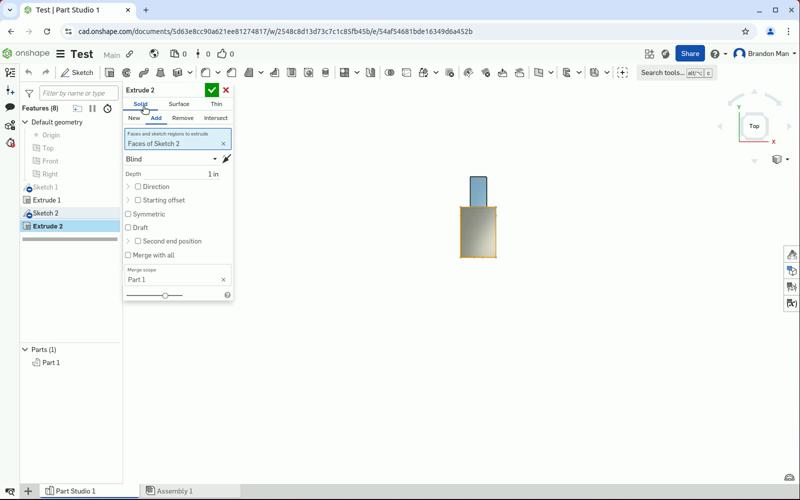
click(143, 106)
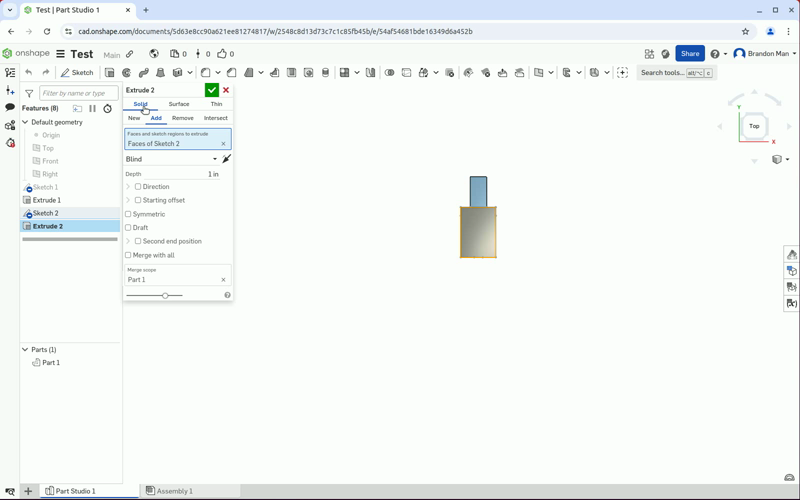
mouse_move(137, 120)
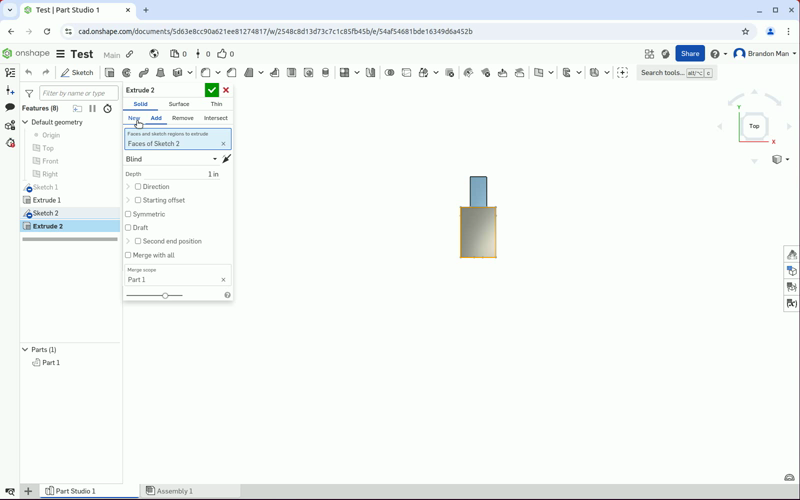
click(137, 120)
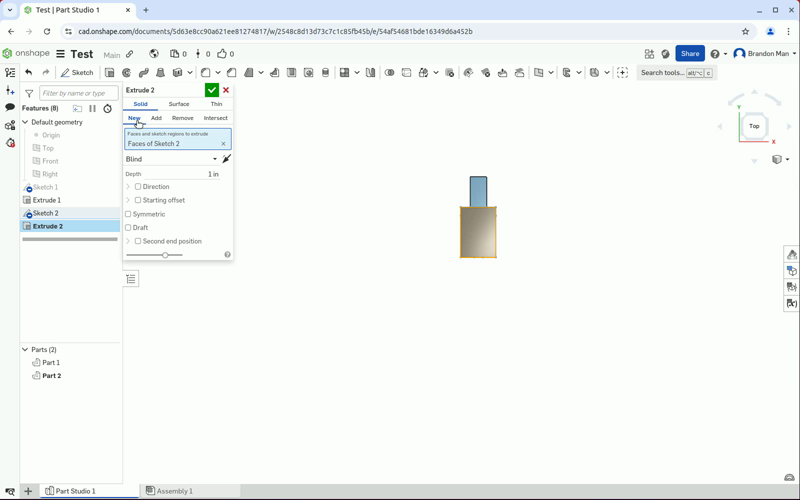
key(tab, 4)
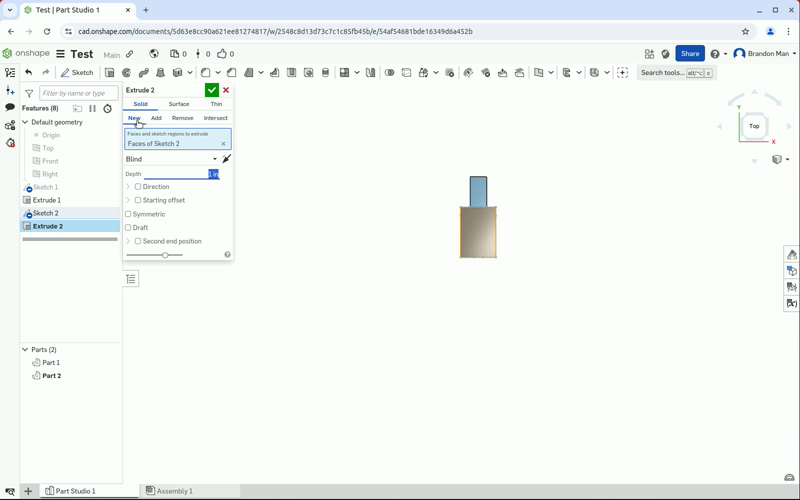
text(0.241)
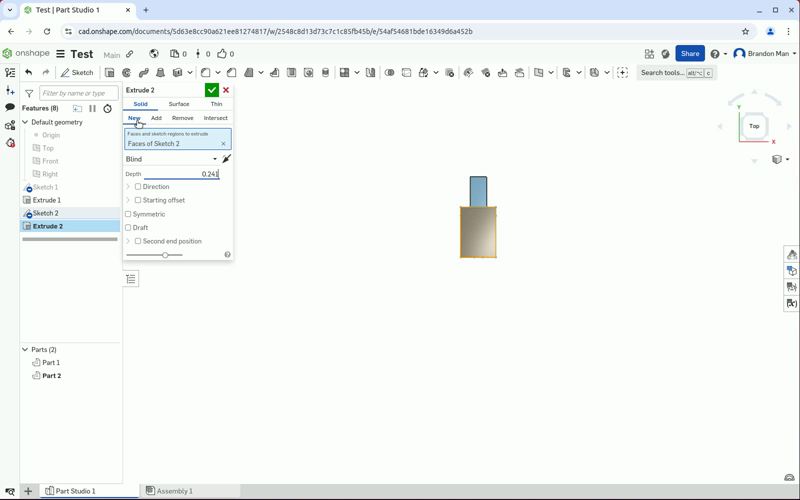
key(enter)
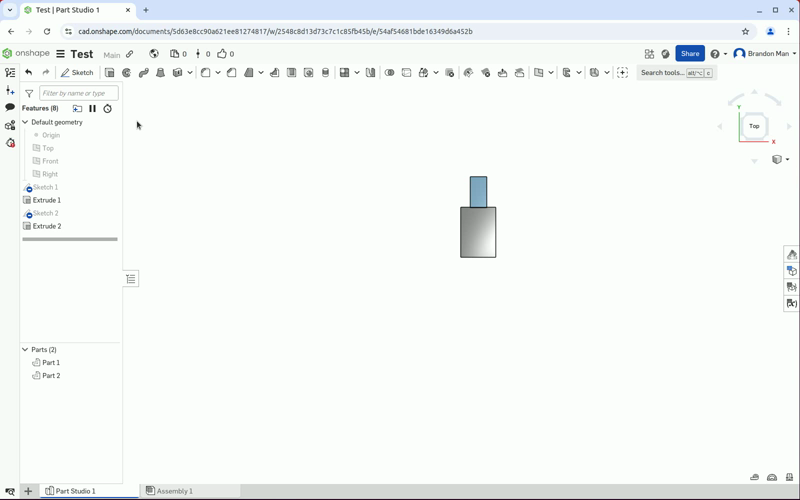
key(shift+h)
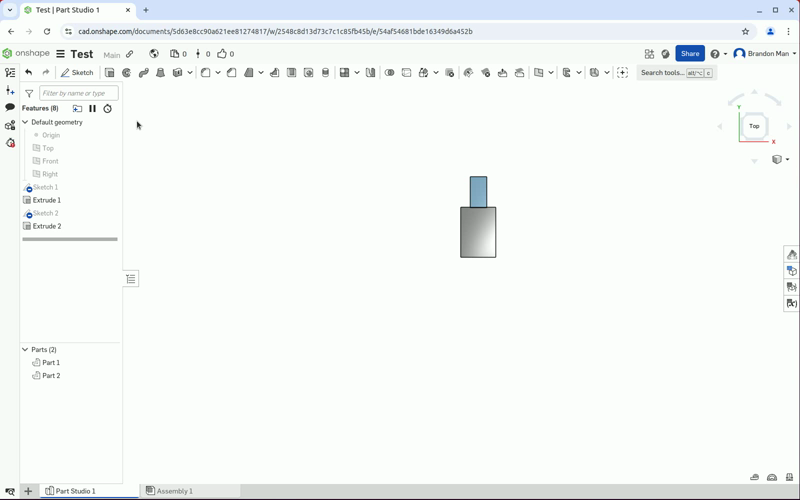
key(shift+h)
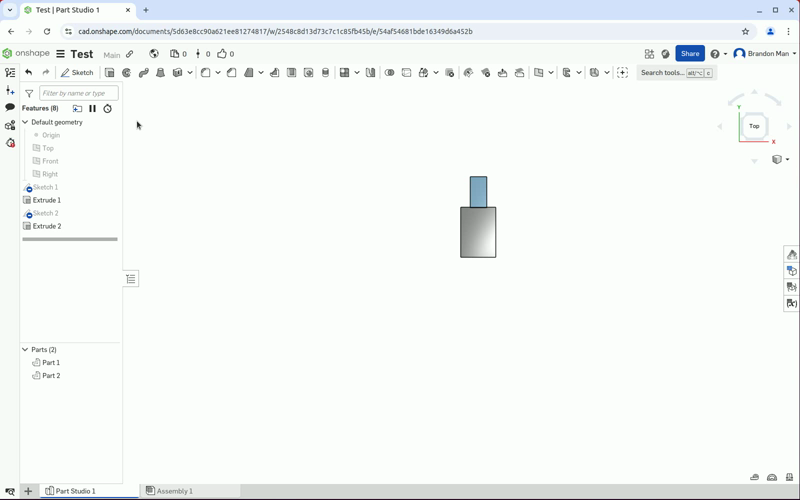
mouse_move(73, 189)
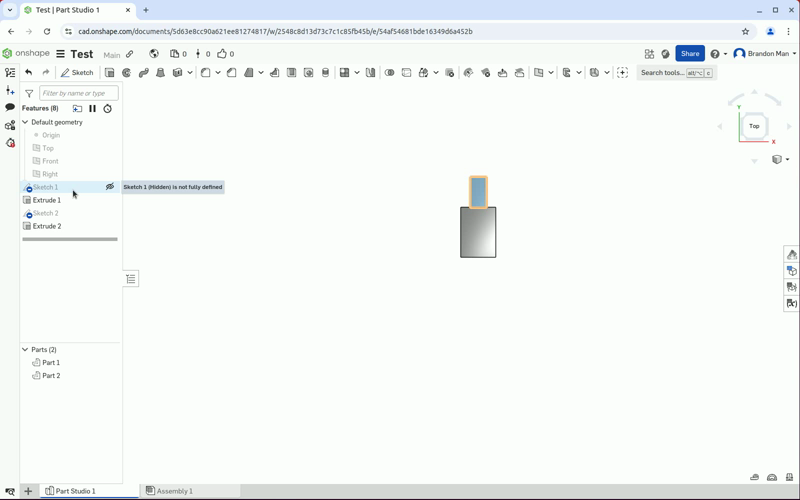
click(73, 189)
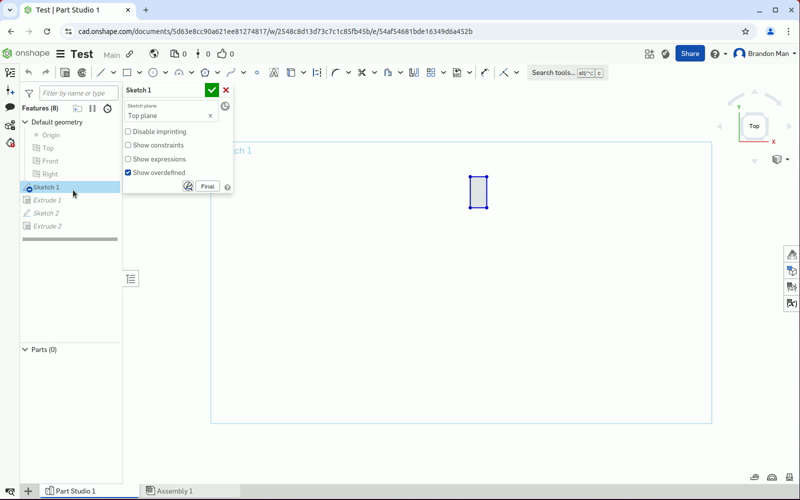
mouse_move(229, 92)
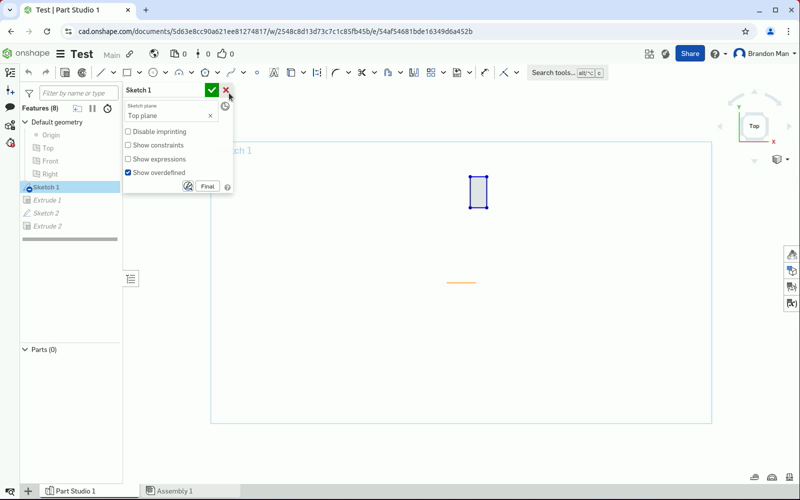
click(229, 92)
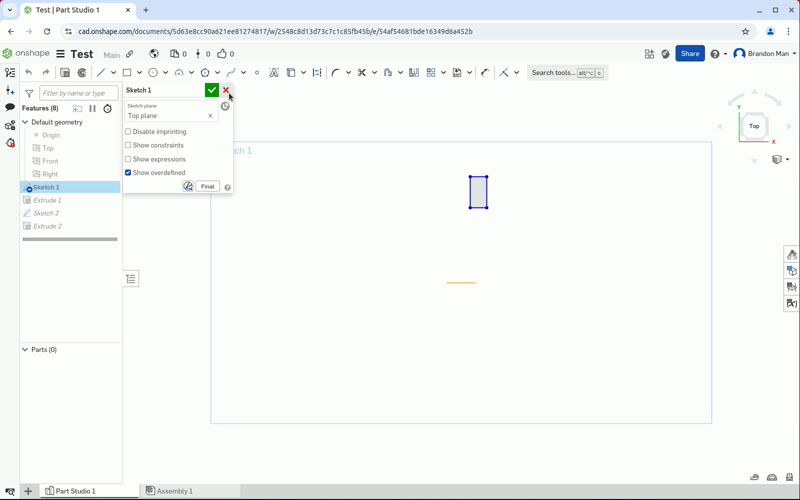
key(shift+s)
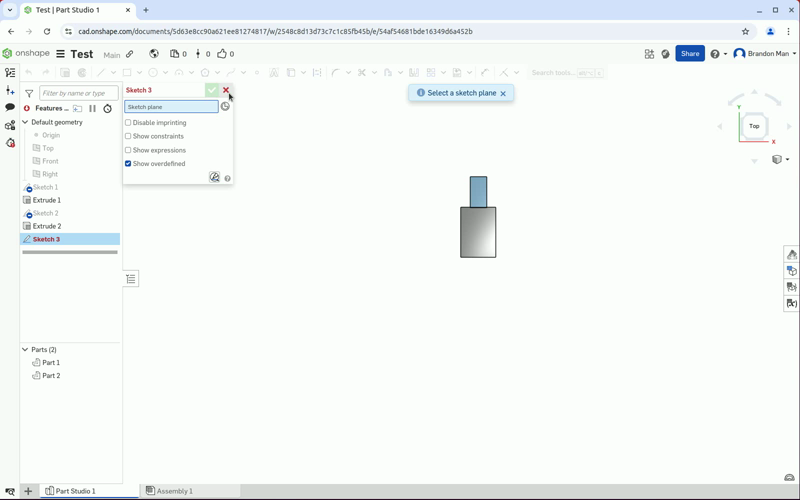
mouse_move(73, 150)
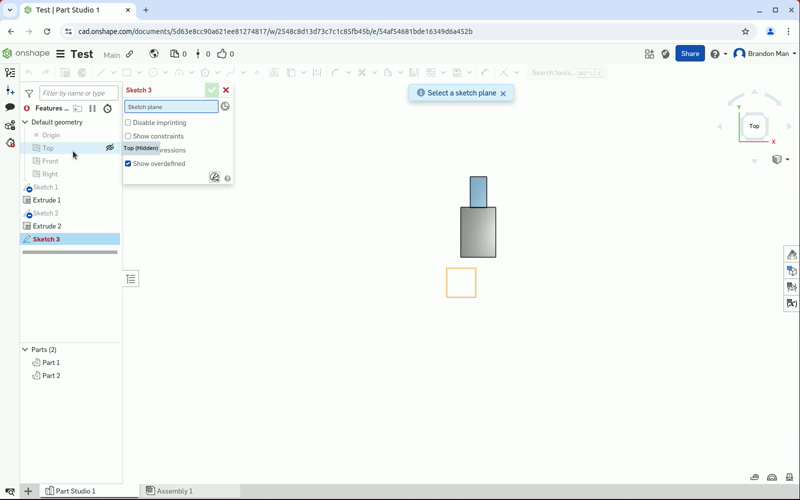
click(73, 150)
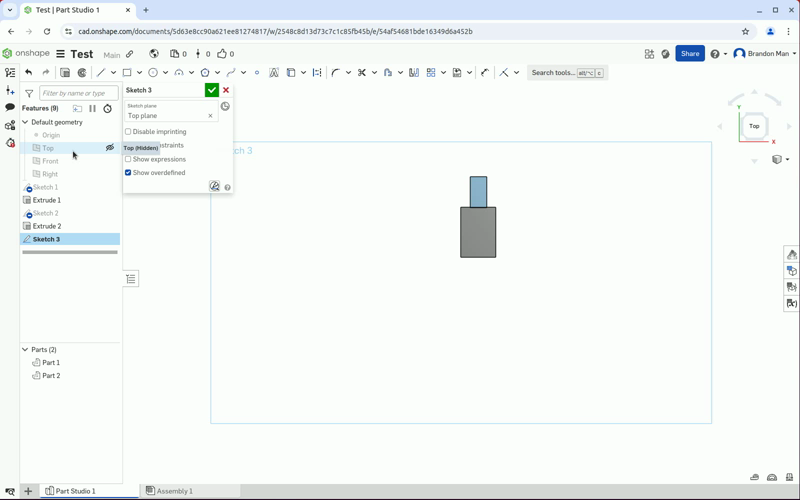
mouse_move(73, 352)
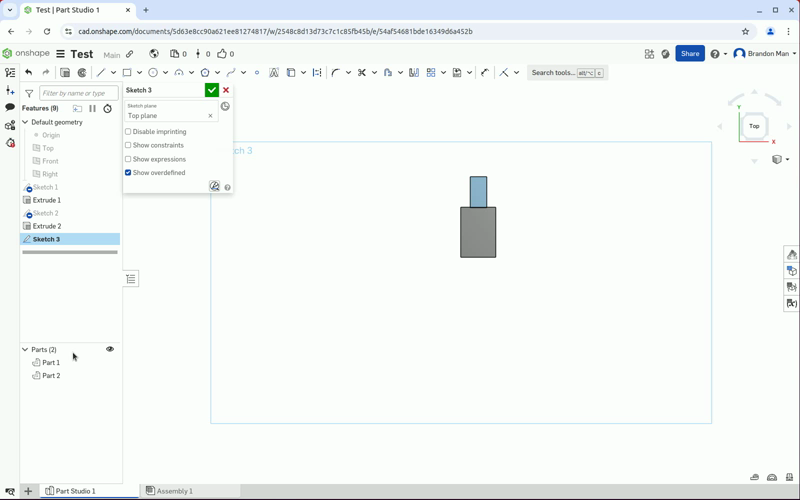
key(y)
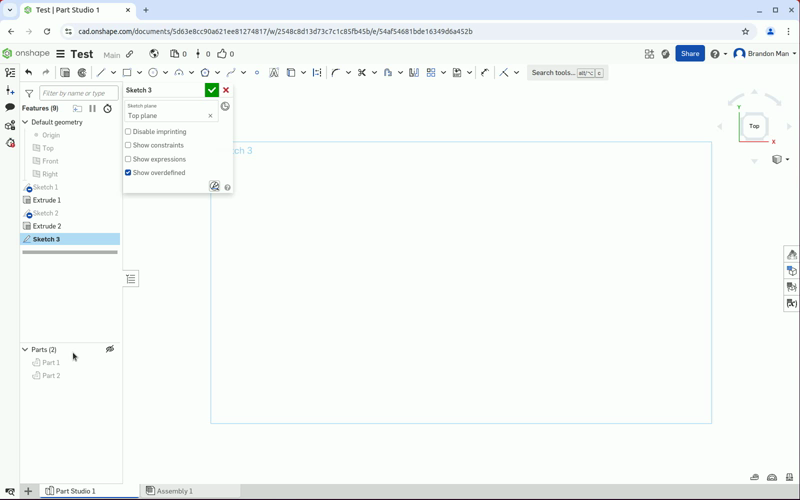
key(l)
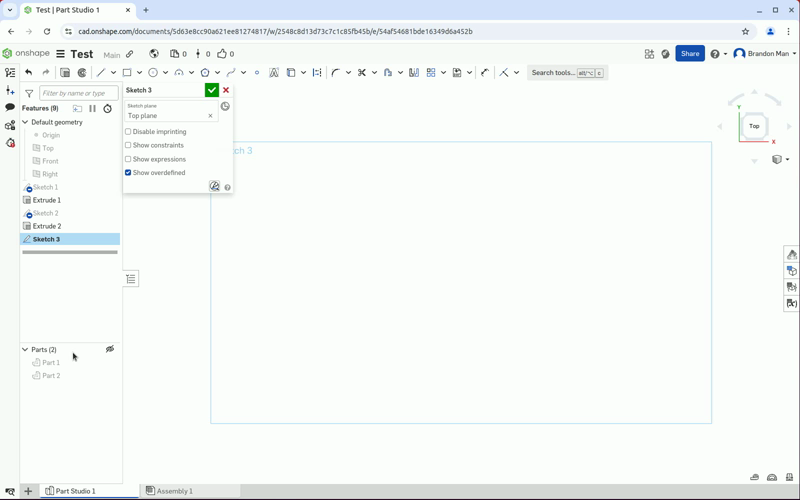
key_down(shift)
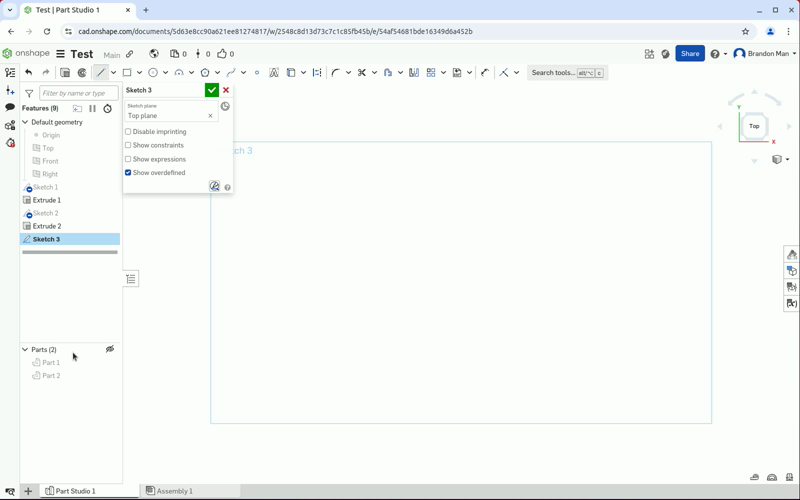
mouse_move(450, 216)
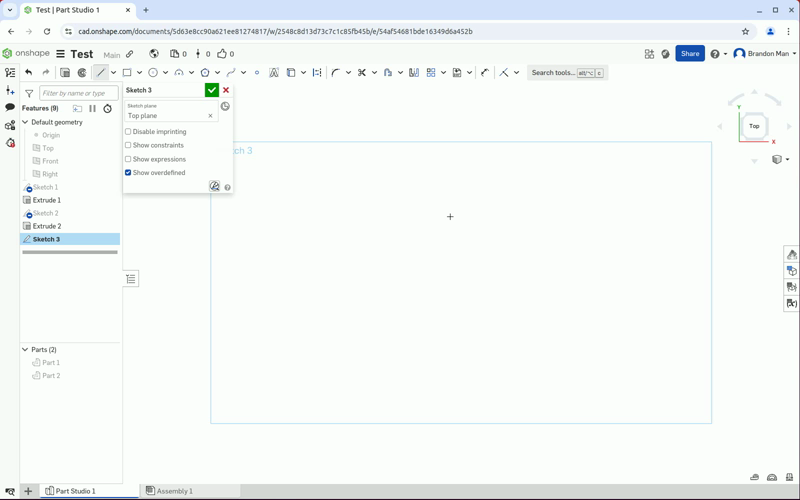
click(450, 216)
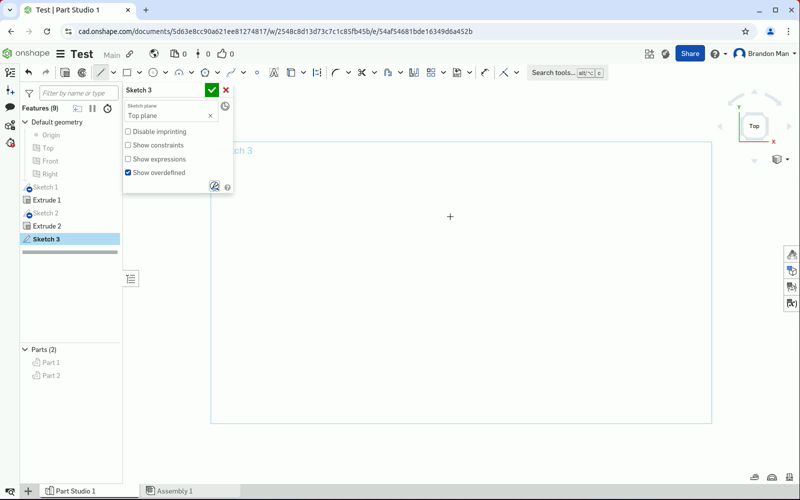
key_up(shift)
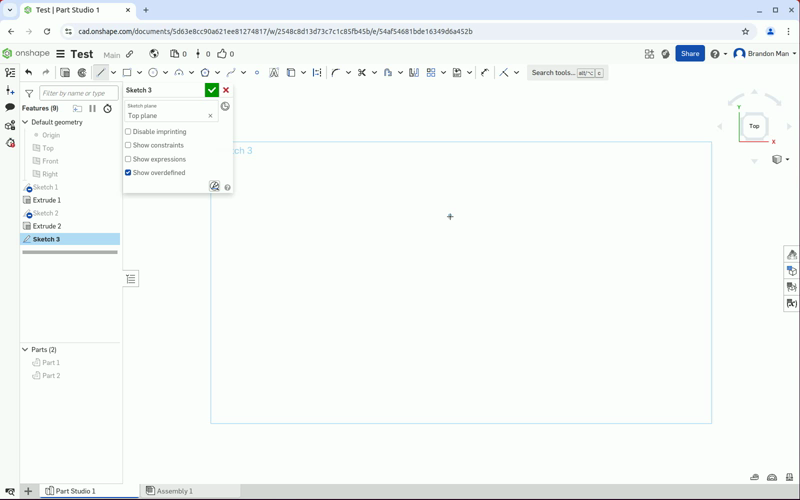
key_down(shift)
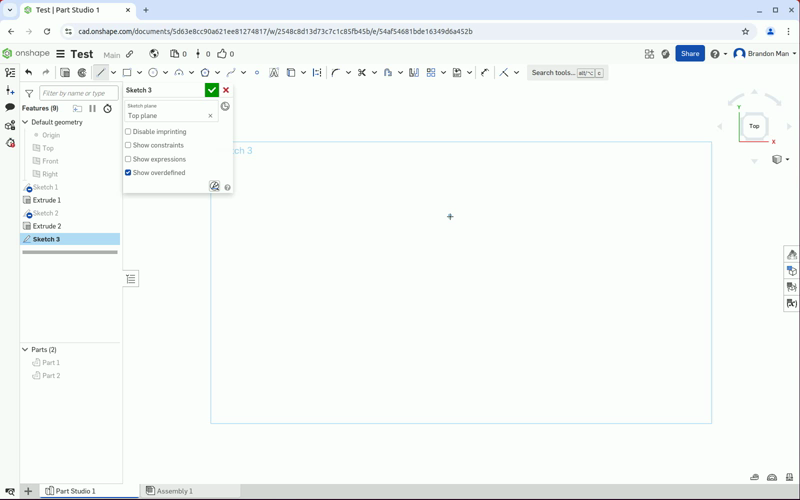
mouse_move(480, 216)
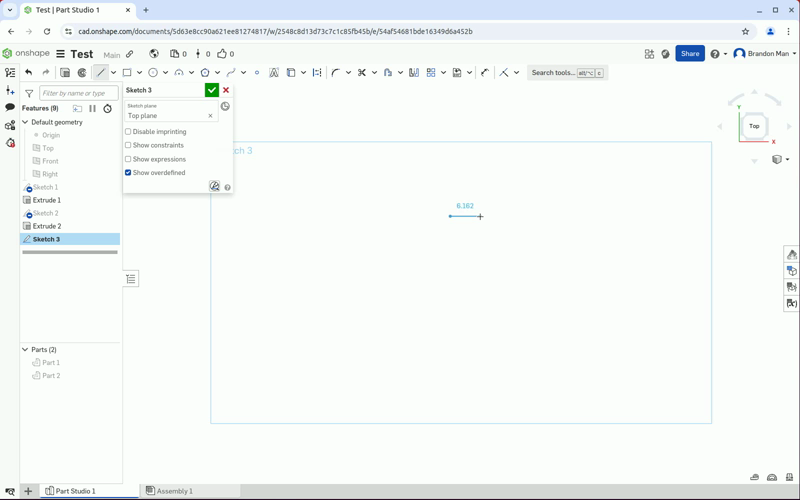
mouse_move(461, 216)
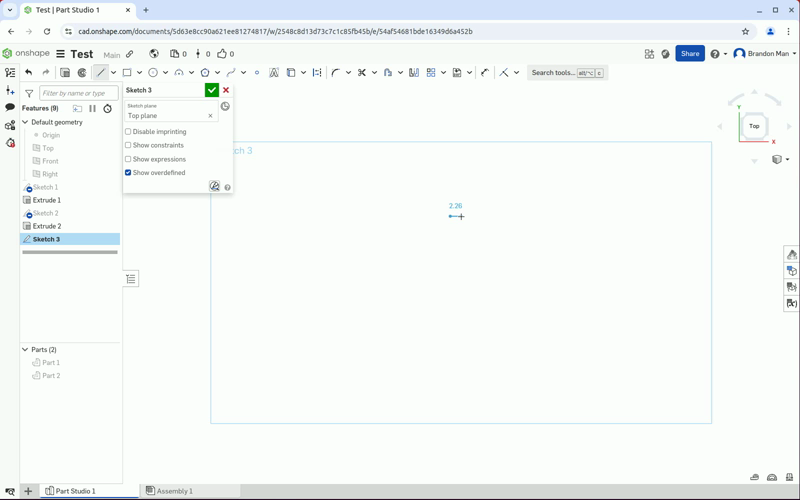
click(461, 216)
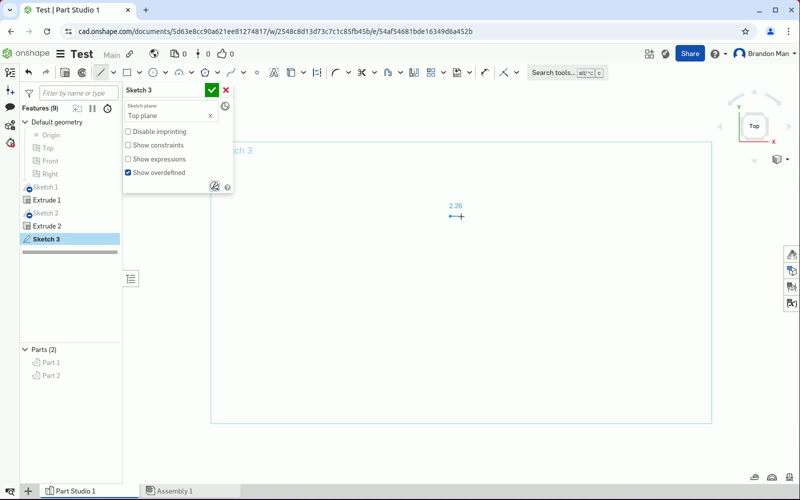
key_up(shift)
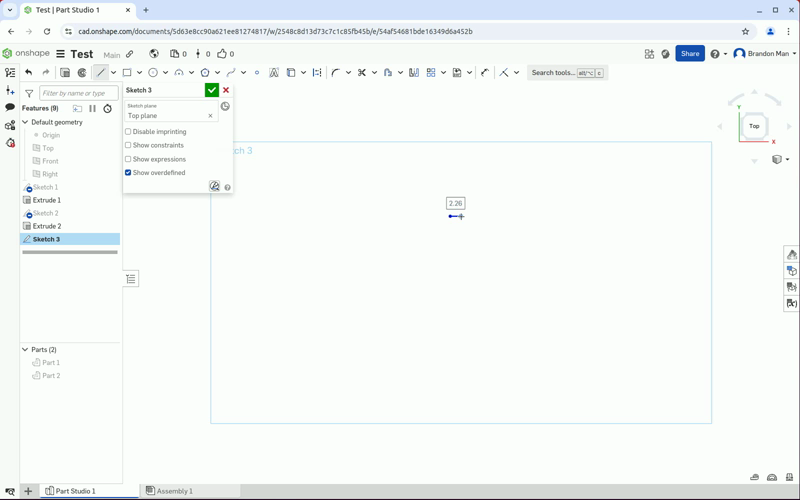
key_down(shift)
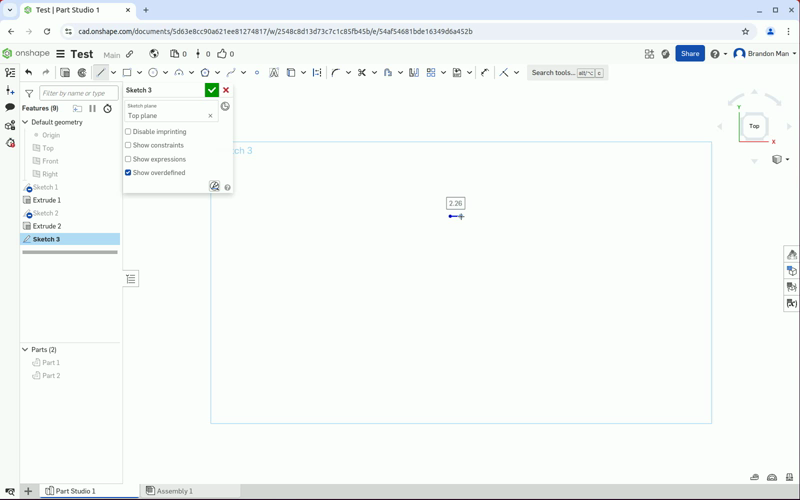
mouse_move(491, 216)
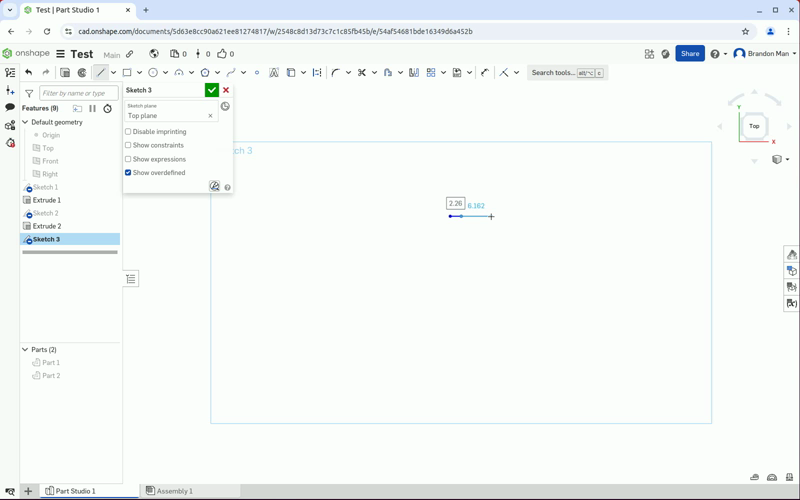
mouse_move(461, 207)
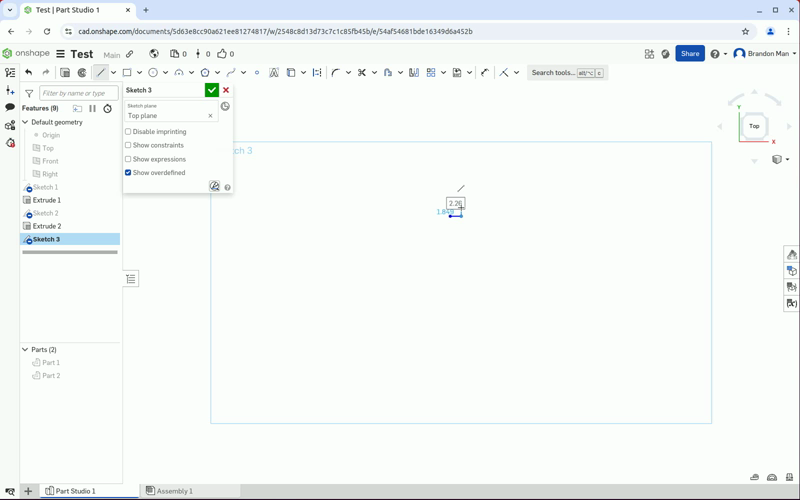
click(461, 207)
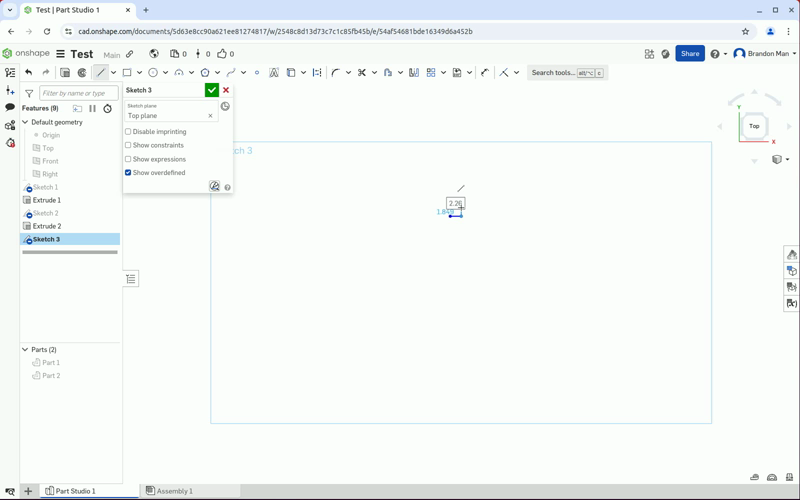
key_up(shift)
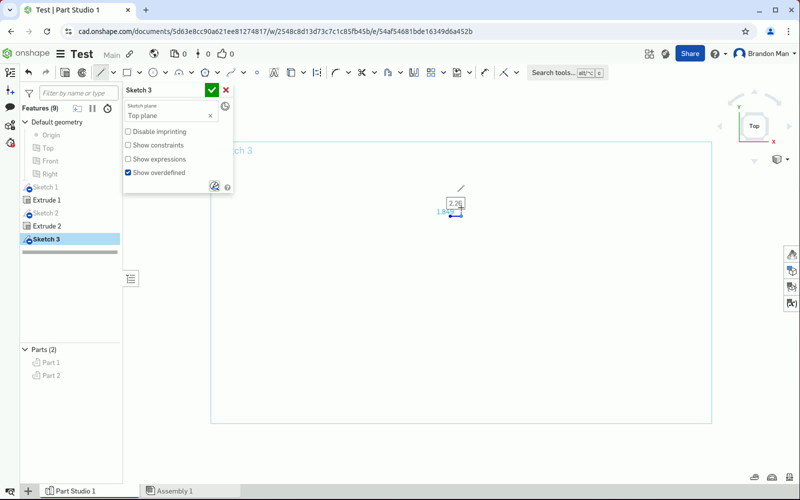
key_down(shift)
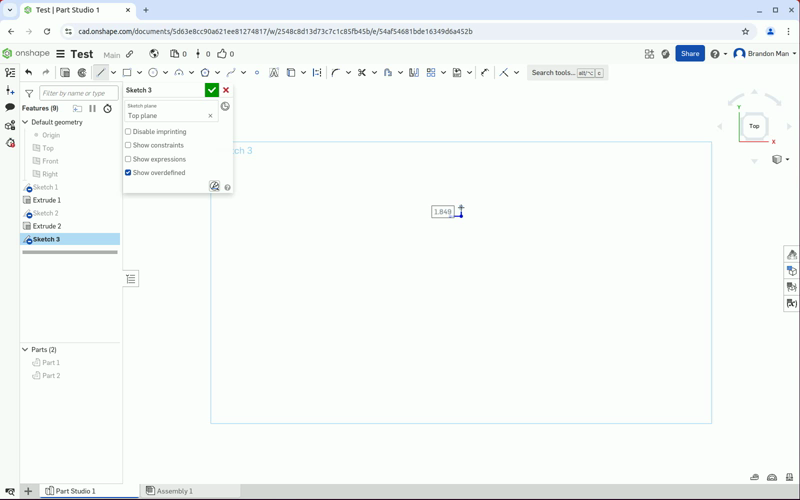
mouse_move(491, 207)
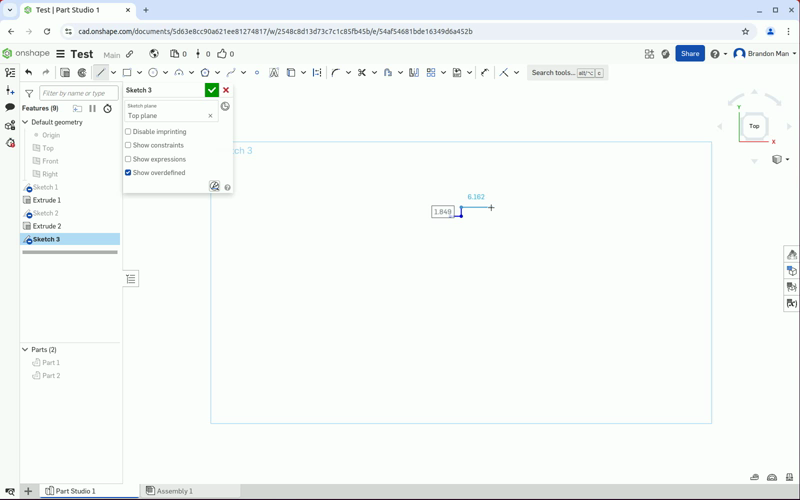
mouse_move(470, 207)
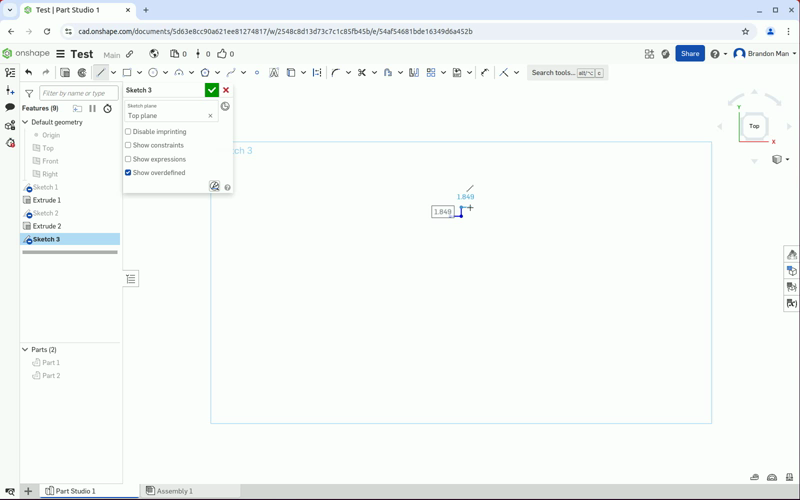
click(470, 207)
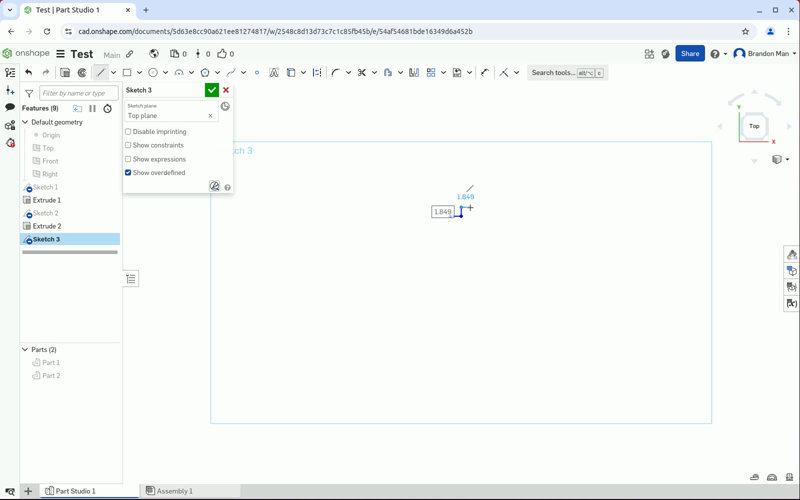
key_up(shift)
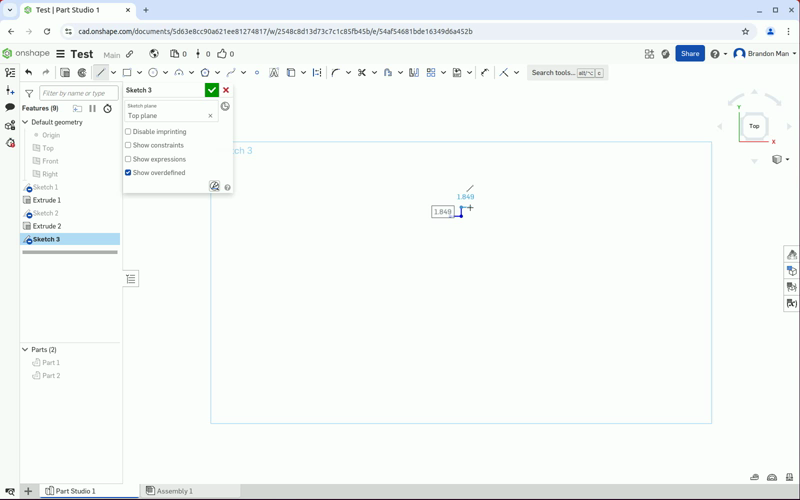
key_down(shift)
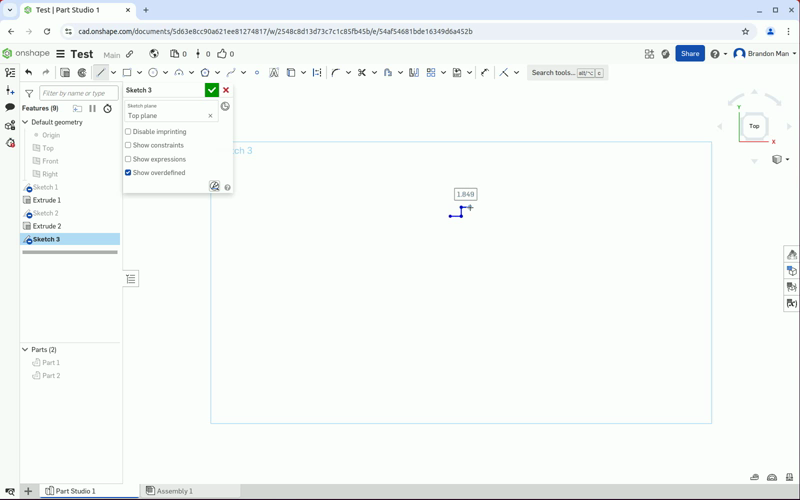
mouse_move(500, 207)
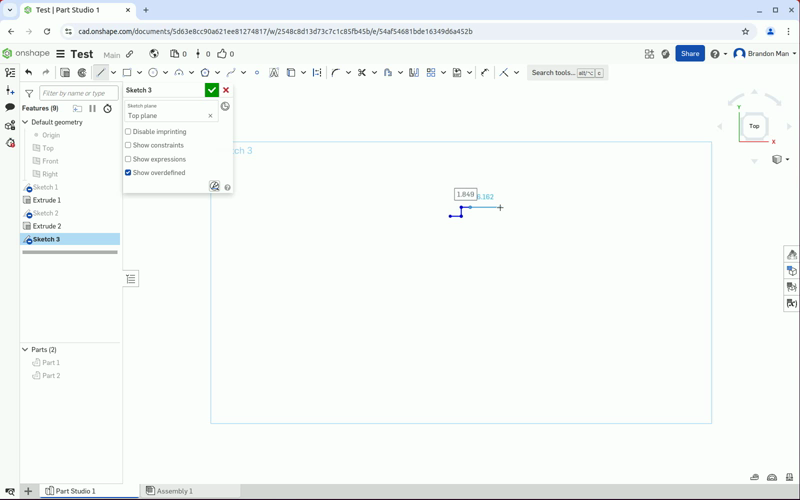
mouse_move(470, 176)
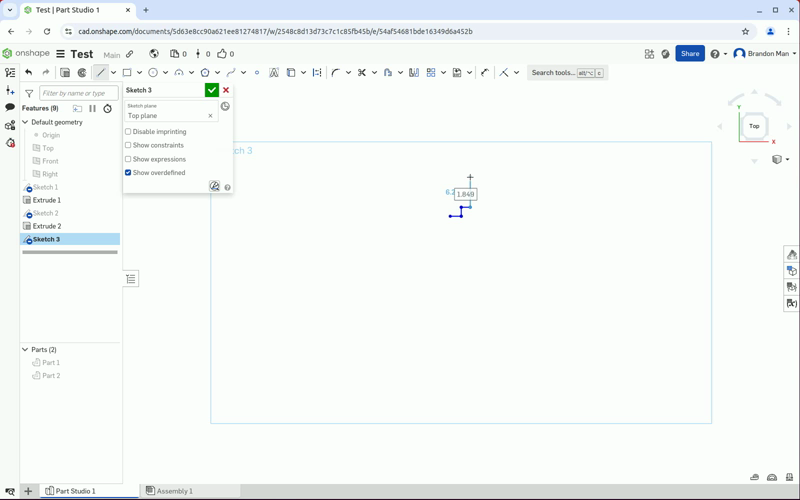
click(470, 176)
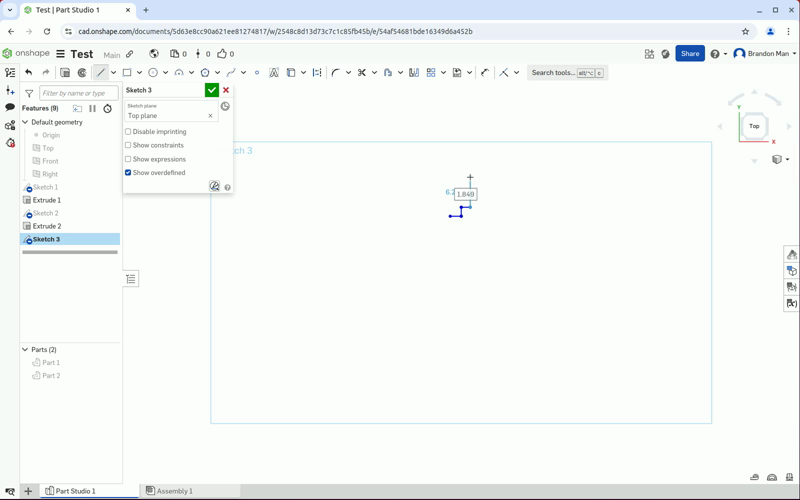
key_up(shift)
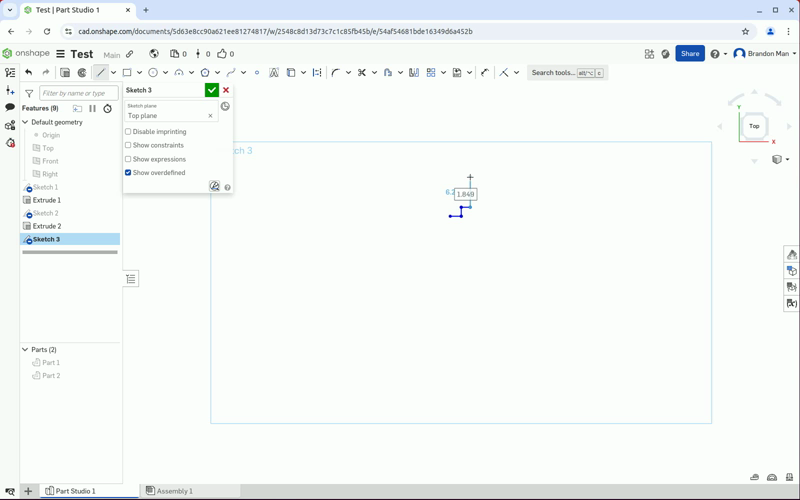
key_down(shift)
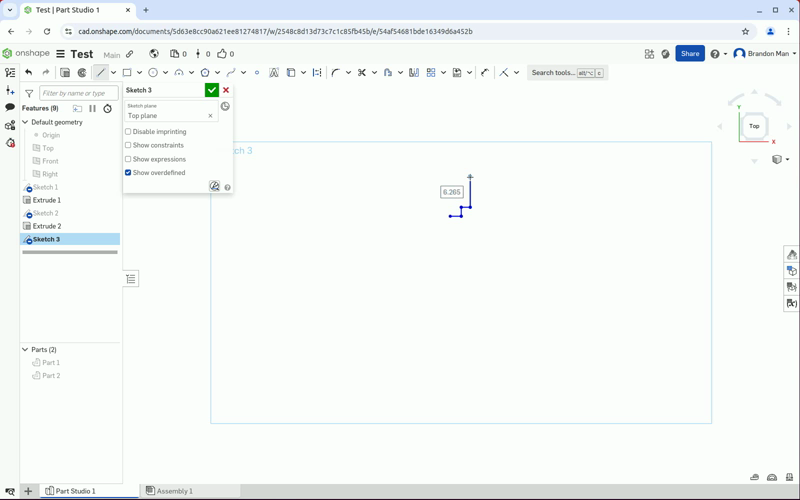
mouse_move(500, 176)
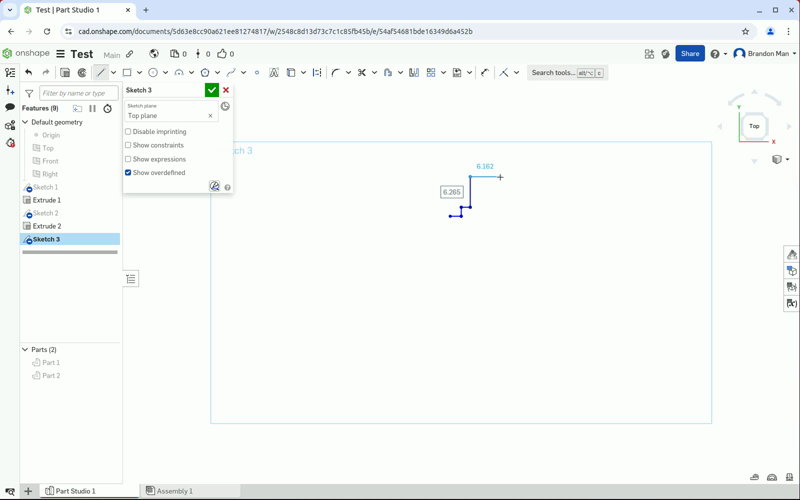
mouse_move(470, 169)
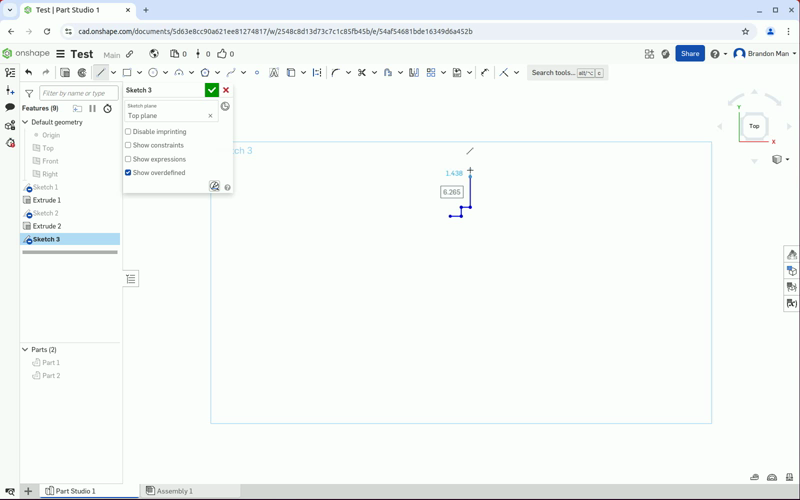
scroll(6)
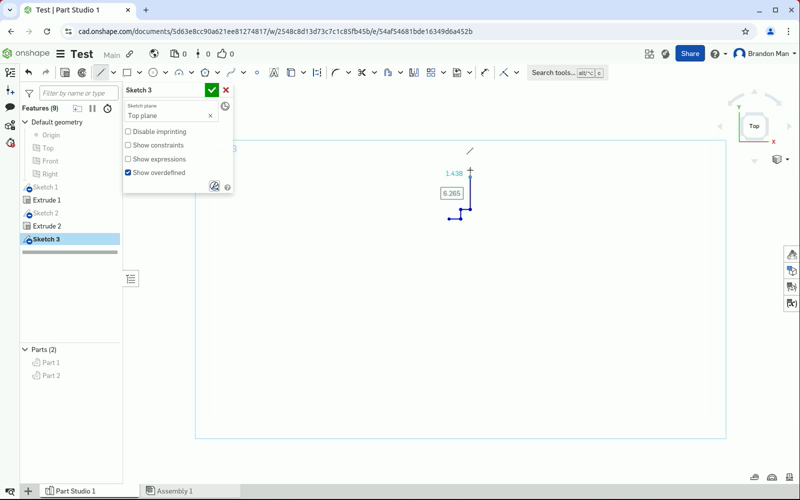
scroll(6)
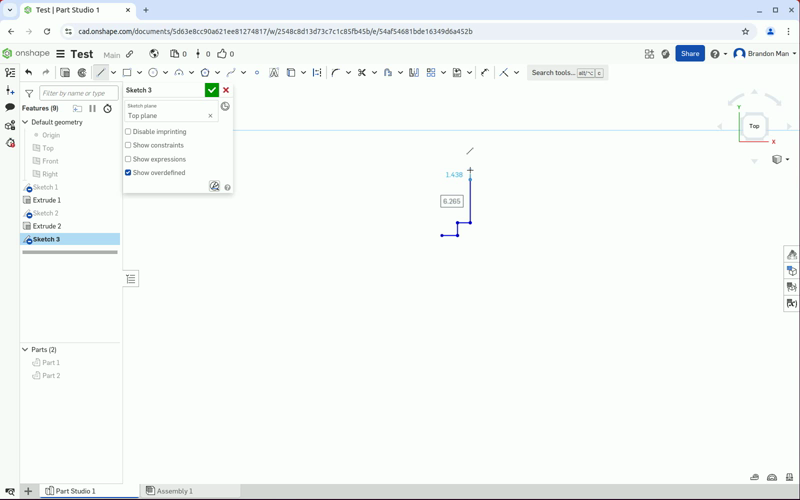
scroll(6)
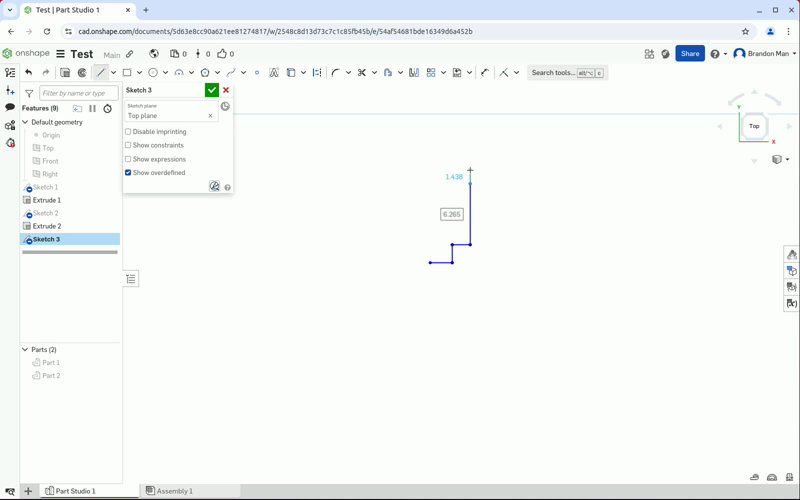
scroll(6)
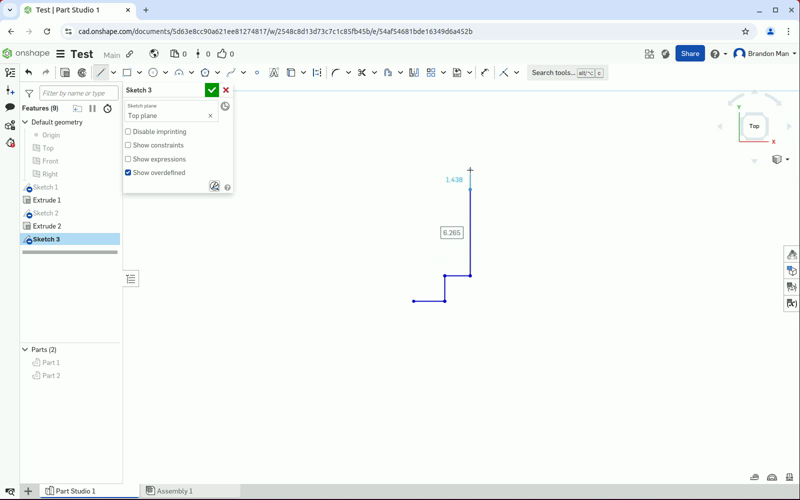
scroll(6)
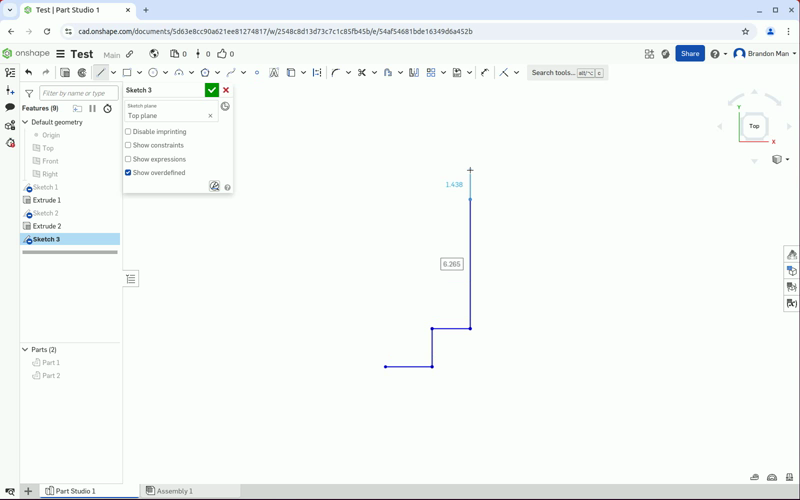
scroll(6)
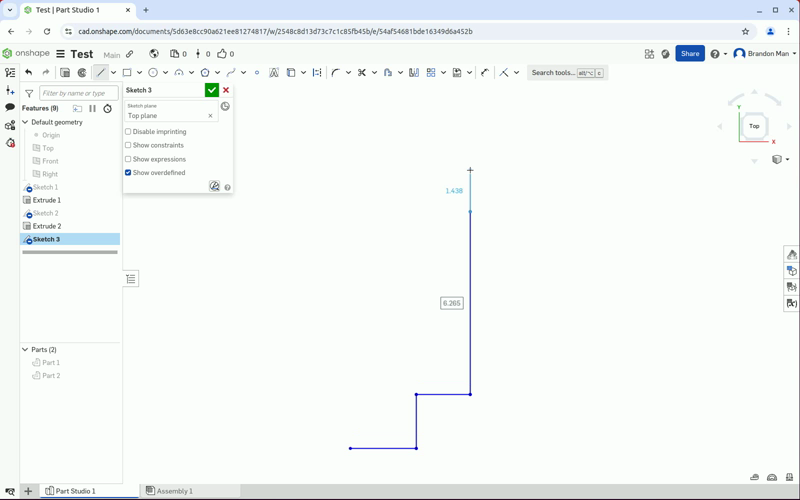
scroll(6)
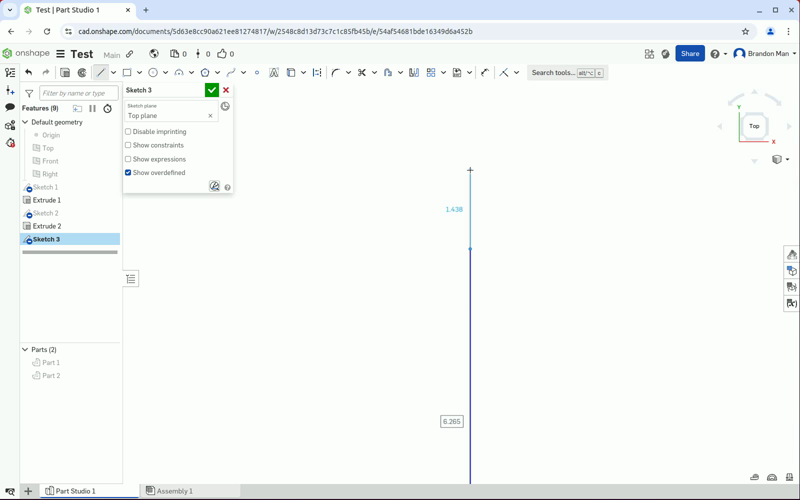
click(470, 169)
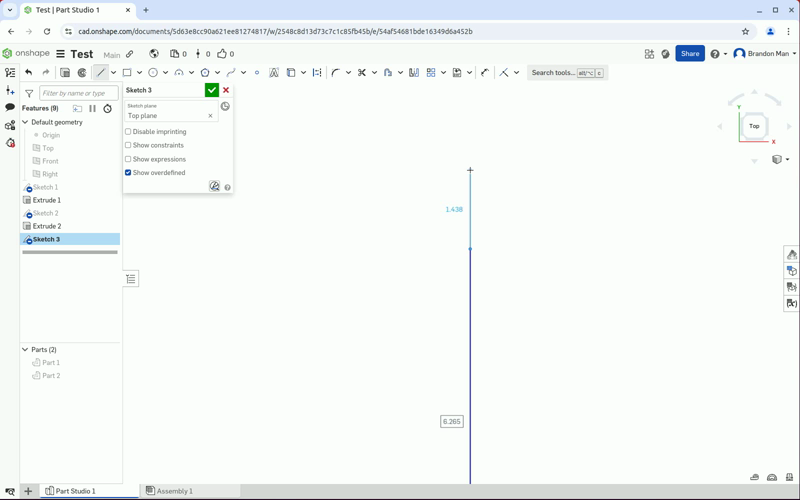
scroll(-6)
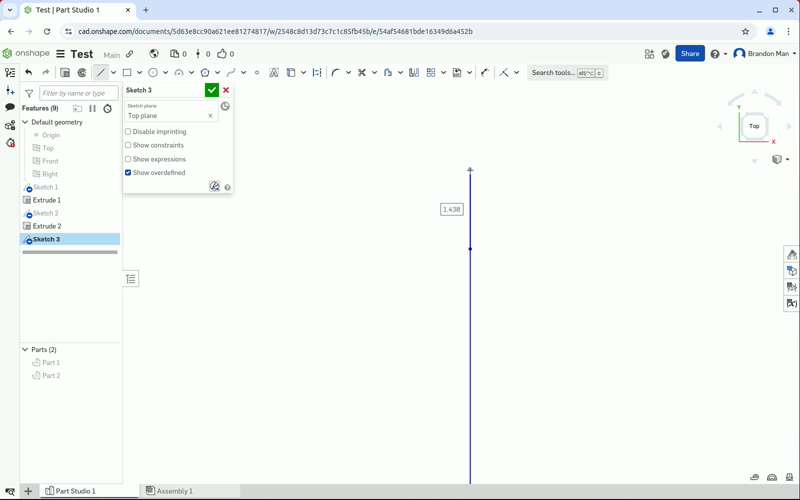
scroll(-6)
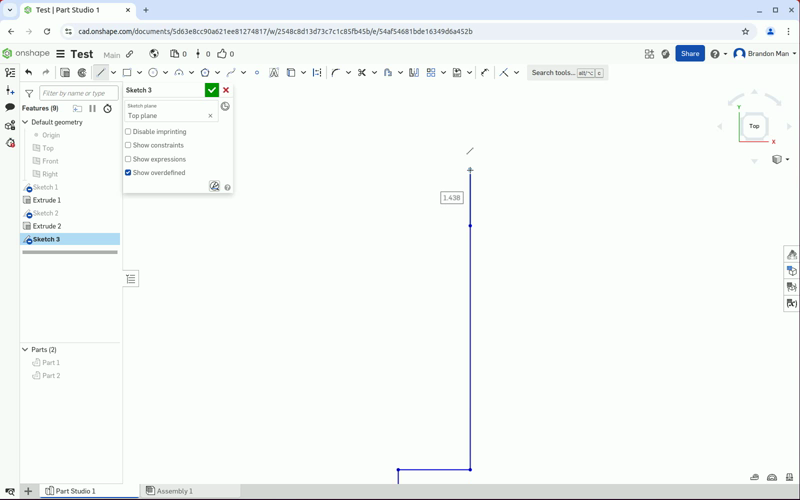
scroll(-6)
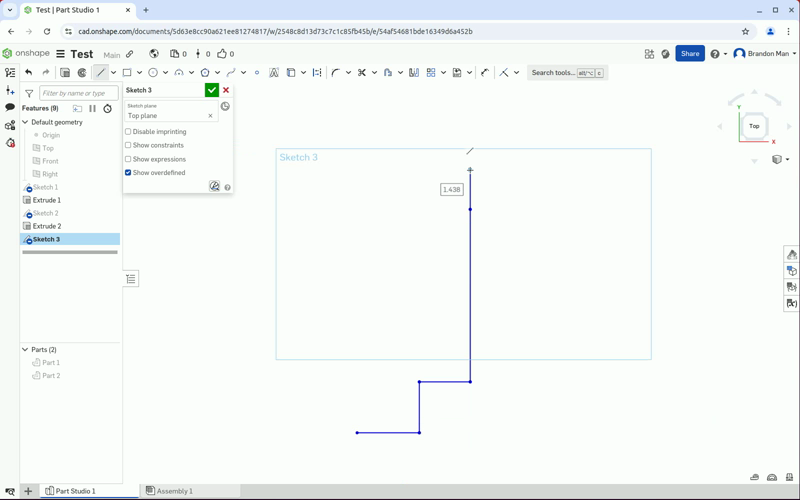
scroll(-6)
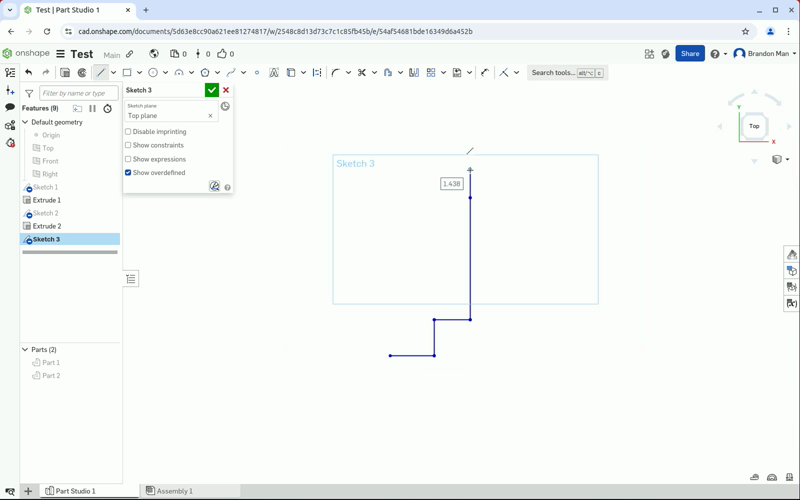
scroll(-6)
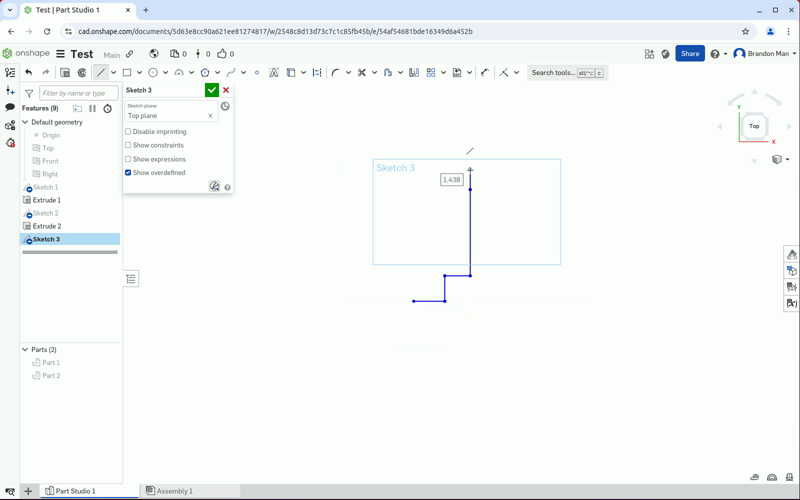
scroll(-6)
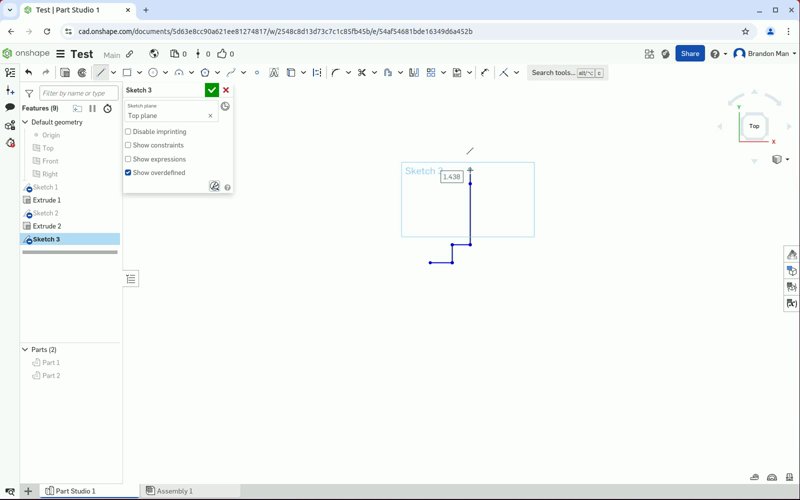
scroll(-6)
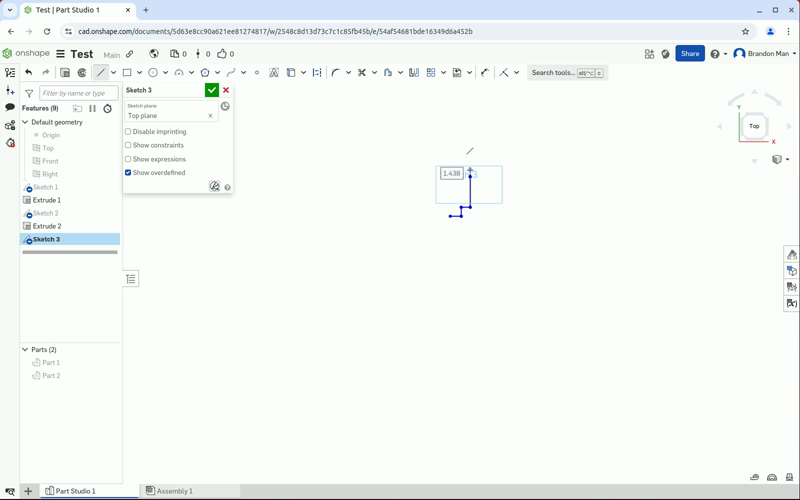
key_up(shift)
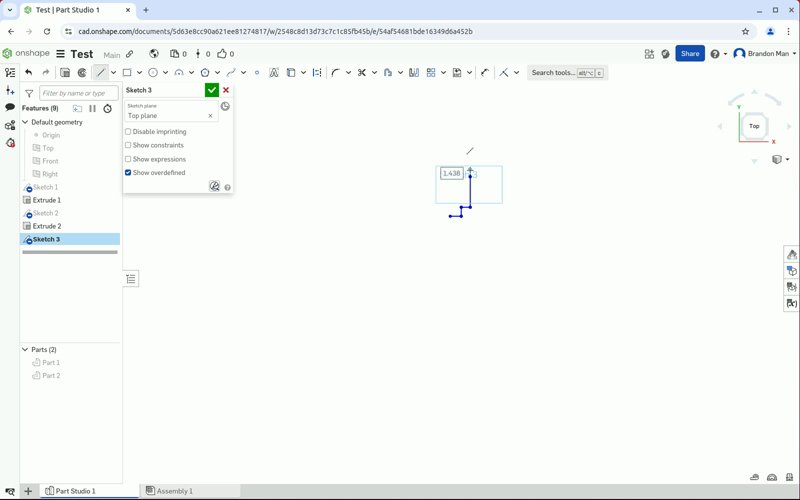
key_down(shift)
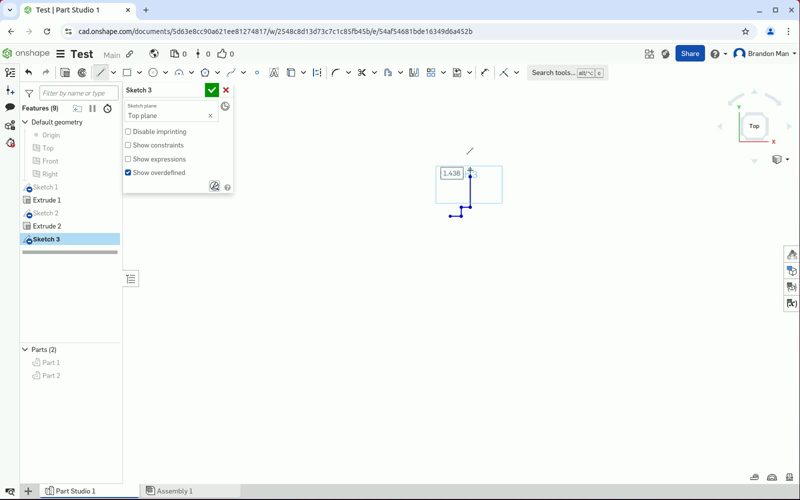
mouse_move(500, 169)
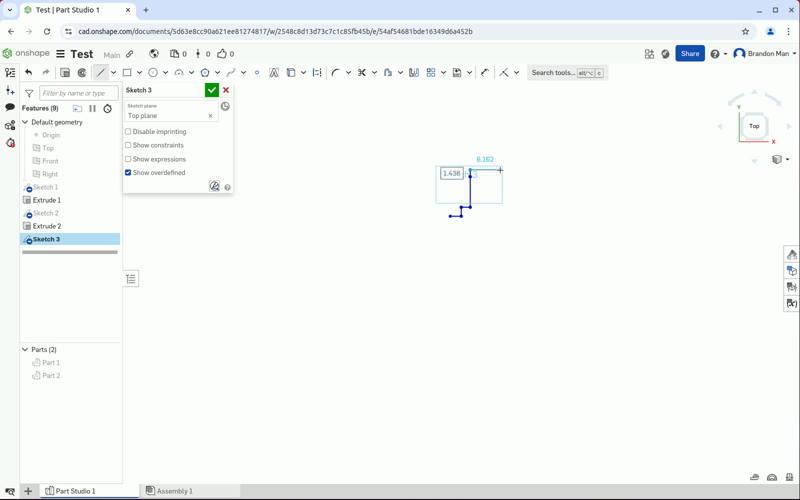
mouse_move(450, 169)
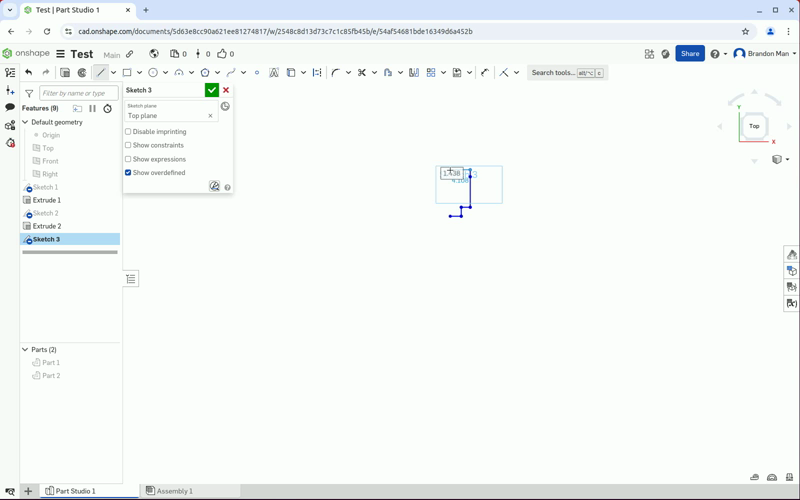
click(450, 169)
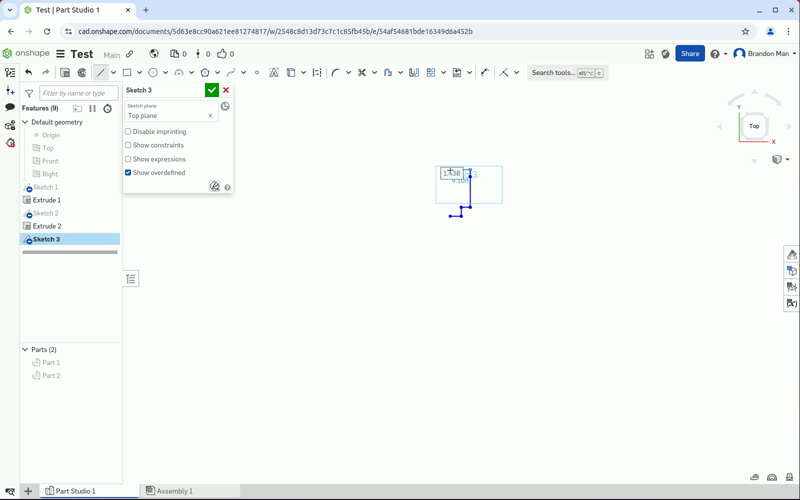
key_up(shift)
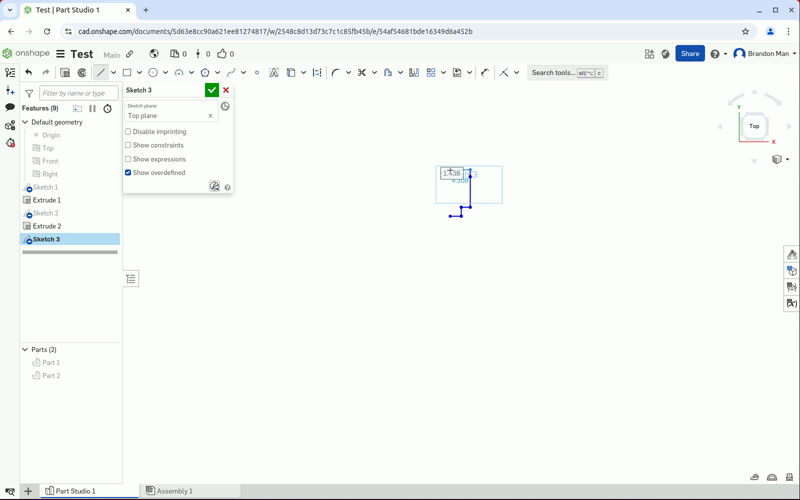
mouse_move(480, 169)
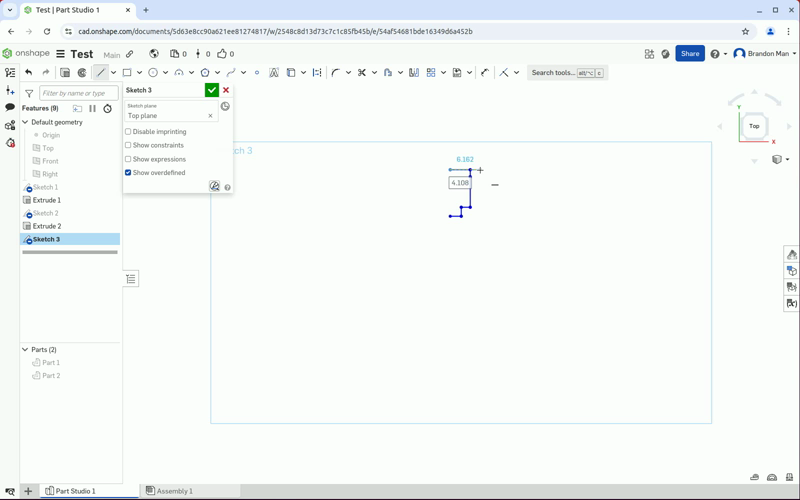
key_down(shift)
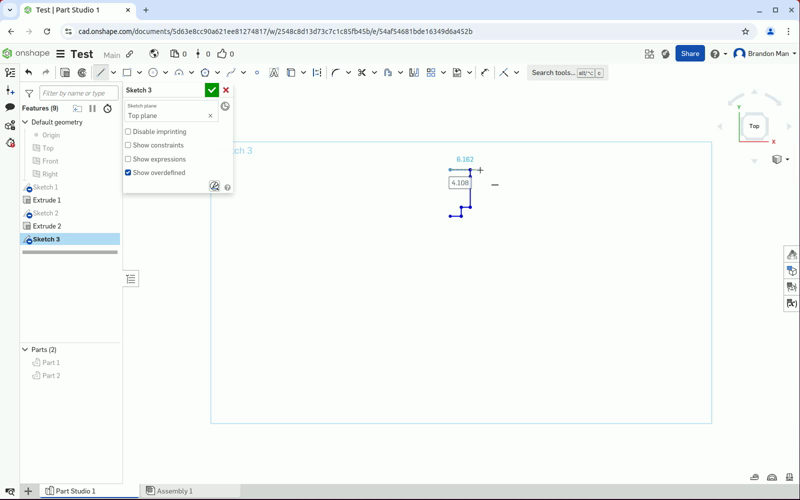
mouse_move(450, 216)
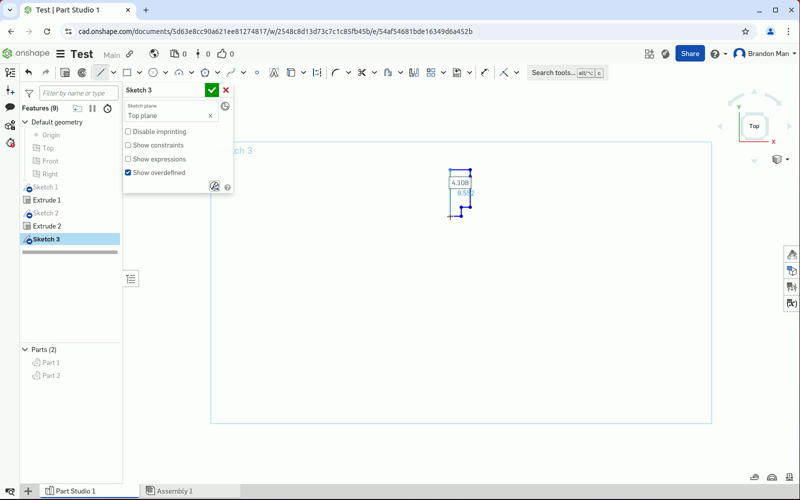
key_up(shift)
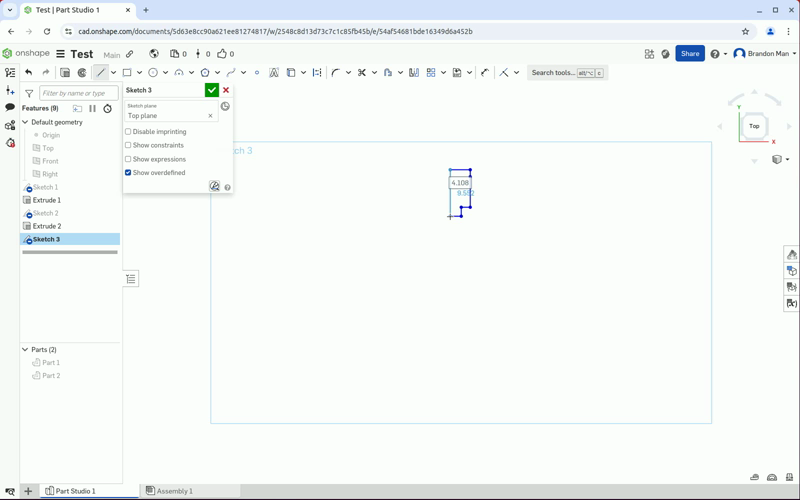
click(450, 216)
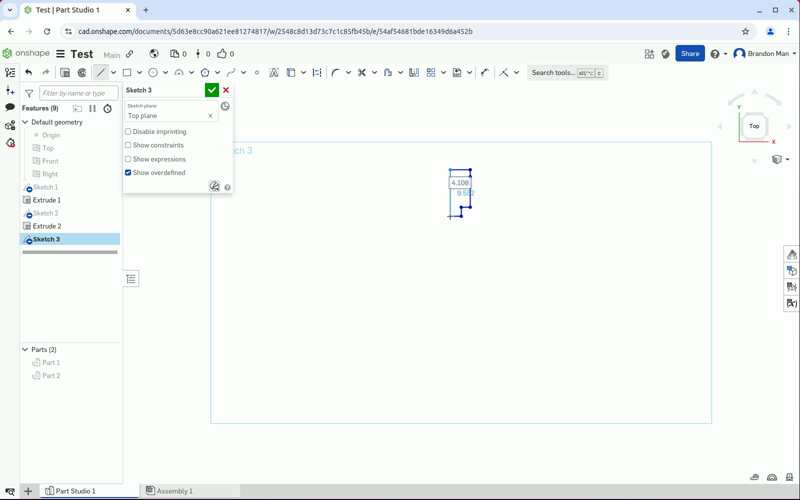
key(esc)
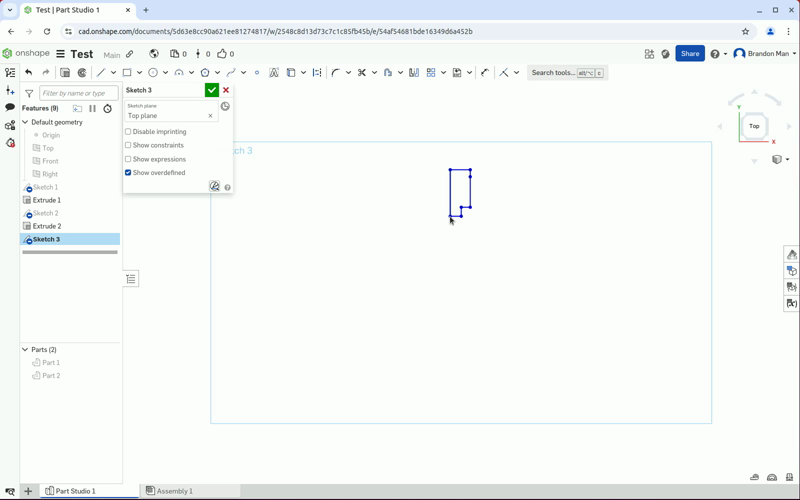
mouse_move(466, 200)
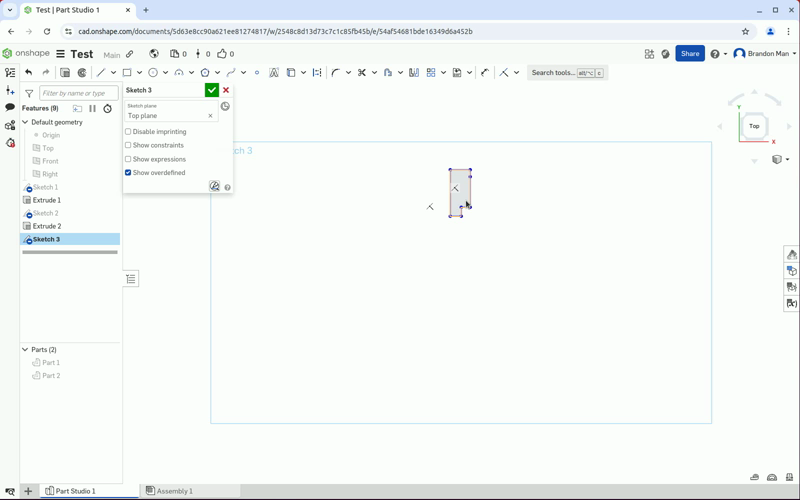
scroll(6)
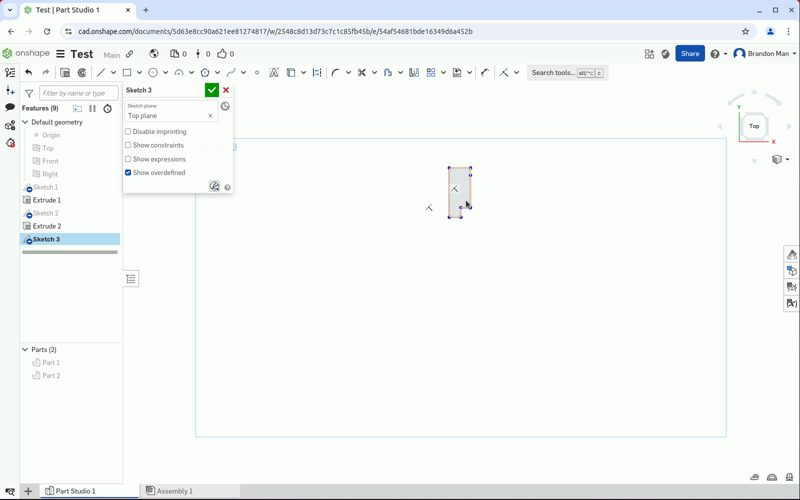
scroll(6)
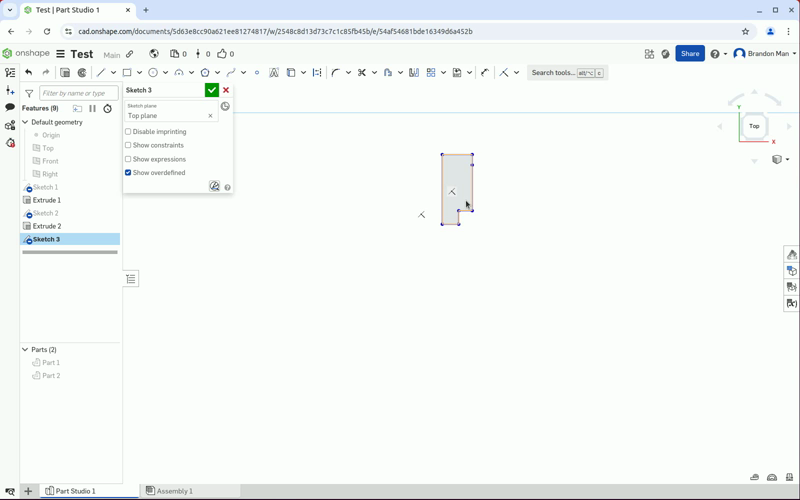
scroll(6)
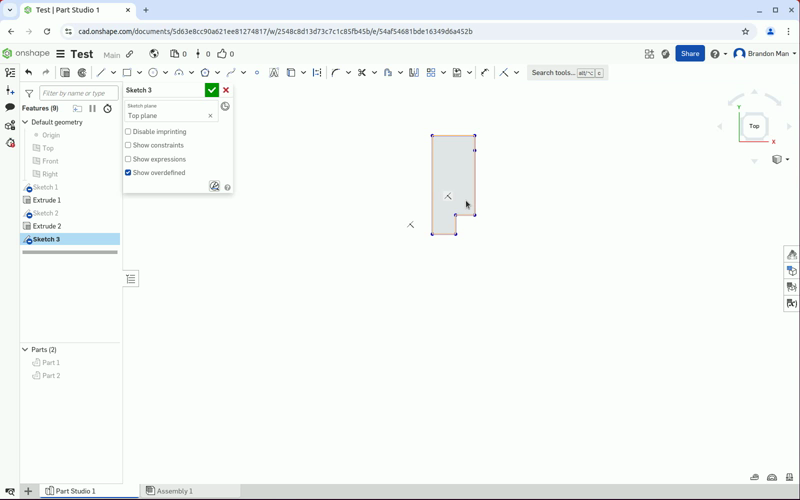
scroll(6)
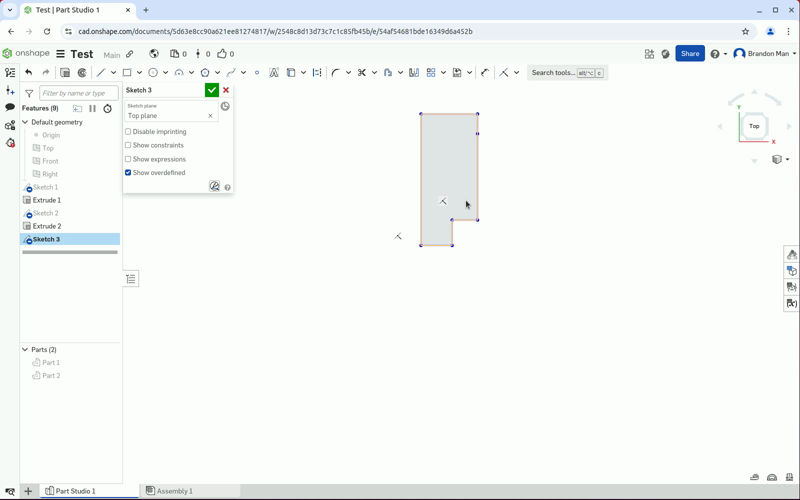
scroll(6)
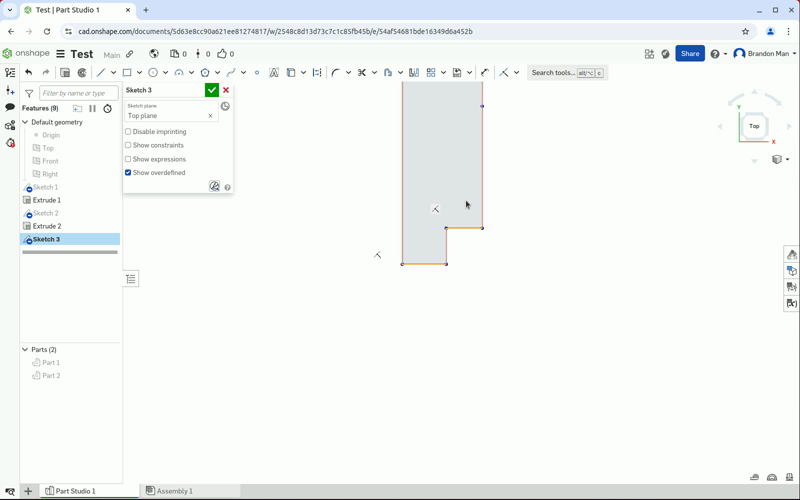
scroll(6)
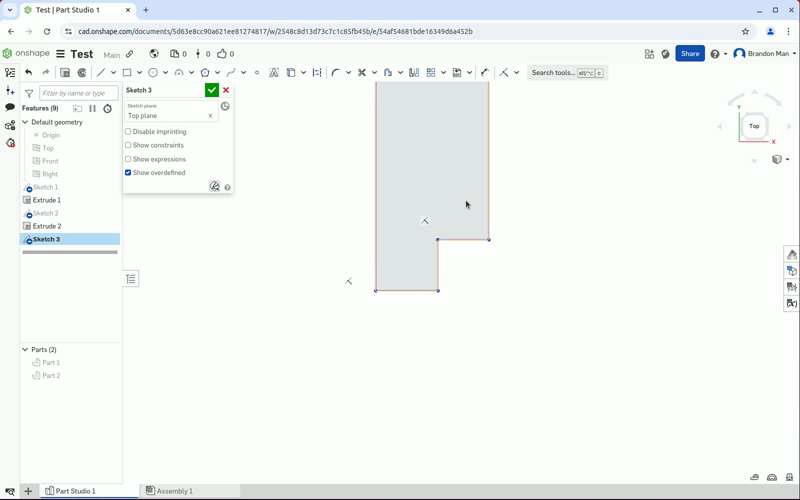
scroll(6)
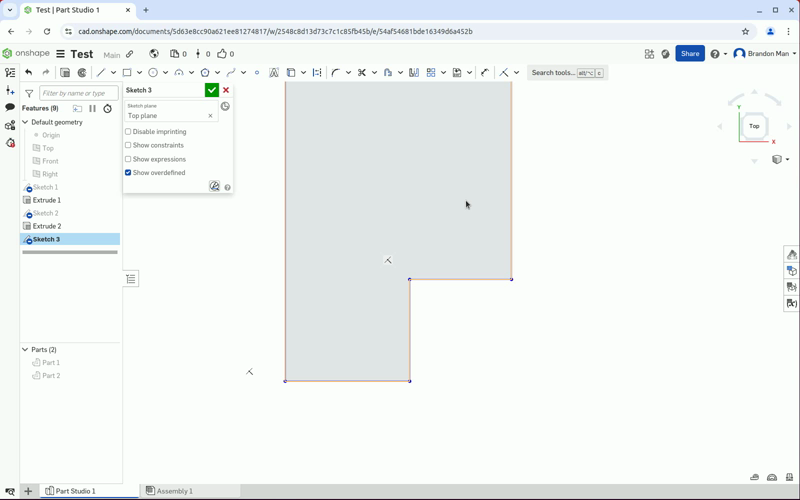
click(466, 200)
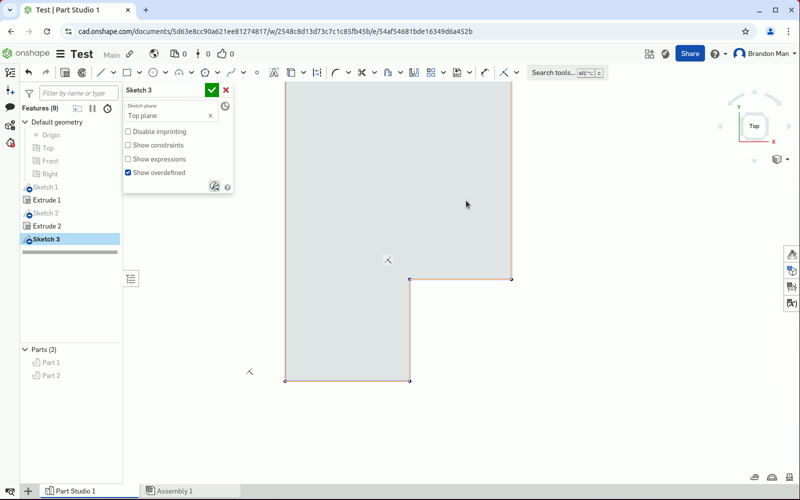
scroll(-6)
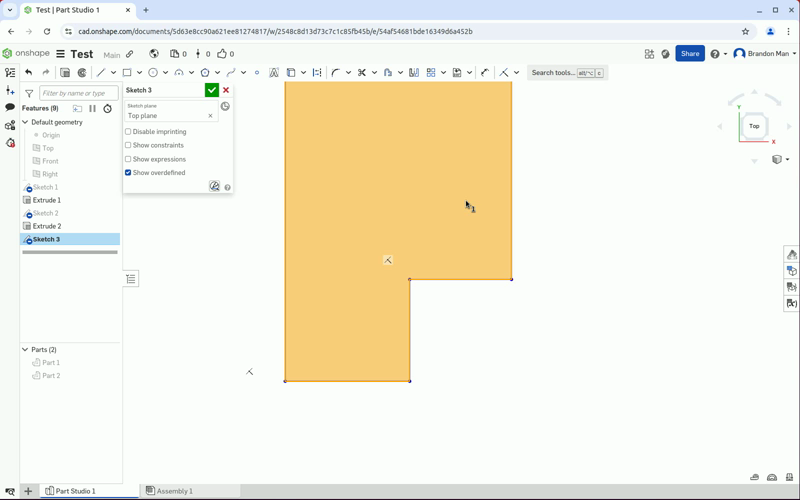
scroll(-6)
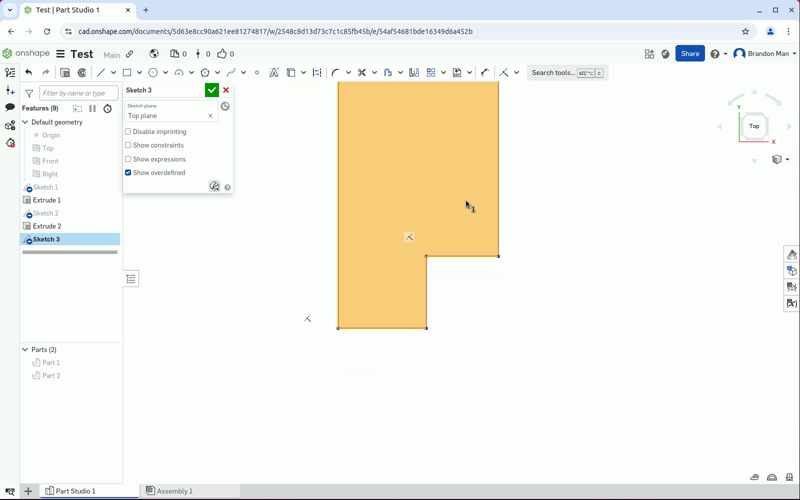
scroll(-6)
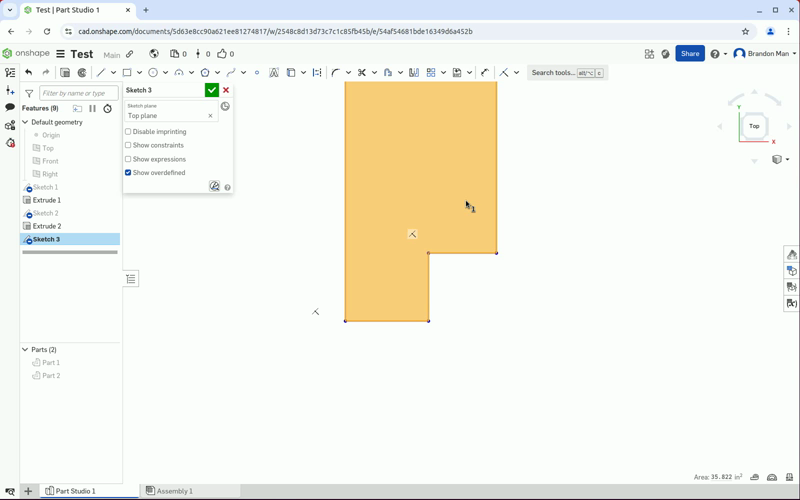
scroll(-6)
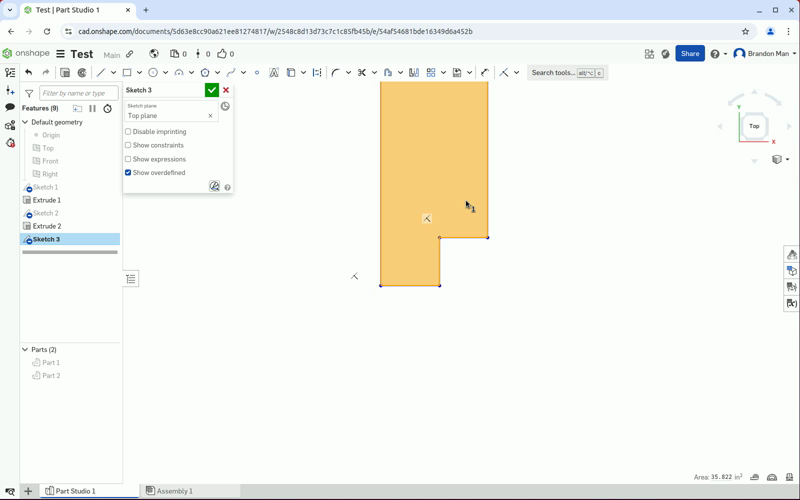
scroll(-6)
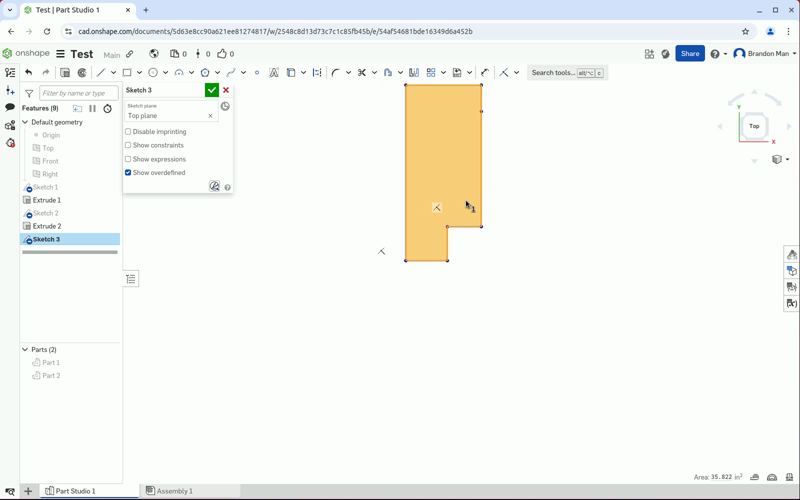
scroll(-6)
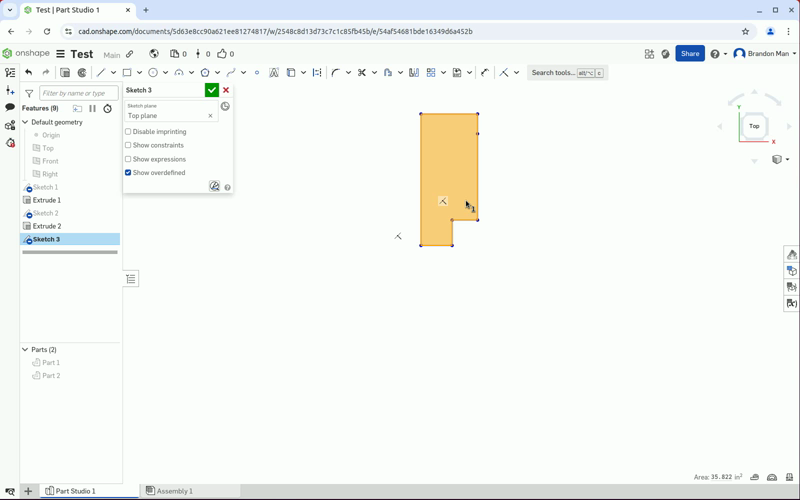
scroll(-6)
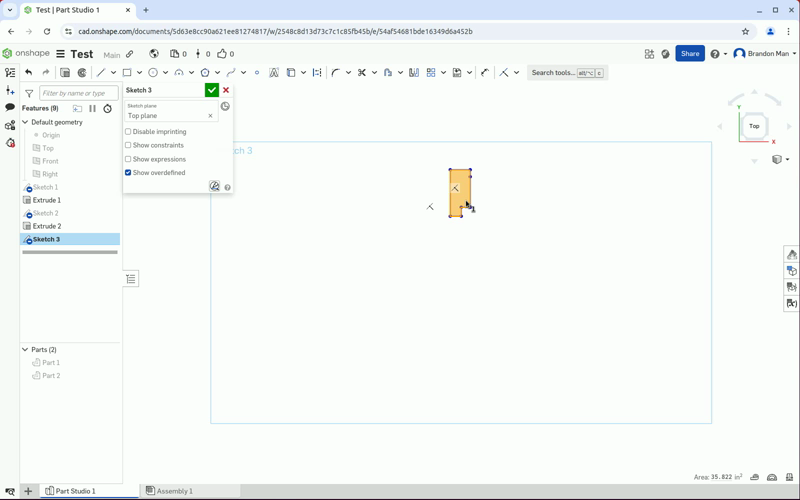
mouse_move(73, 352)
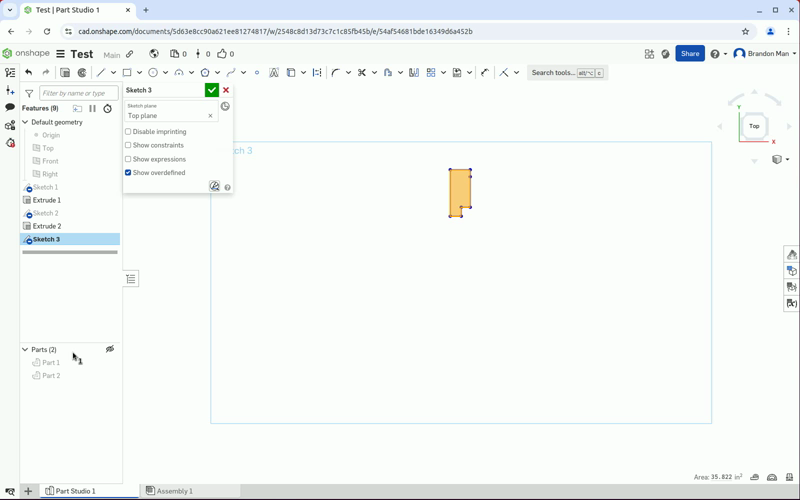
key(shift+y)
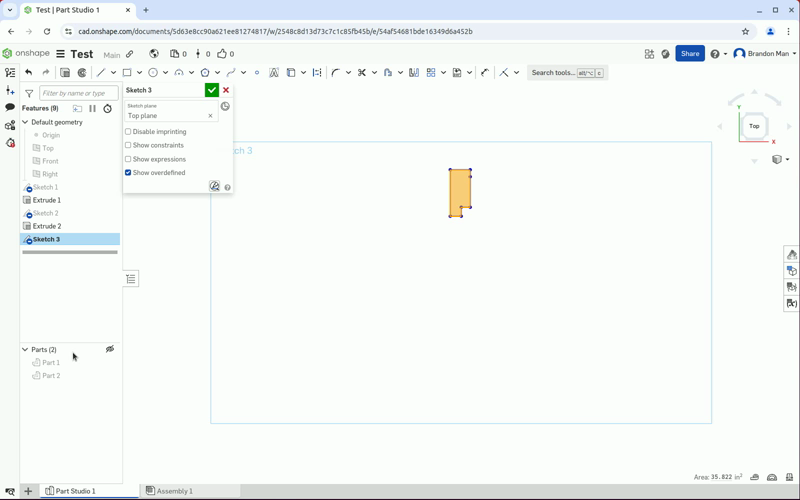
key(shift+e)
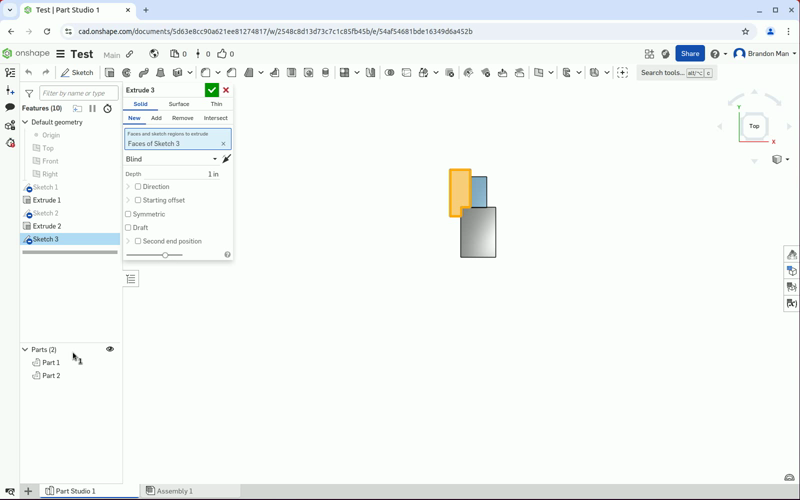
mouse_move(143, 106)
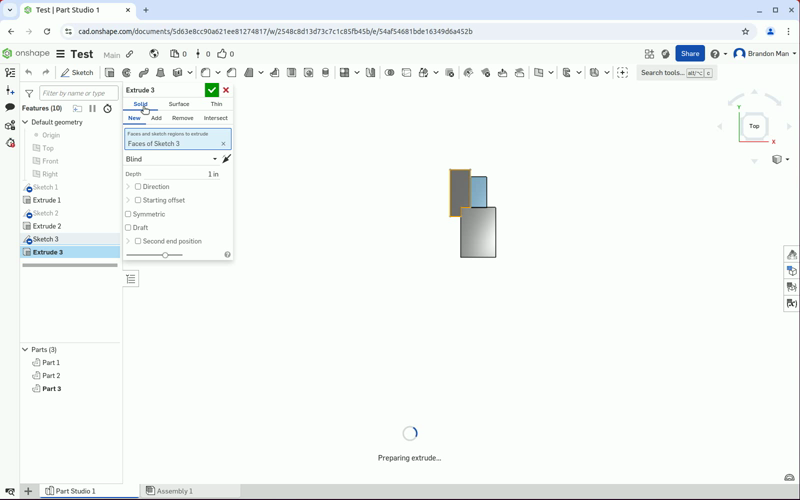
click(143, 106)
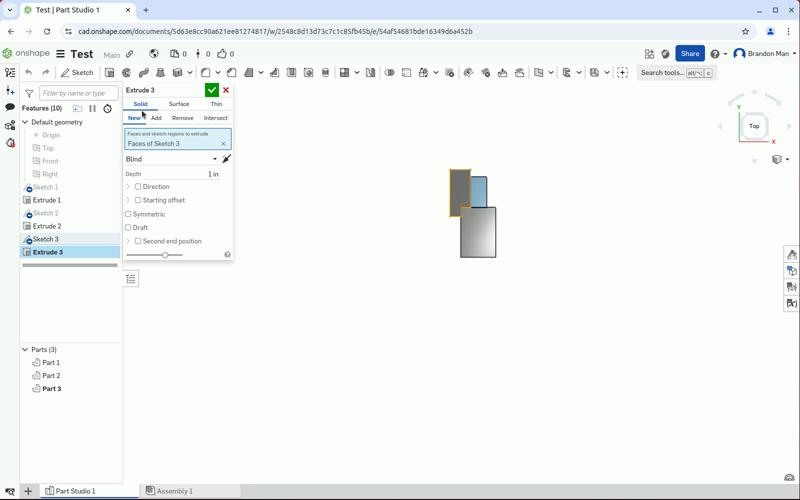
mouse_move(137, 120)
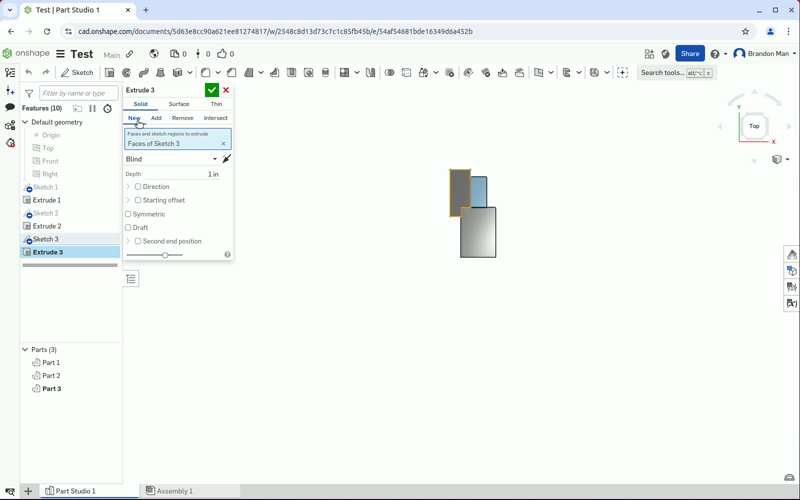
click(137, 120)
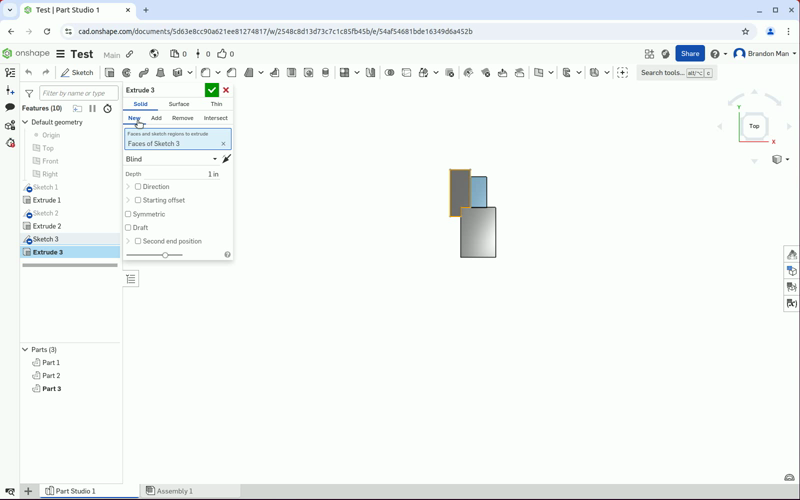
key(tab, 4)
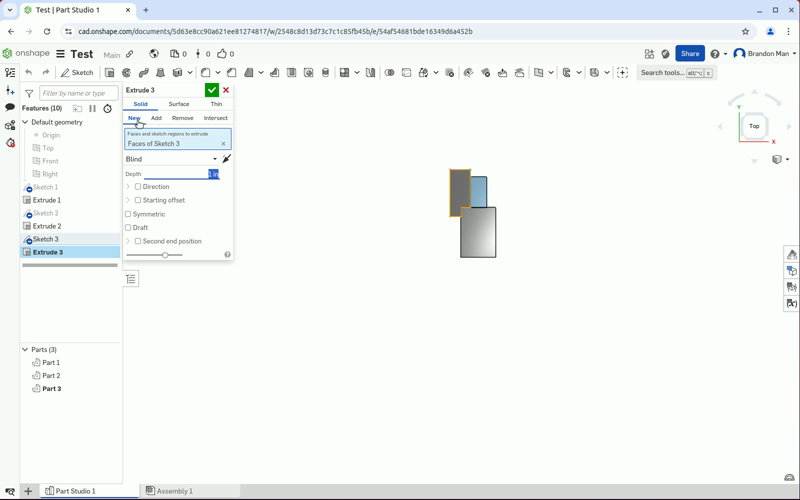
text(0.722)
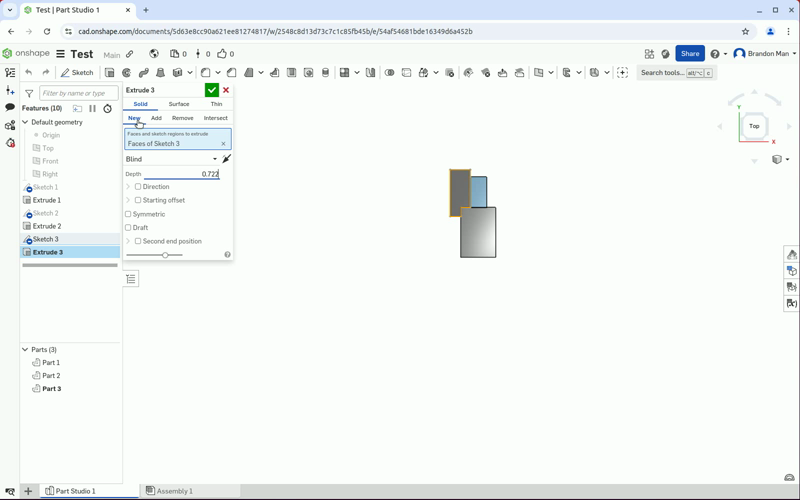
key(enter)
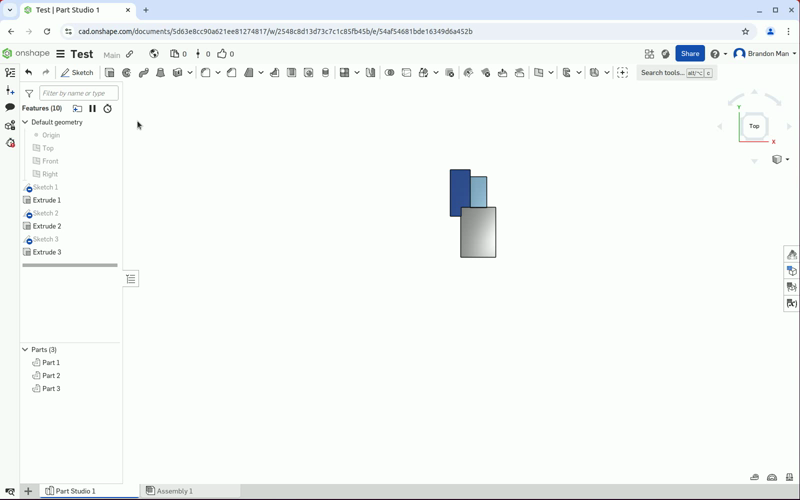
key(shift+h)
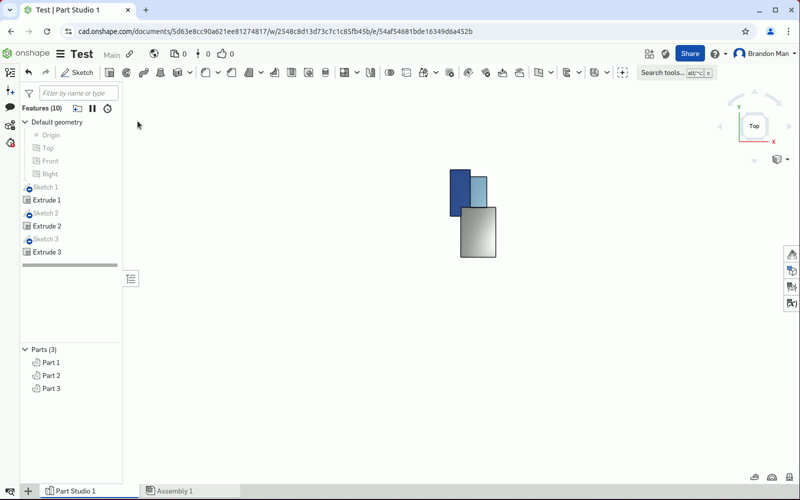
key(shift+h)
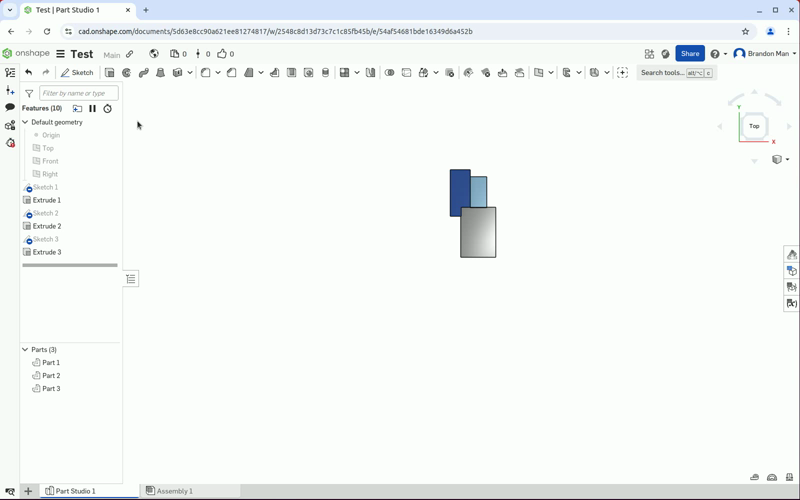
mouse_move(73, 189)
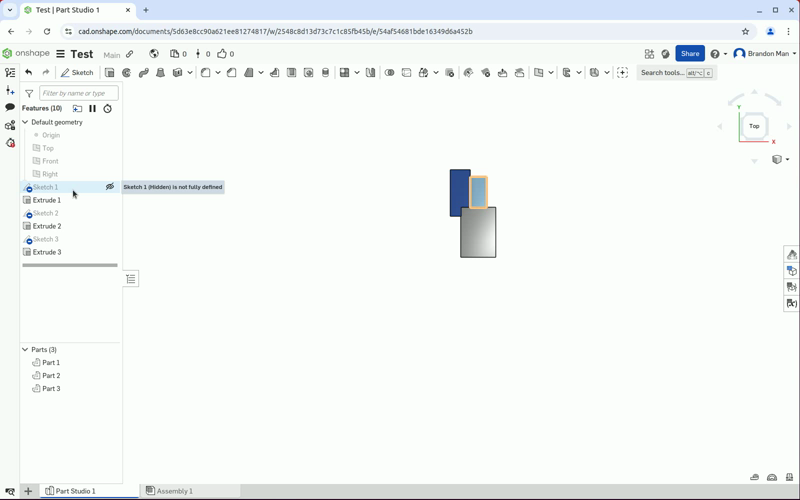
click(73, 189)
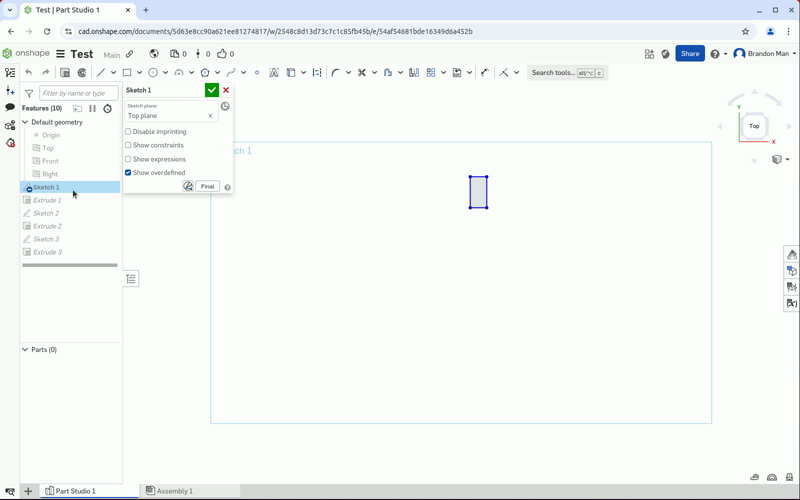
mouse_move(229, 92)
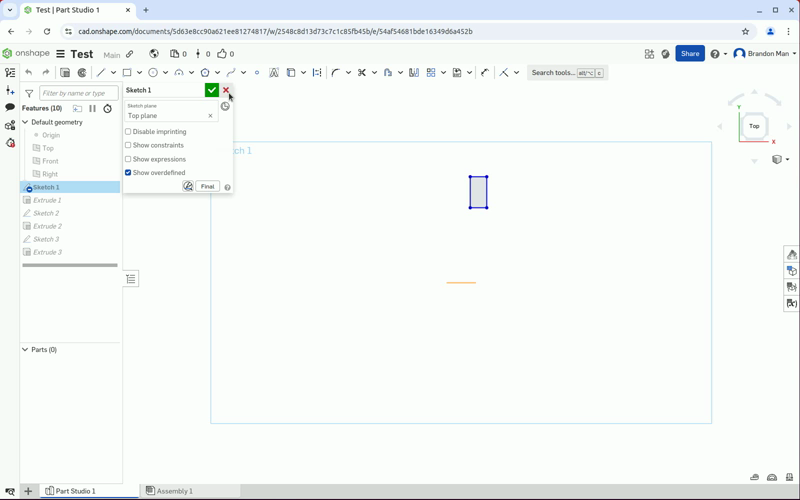
click(229, 92)
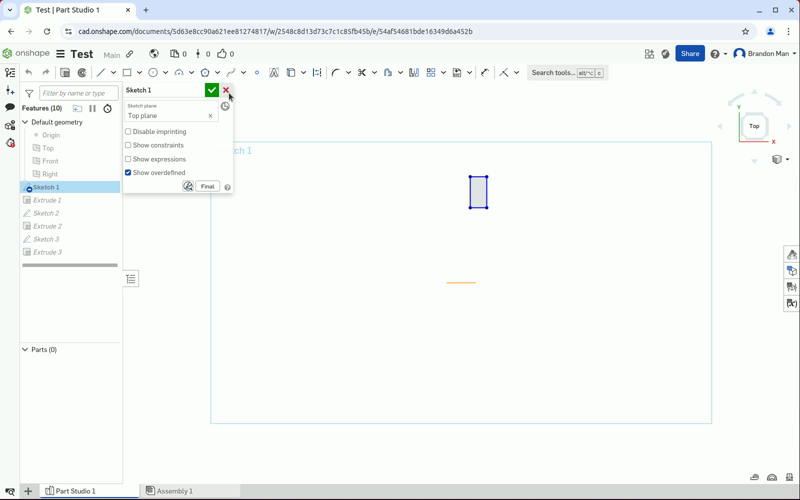
key(shift+s)
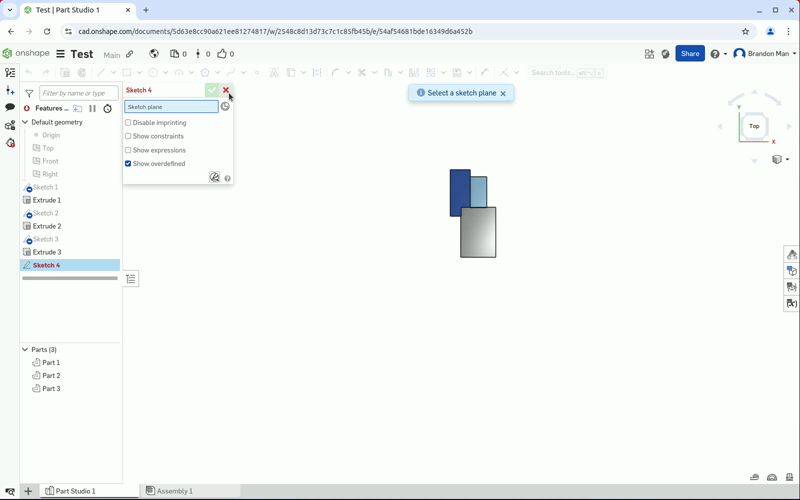
mouse_move(73, 150)
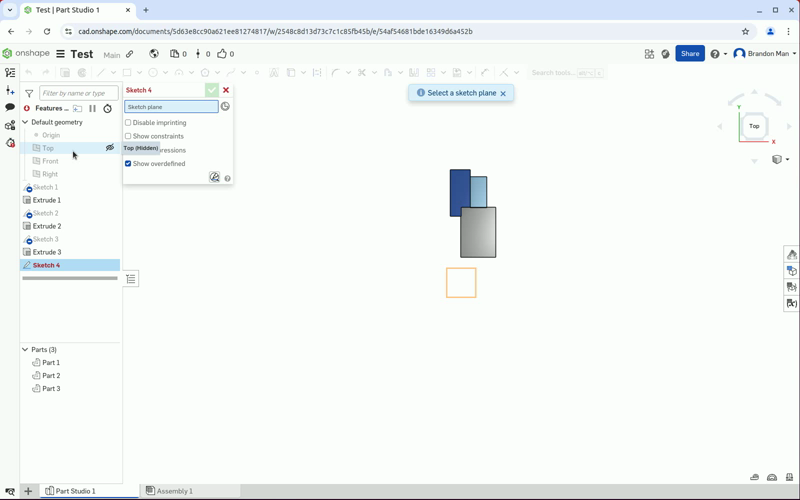
click(73, 150)
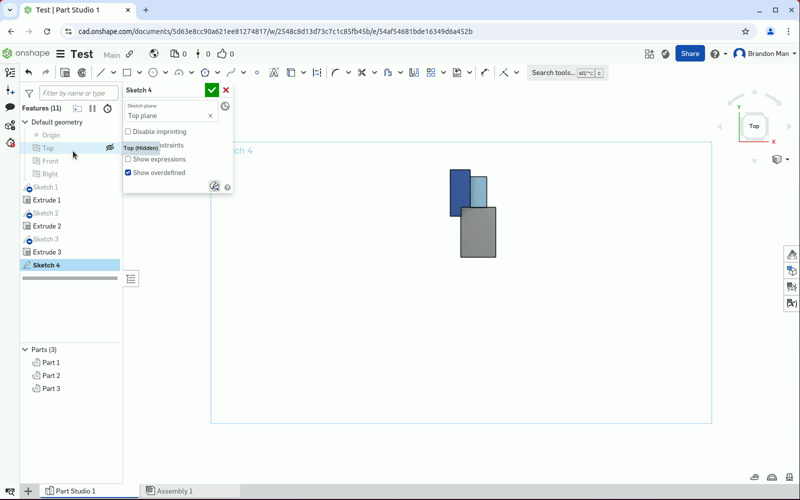
mouse_move(73, 352)
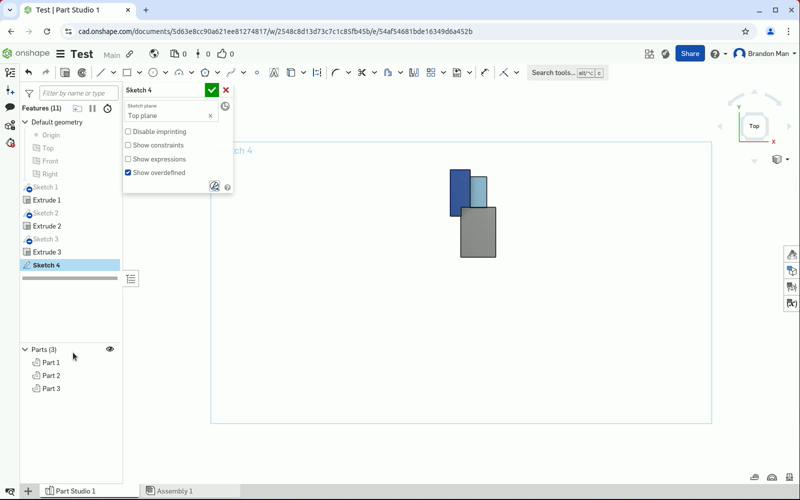
key(y)
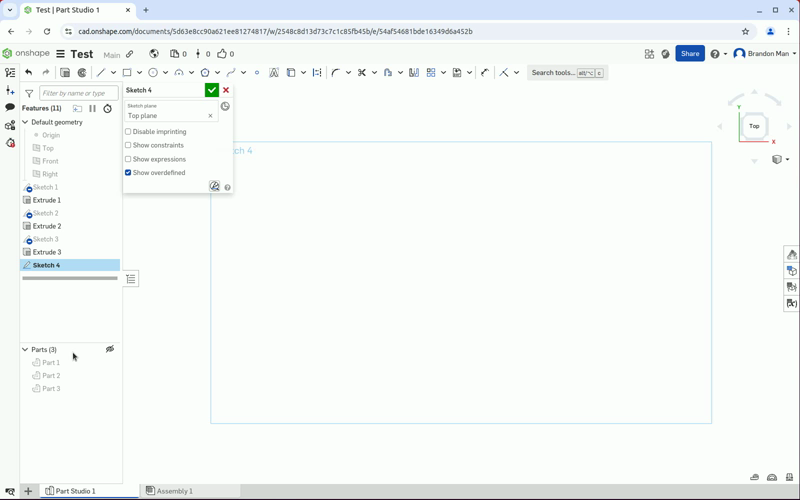
key(l)
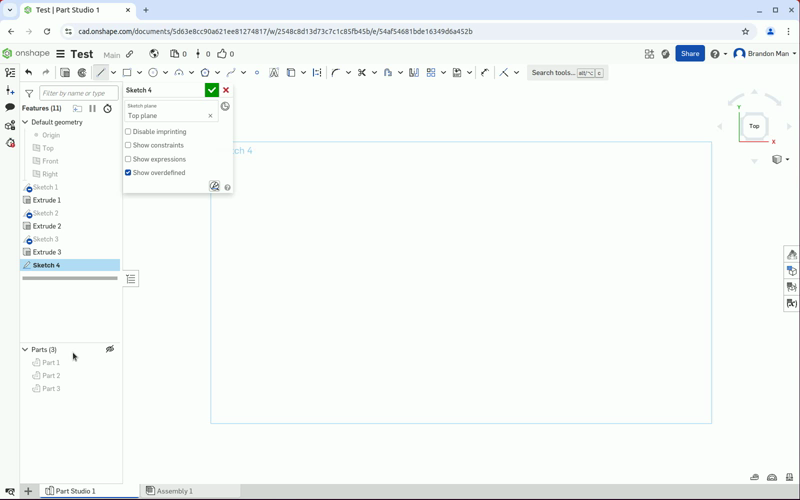
key_down(shift)
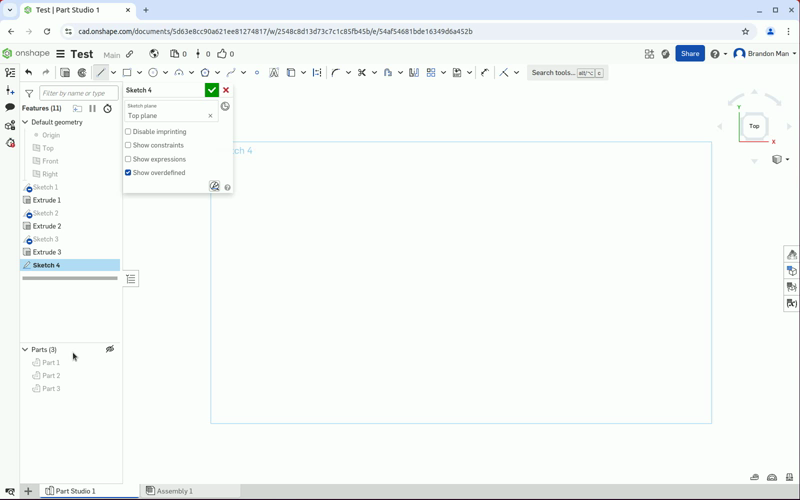
mouse_move(486, 207)
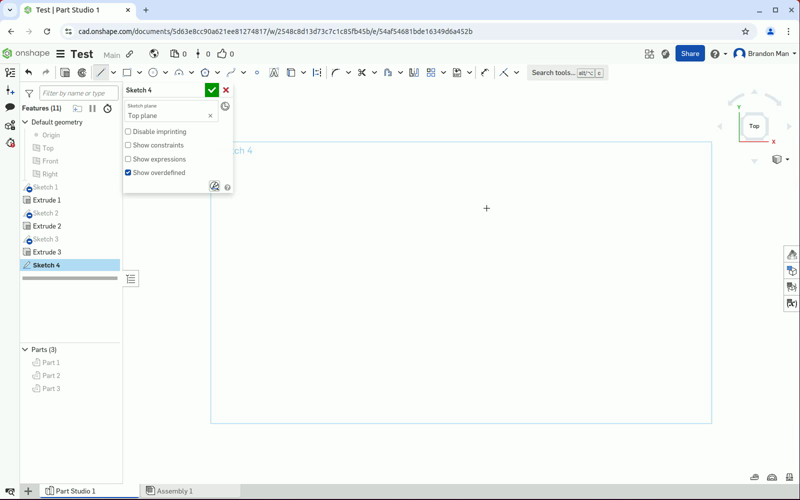
click(486, 207)
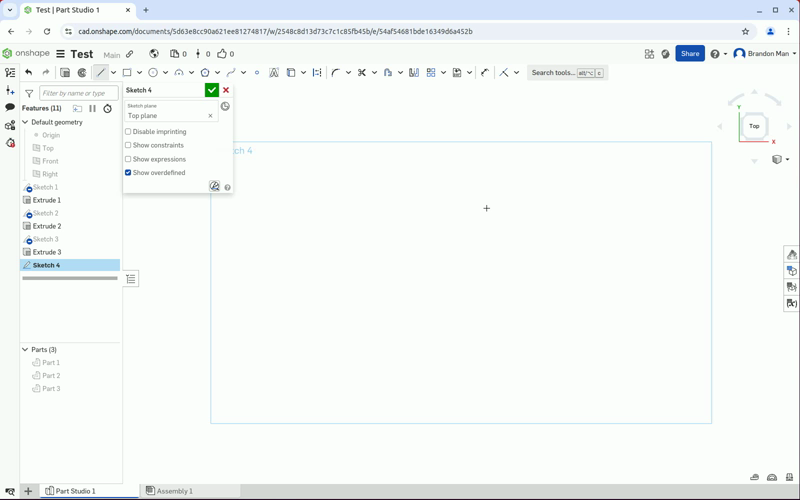
key_up(shift)
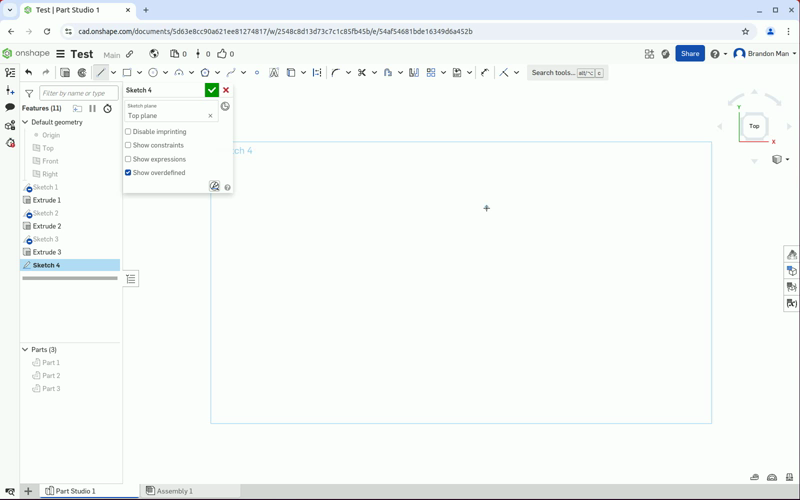
key_down(shift)
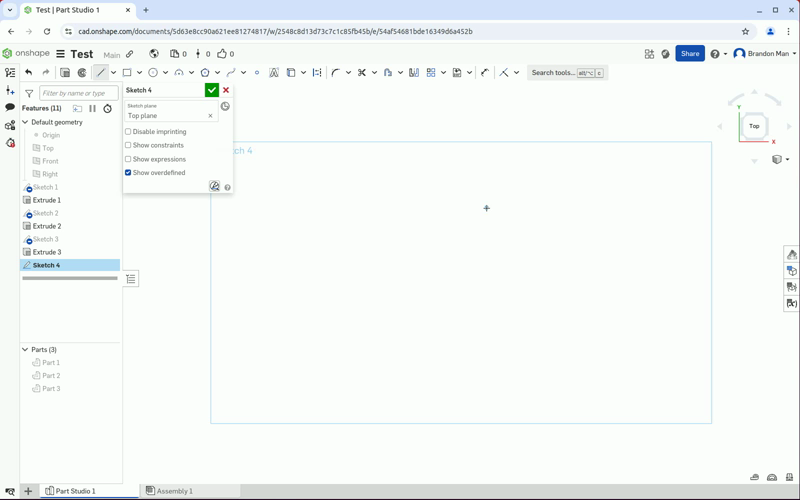
mouse_move(516, 207)
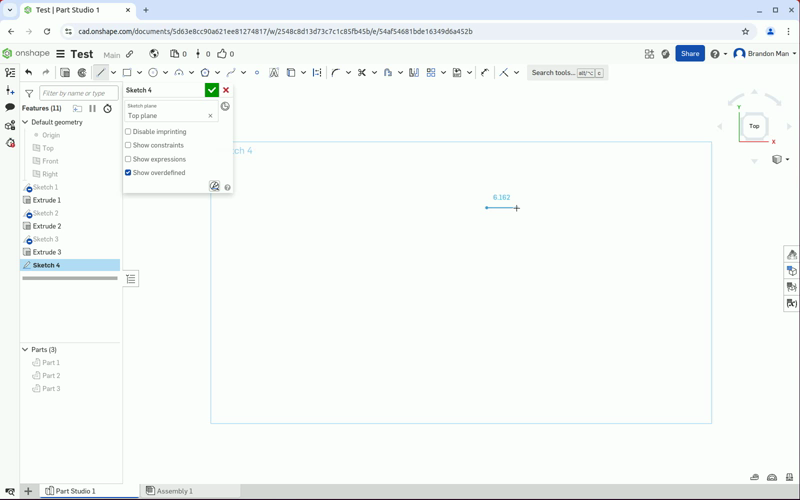
mouse_move(495, 207)
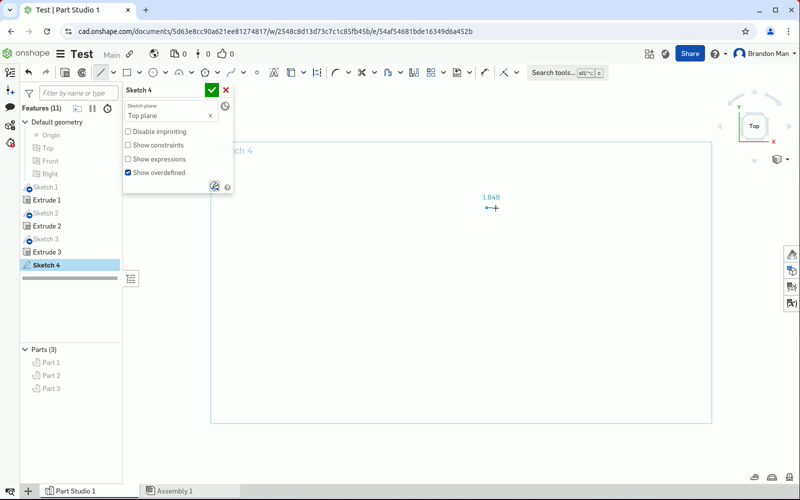
click(495, 207)
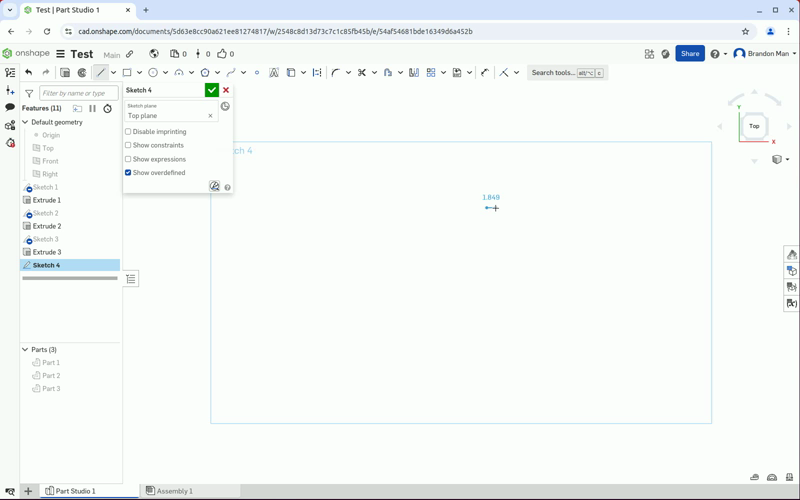
key_up(shift)
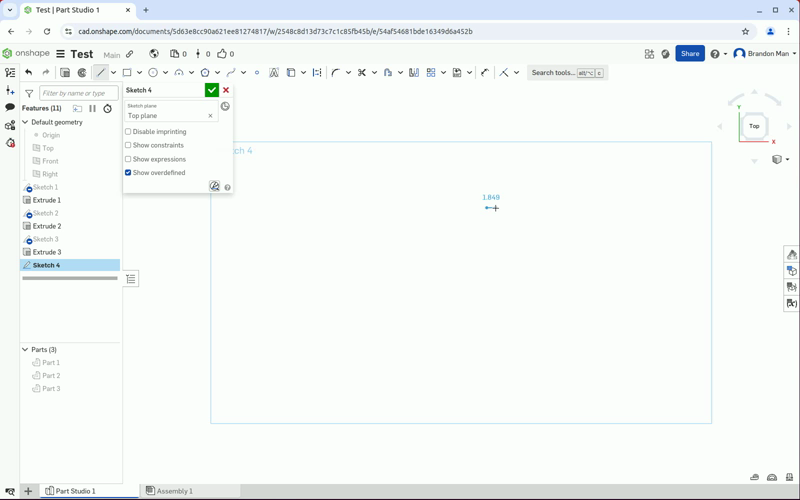
key_down(shift)
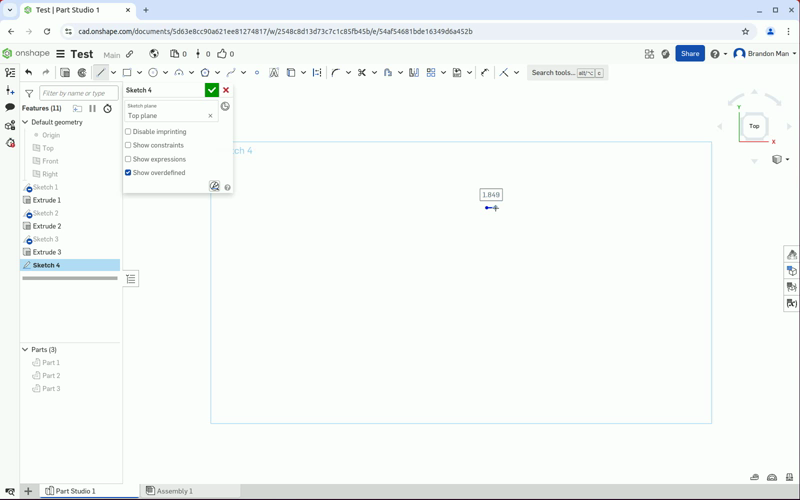
mouse_move(525, 207)
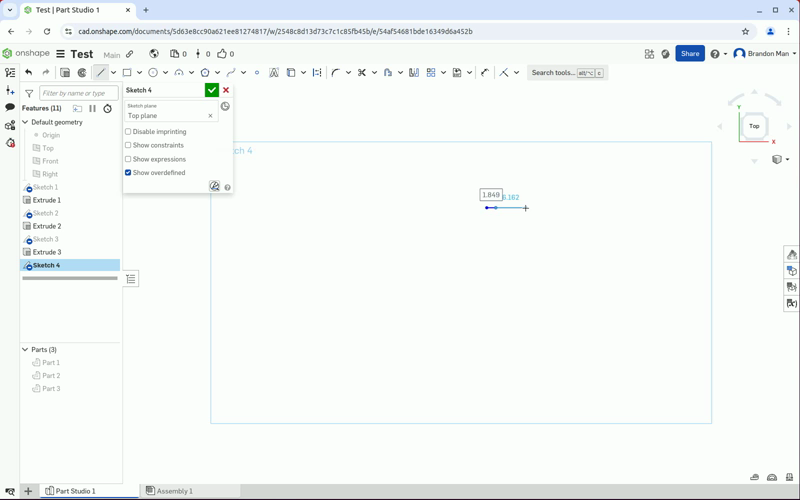
mouse_move(495, 216)
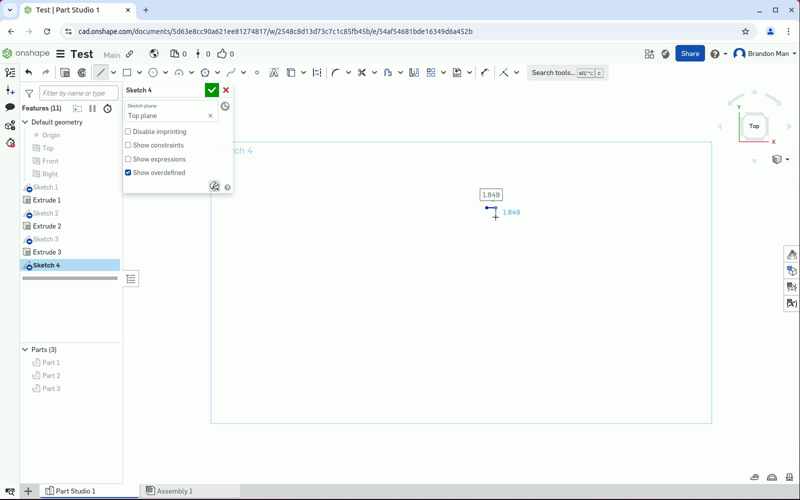
click(495, 216)
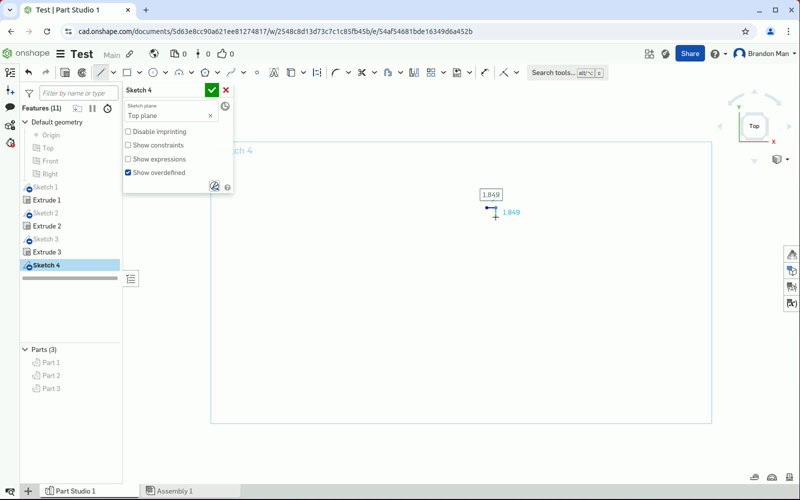
key_up(shift)
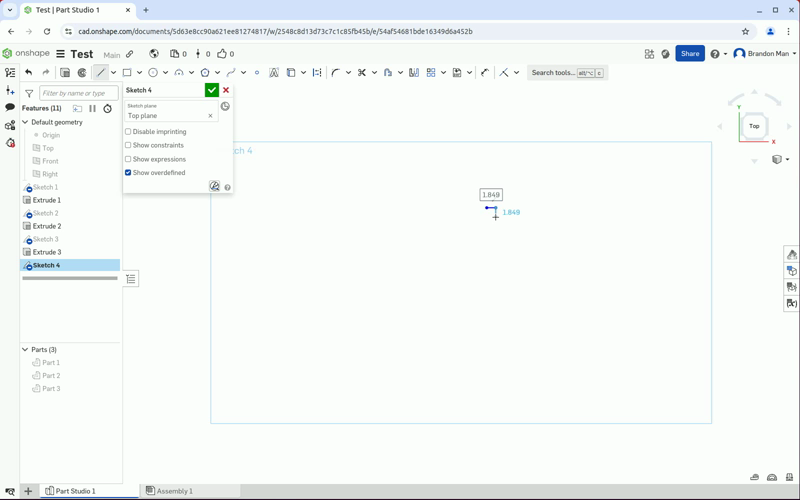
key_down(shift)
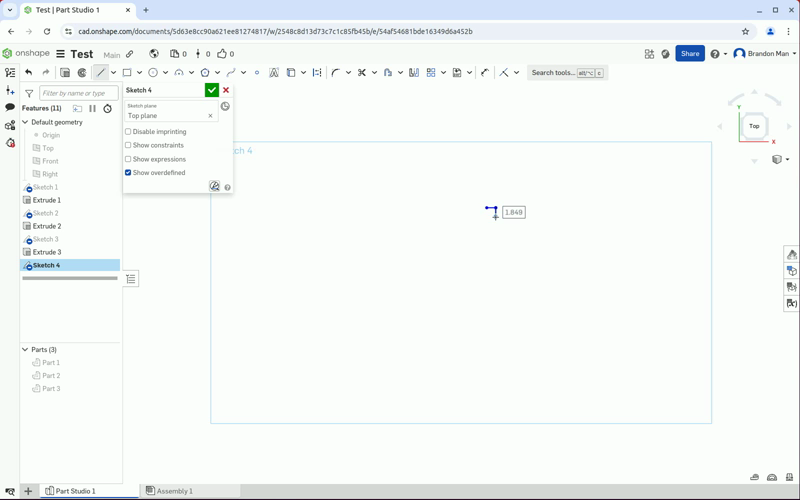
mouse_move(525, 216)
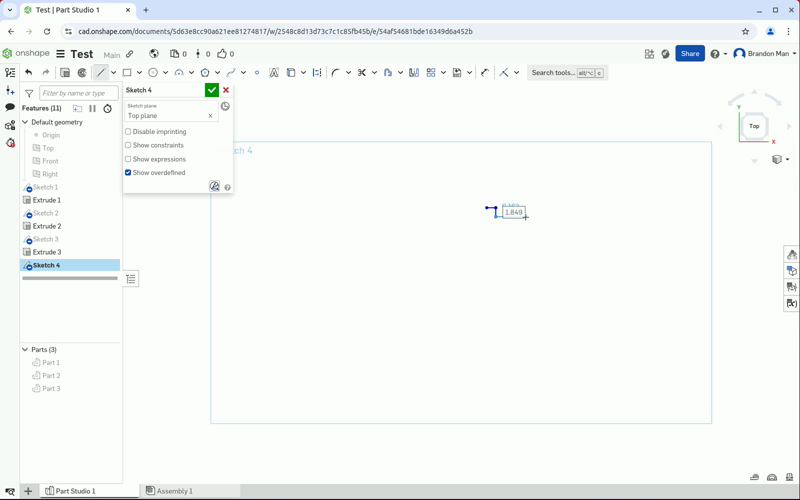
mouse_move(506, 216)
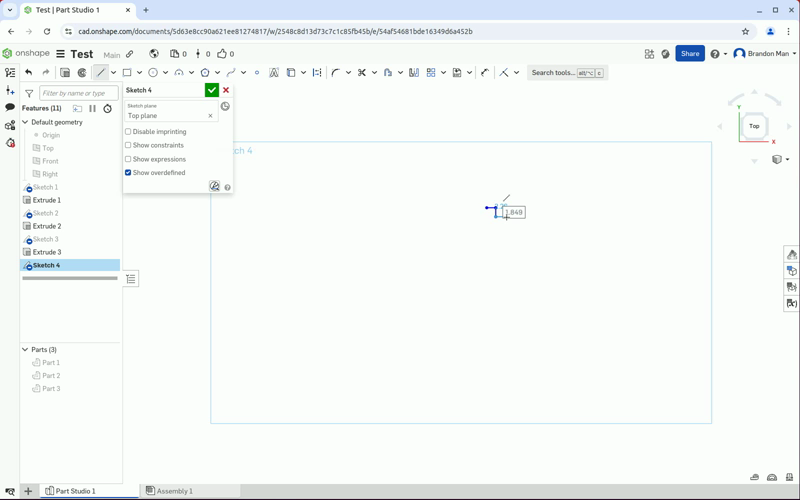
click(506, 216)
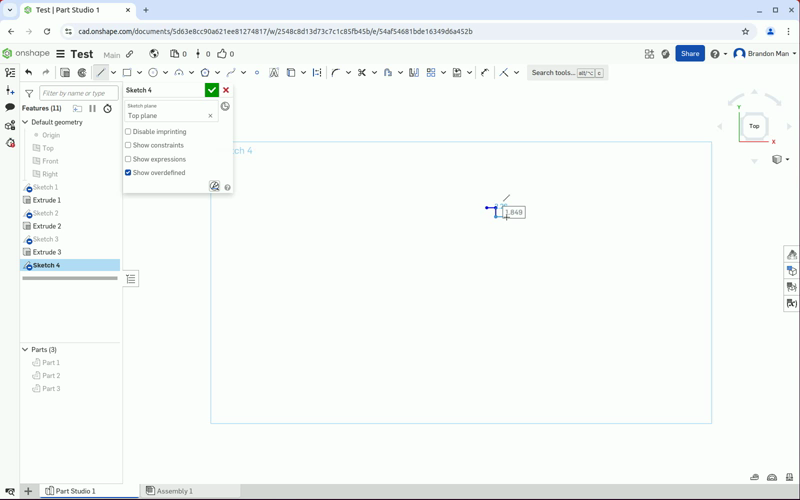
key_up(shift)
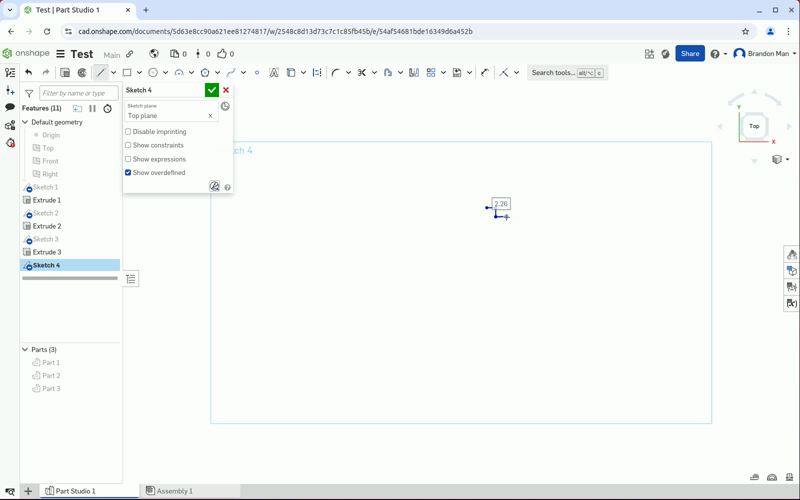
key_down(shift)
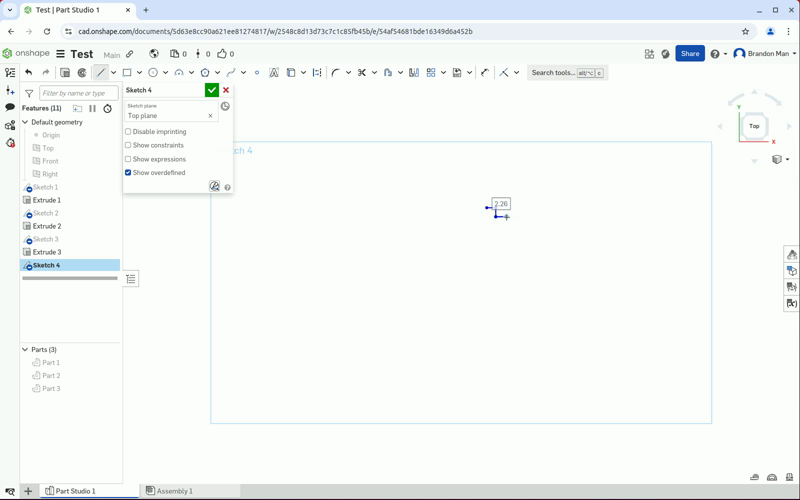
mouse_move(536, 216)
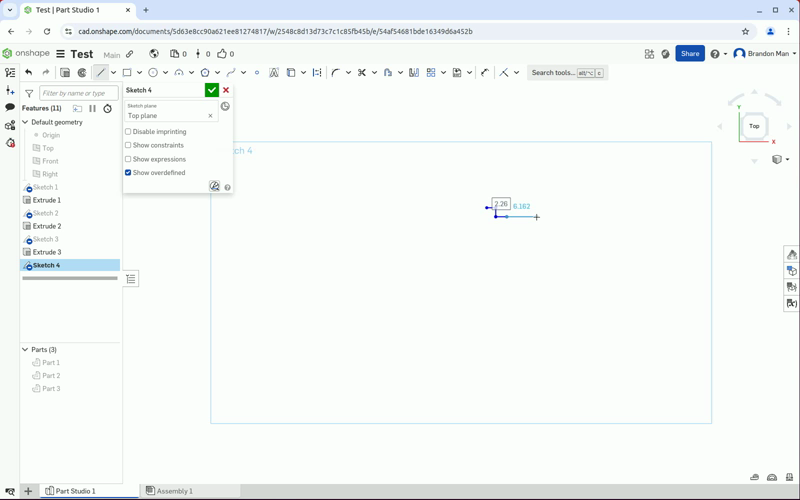
mouse_move(506, 169)
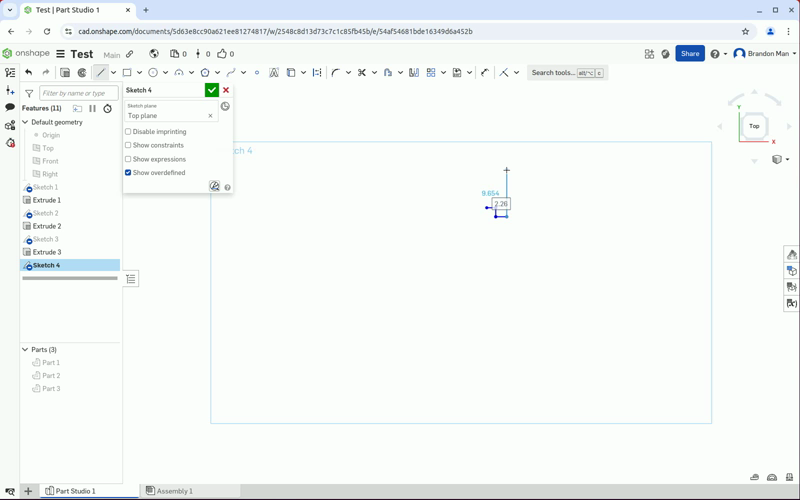
click(506, 169)
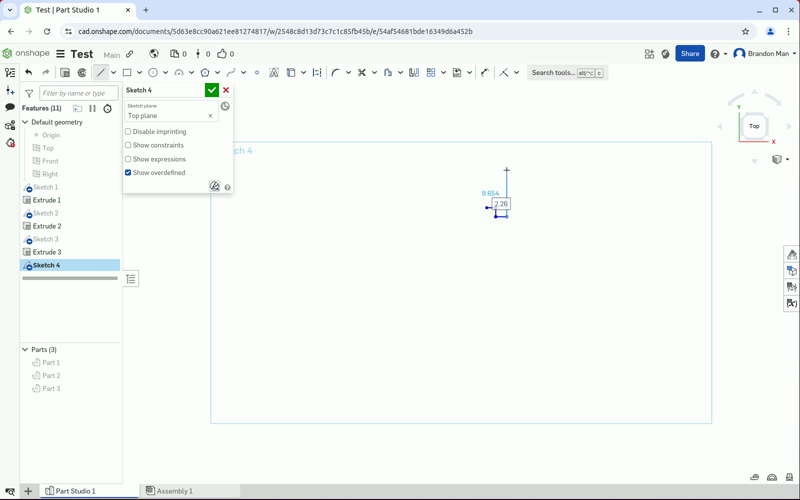
key_up(shift)
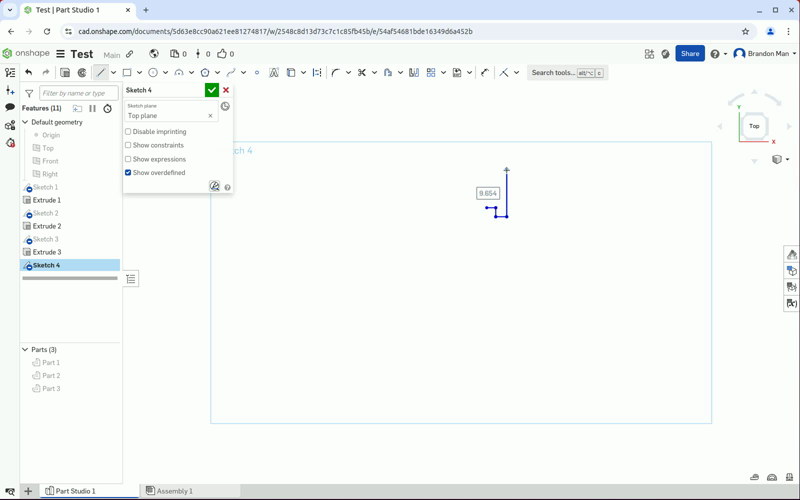
key_down(shift)
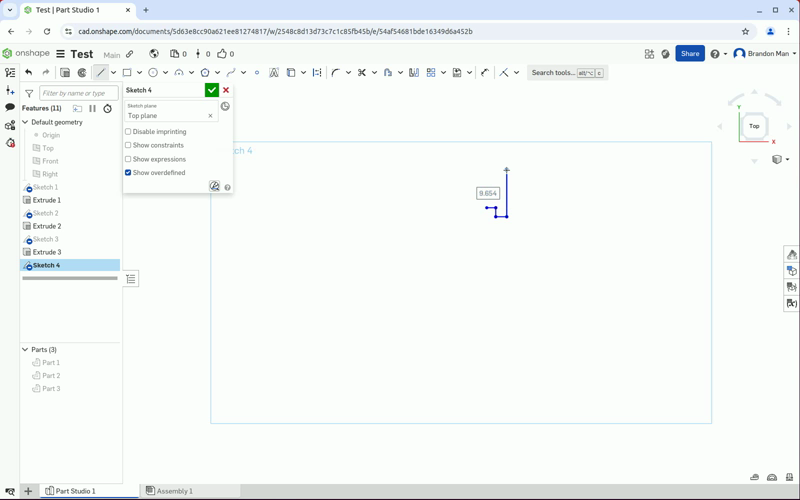
mouse_move(536, 169)
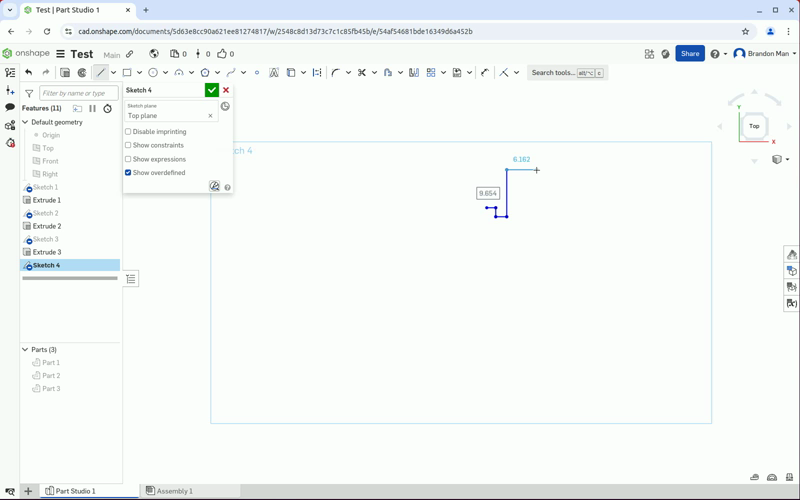
mouse_move(486, 169)
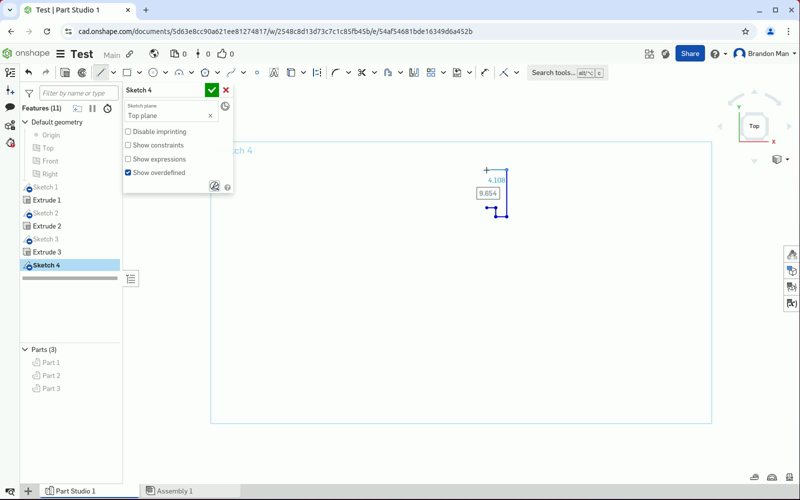
click(486, 169)
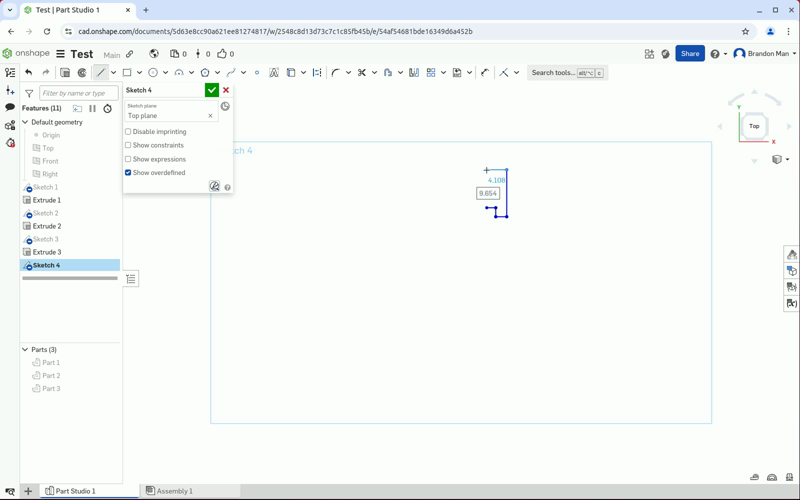
key_up(shift)
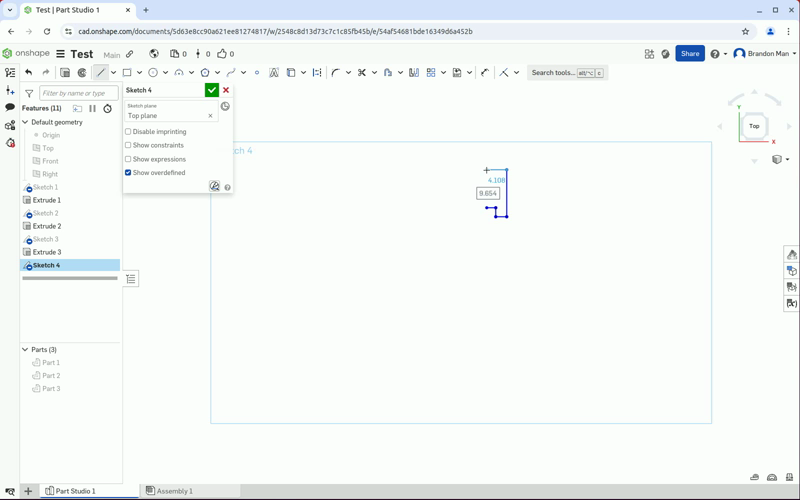
key_down(shift)
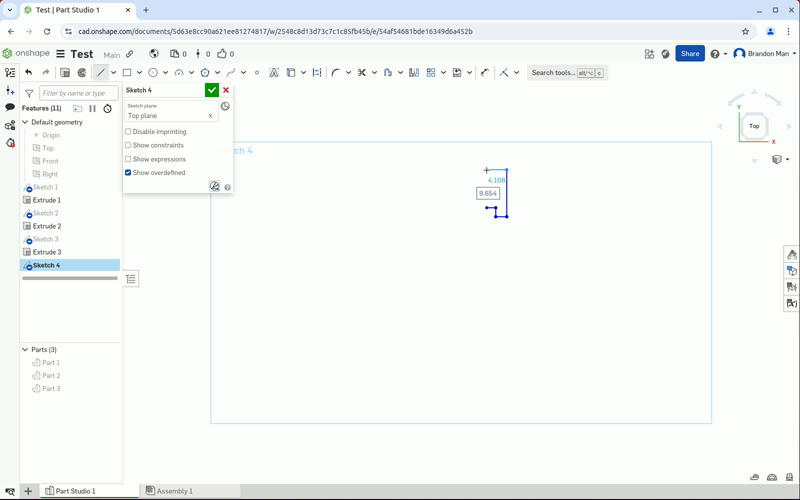
mouse_move(516, 169)
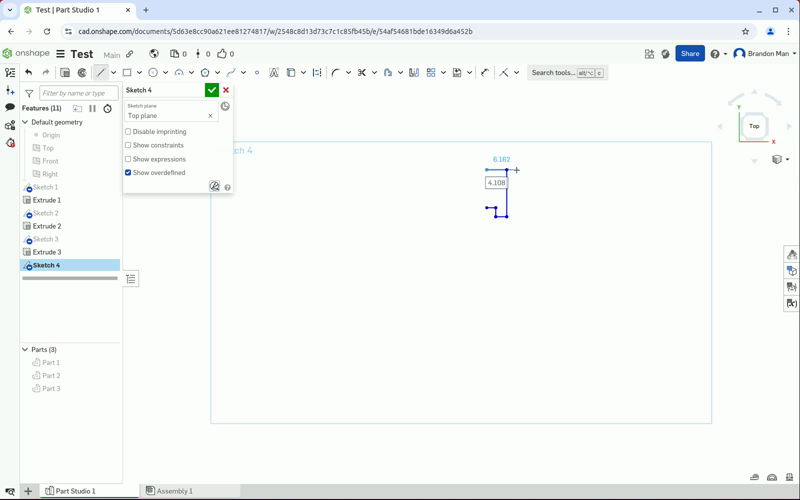
mouse_move(486, 176)
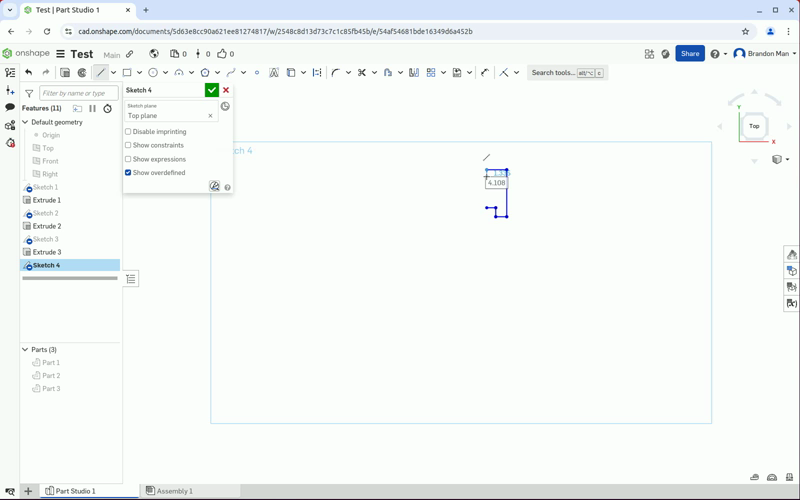
scroll(6)
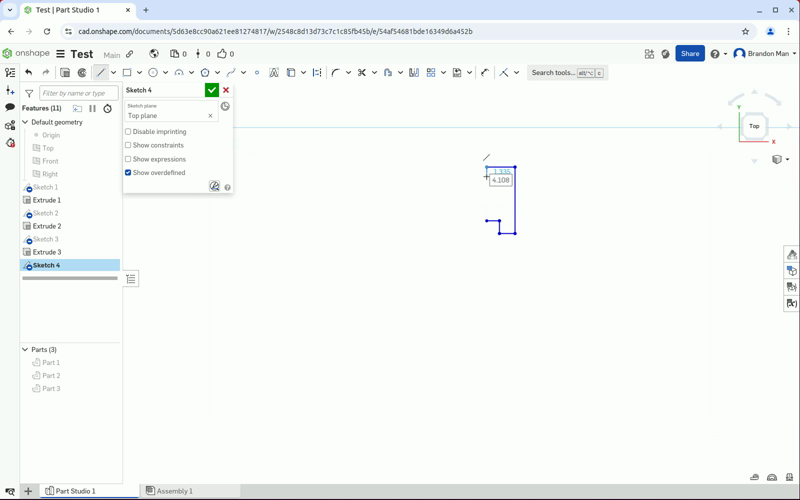
scroll(6)
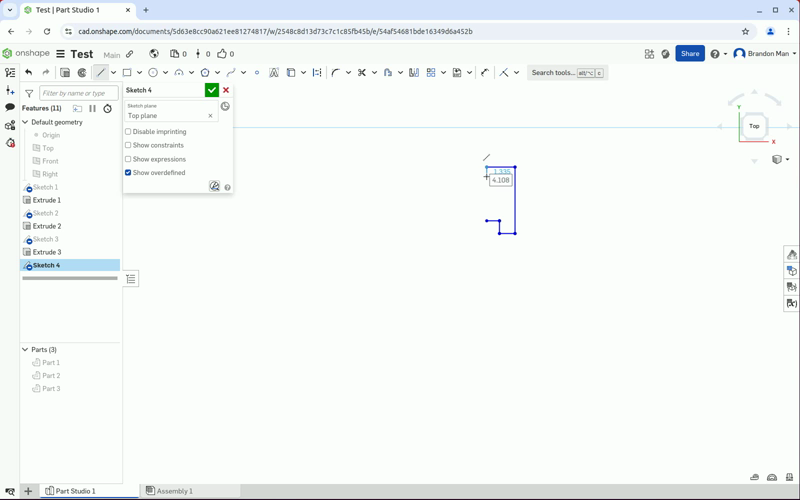
scroll(6)
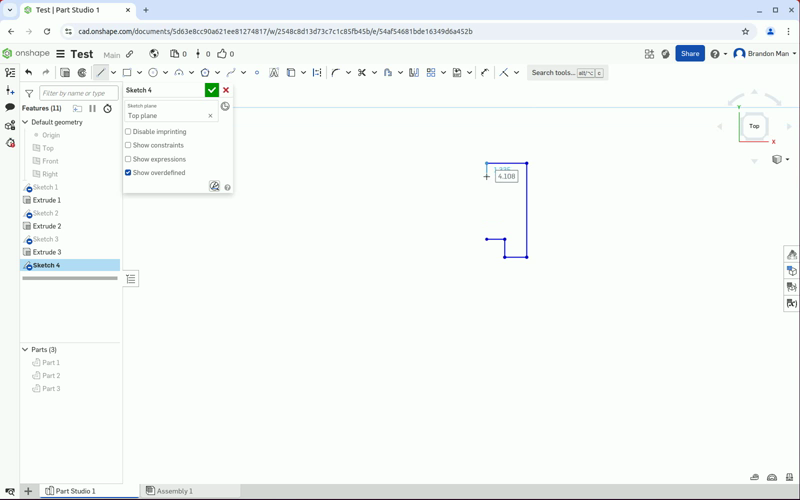
scroll(6)
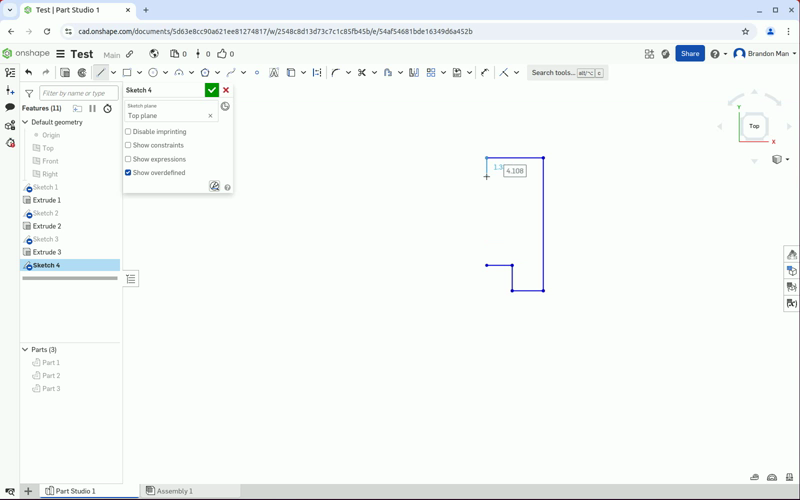
scroll(6)
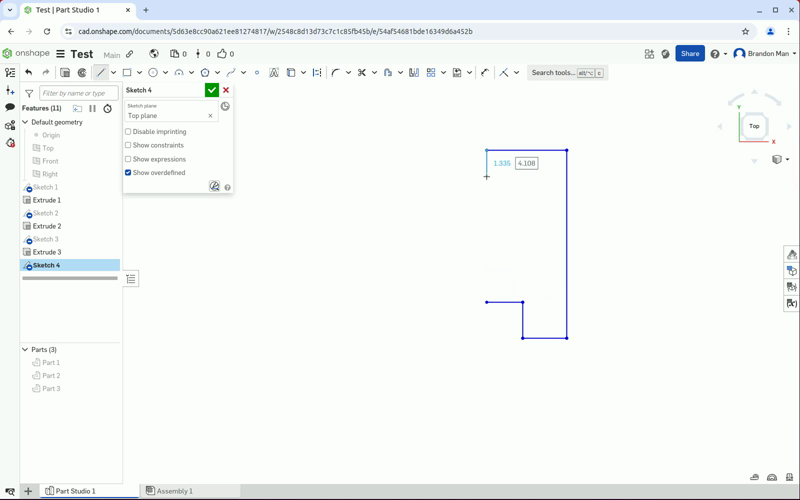
scroll(6)
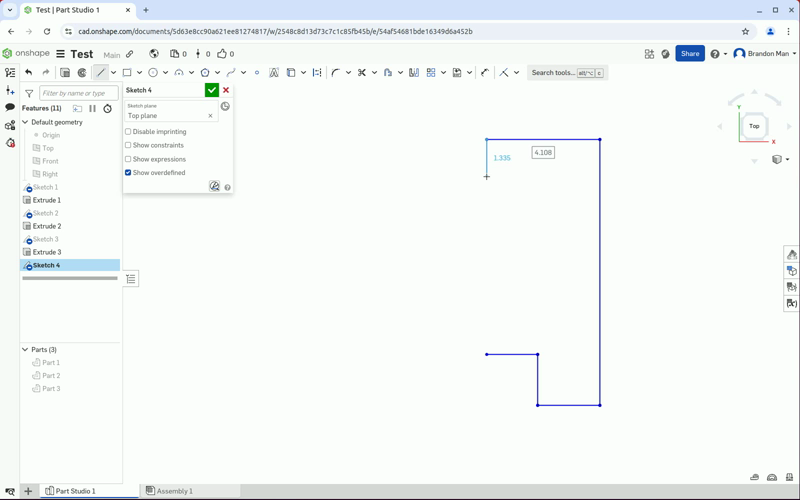
scroll(6)
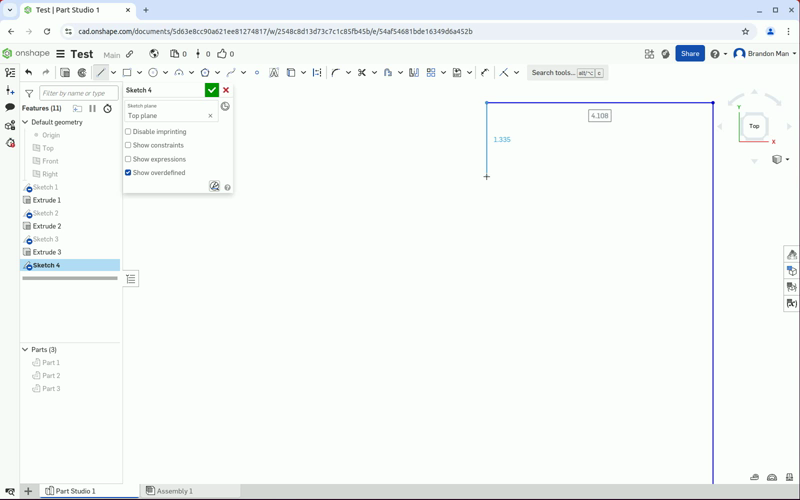
click(486, 176)
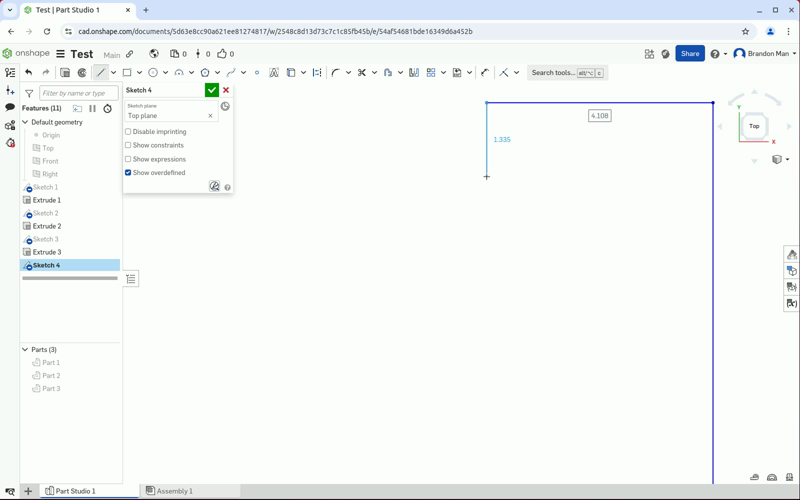
scroll(-6)
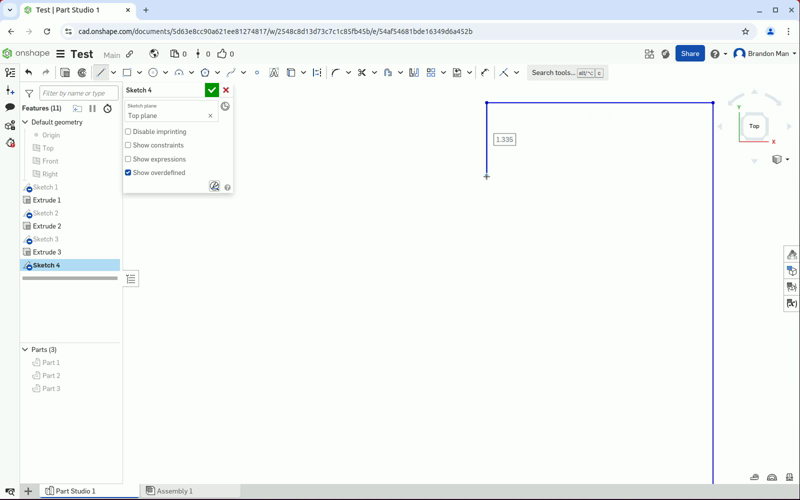
scroll(-6)
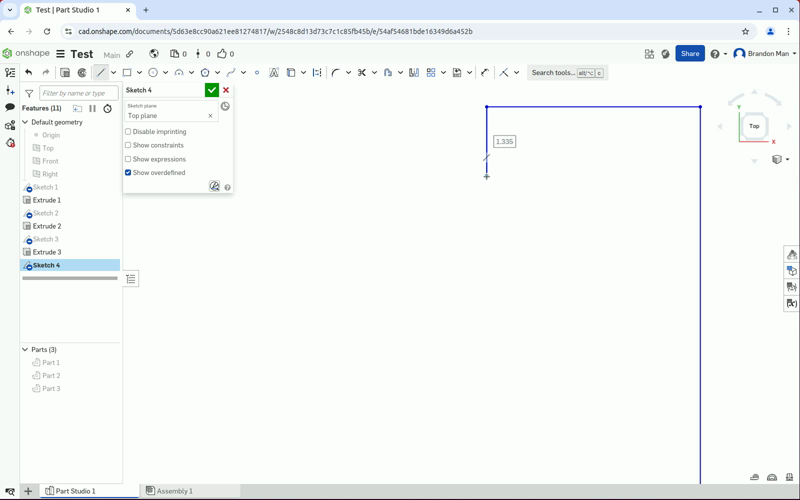
scroll(-6)
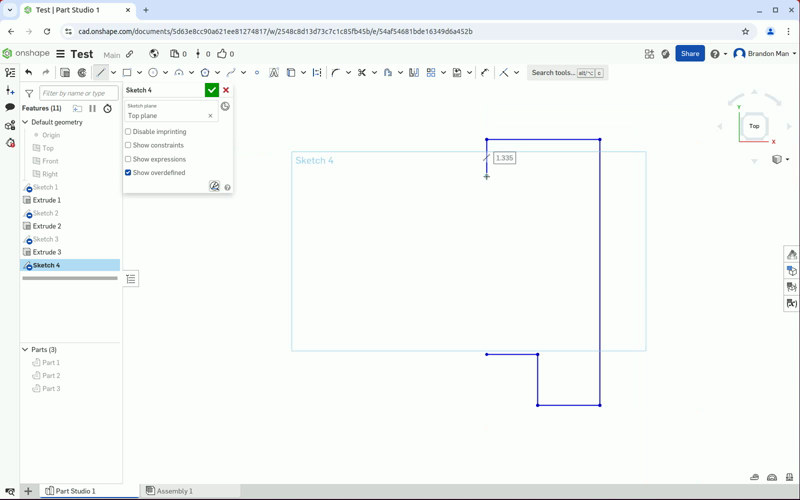
scroll(-6)
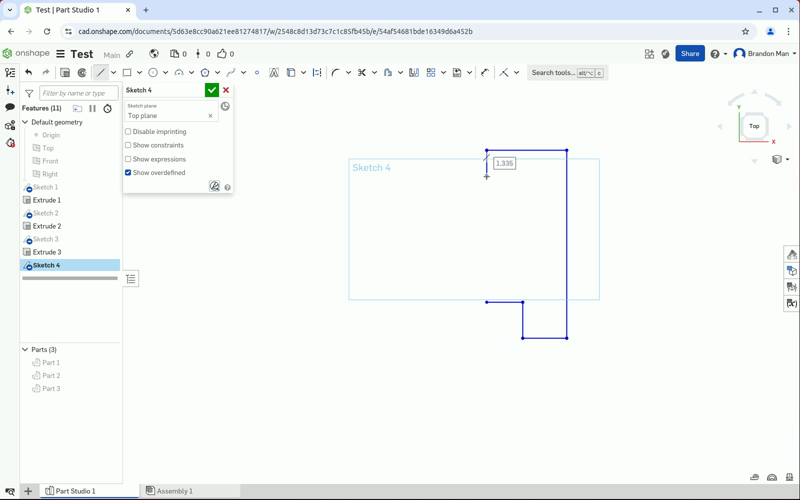
scroll(-6)
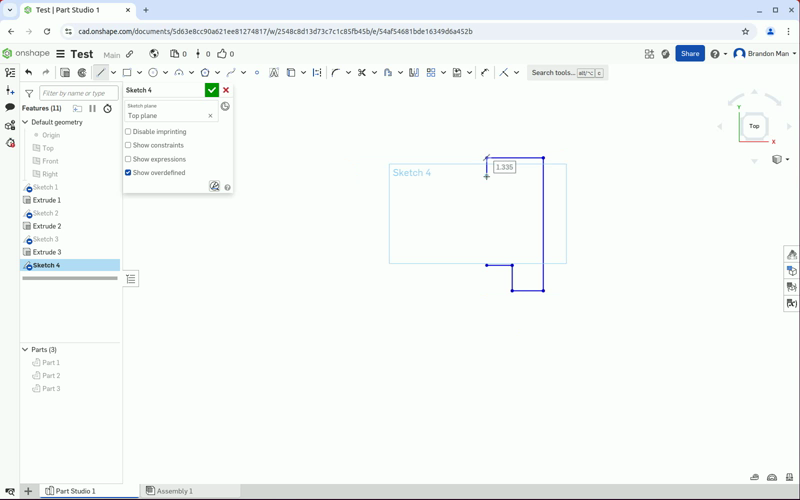
scroll(-6)
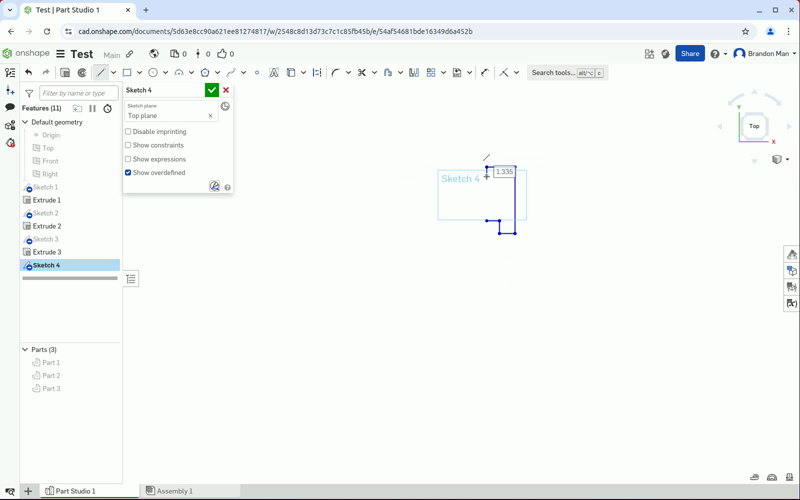
scroll(-6)
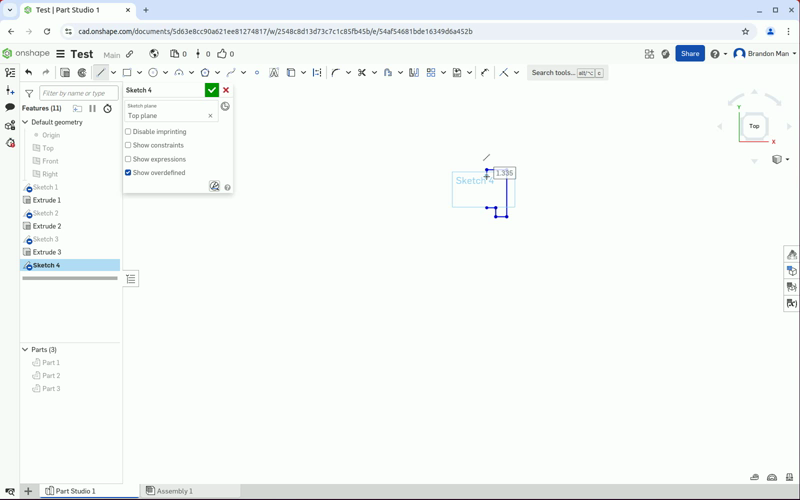
key_up(shift)
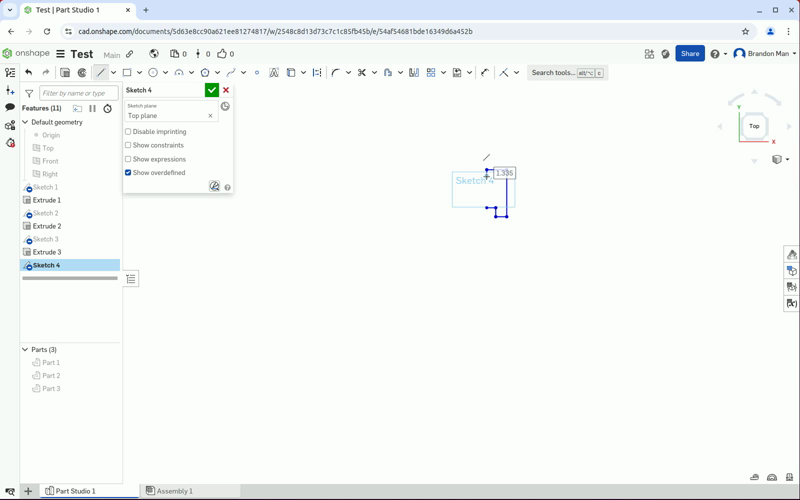
mouse_move(516, 176)
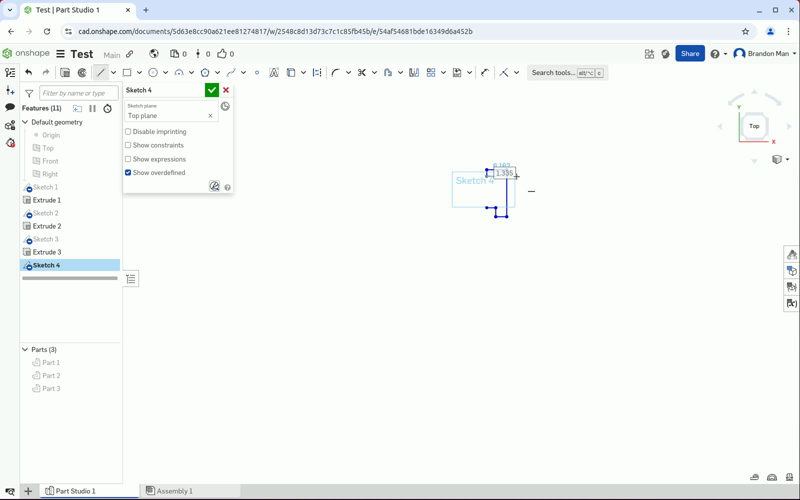
key_down(shift)
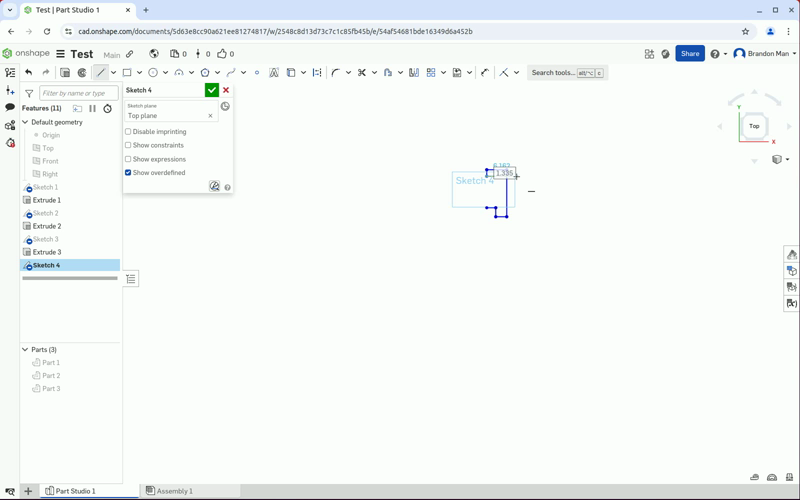
mouse_move(486, 207)
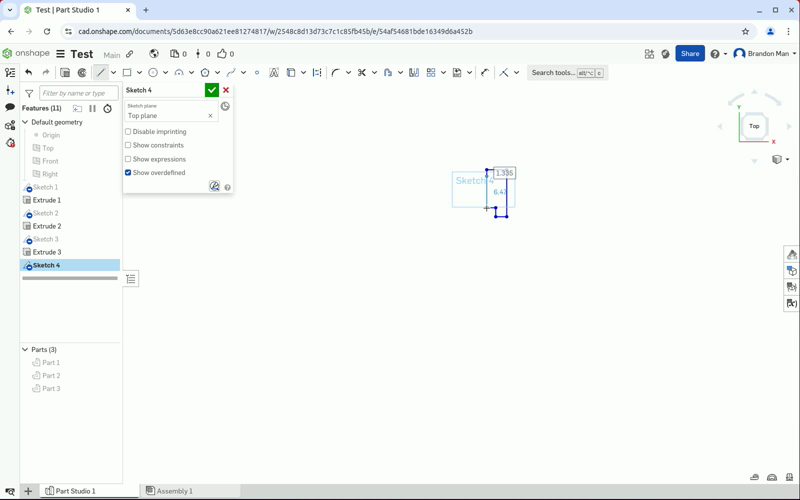
key_up(shift)
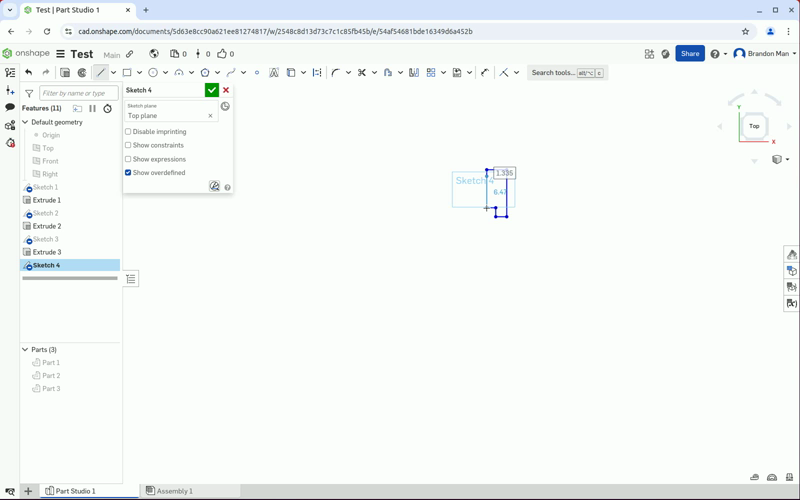
click(486, 207)
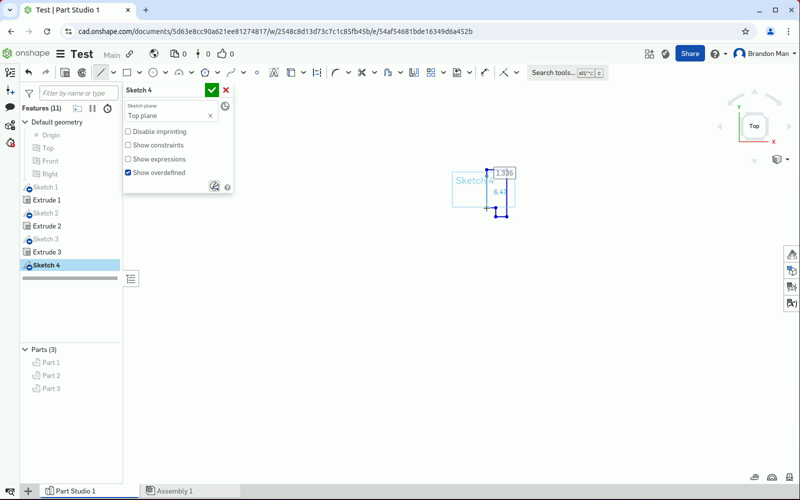
key(esc)
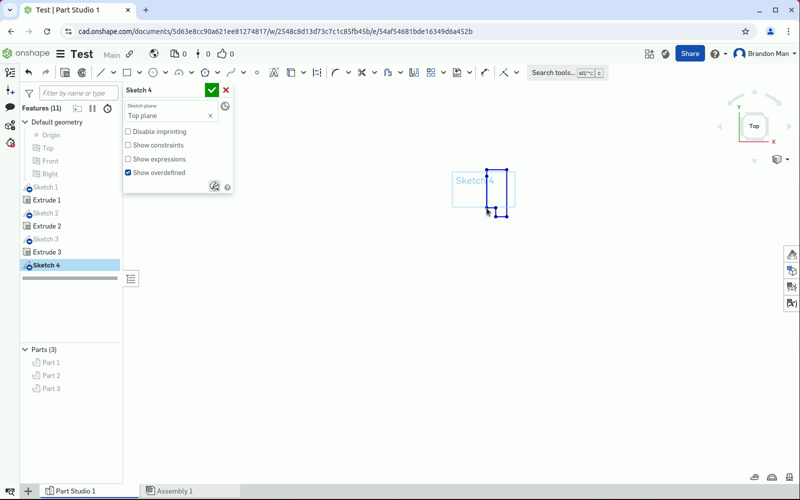
mouse_move(498, 178)
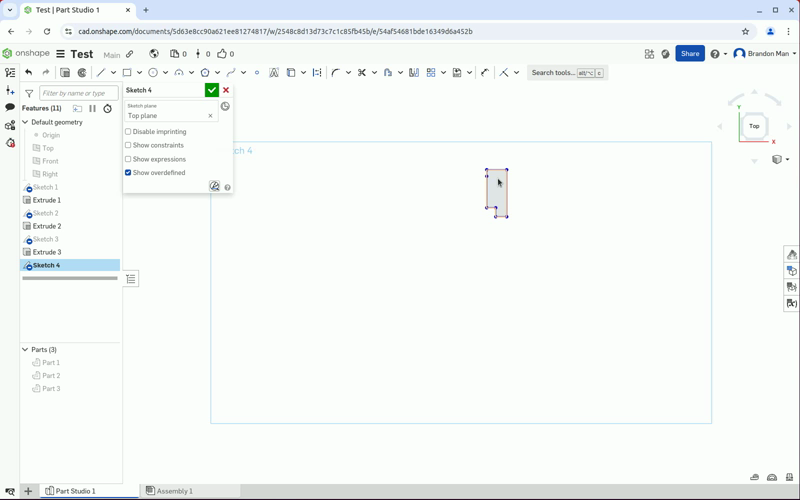
scroll(6)
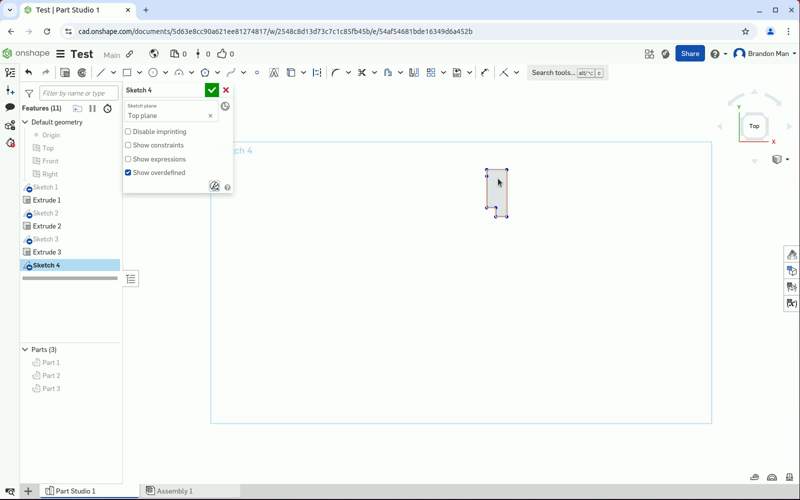
scroll(6)
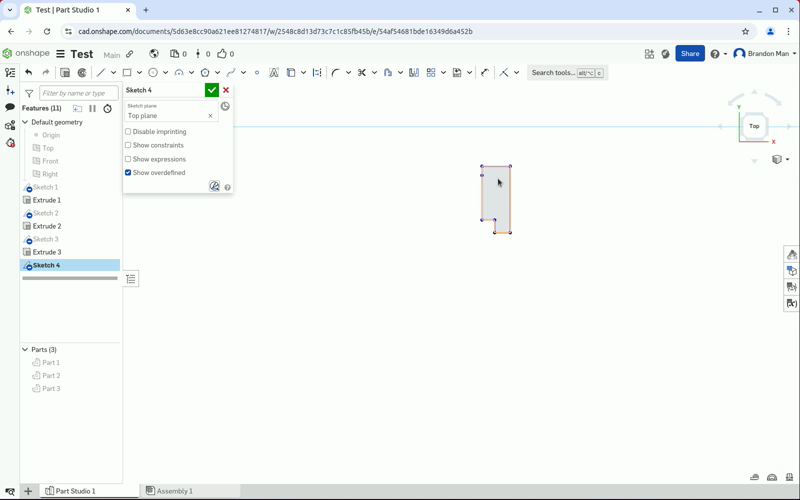
scroll(6)
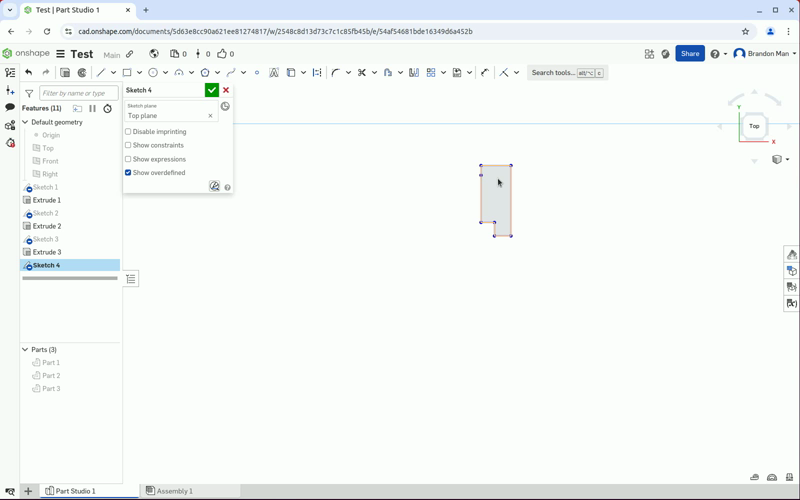
scroll(6)
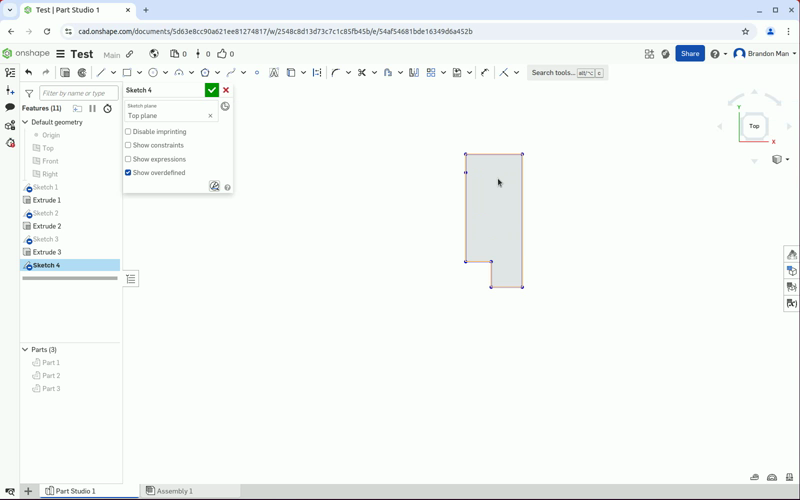
scroll(6)
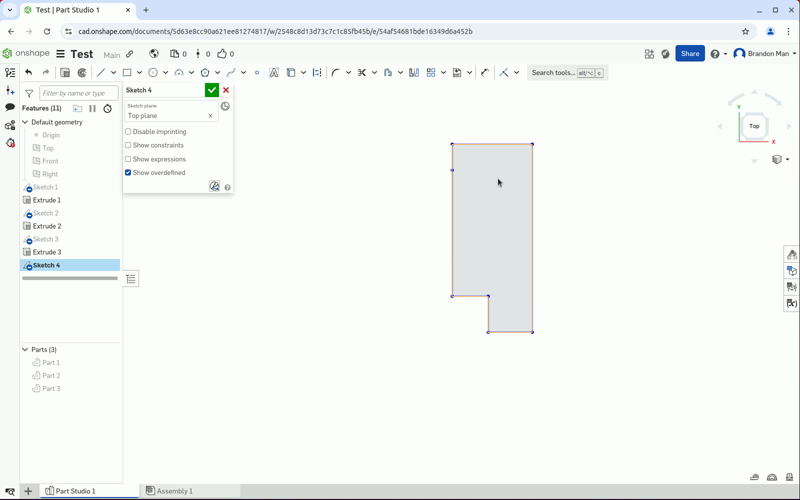
scroll(6)
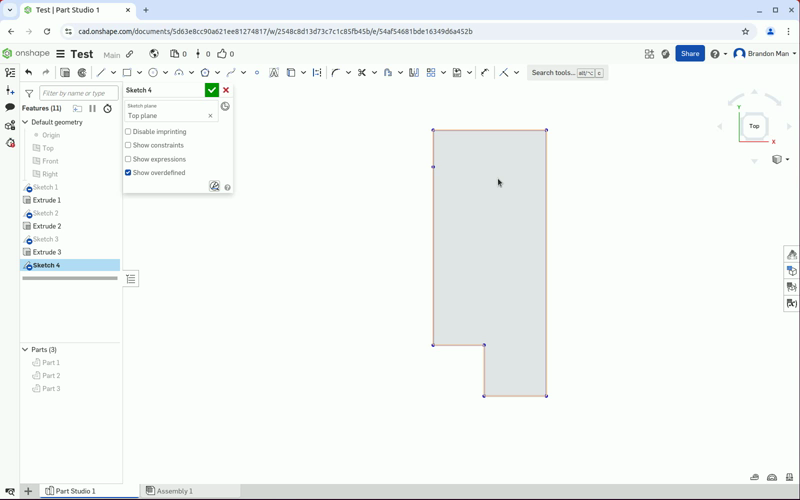
scroll(6)
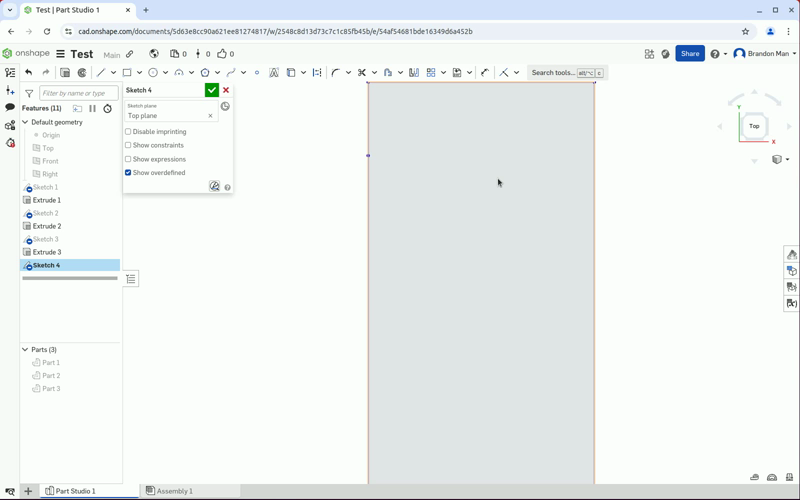
click(498, 178)
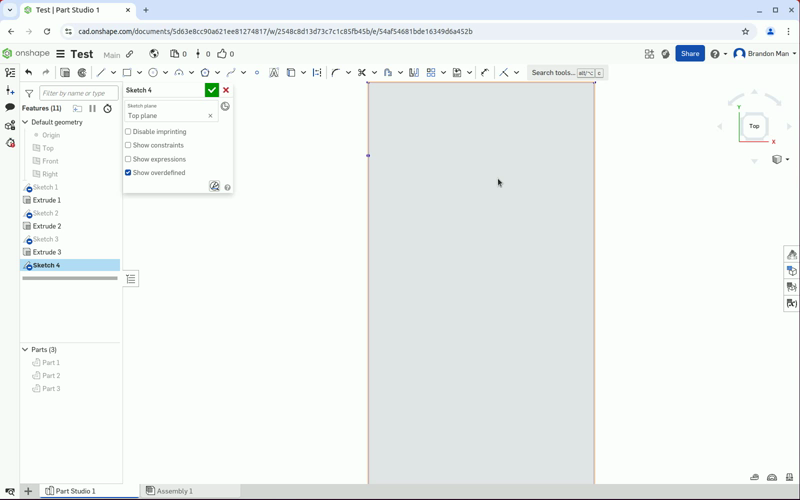
scroll(-6)
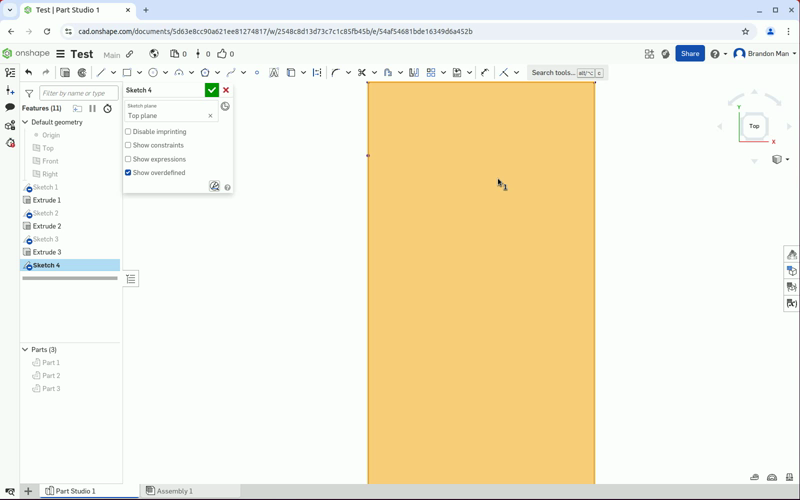
scroll(-6)
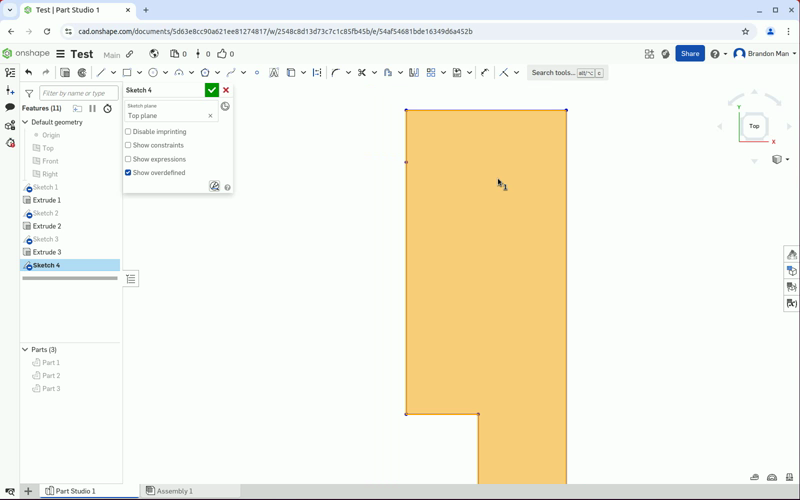
scroll(-6)
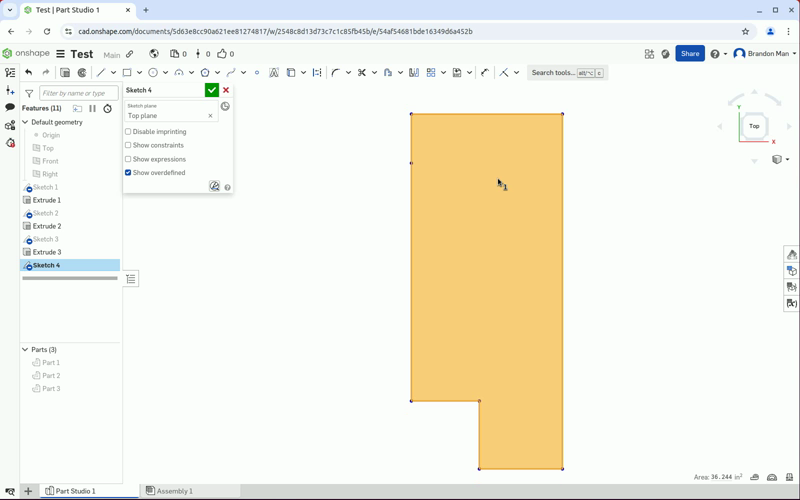
scroll(-6)
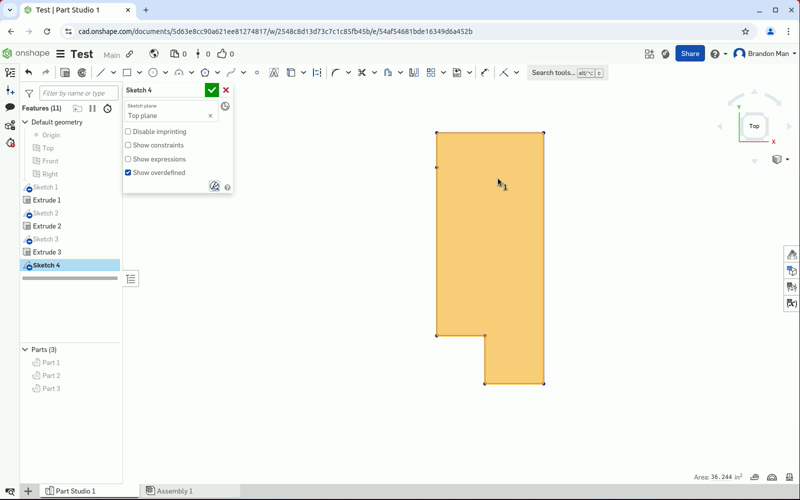
scroll(-6)
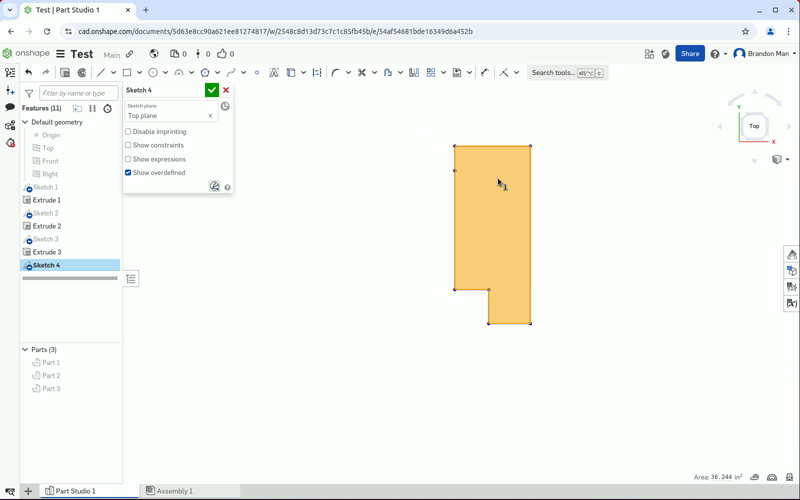
scroll(-6)
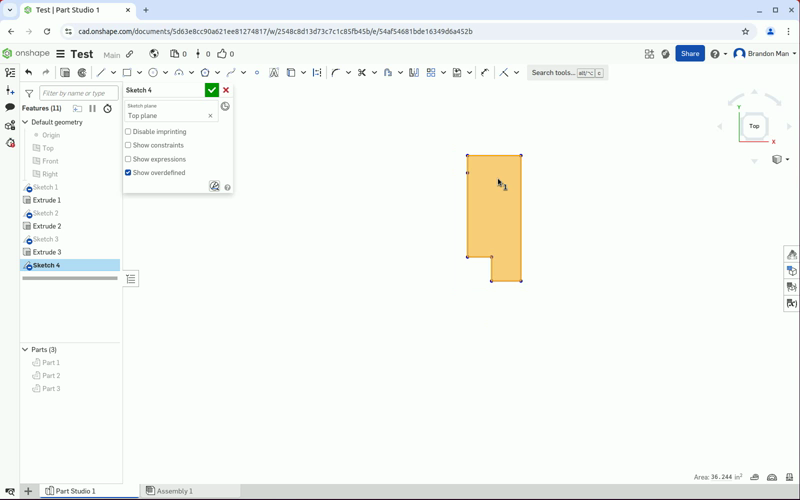
scroll(-6)
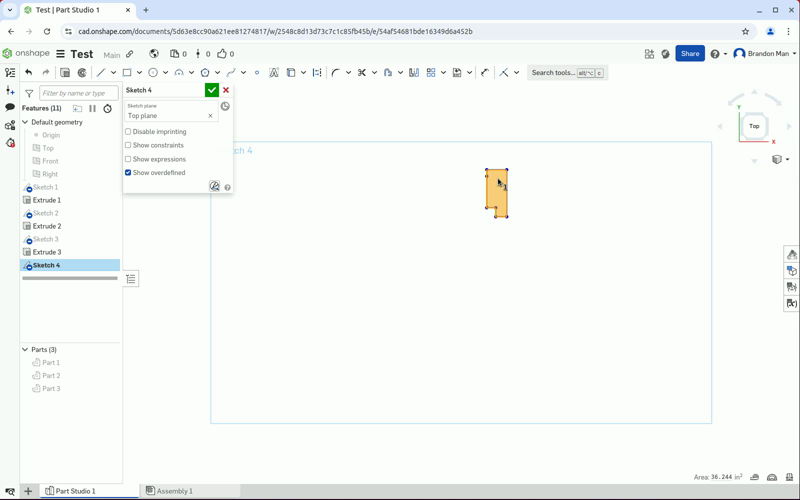
mouse_move(73, 352)
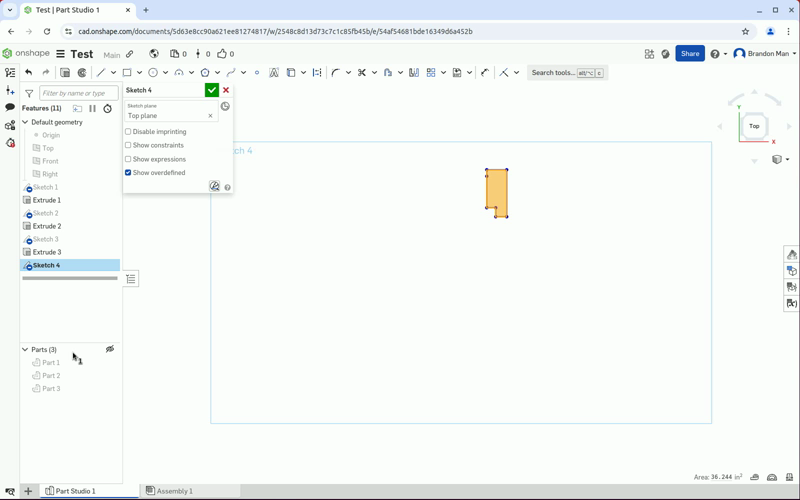
key(shift+y)
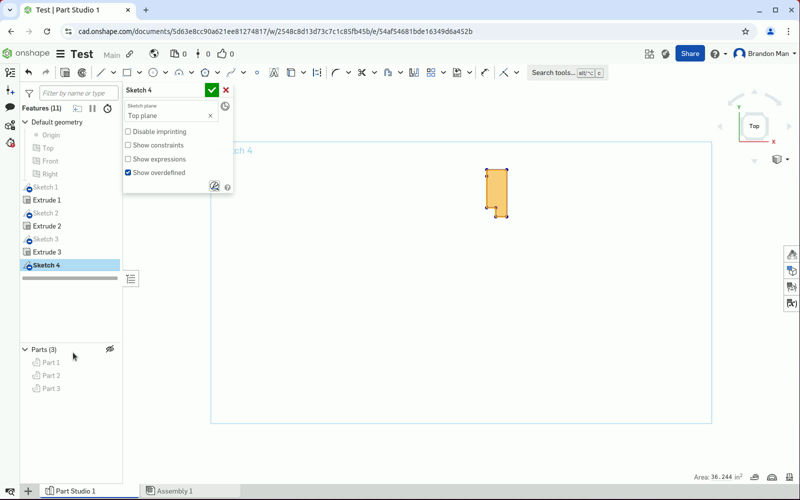
key(shift+e)
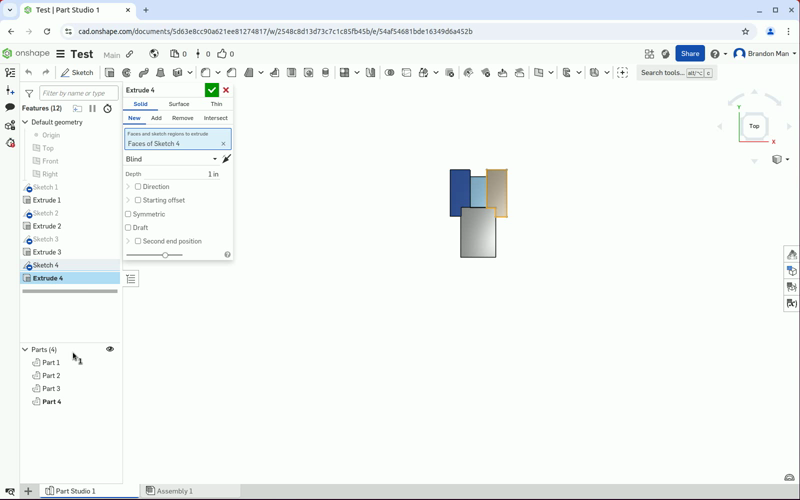
mouse_move(143, 106)
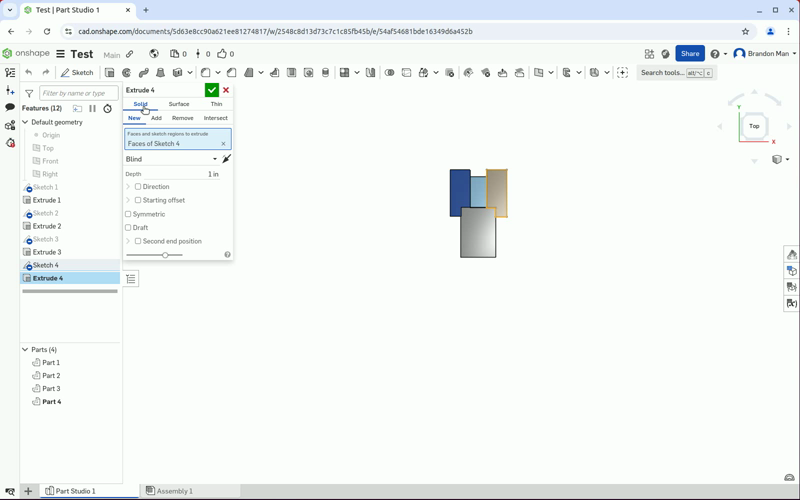
click(143, 106)
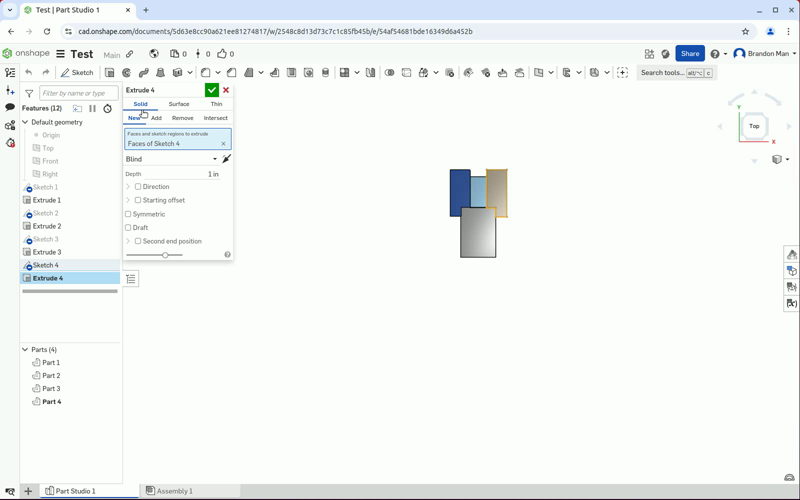
mouse_move(137, 120)
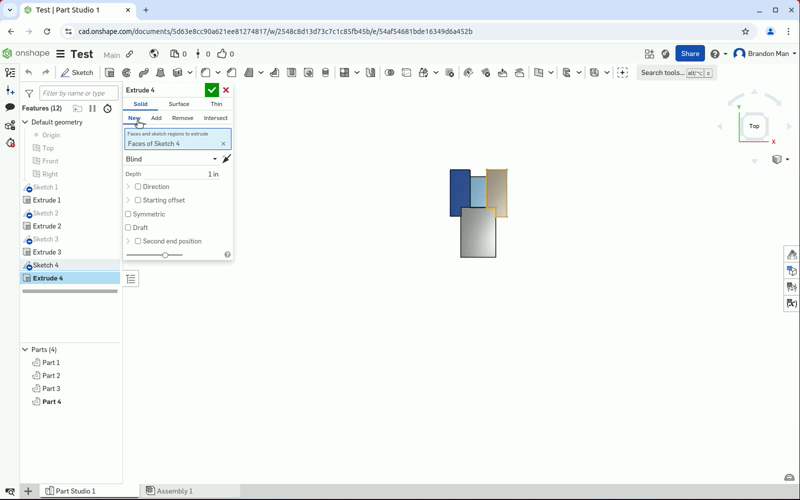
click(137, 120)
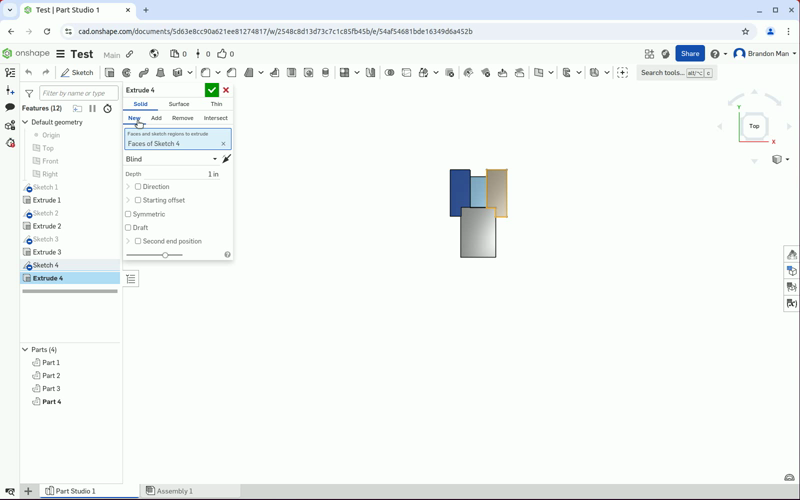
key(tab, 4)
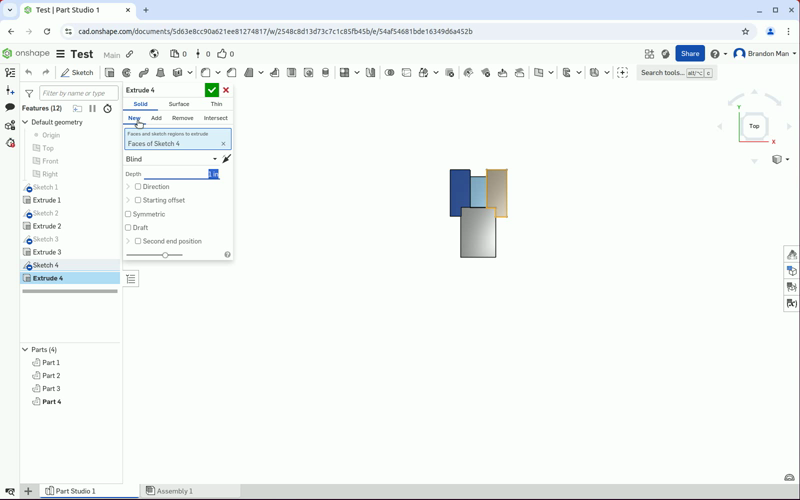
text(0.722)
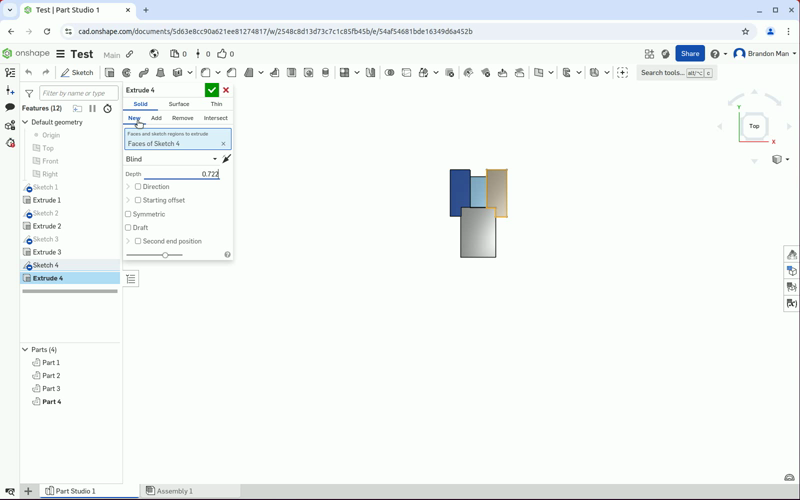
key(enter)
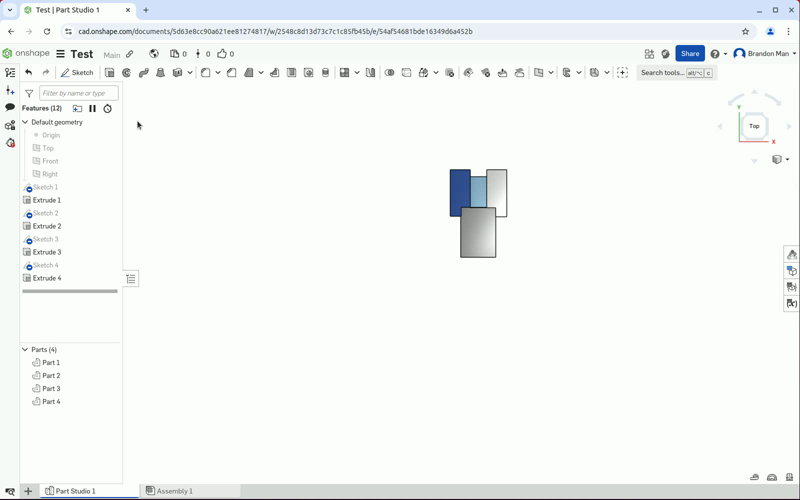
key(shift+h)
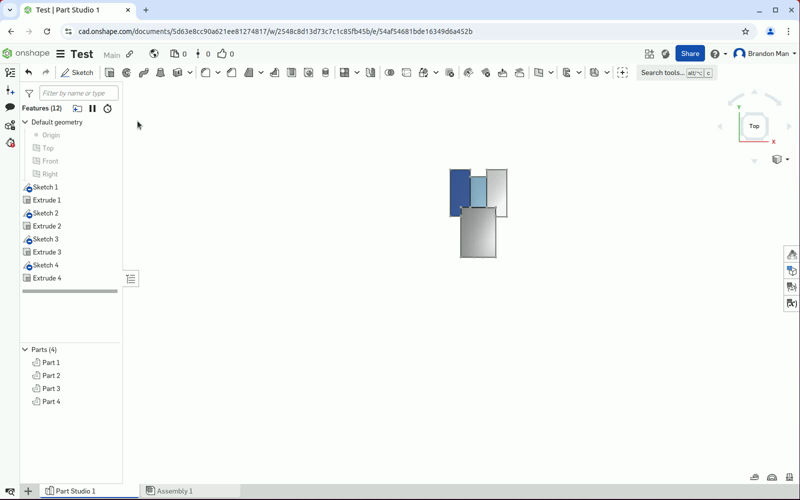
key(shift+h)
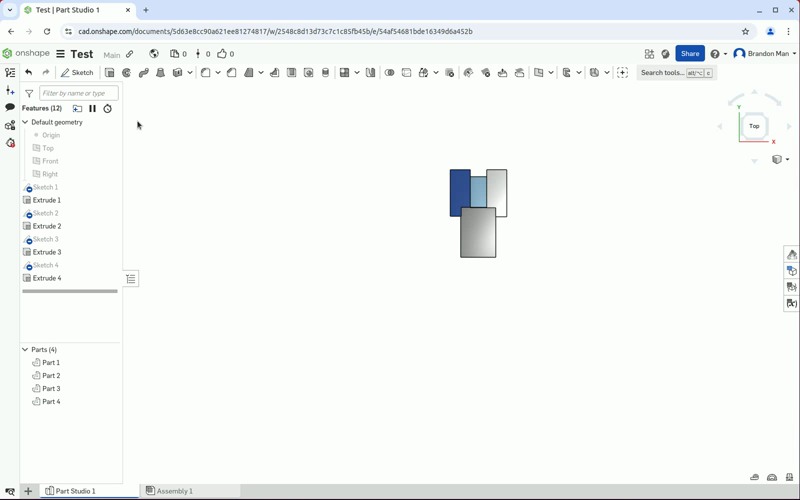
mouse_move(73, 189)
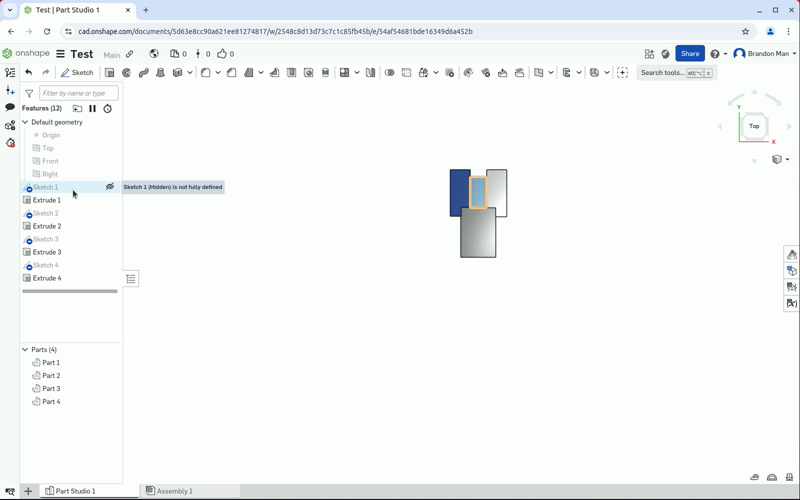
click(73, 189)
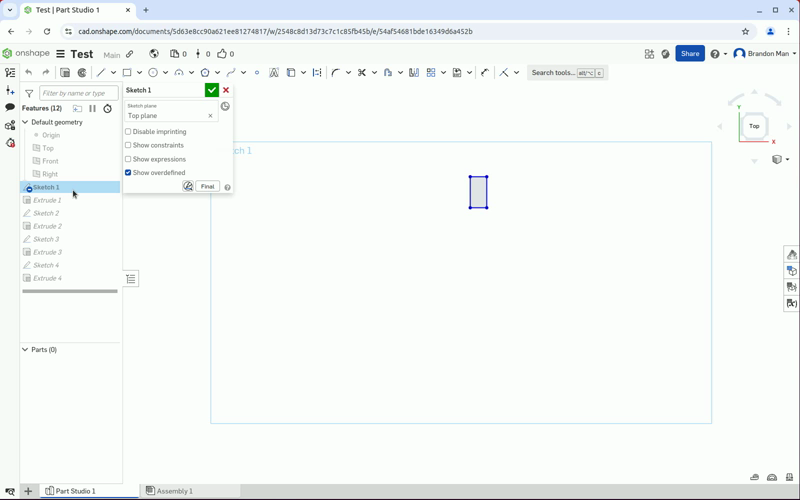
mouse_move(229, 92)
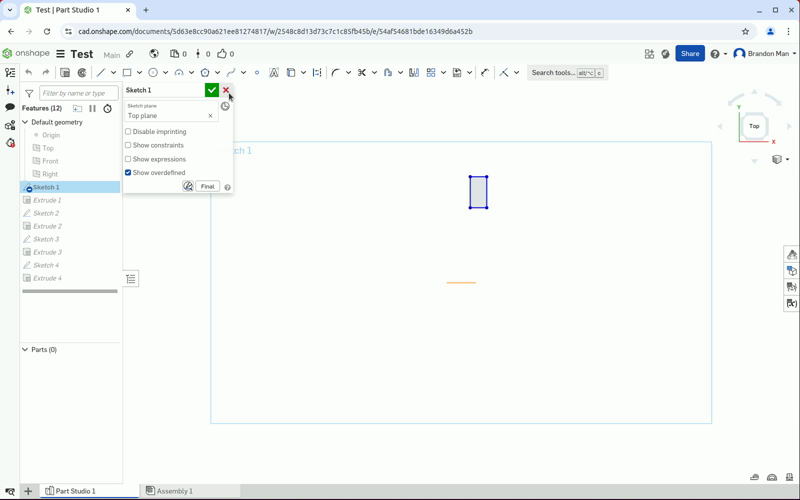
click(229, 92)
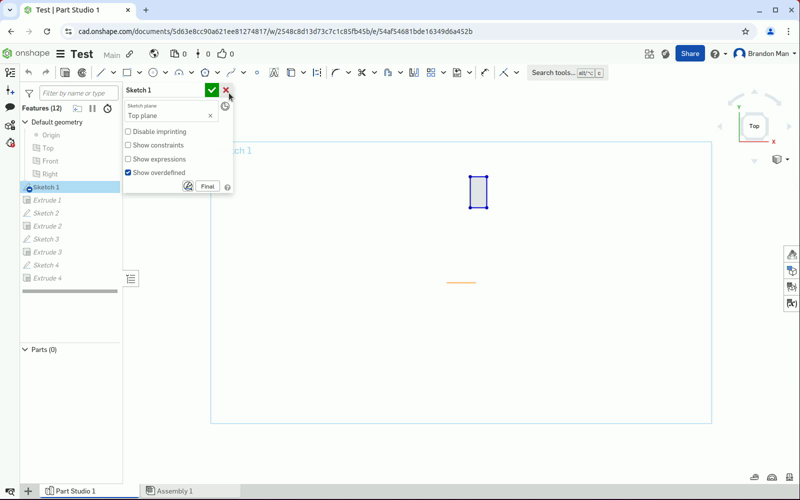
key(shift+s)
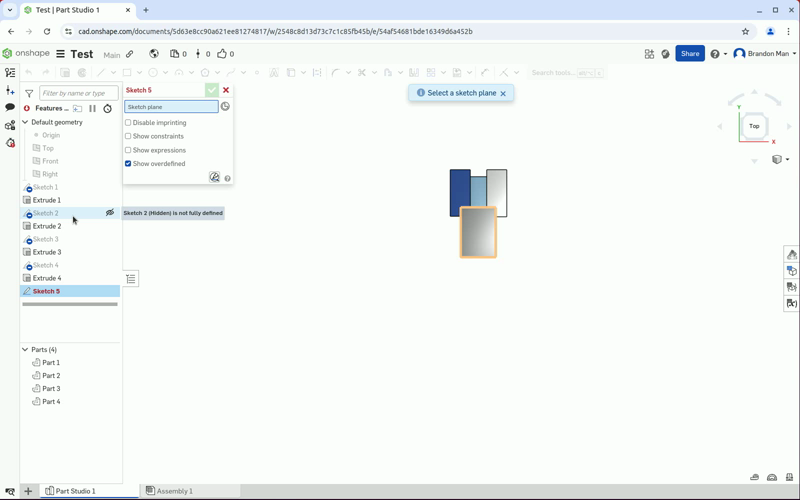
scroll(3)
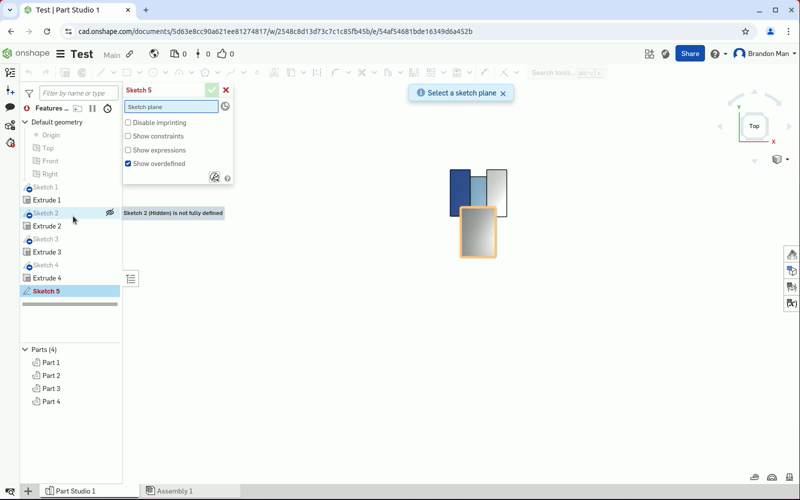
mouse_move(73, 150)
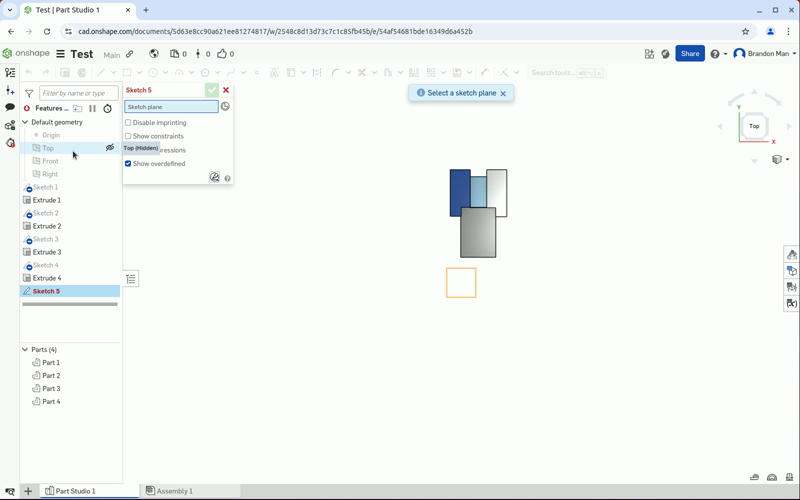
click(73, 150)
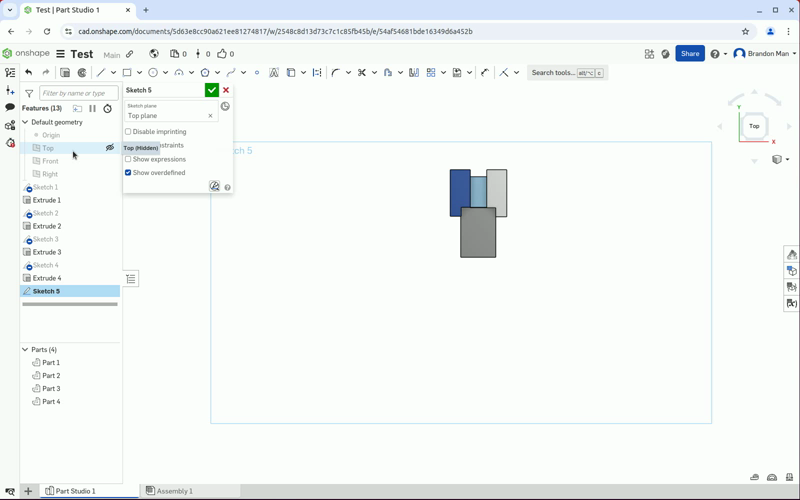
mouse_move(73, 352)
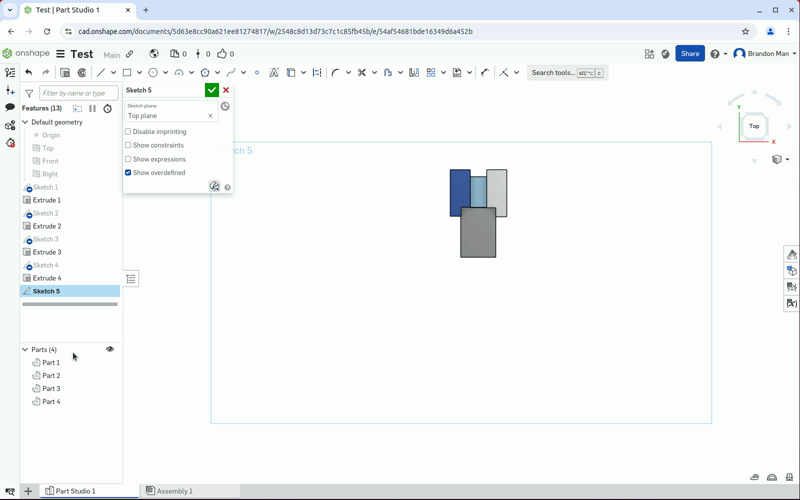
key(y)
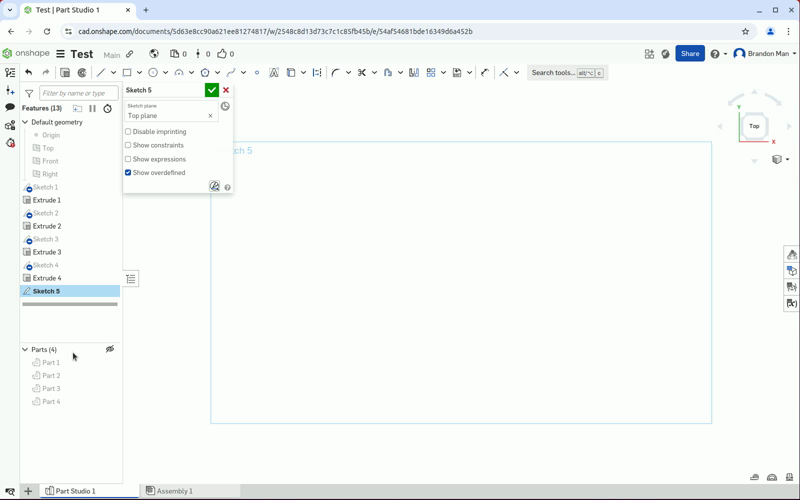
key(l)
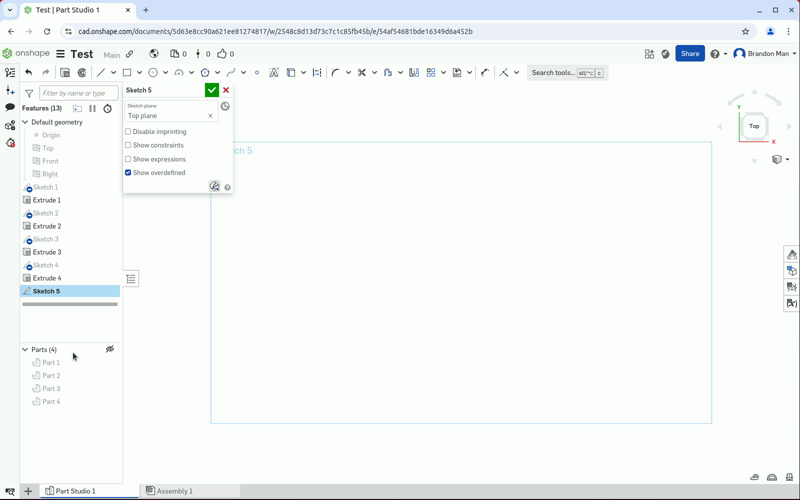
key_down(shift)
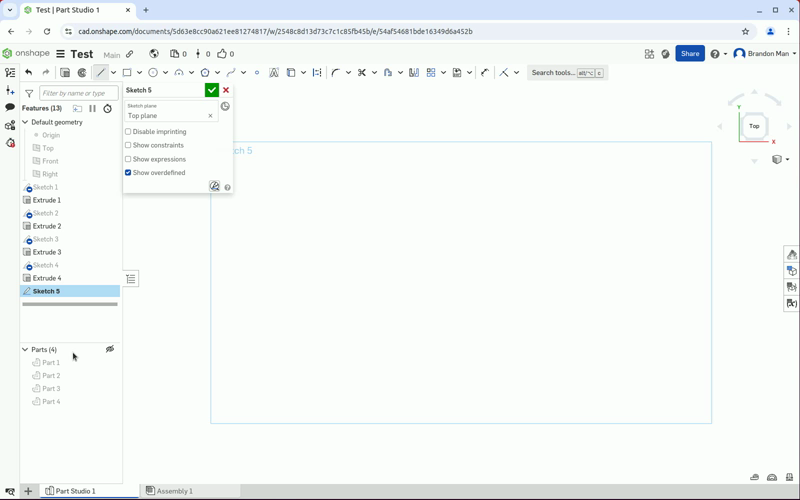
mouse_move(460, 282)
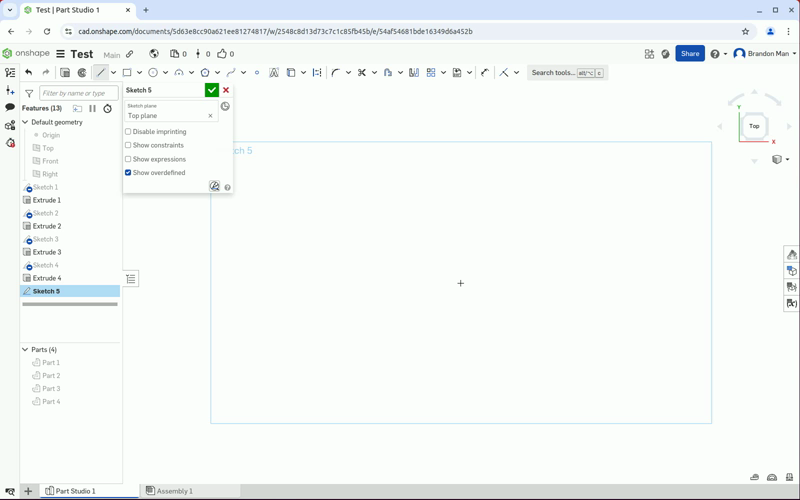
click(460, 282)
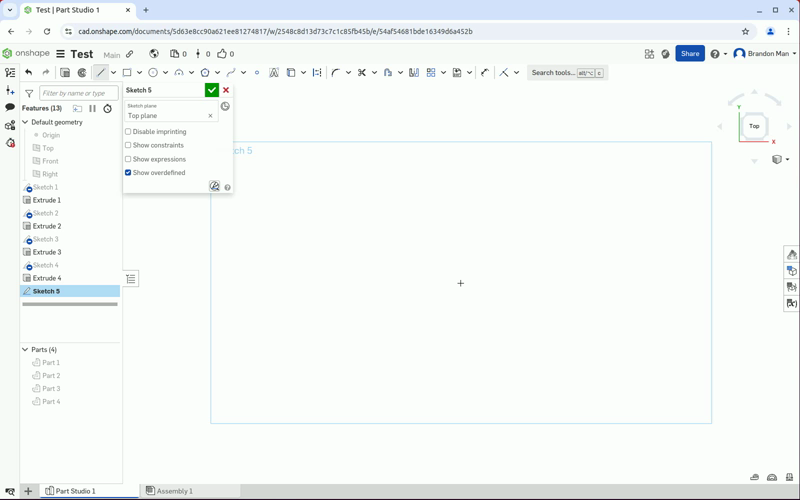
key_up(shift)
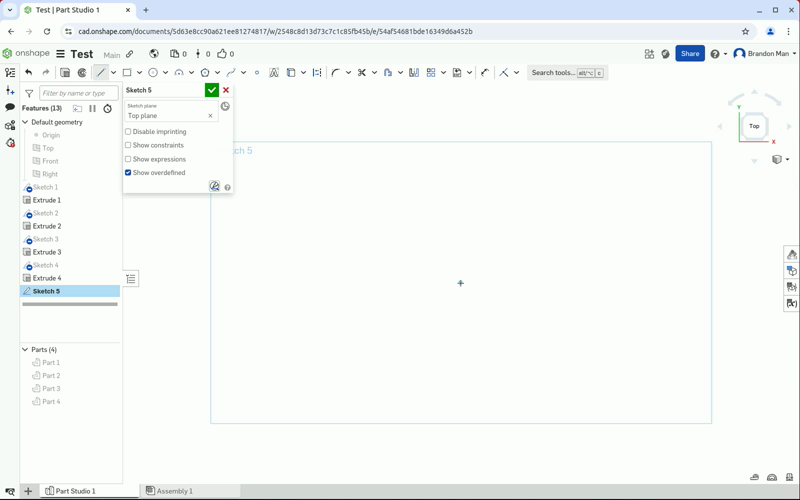
key_down(shift)
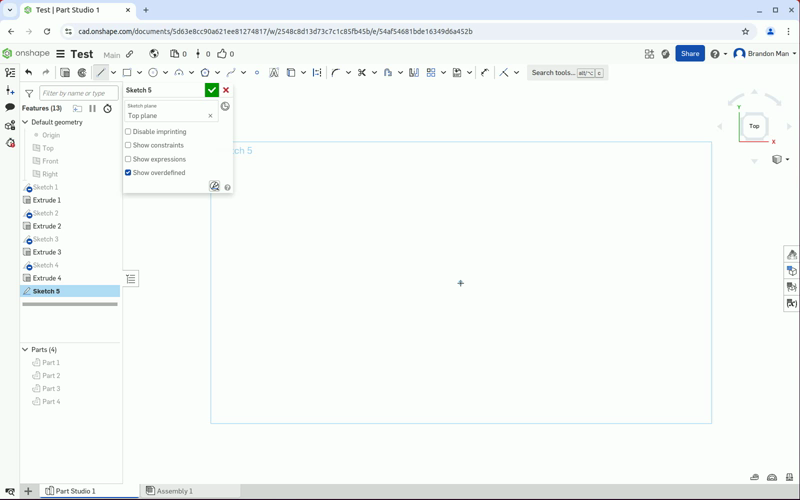
mouse_move(490, 282)
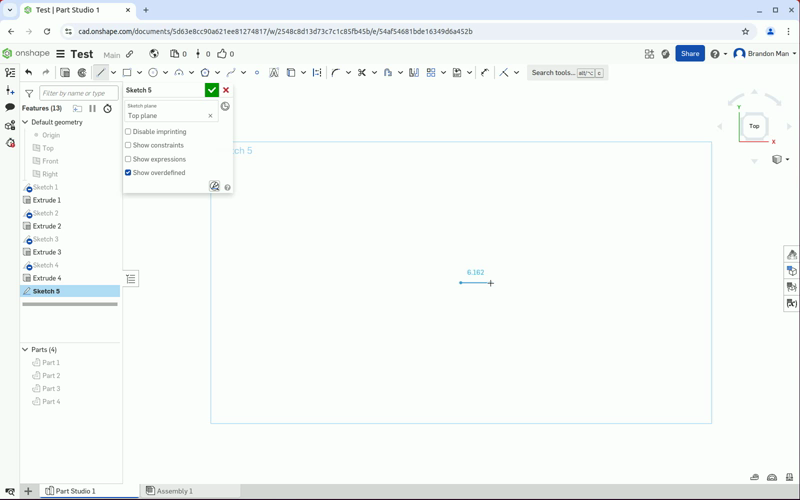
mouse_move(474, 282)
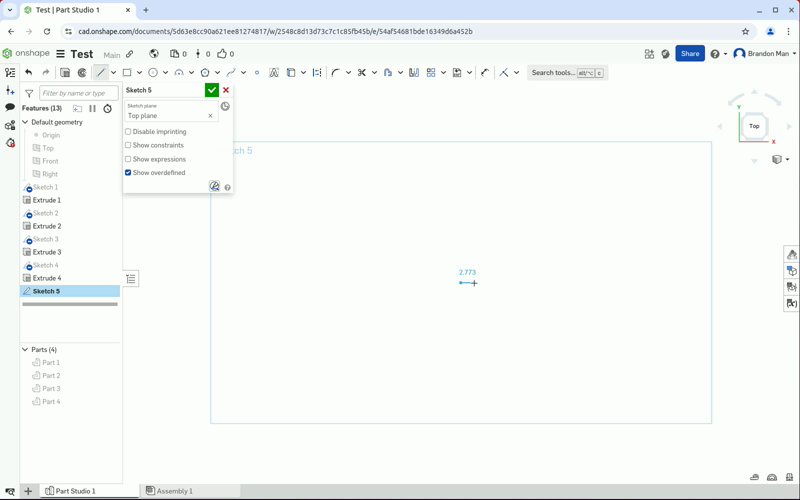
click(474, 282)
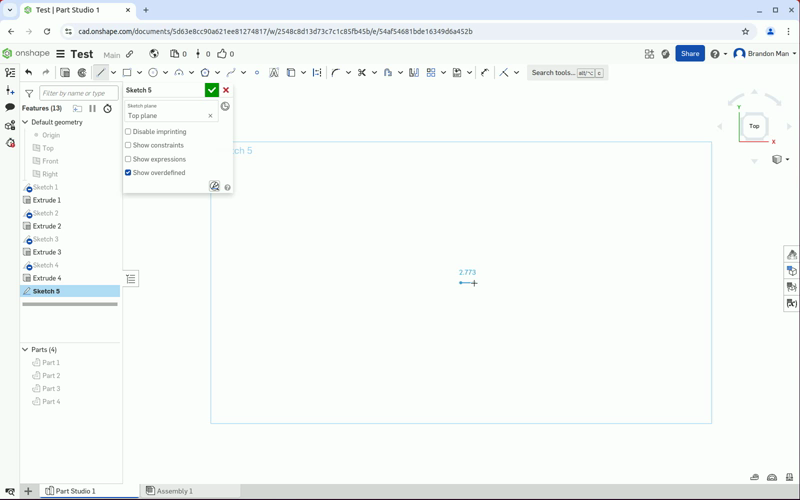
key_up(shift)
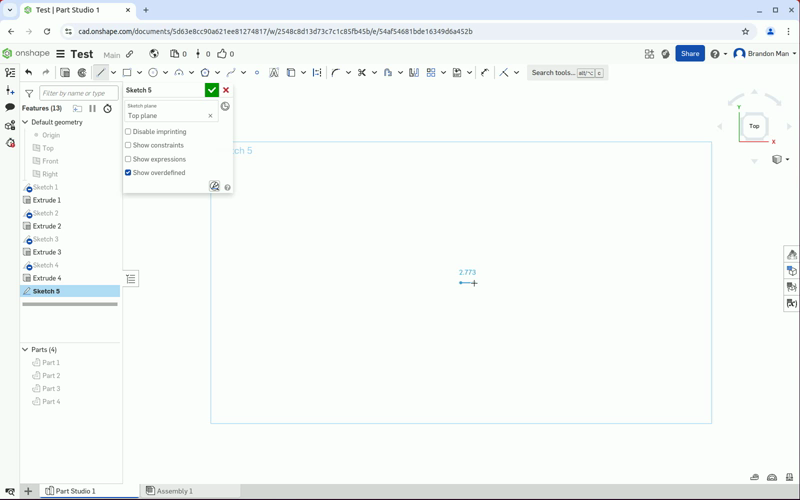
key_down(shift)
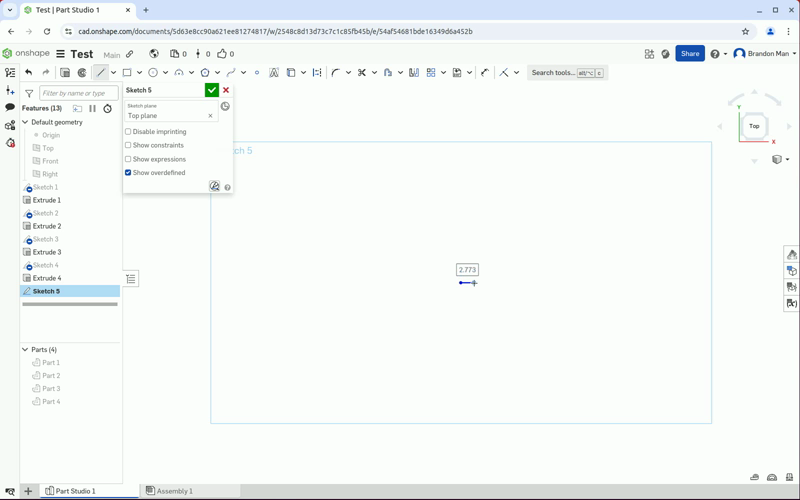
mouse_move(504, 282)
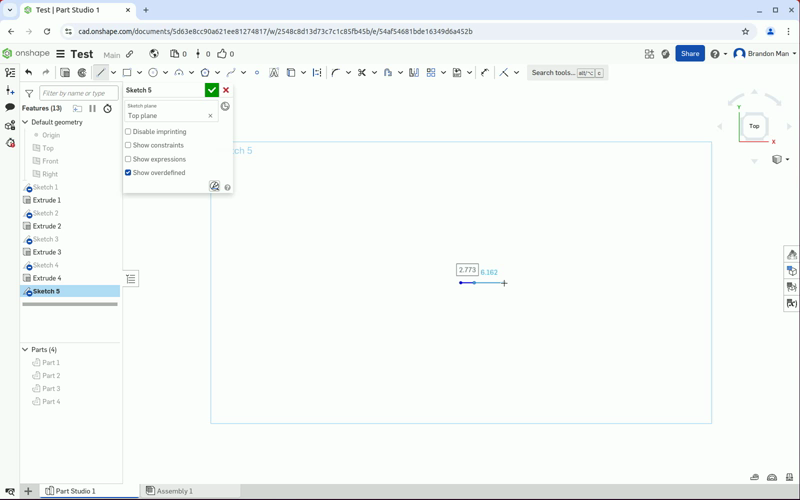
mouse_move(474, 256)
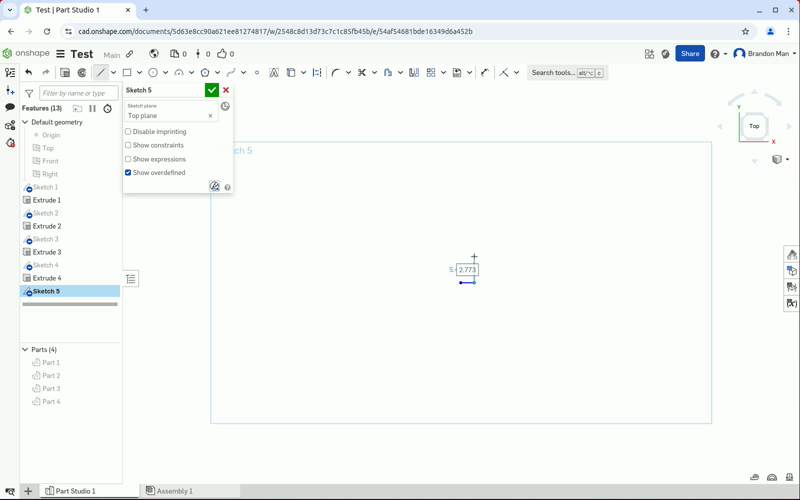
click(474, 256)
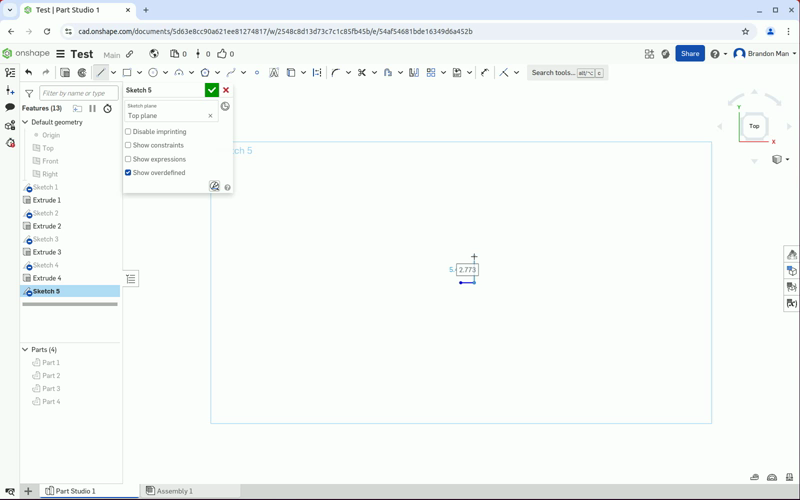
key_up(shift)
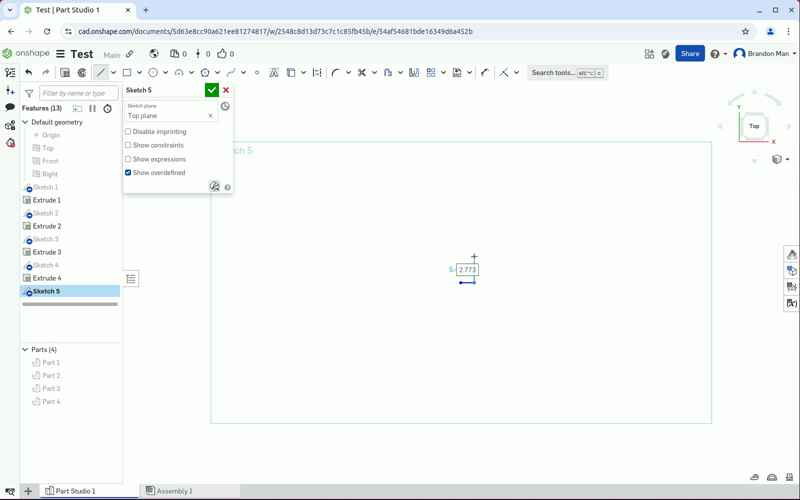
key_down(shift)
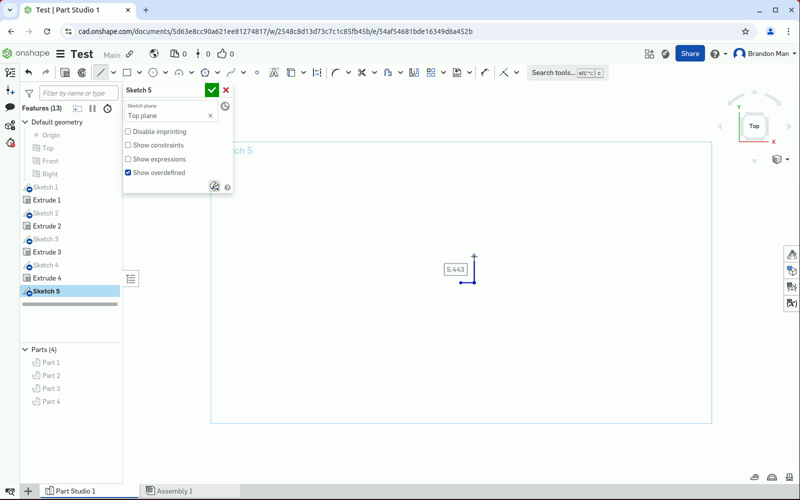
mouse_move(504, 256)
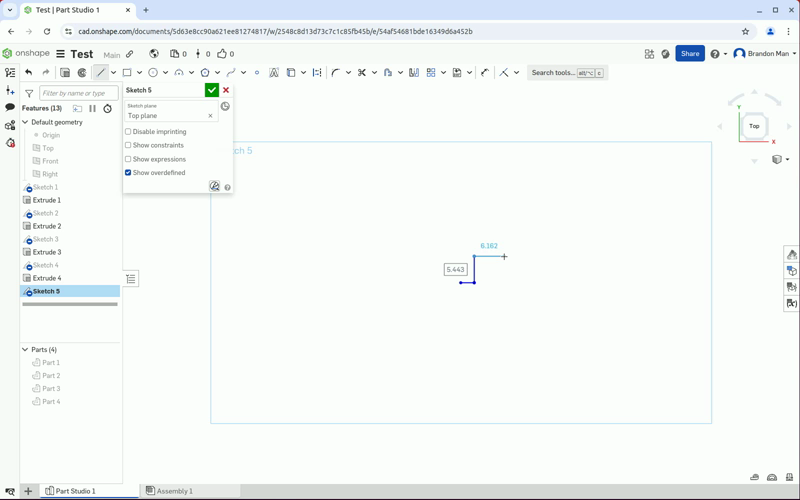
mouse_move(460, 256)
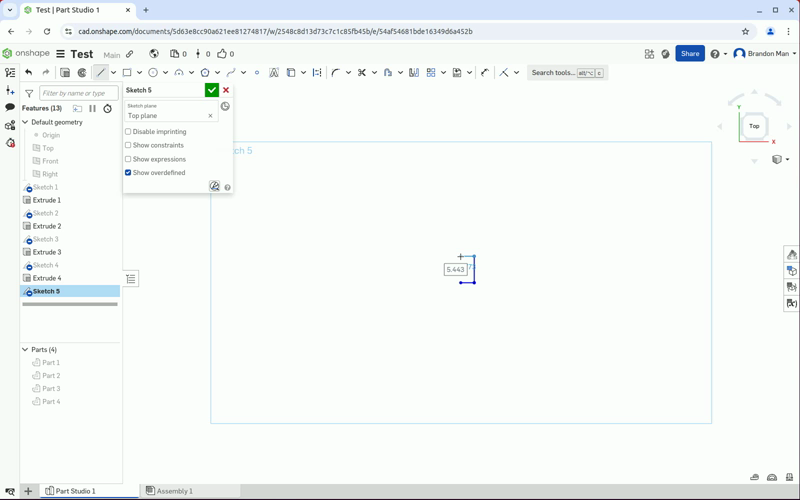
click(460, 256)
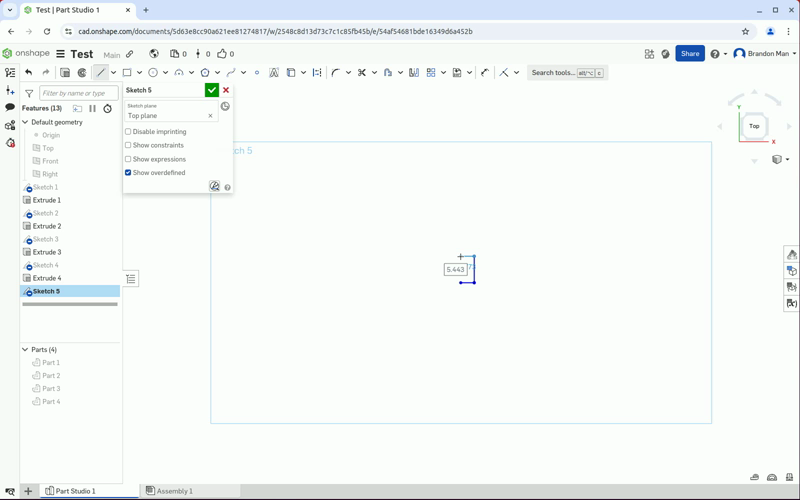
key_up(shift)
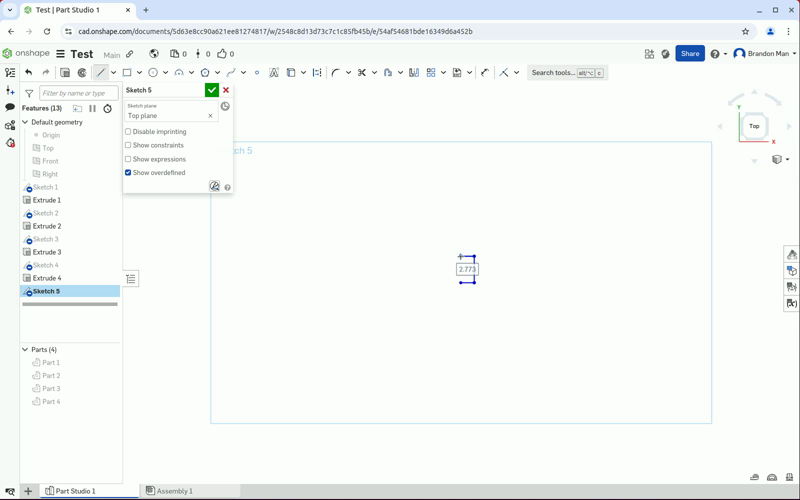
mouse_move(490, 256)
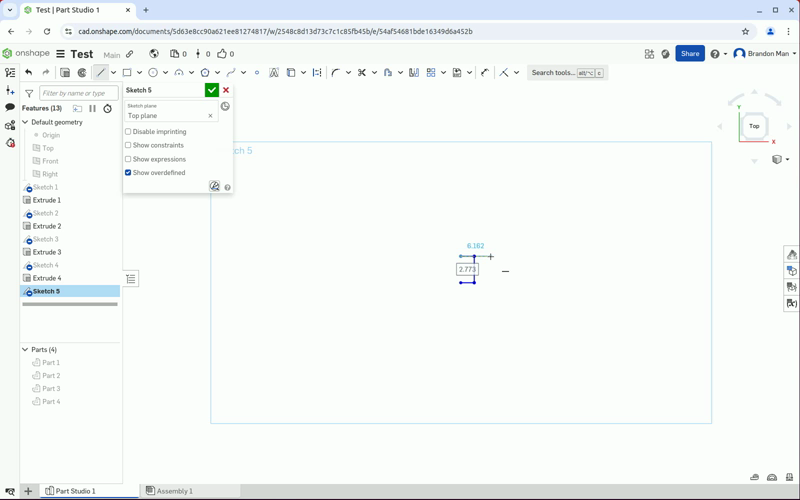
key_down(shift)
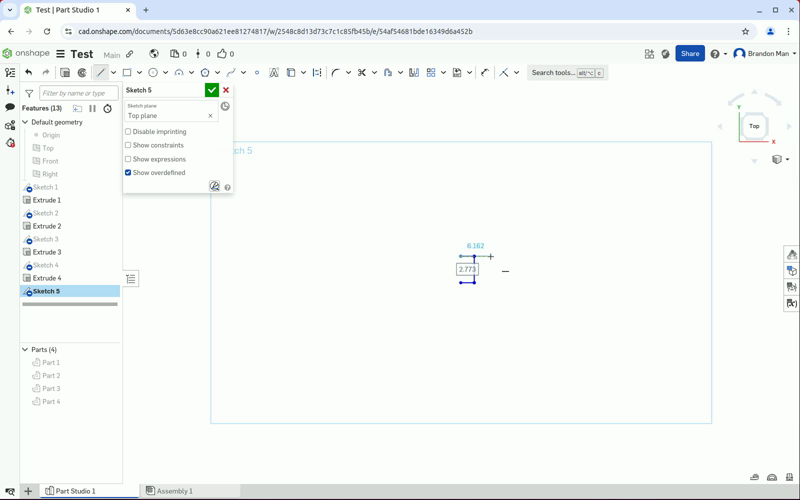
mouse_move(460, 282)
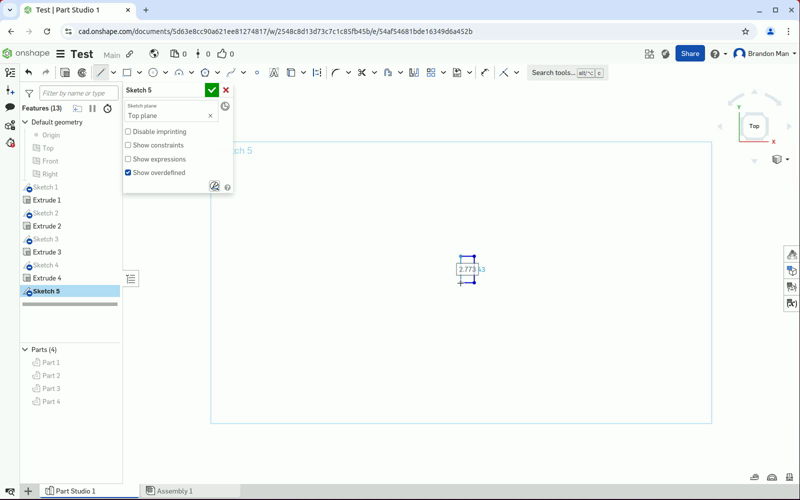
key_up(shift)
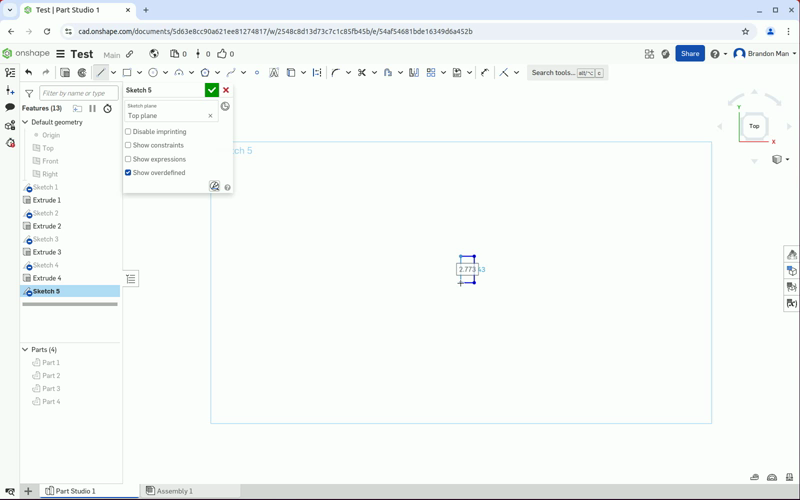
click(460, 282)
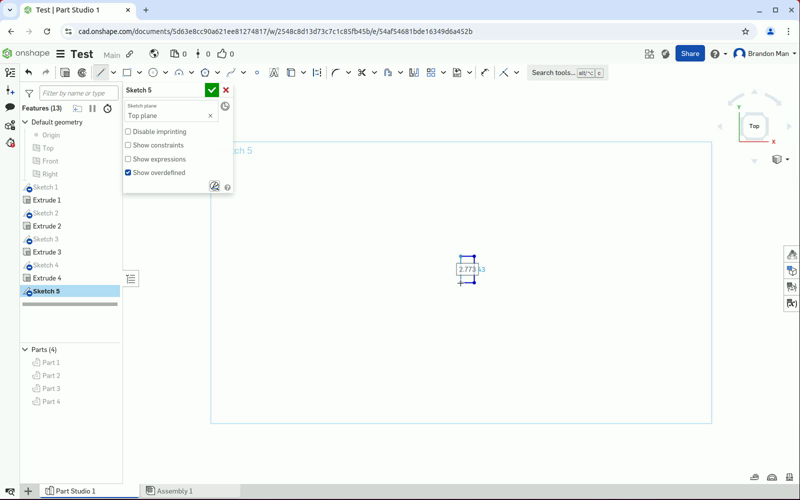
key(esc)
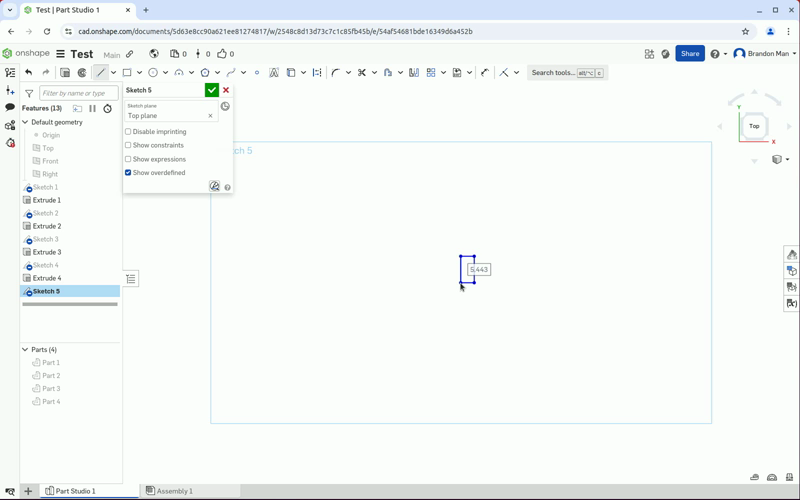
mouse_move(462, 270)
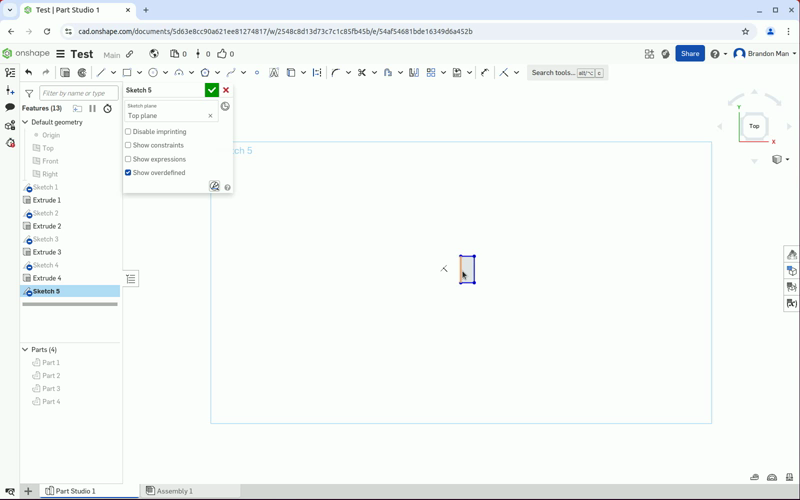
scroll(6)
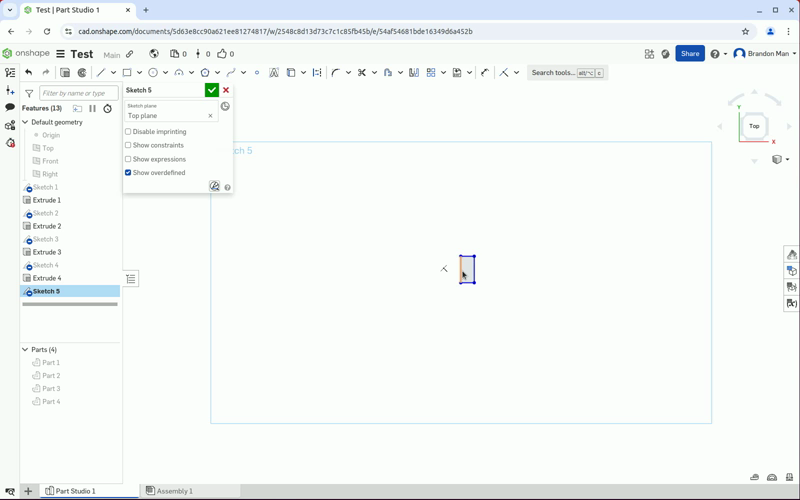
scroll(6)
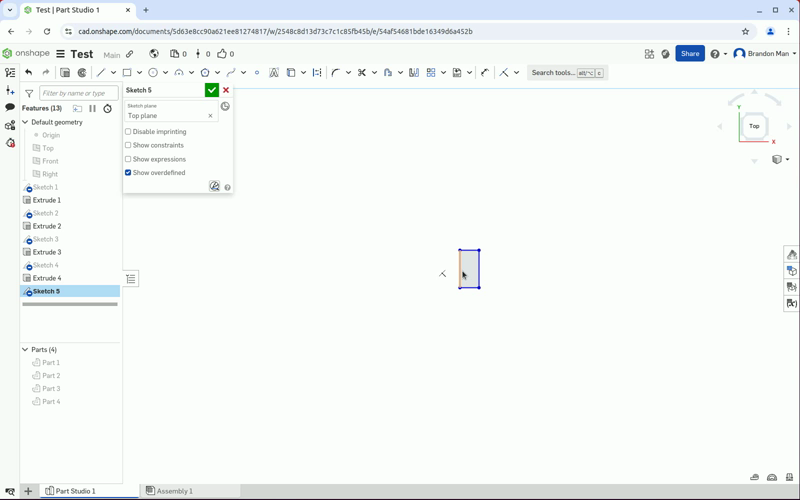
scroll(6)
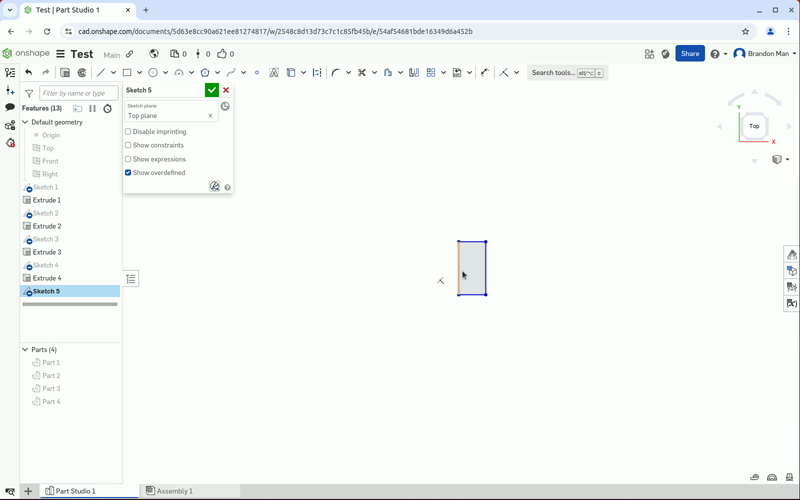
scroll(6)
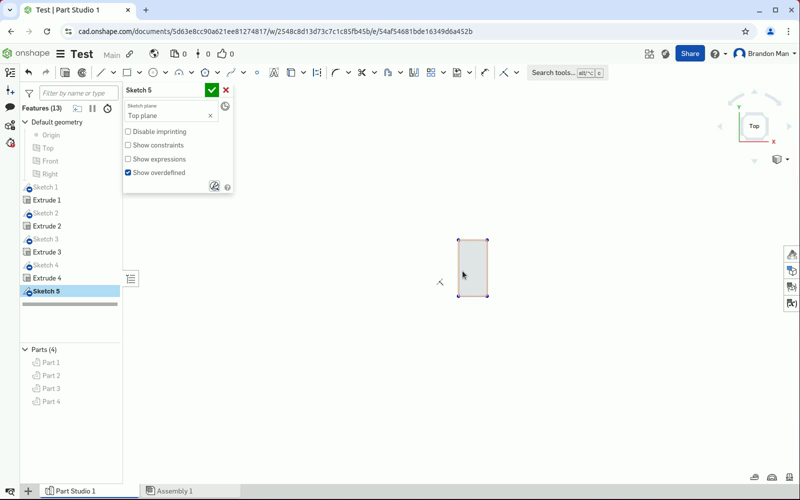
scroll(6)
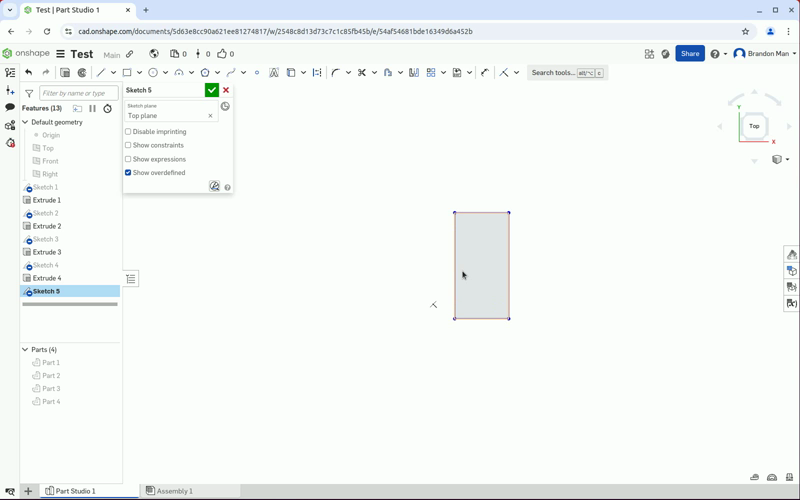
scroll(6)
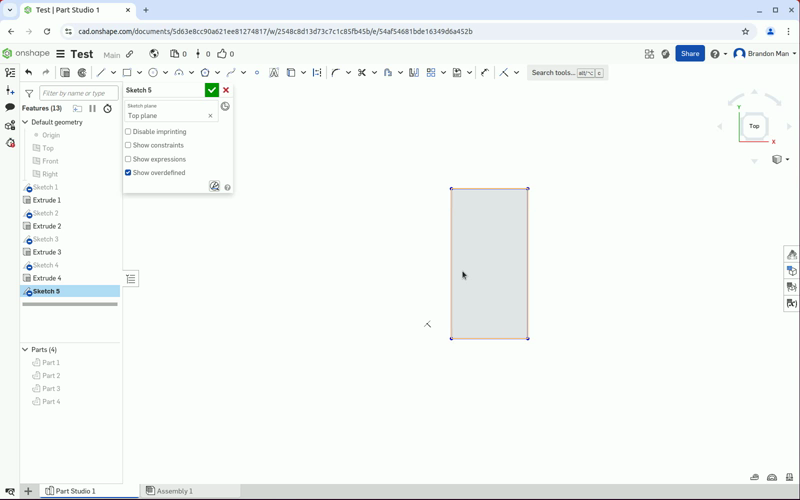
scroll(6)
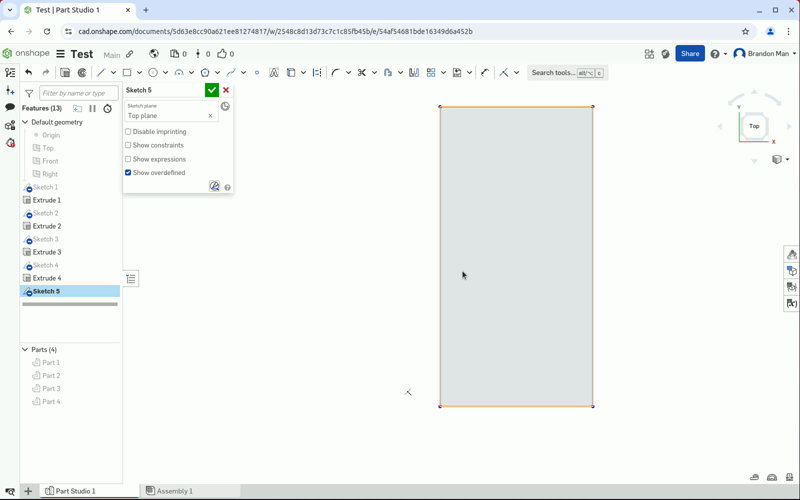
click(462, 270)
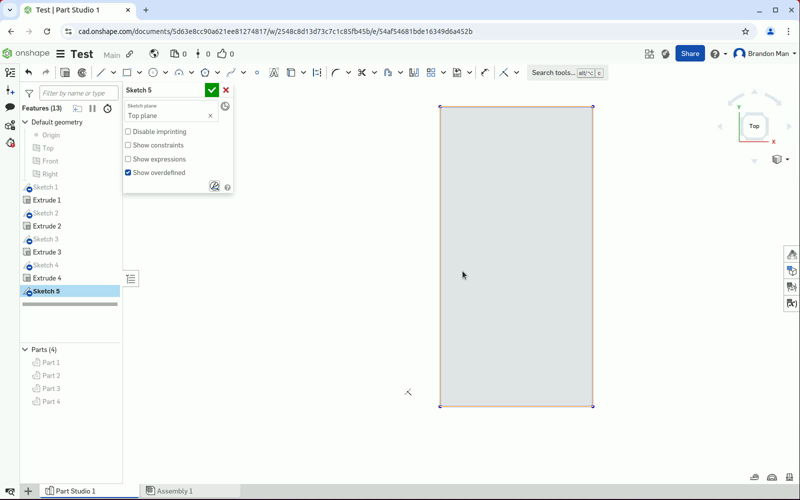
scroll(-6)
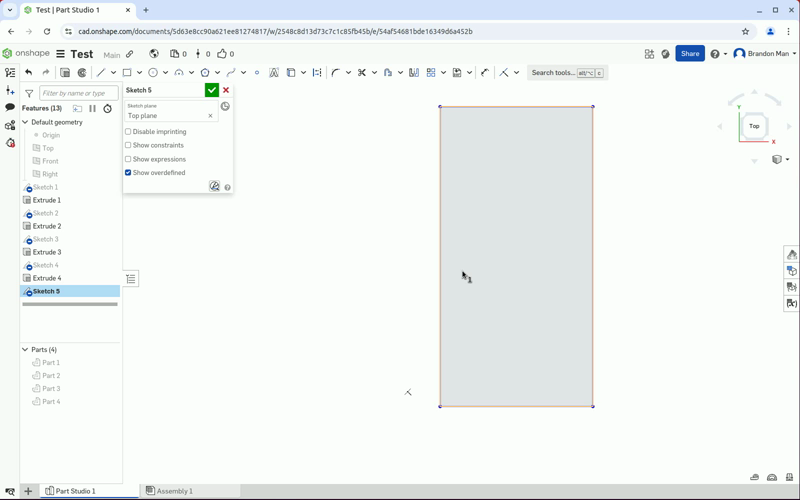
scroll(-6)
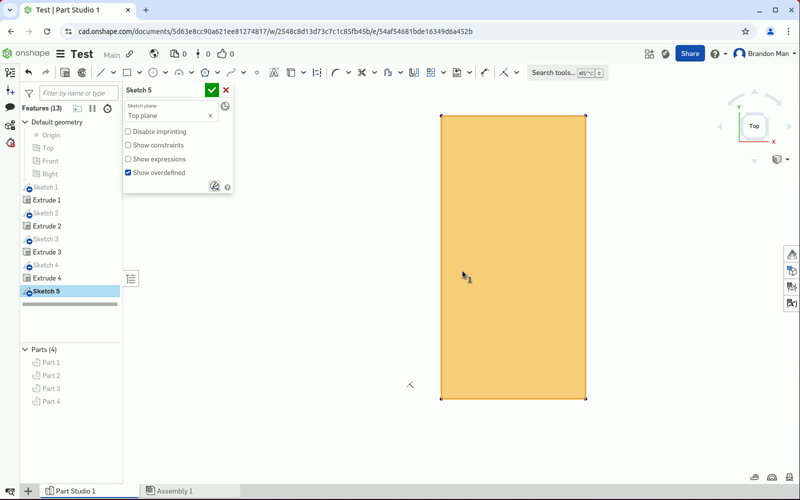
scroll(-6)
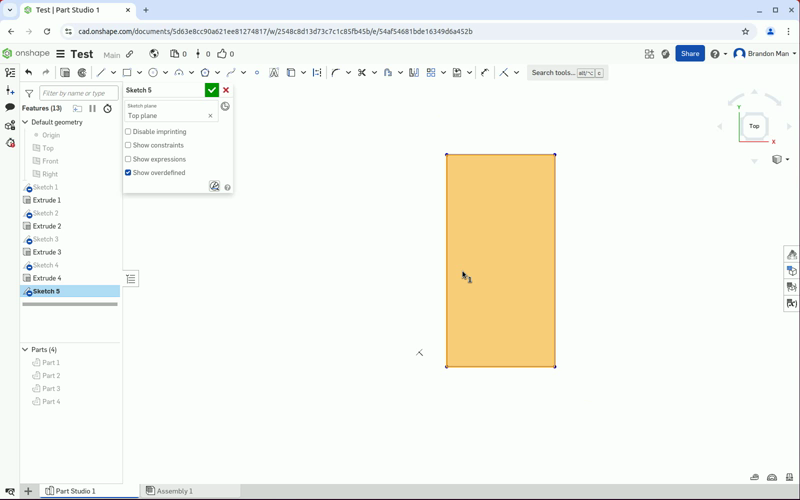
scroll(-6)
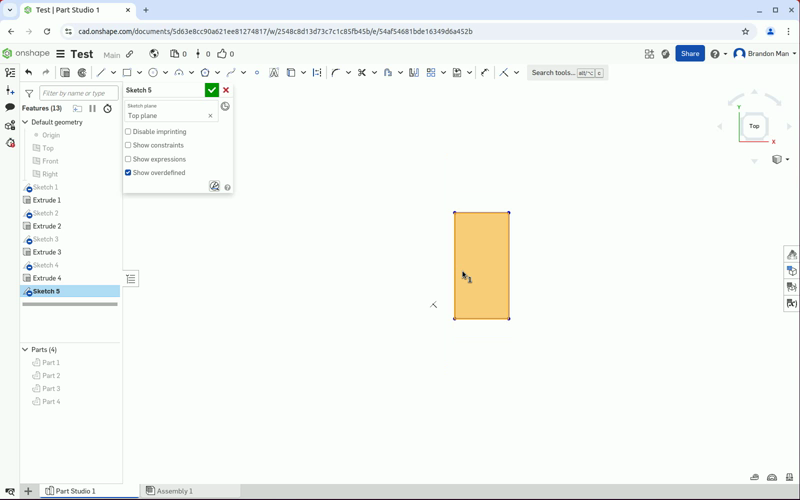
scroll(-6)
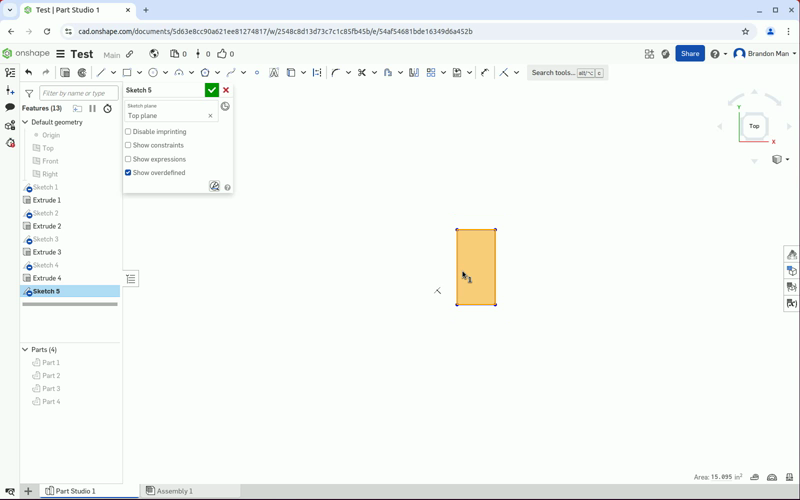
scroll(-6)
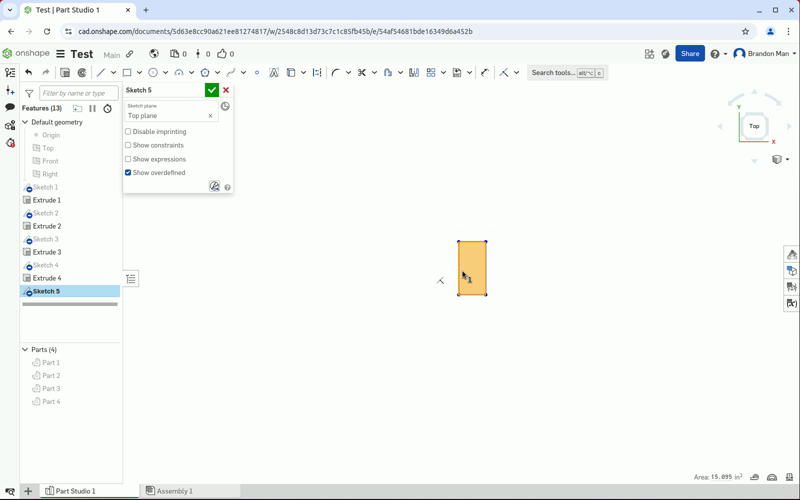
scroll(-6)
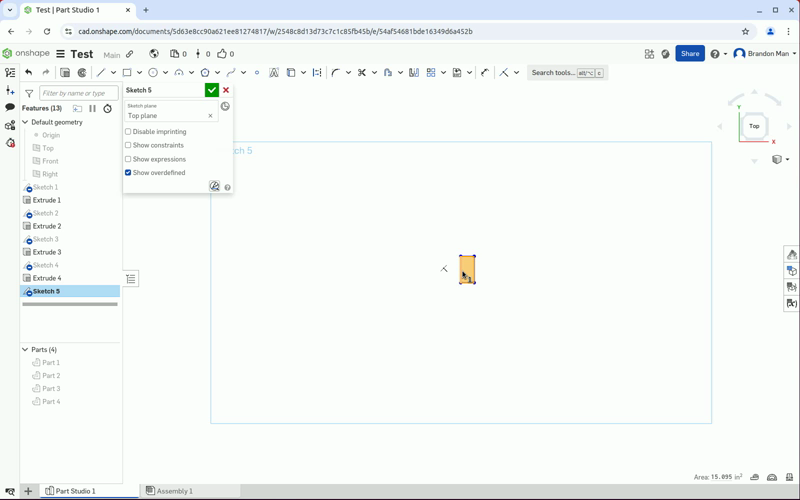
mouse_move(73, 352)
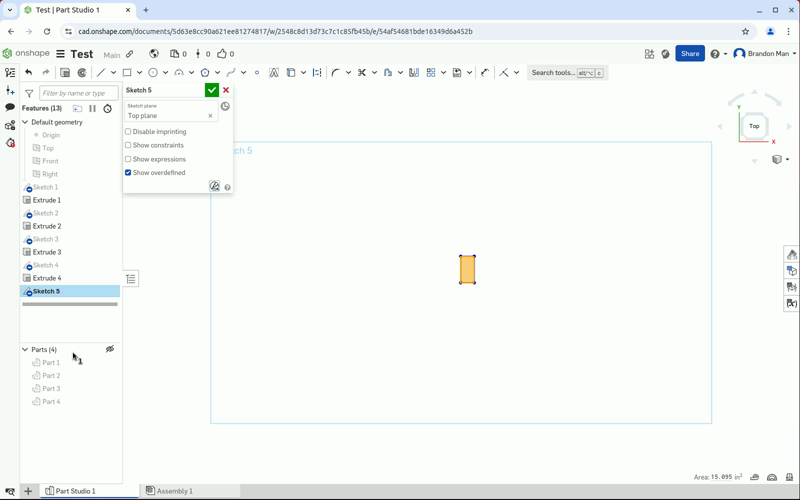
key(shift+y)
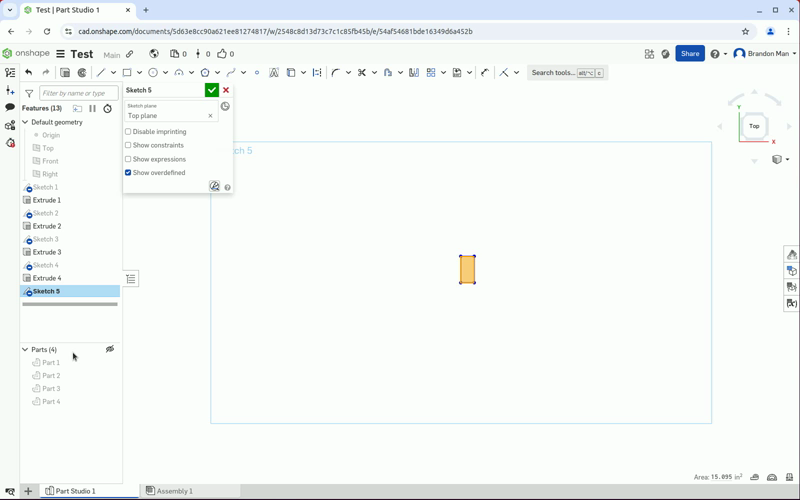
key(shift+e)
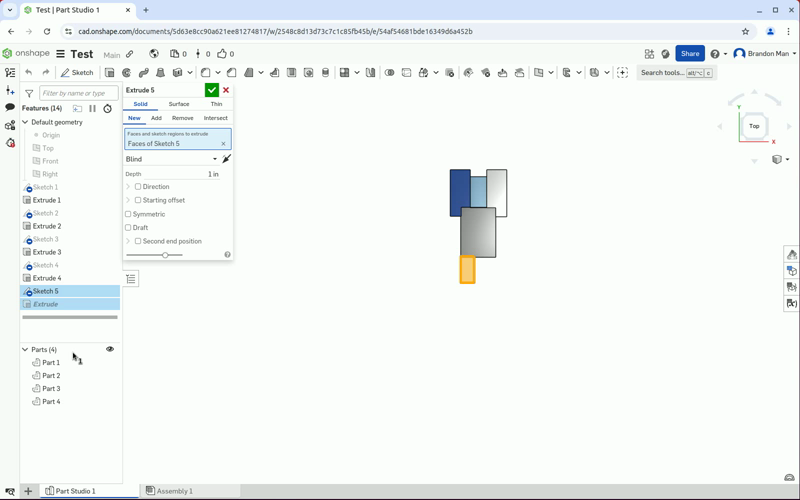
mouse_move(143, 106)
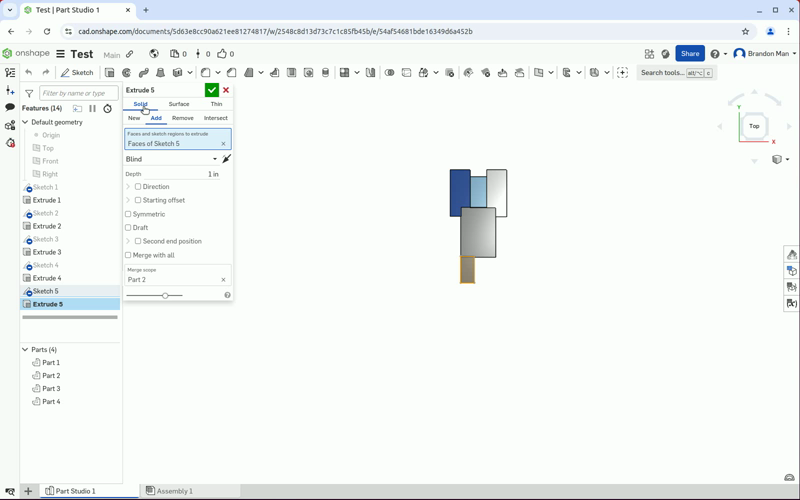
click(143, 106)
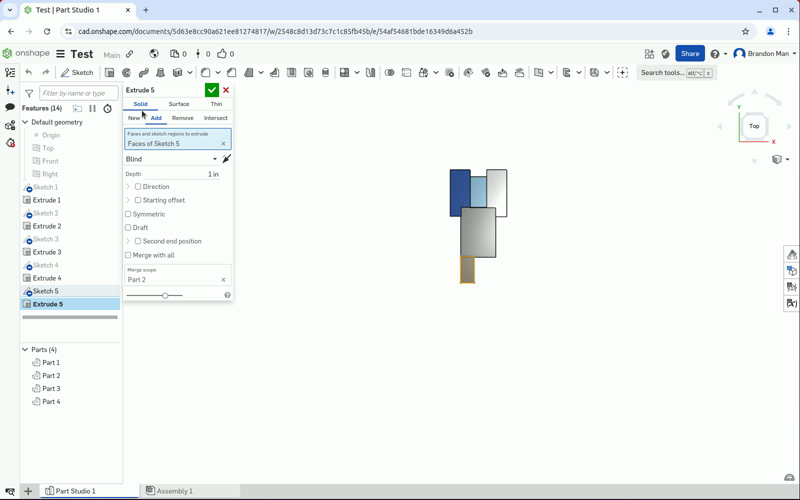
mouse_move(137, 120)
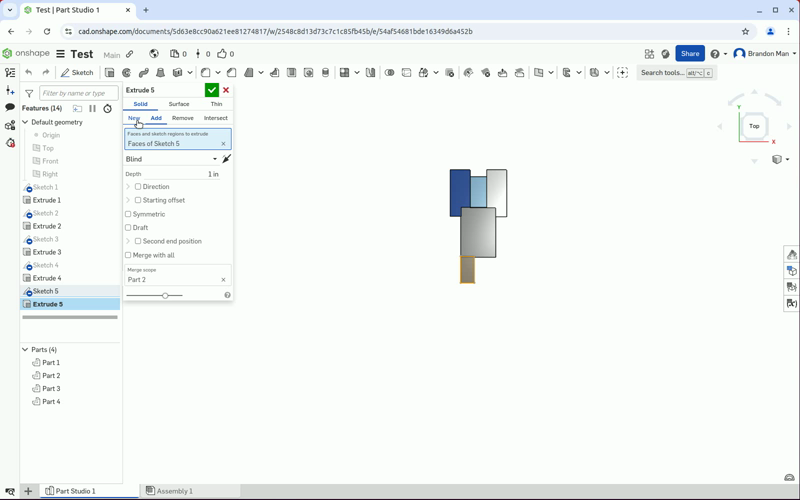
click(137, 120)
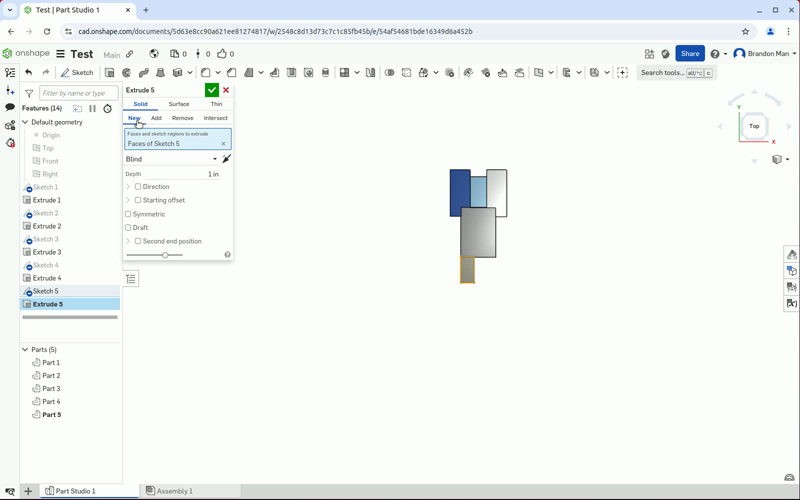
key(tab, 4)
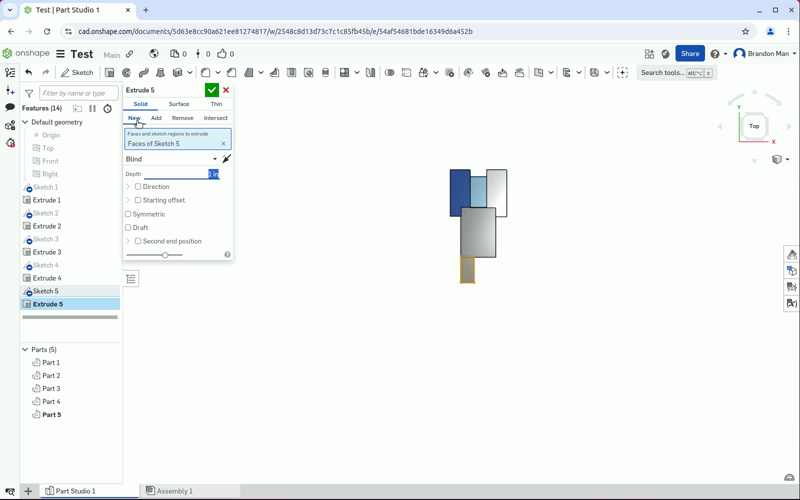
text(1.444)
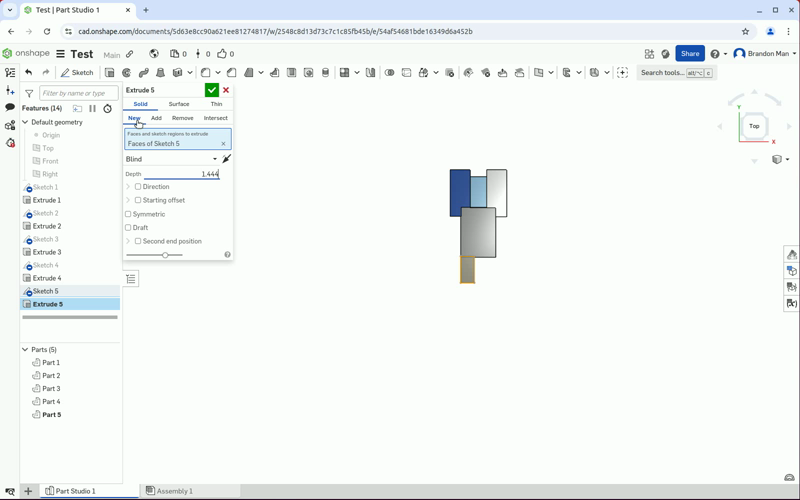
key(enter)
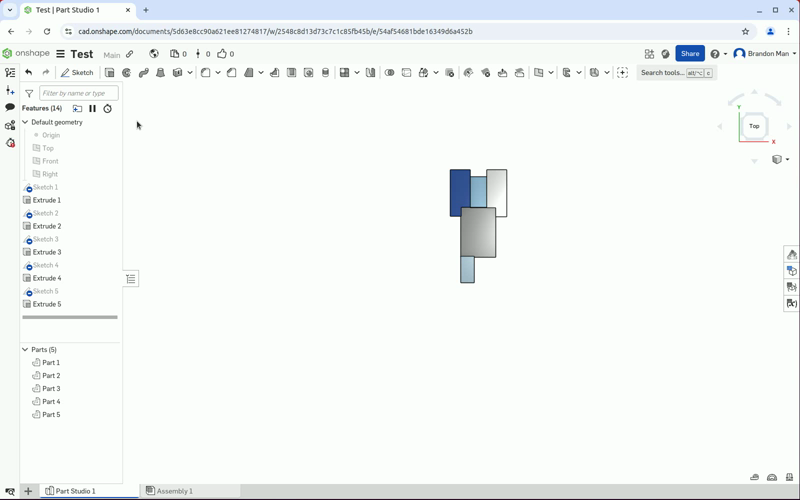
key(shift+h)
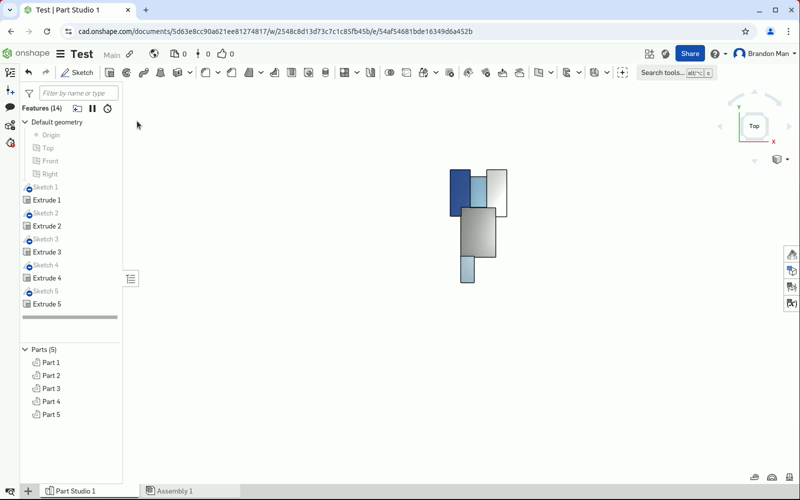
key(shift+h)
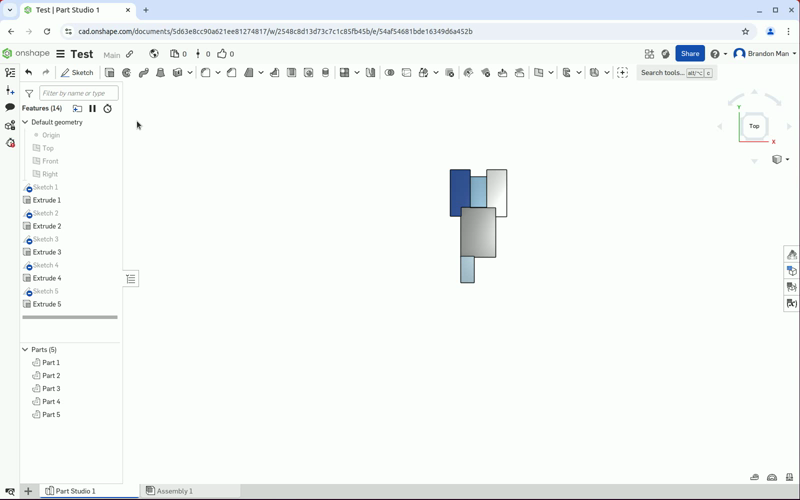
mouse_move(73, 189)
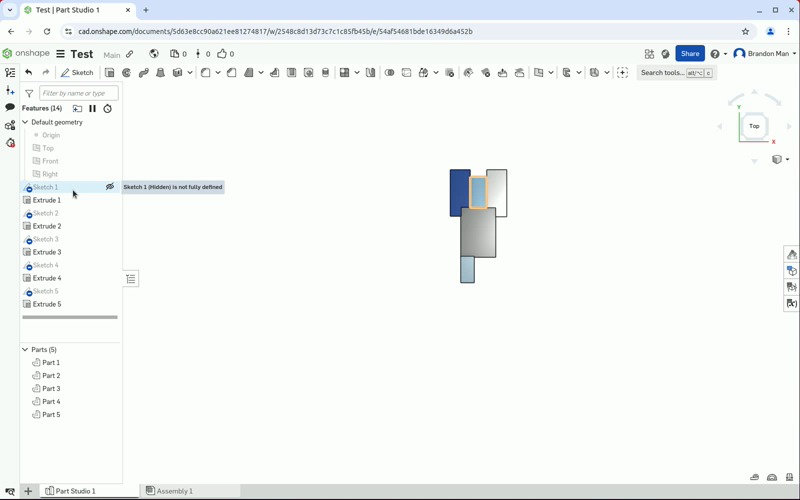
click(73, 189)
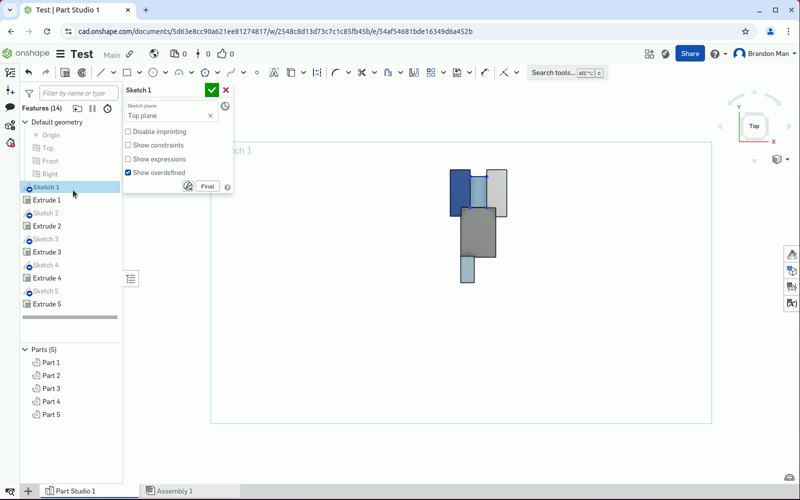
mouse_move(229, 92)
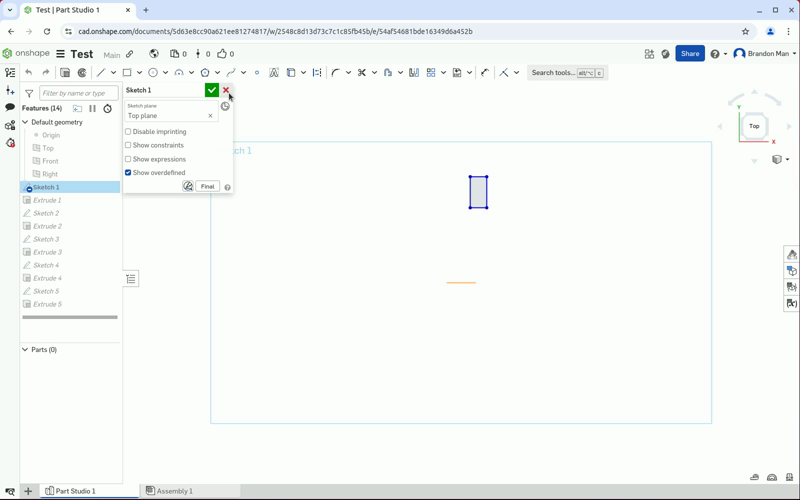
click(229, 92)
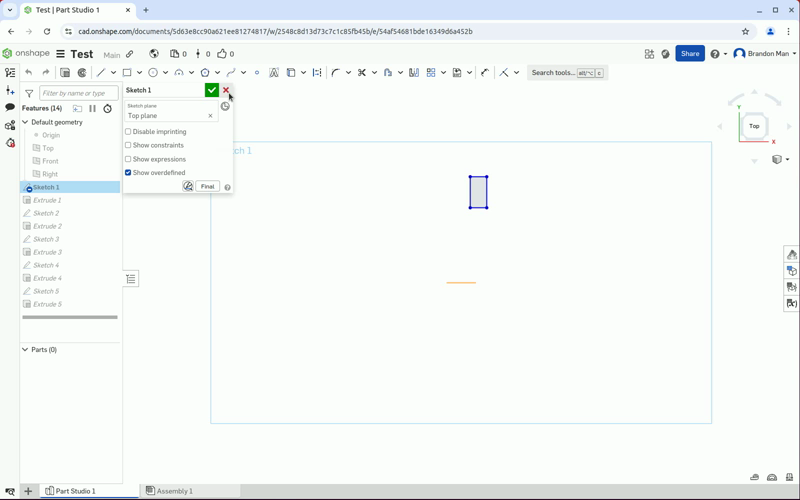
key(shift+s)
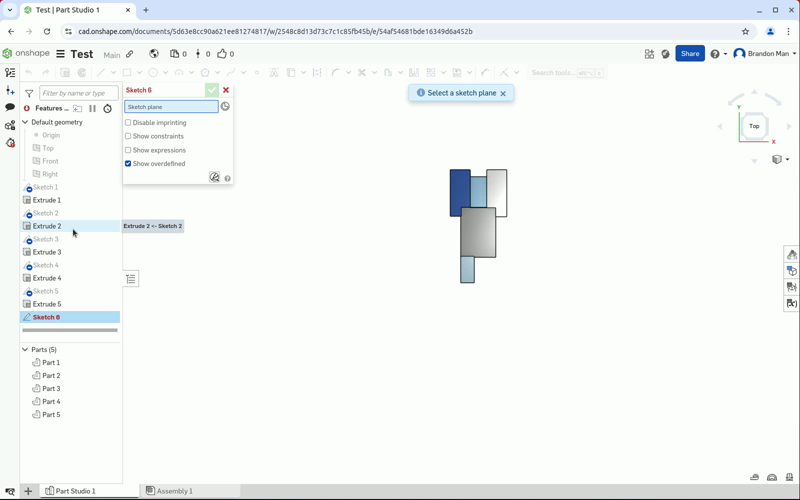
scroll(3)
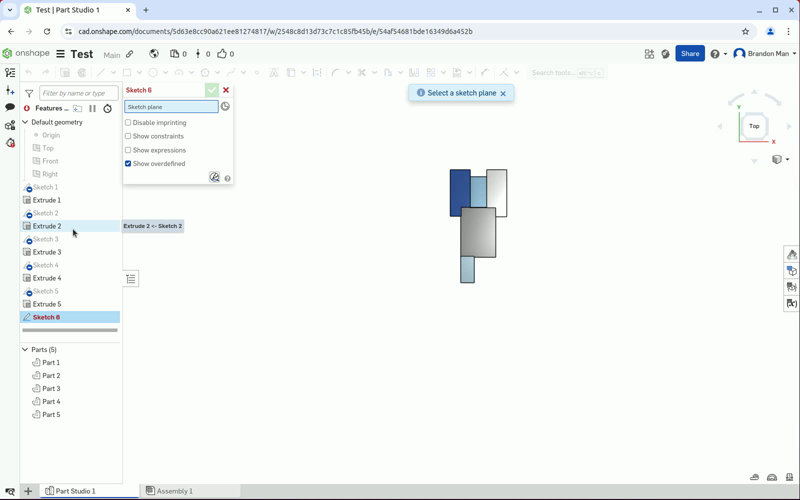
mouse_move(73, 150)
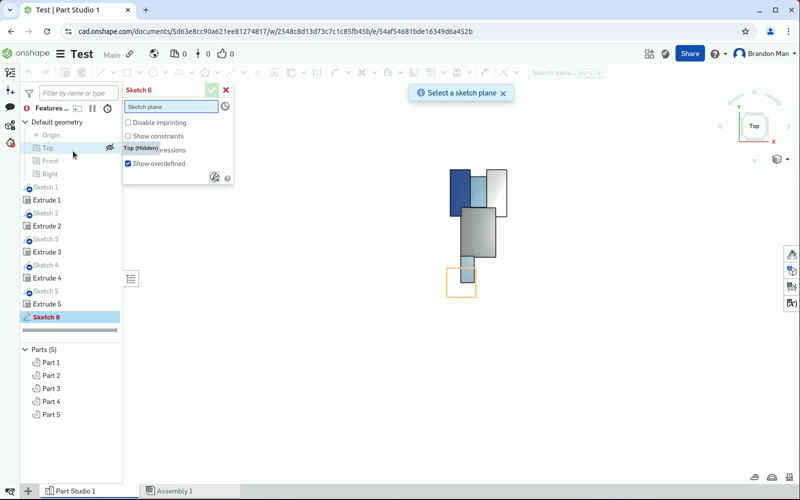
click(73, 150)
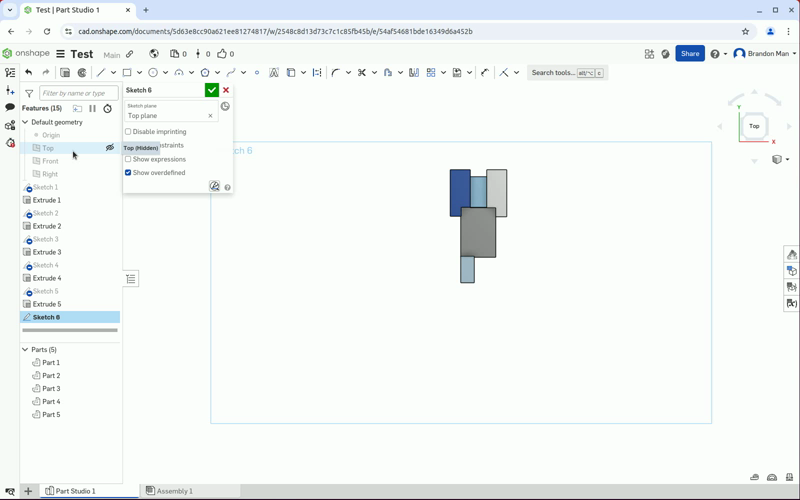
mouse_move(73, 352)
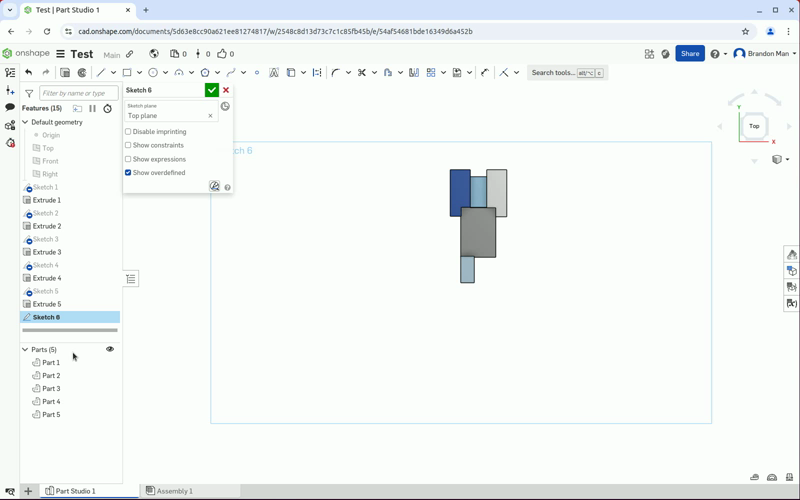
key(y)
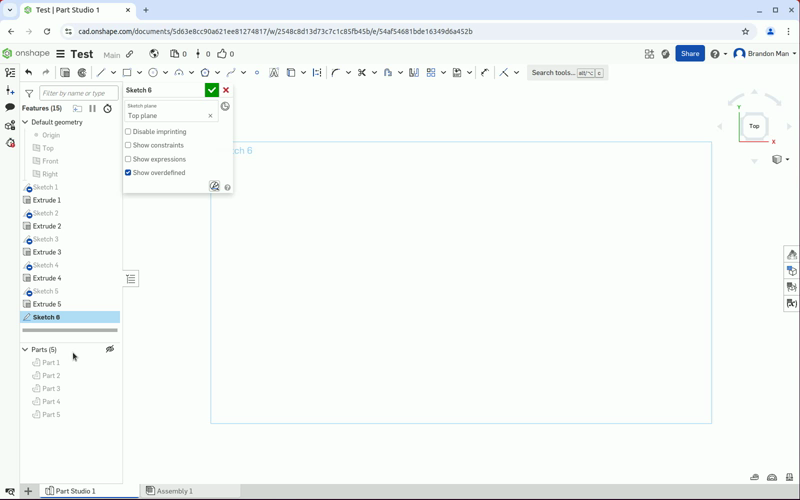
key(l)
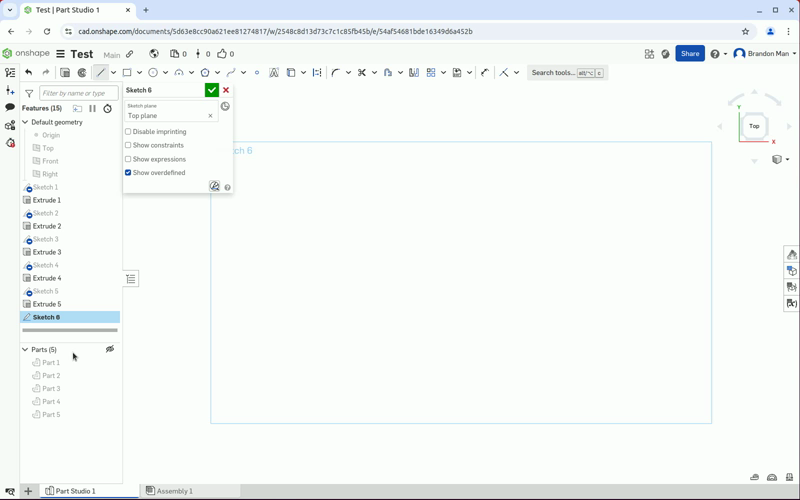
key_down(shift)
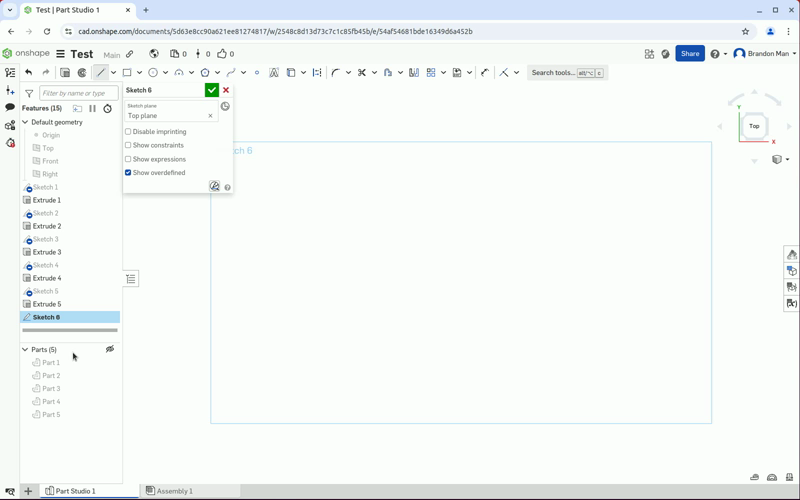
mouse_move(481, 282)
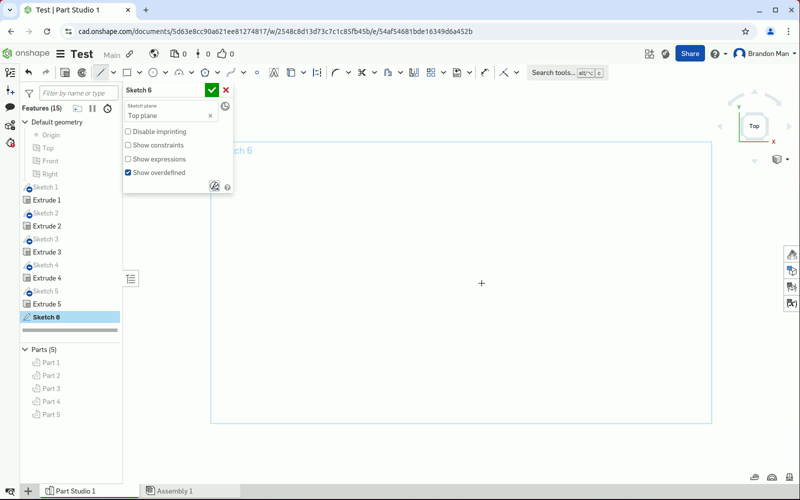
click(481, 282)
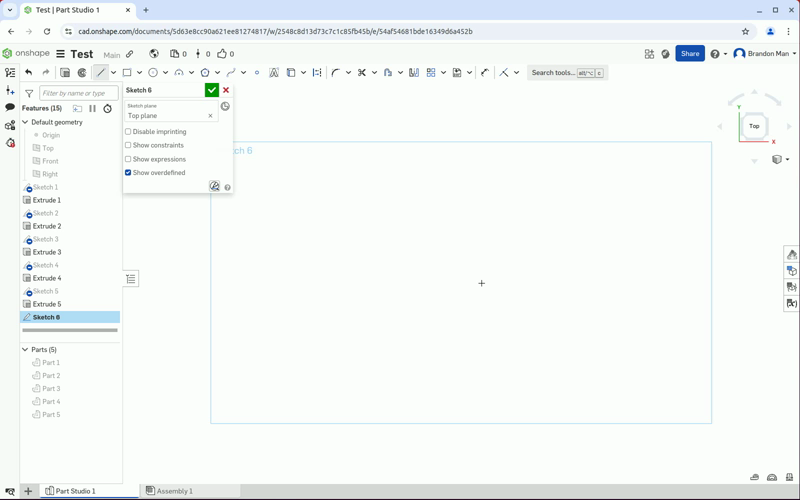
key_up(shift)
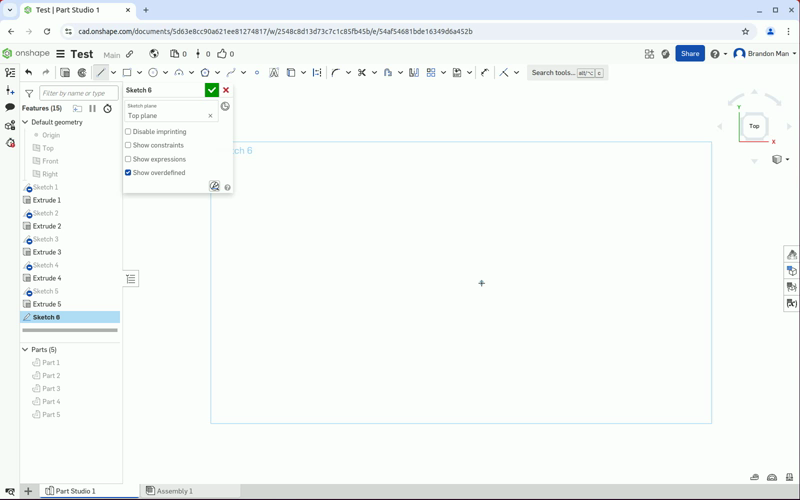
key_down(shift)
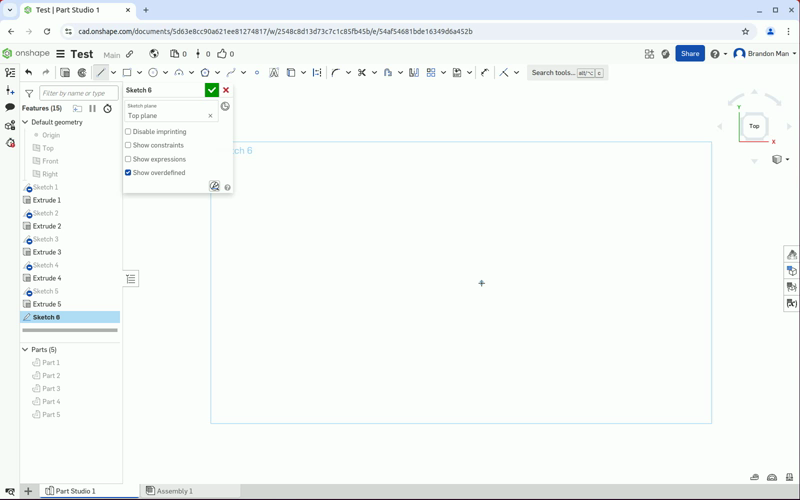
mouse_move(511, 282)
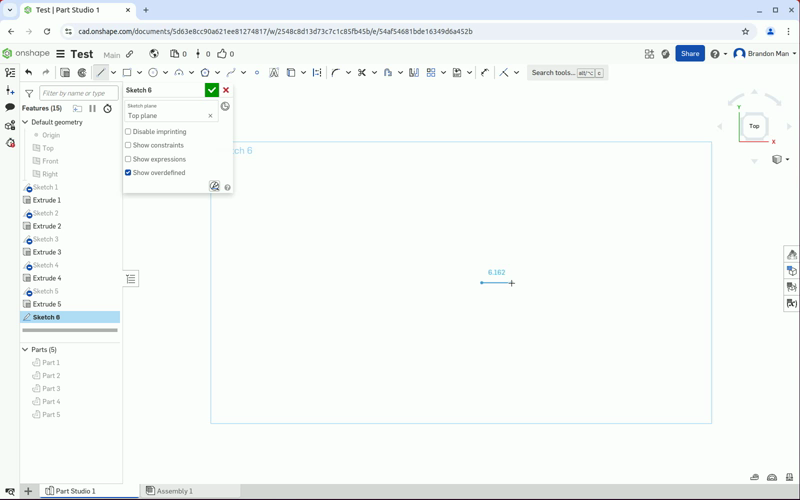
mouse_move(495, 282)
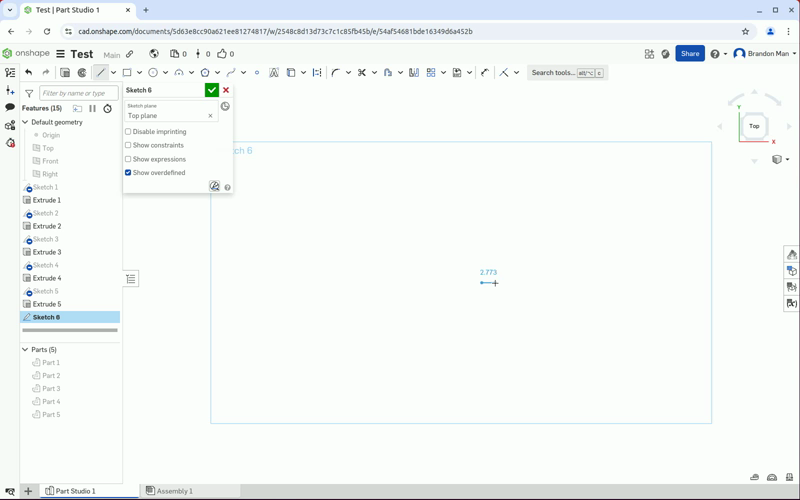
click(495, 282)
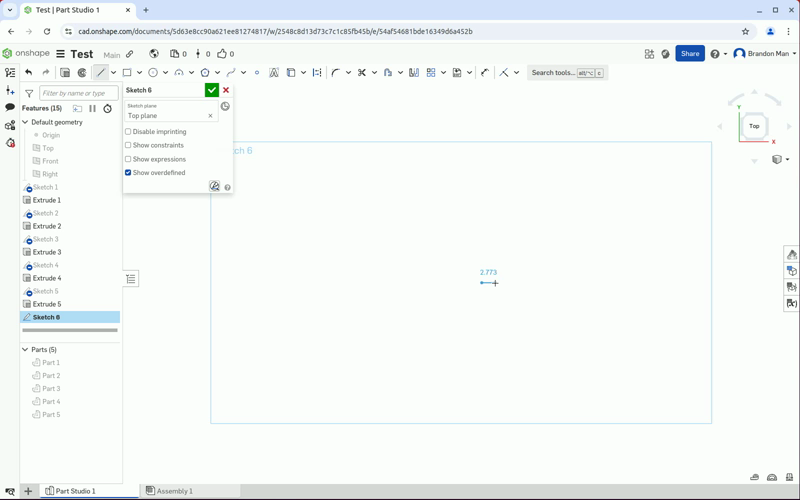
key_up(shift)
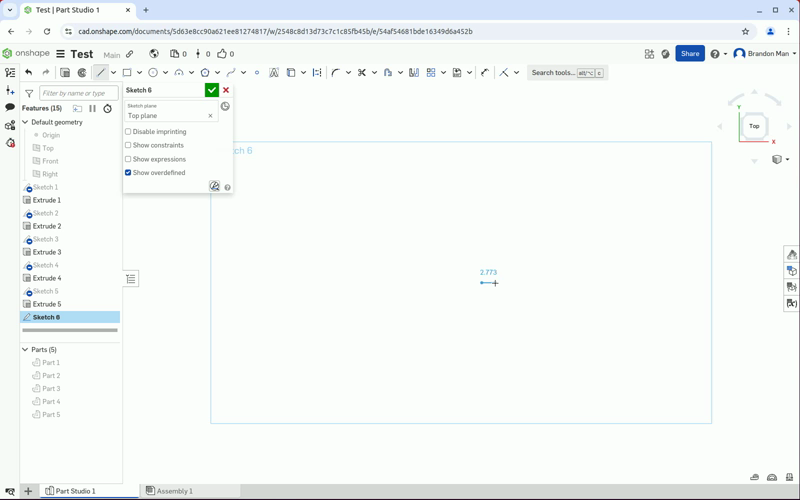
key_down(shift)
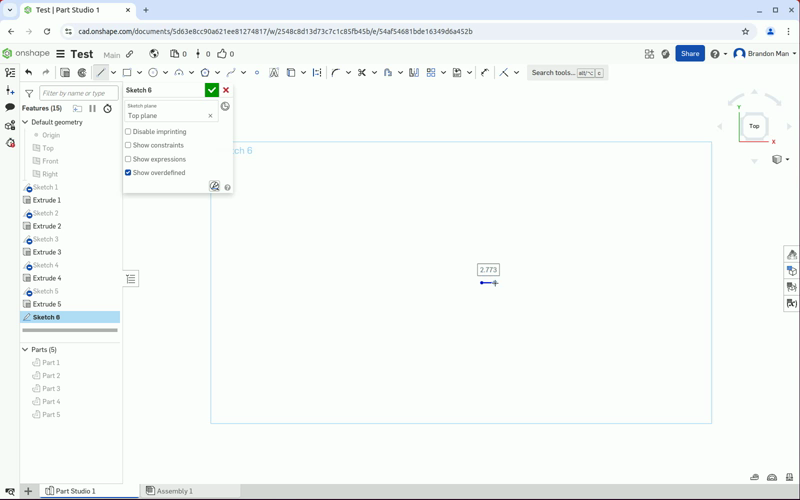
mouse_move(525, 282)
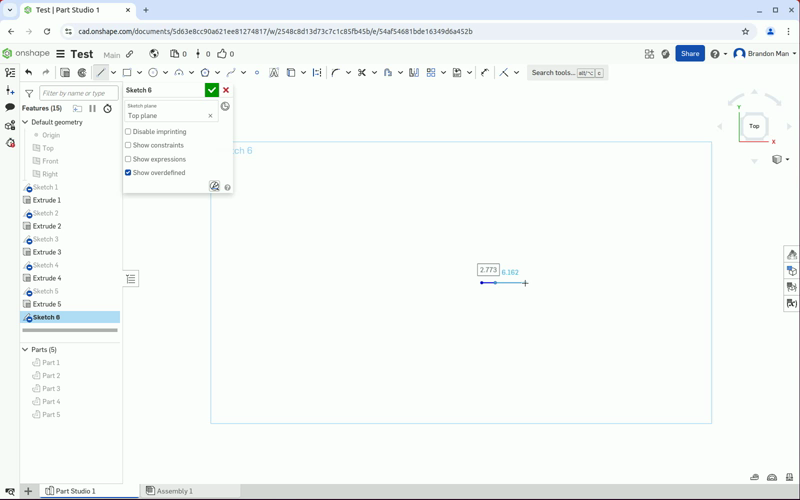
mouse_move(495, 256)
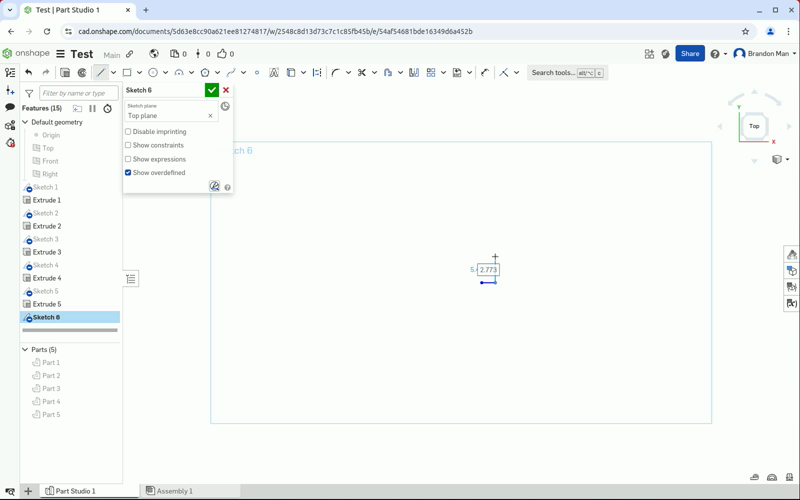
click(495, 256)
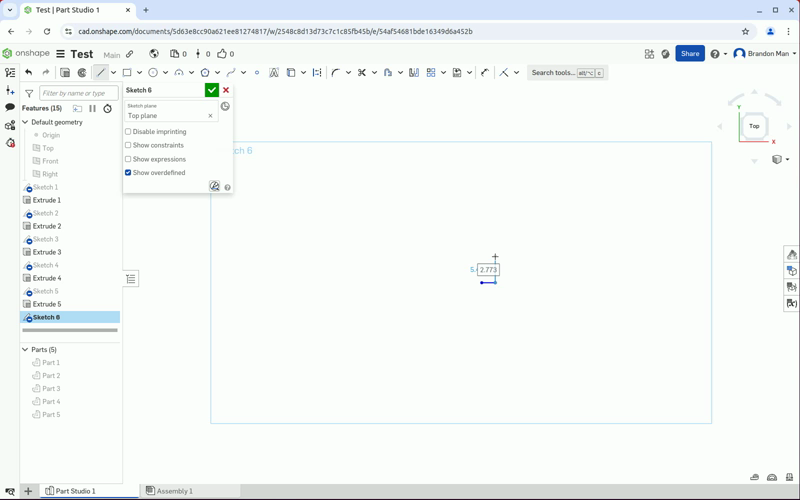
key_up(shift)
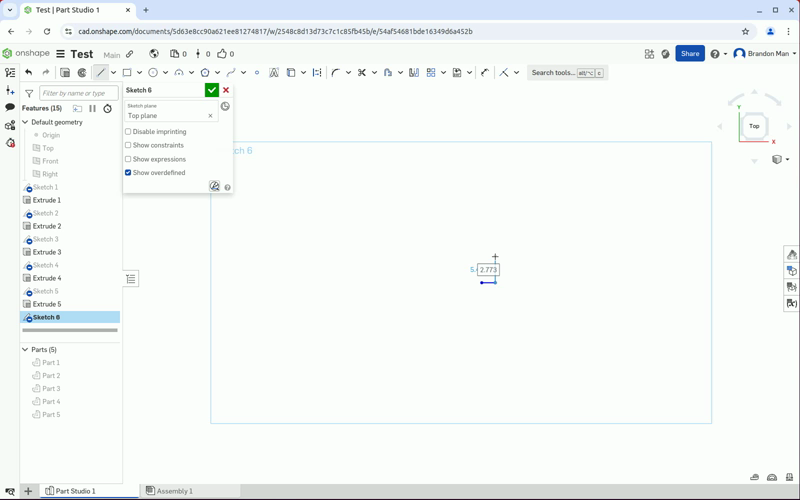
key_down(shift)
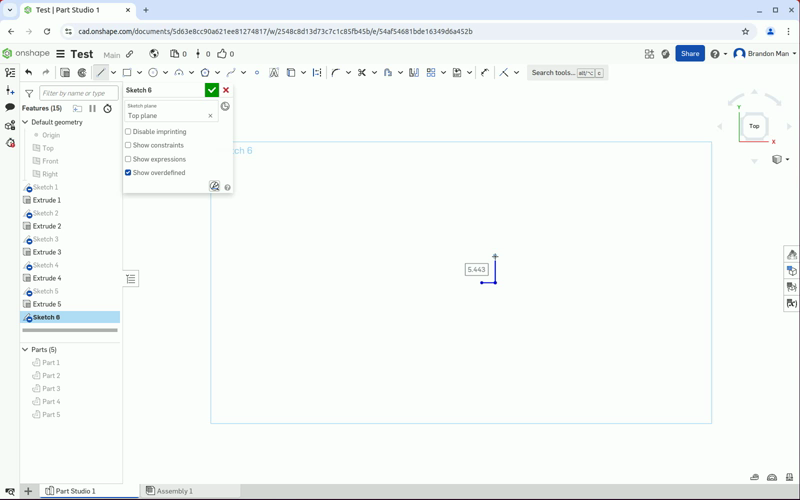
mouse_move(525, 256)
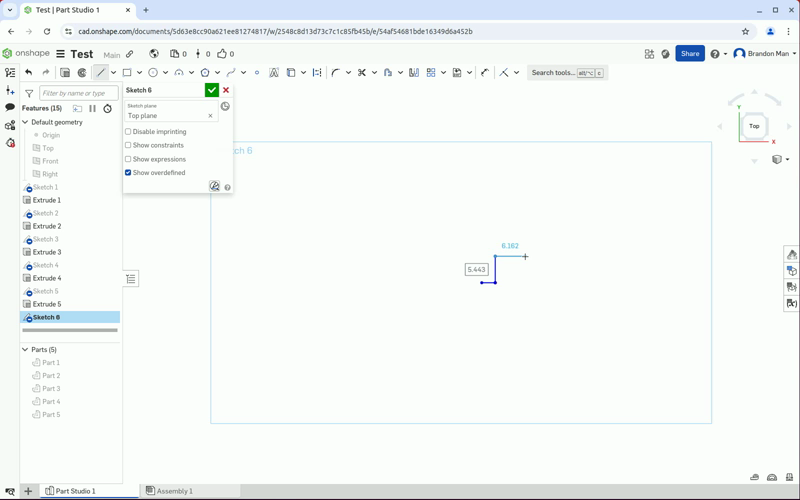
mouse_move(481, 256)
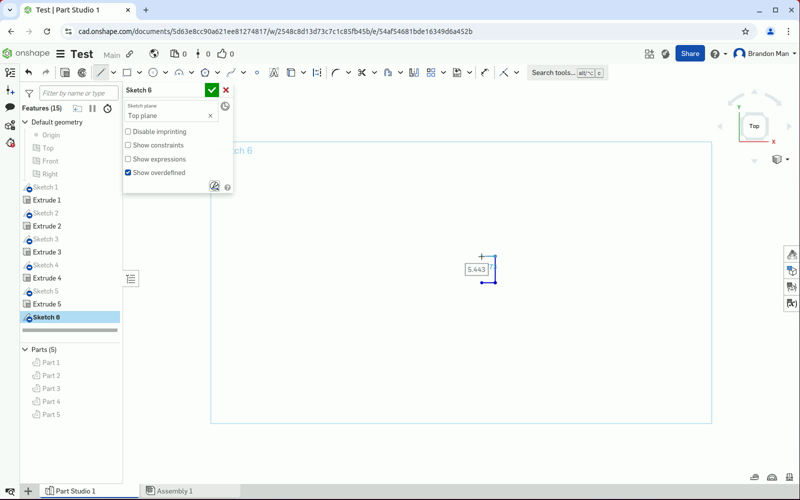
click(481, 256)
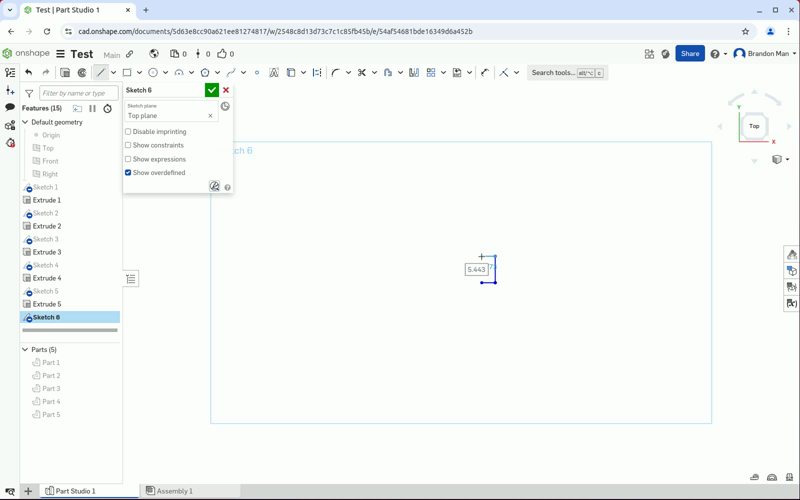
key_up(shift)
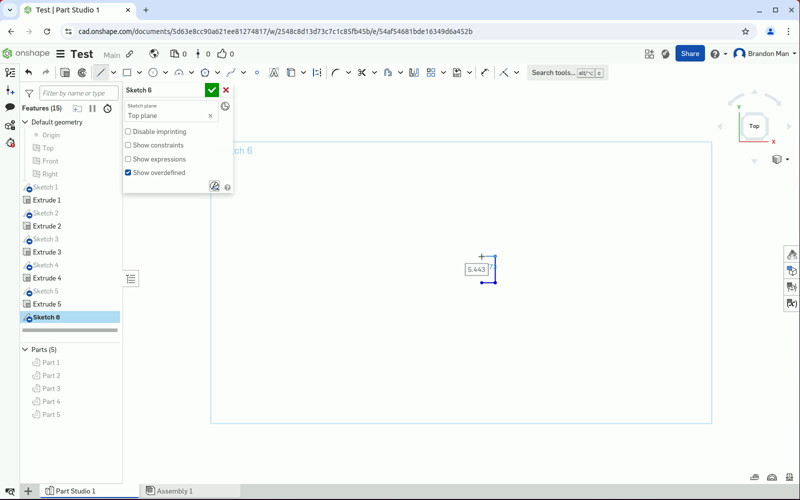
mouse_move(511, 256)
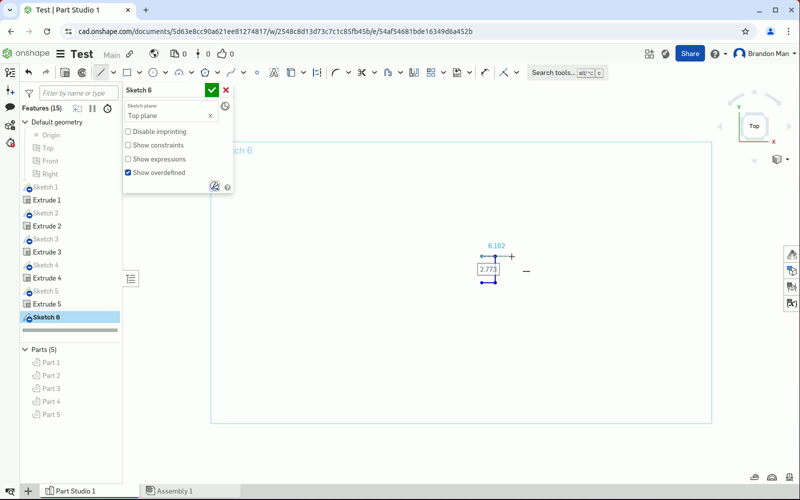
key_down(shift)
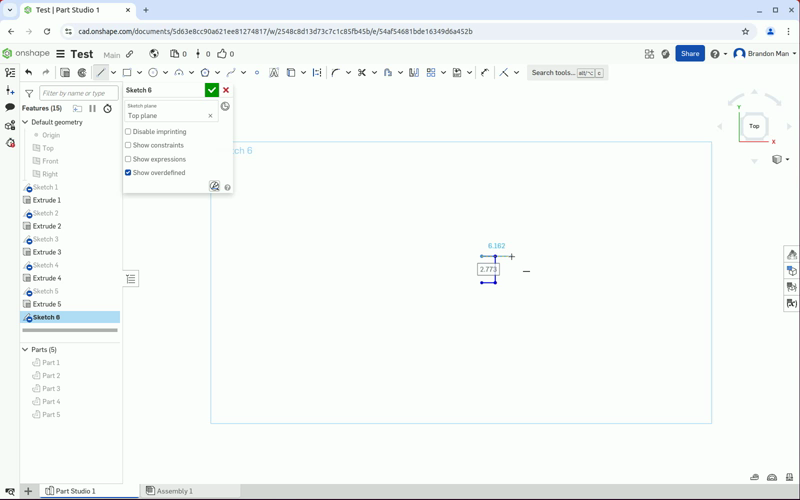
mouse_move(481, 282)
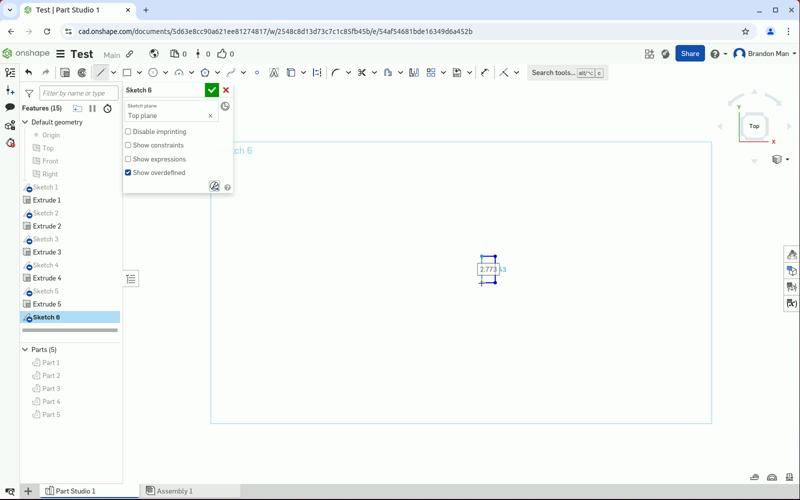
key_up(shift)
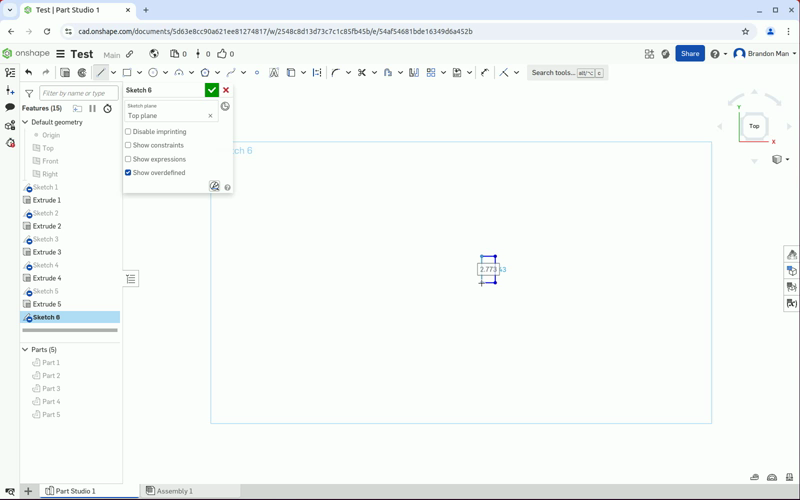
click(481, 282)
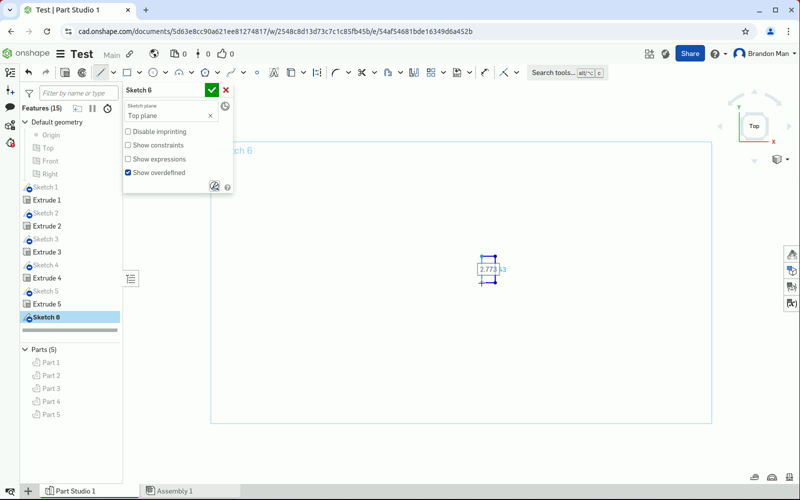
key(esc)
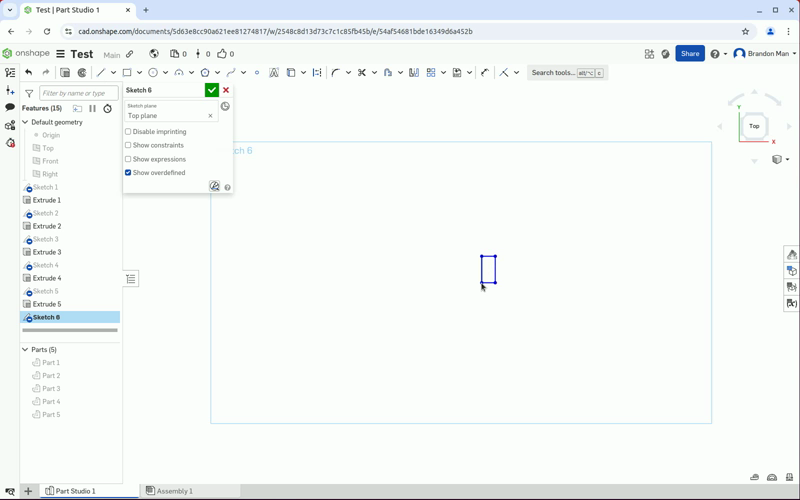
mouse_move(494, 261)
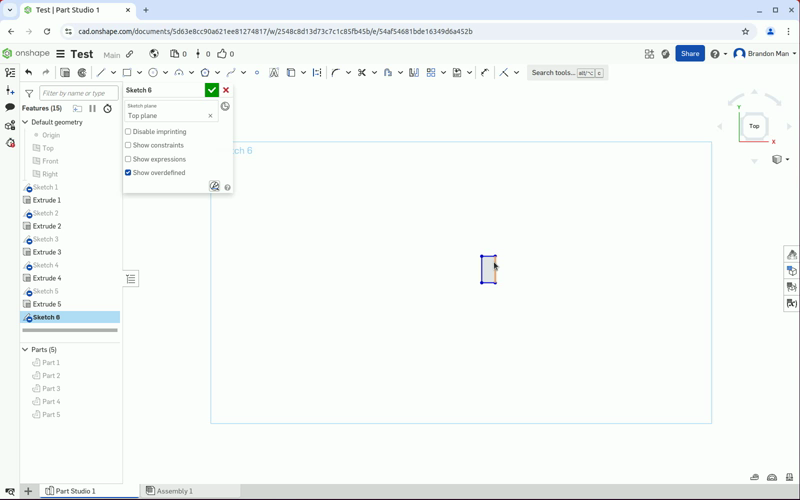
scroll(6)
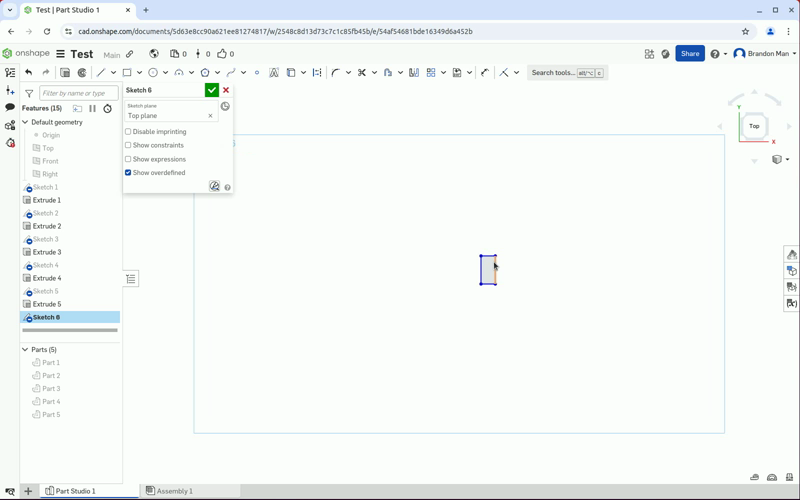
scroll(6)
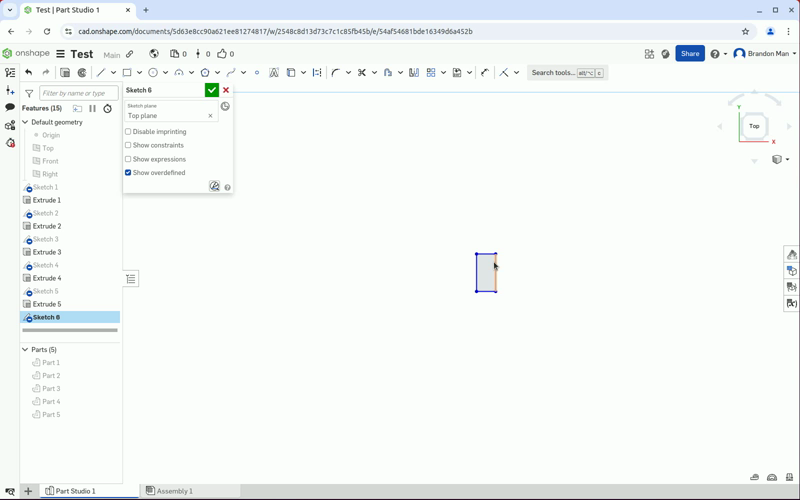
scroll(6)
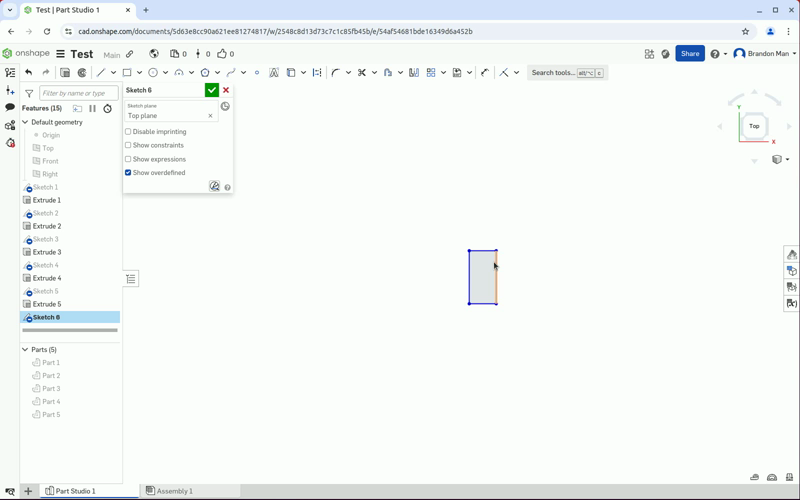
scroll(6)
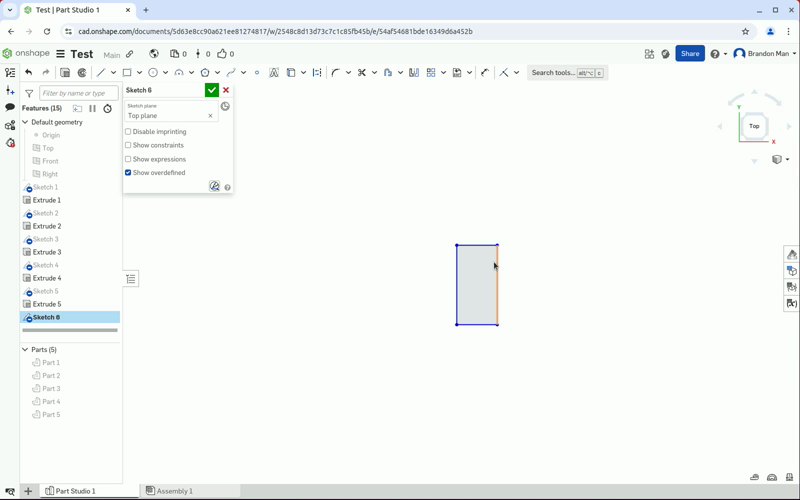
scroll(6)
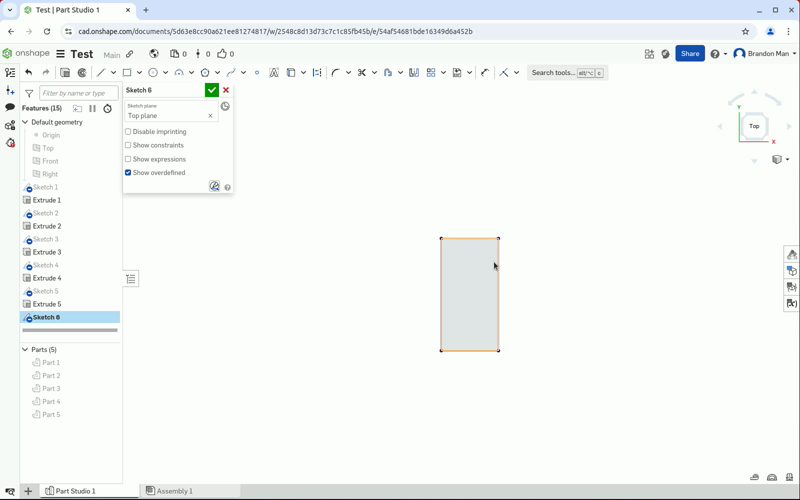
scroll(6)
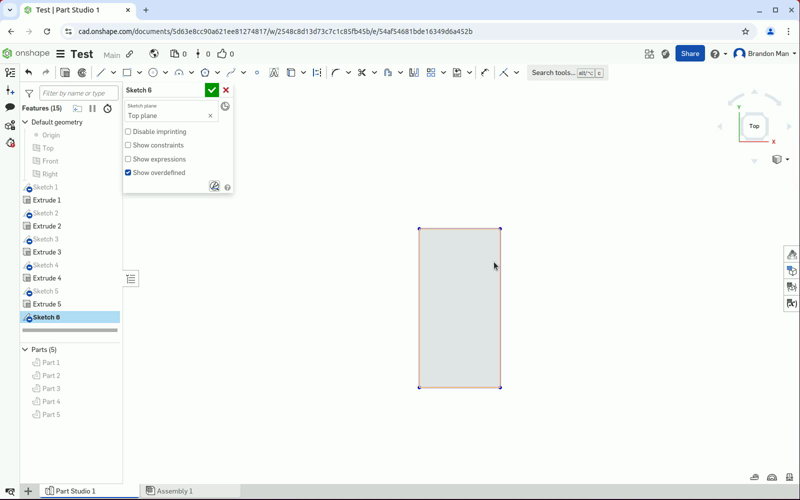
scroll(6)
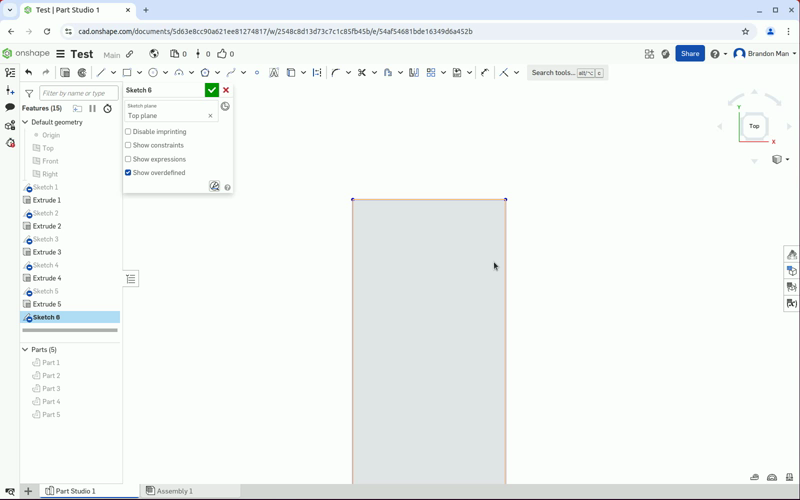
click(494, 261)
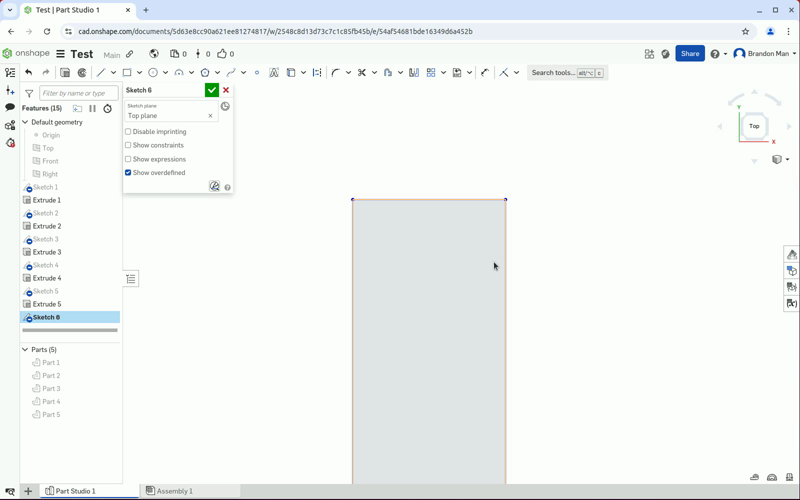
scroll(-6)
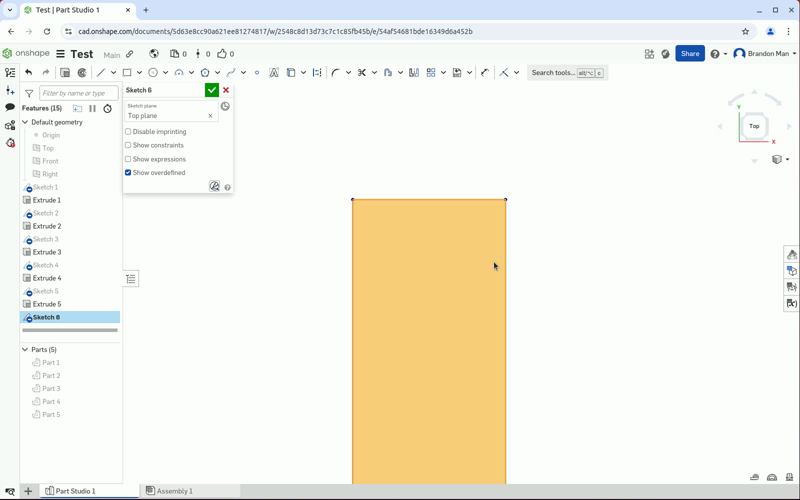
scroll(-6)
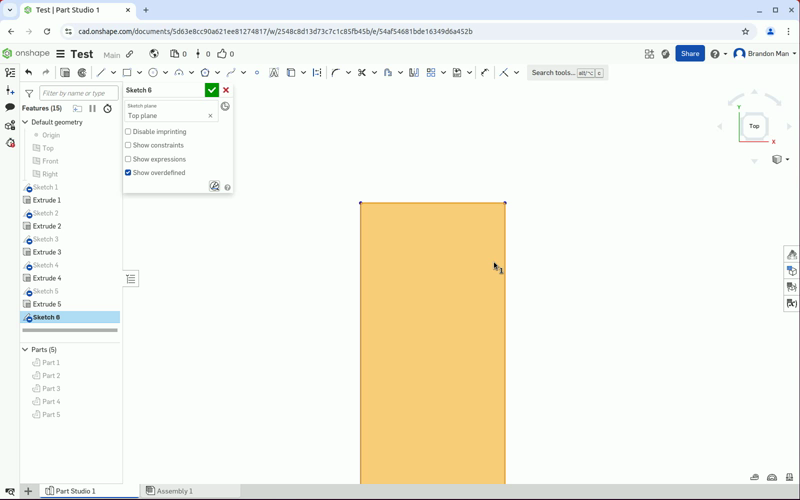
scroll(-6)
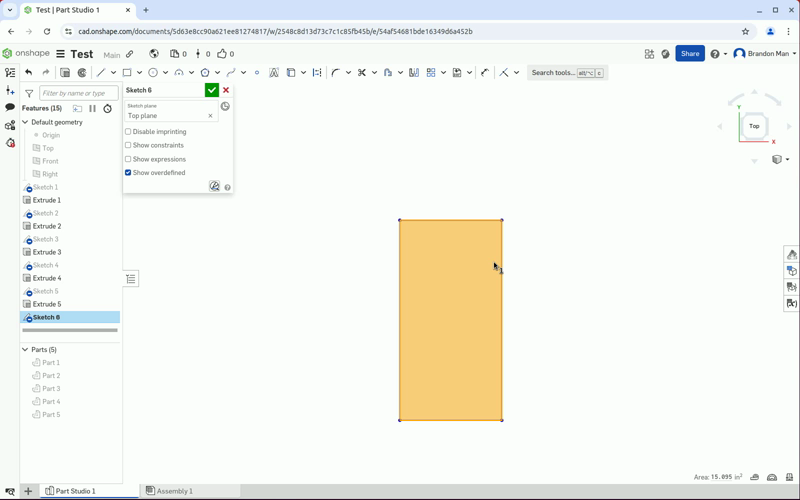
scroll(-6)
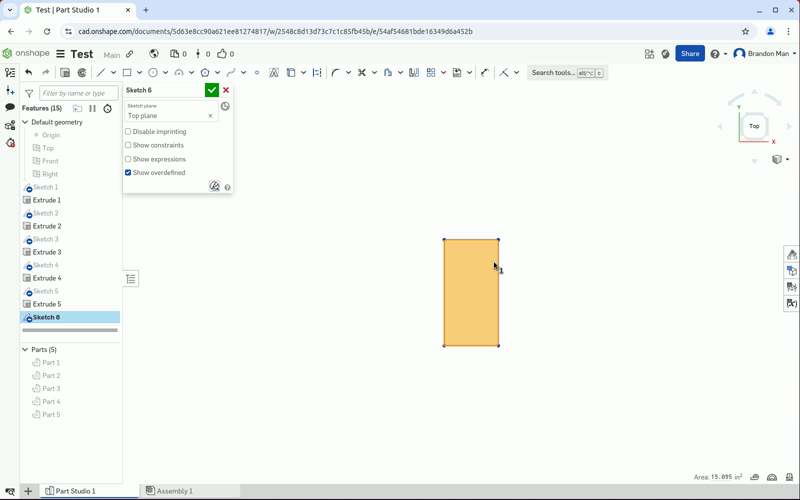
scroll(-6)
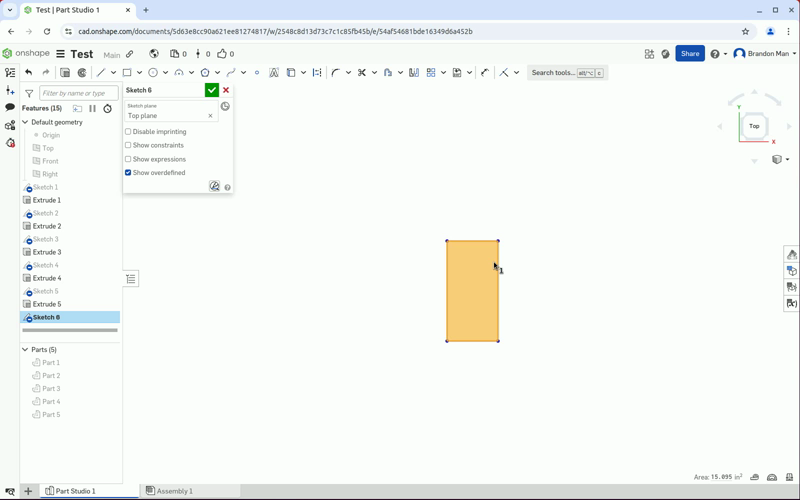
scroll(-6)
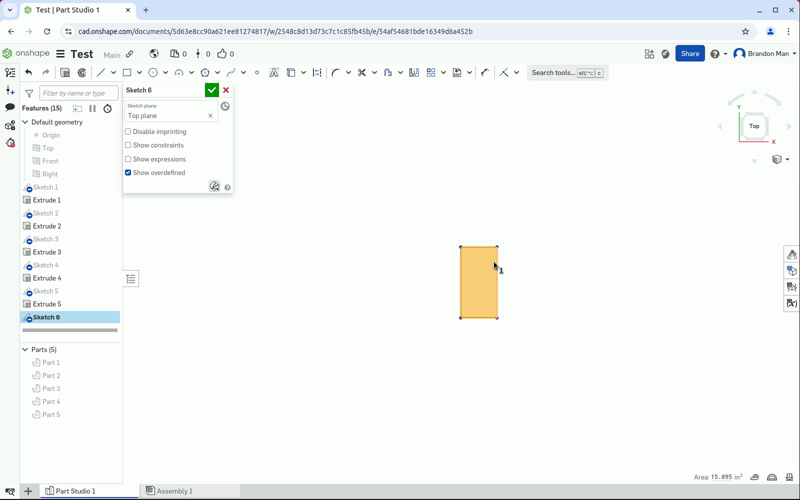
scroll(-6)
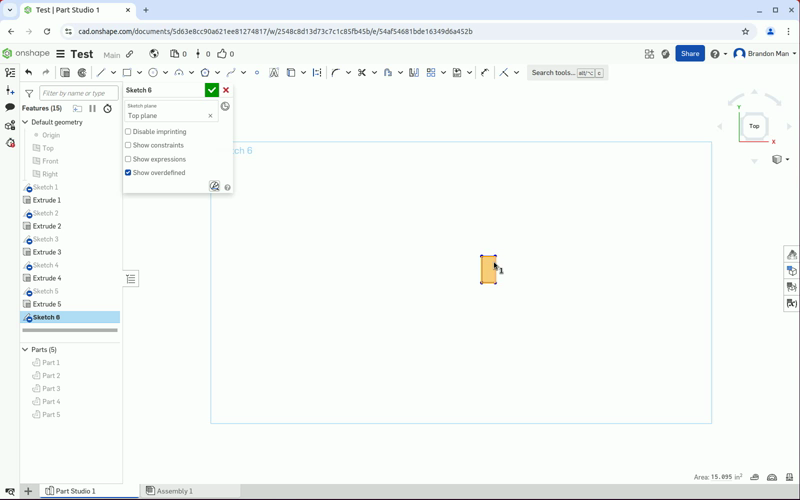
mouse_move(73, 352)
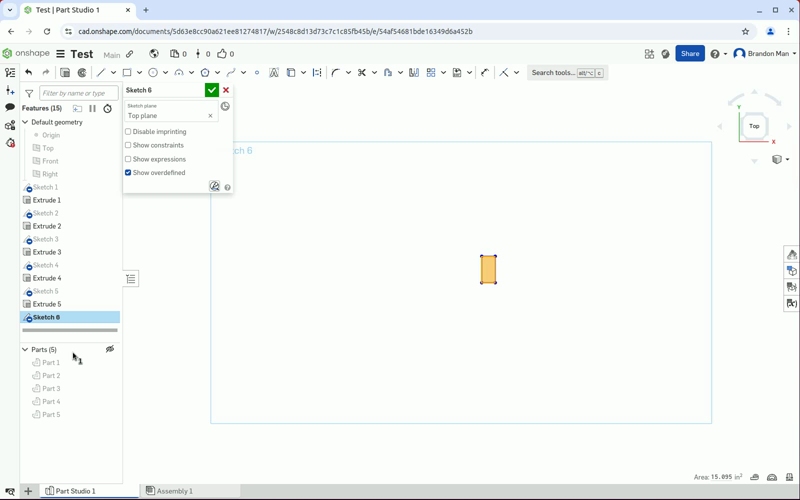
key(shift+y)
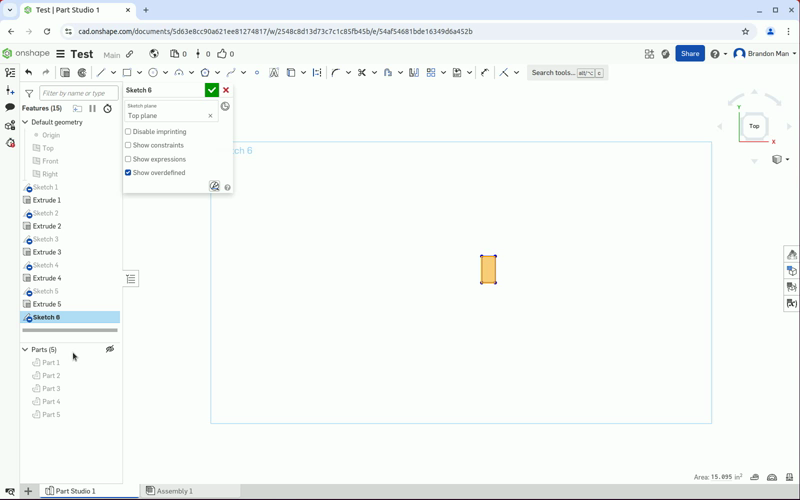
key(shift+e)
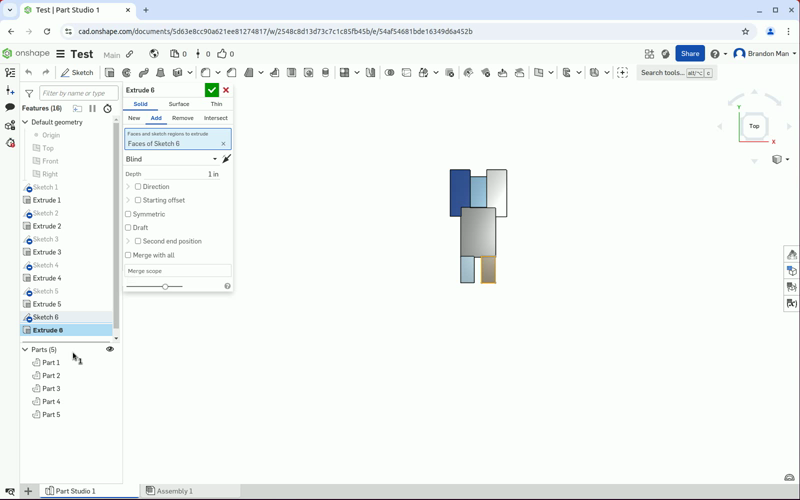
mouse_move(143, 106)
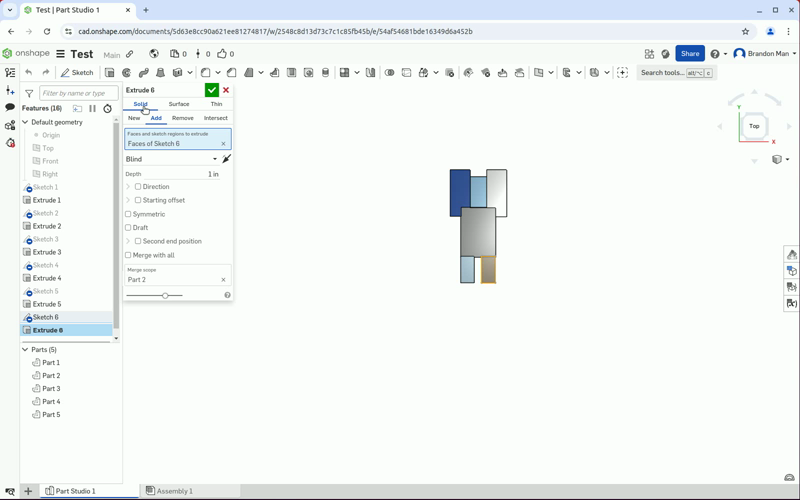
click(143, 106)
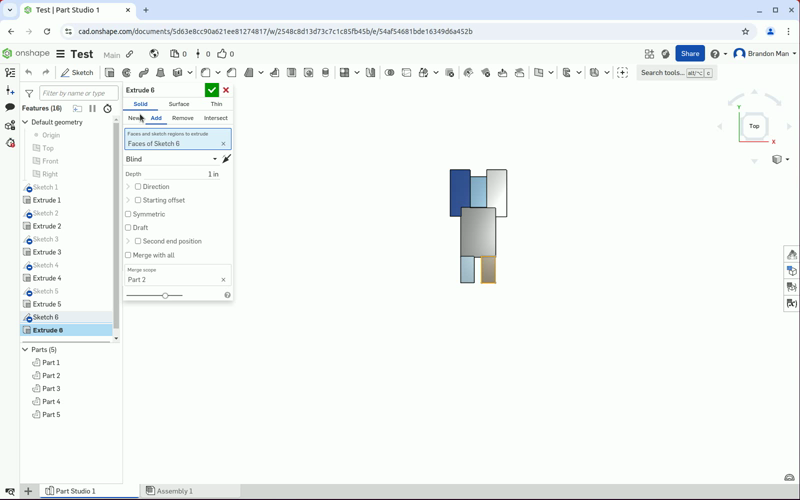
mouse_move(137, 120)
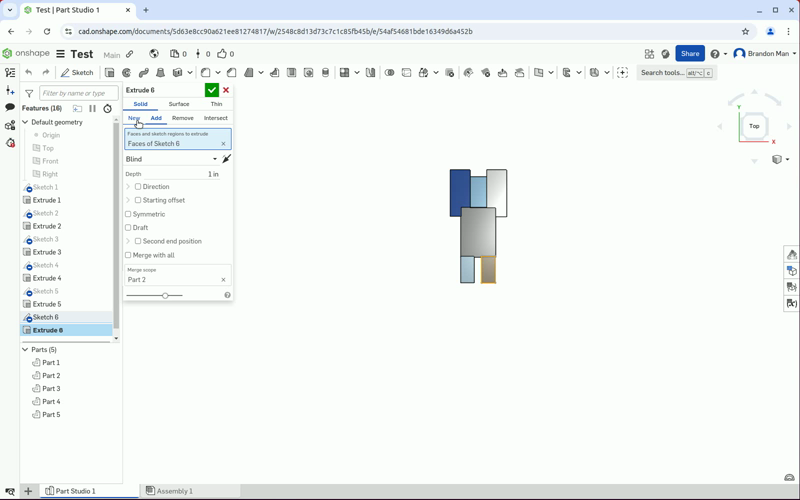
click(137, 120)
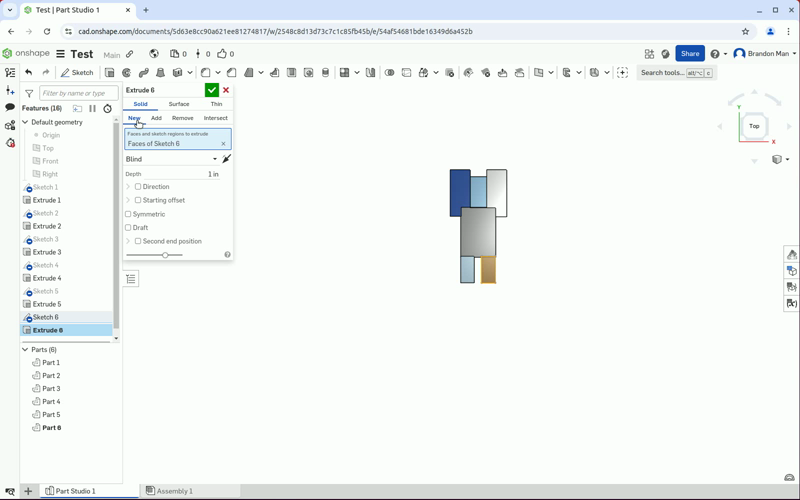
key(tab, 4)
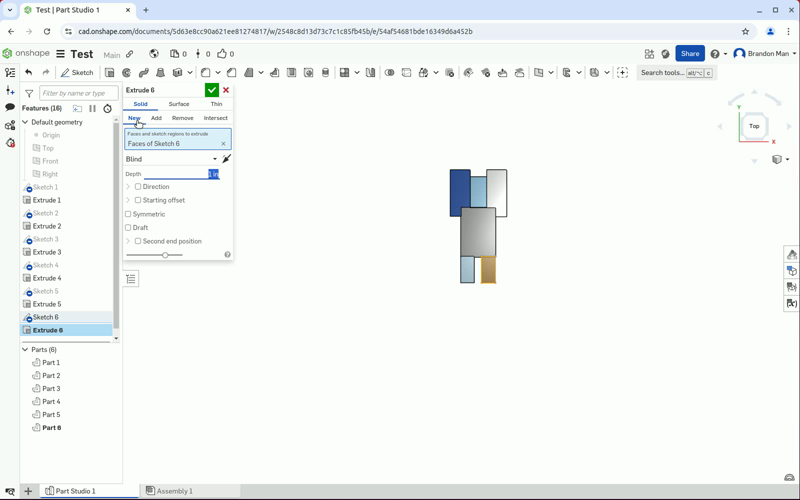
text(1.444)
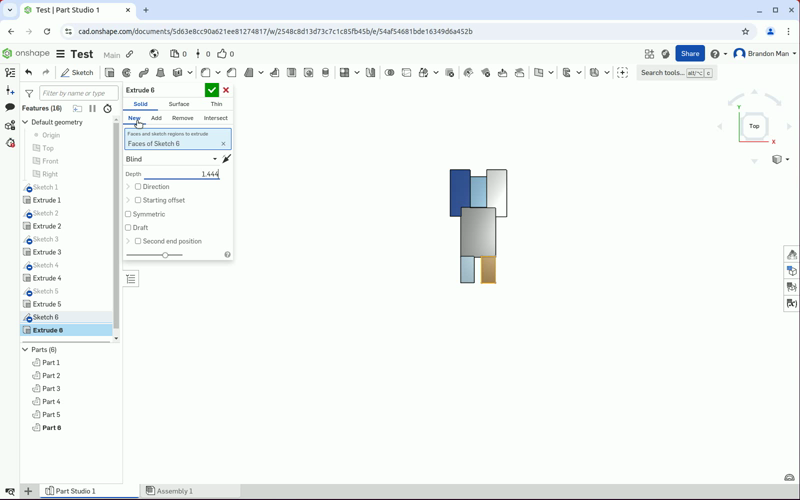
key(enter)
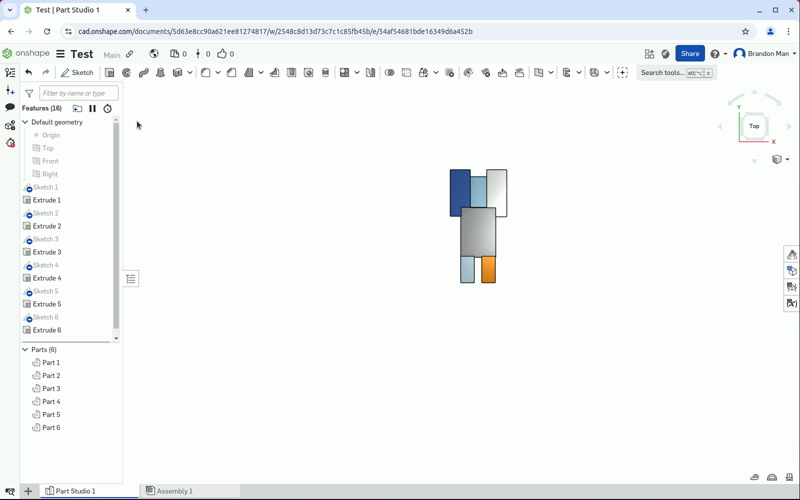
key(shift+h)
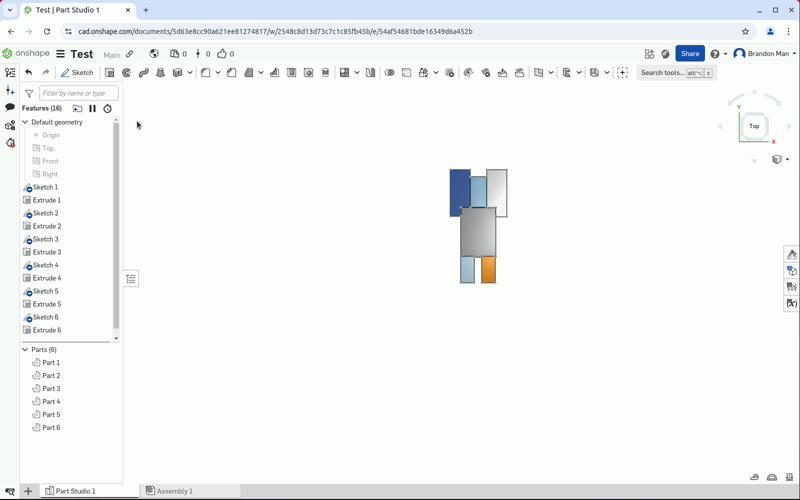
key(shift+h)
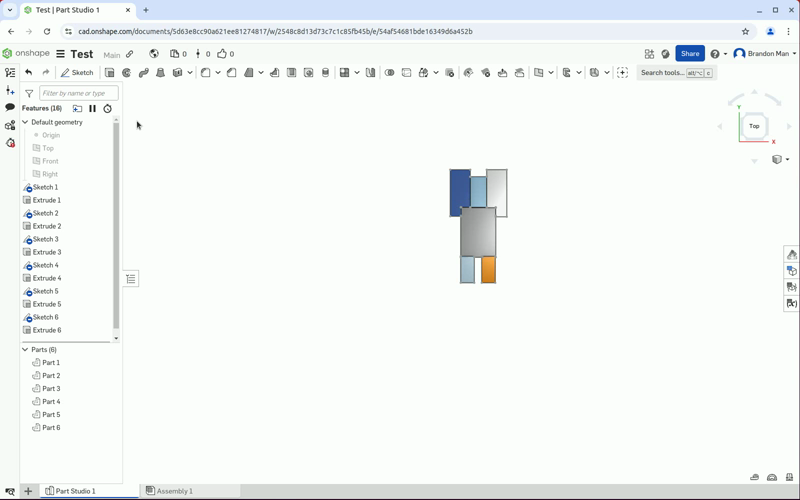
key(shift+7)
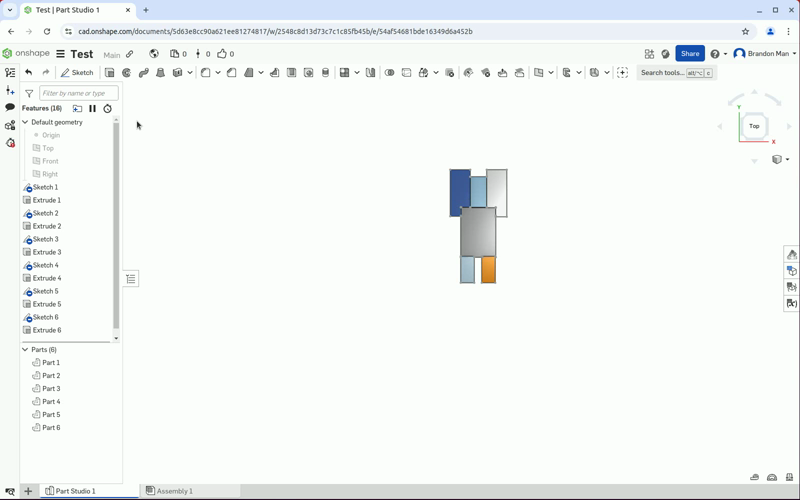
key(up, 3)
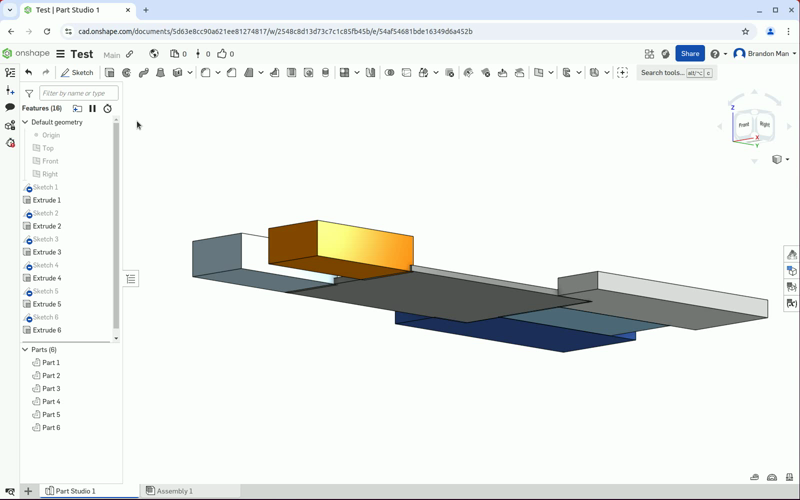
key(left, 3)
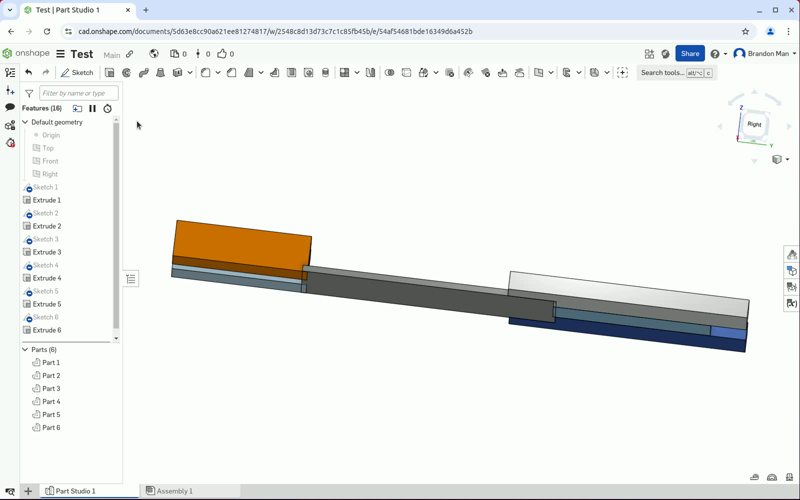
key(right, 3)
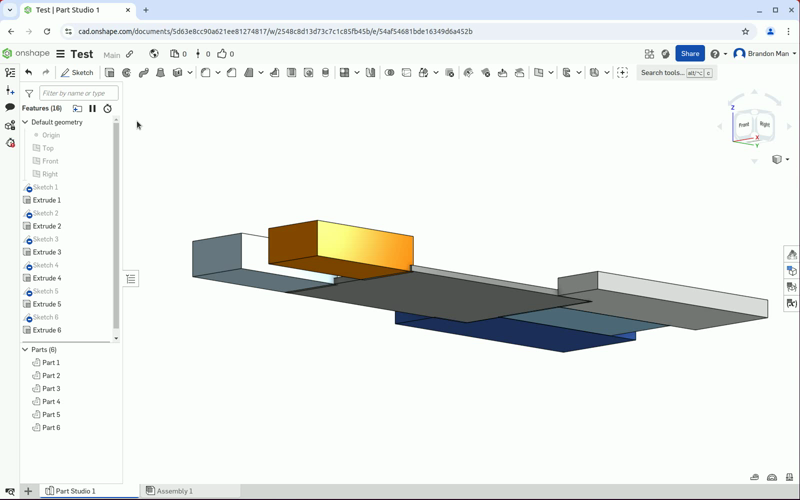
key(down, 3)
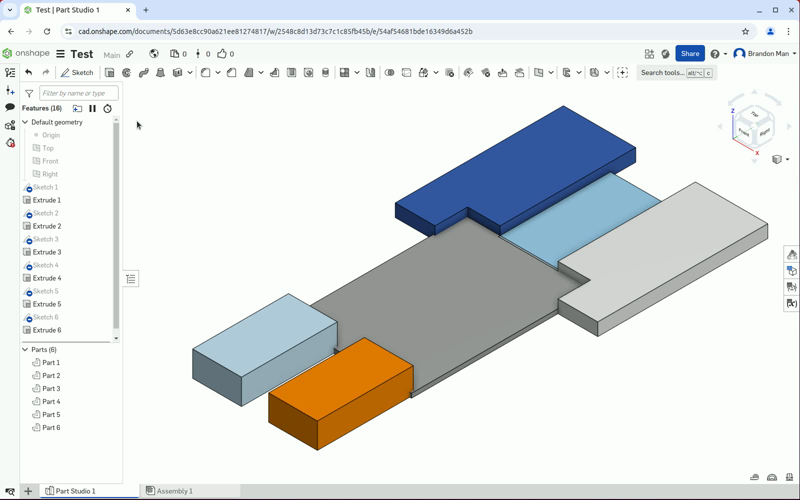
mouse_move(69, 189)
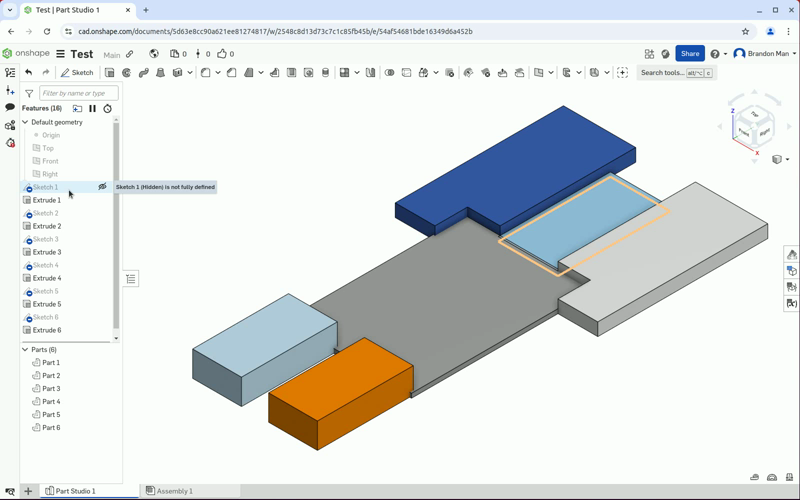
click(69, 189)